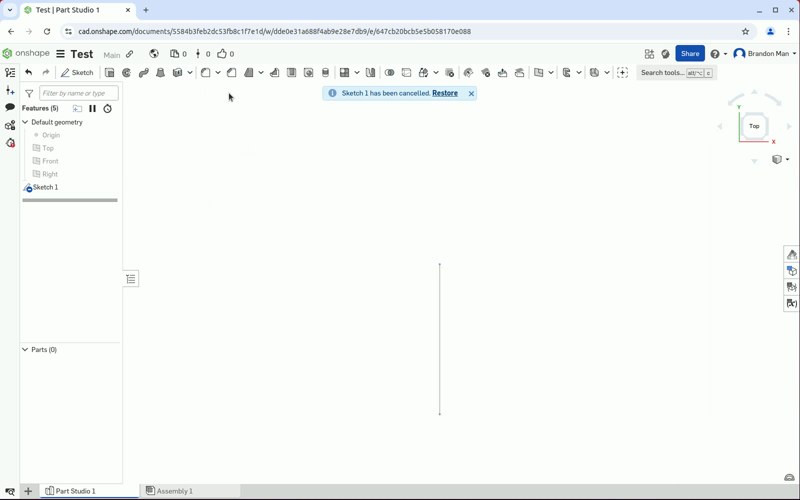
key(shift+h)
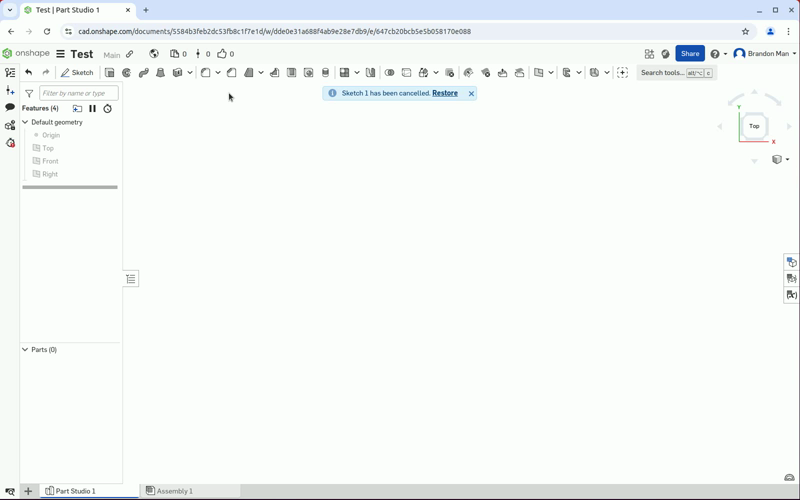
mouse_move(73, 352)
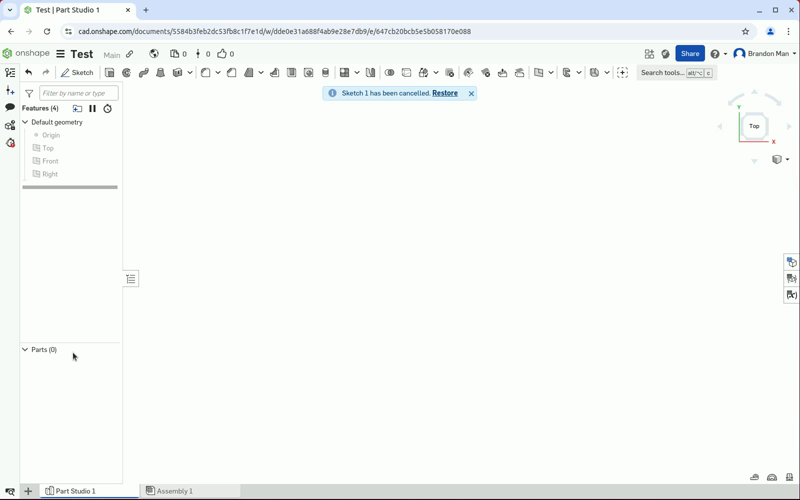
key(y)
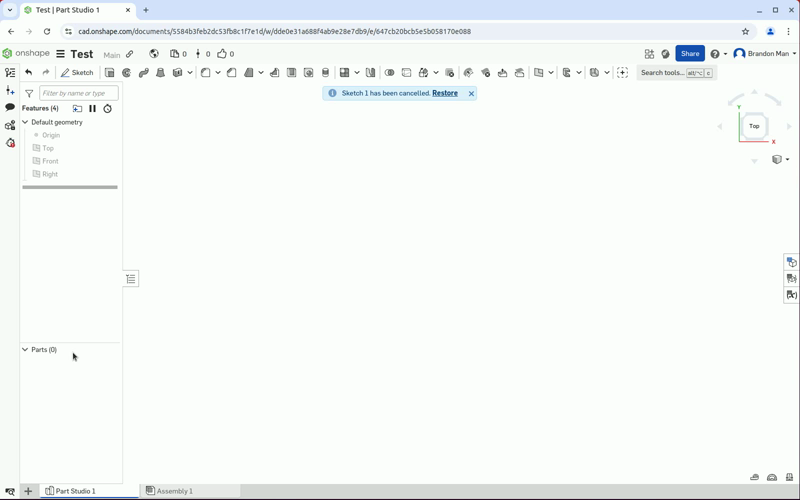
key(shift+p)
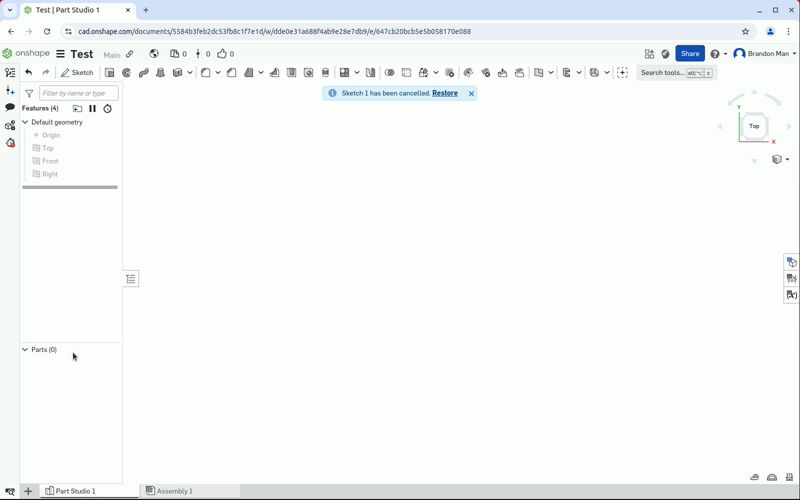
key(space)
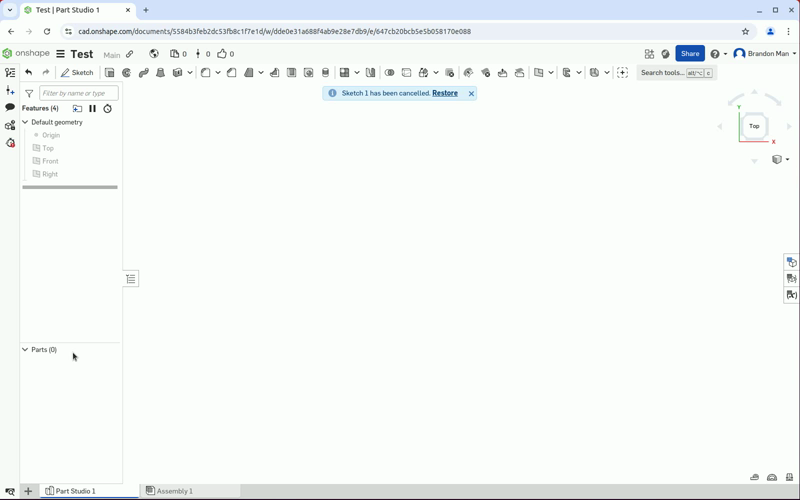
key_down(shift)
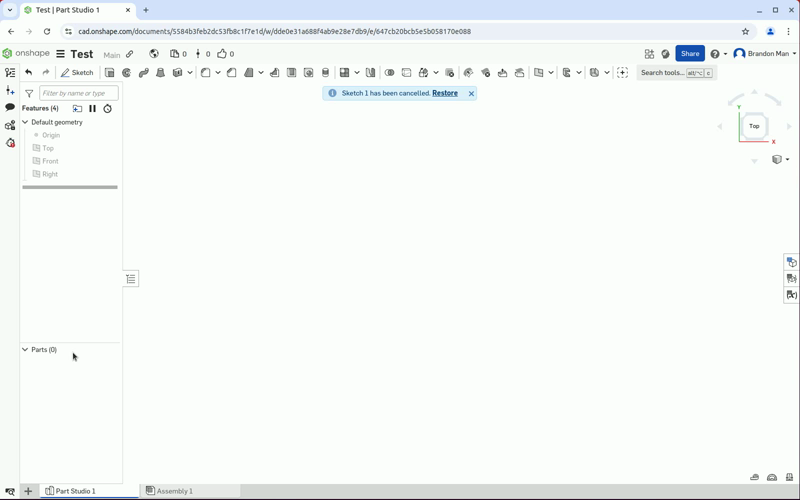
key(up)
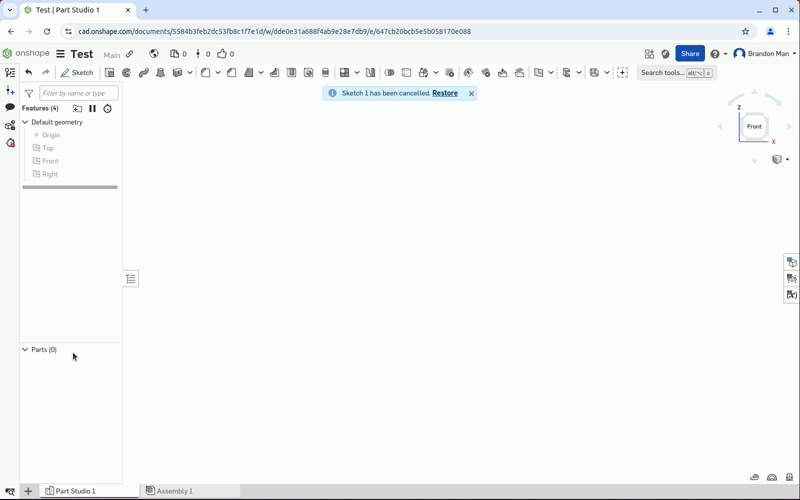
key_up(shift)
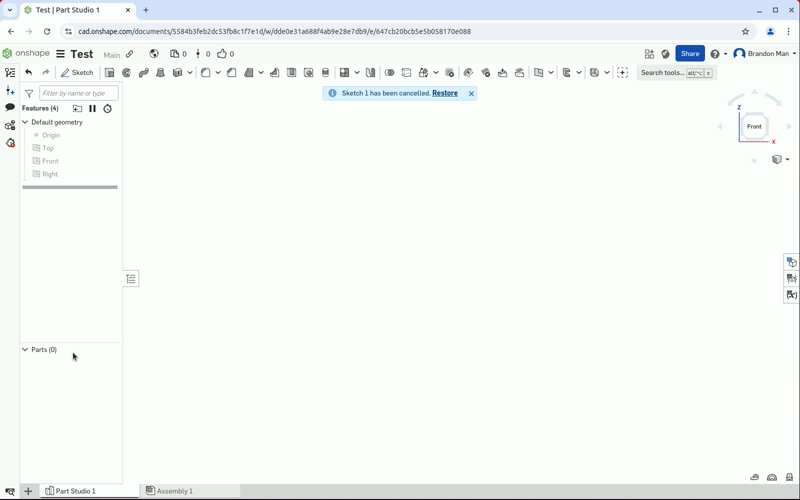
mouse_move(73, 352)
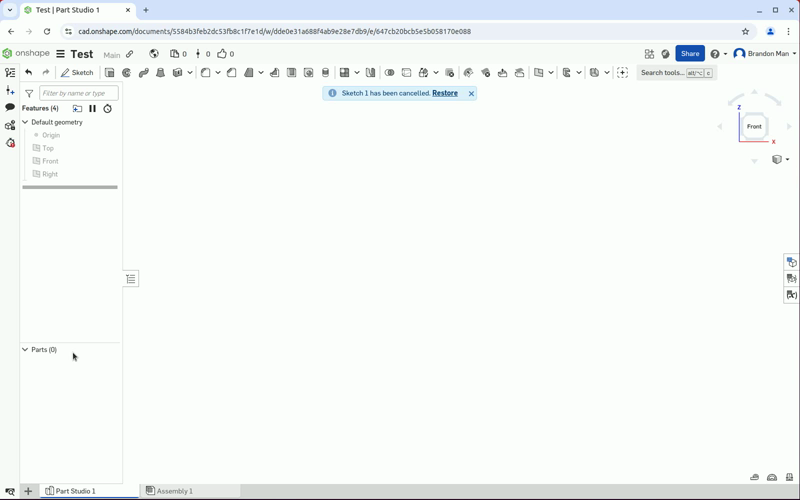
key(shift+y)
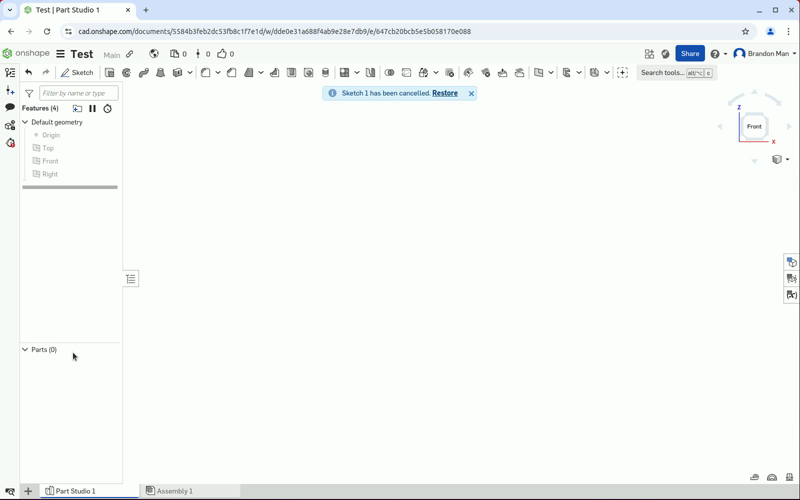
key(shift+s)
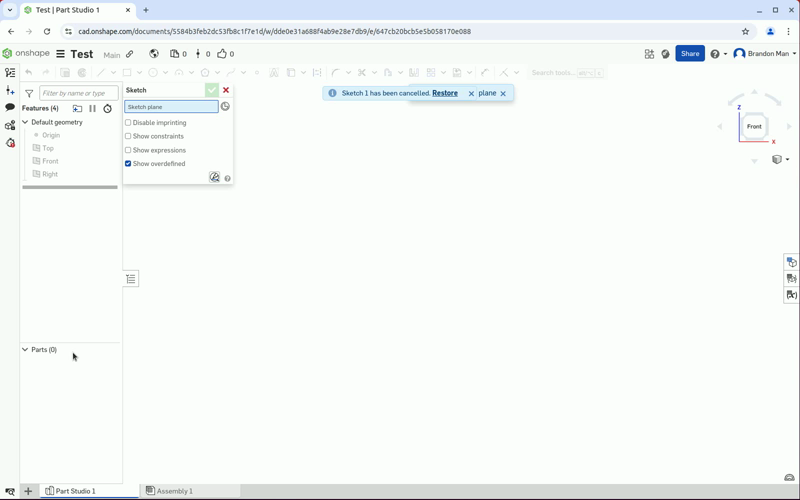
mouse_move(73, 163)
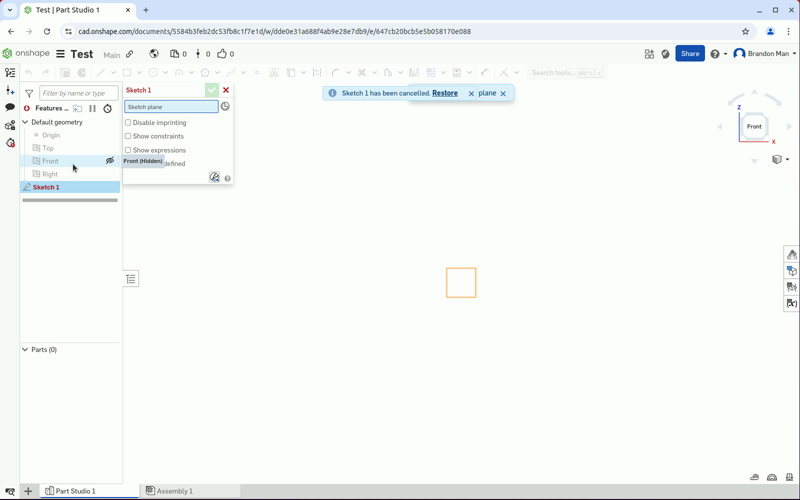
click(73, 163)
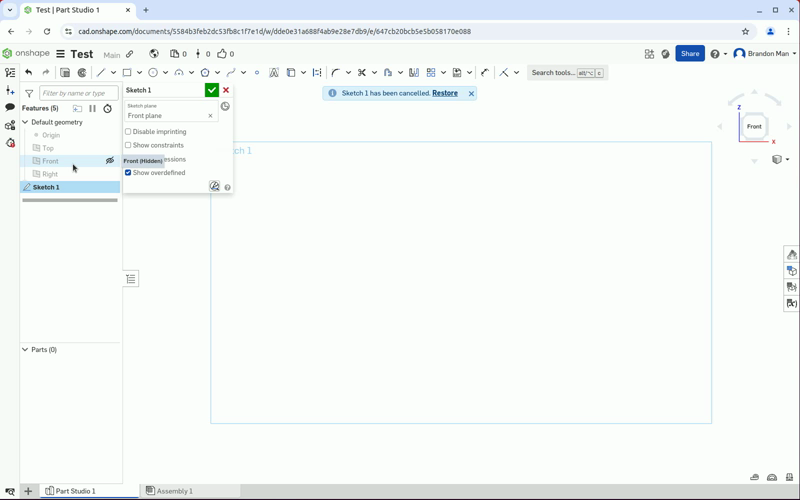
mouse_move(73, 352)
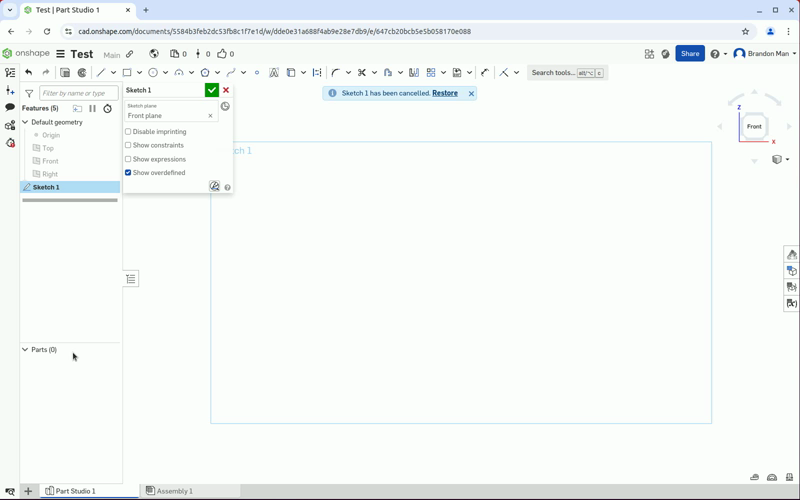
key(y)
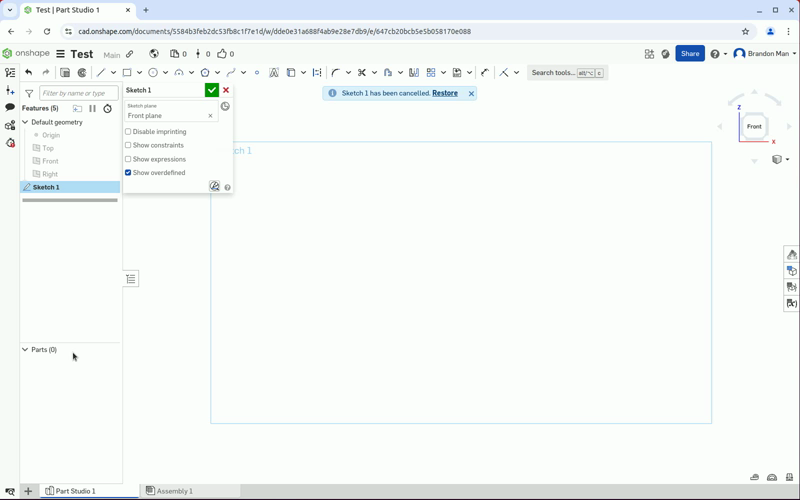
key(l)
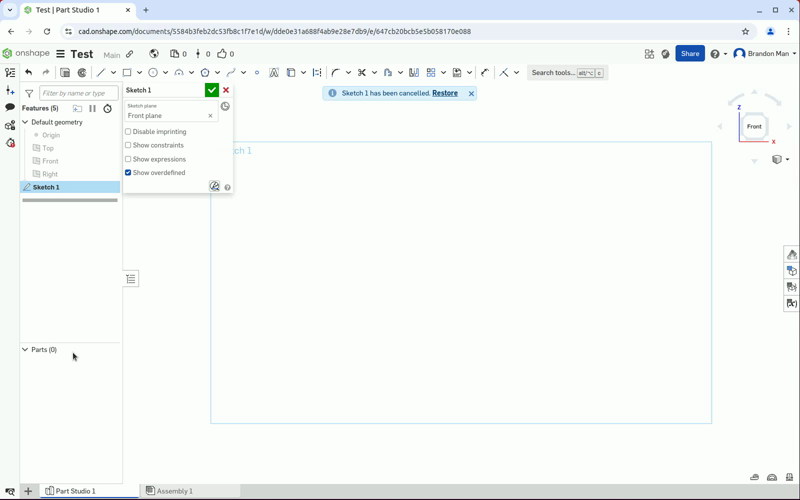
key_down(shift)
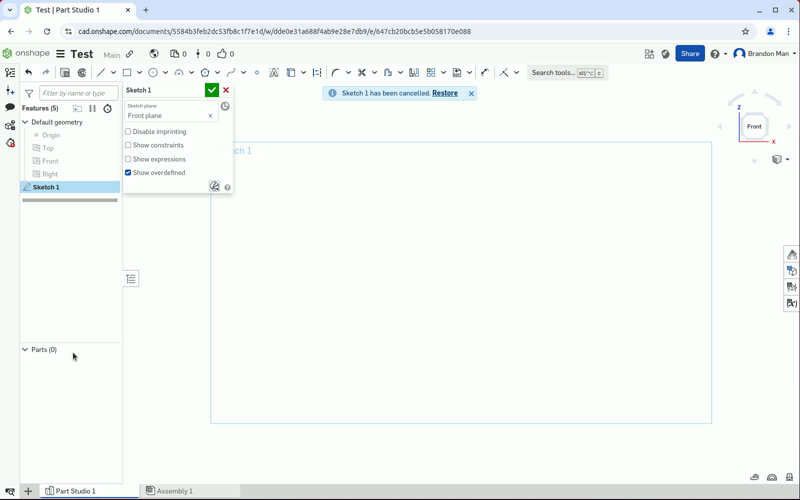
mouse_move(359, 319)
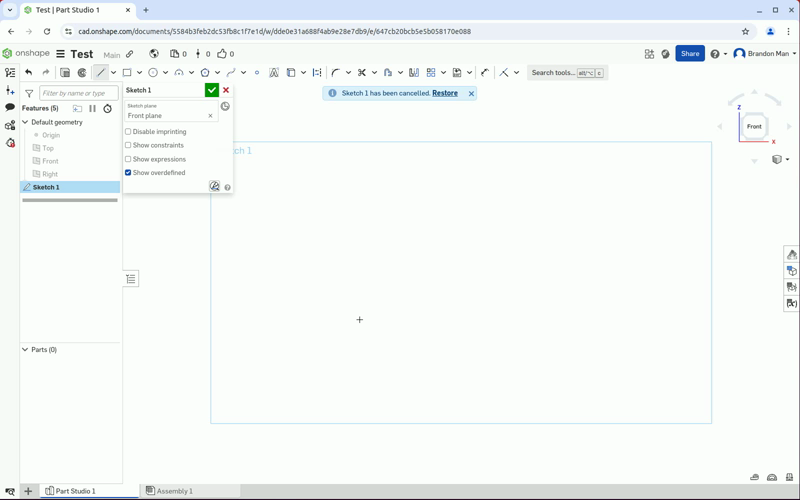
click(359, 319)
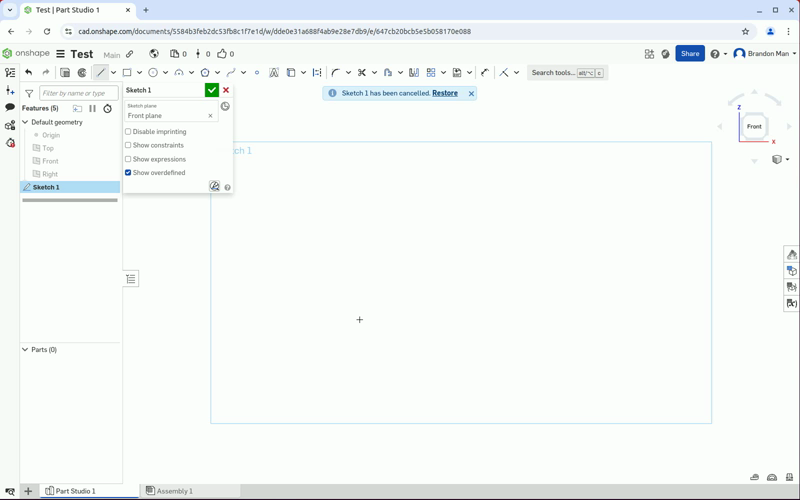
key_up(shift)
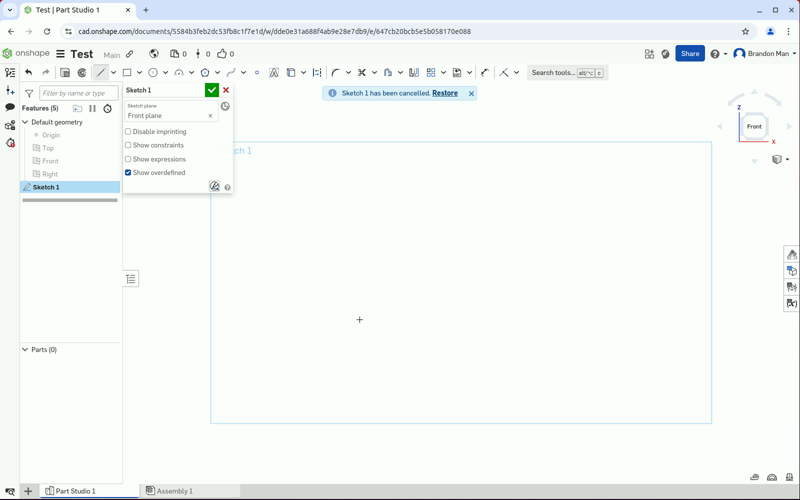
key_down(shift)
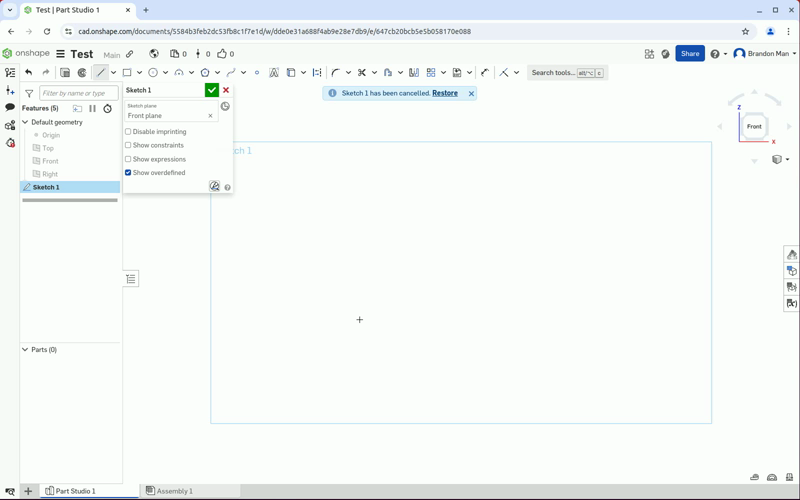
mouse_move(565, 319)
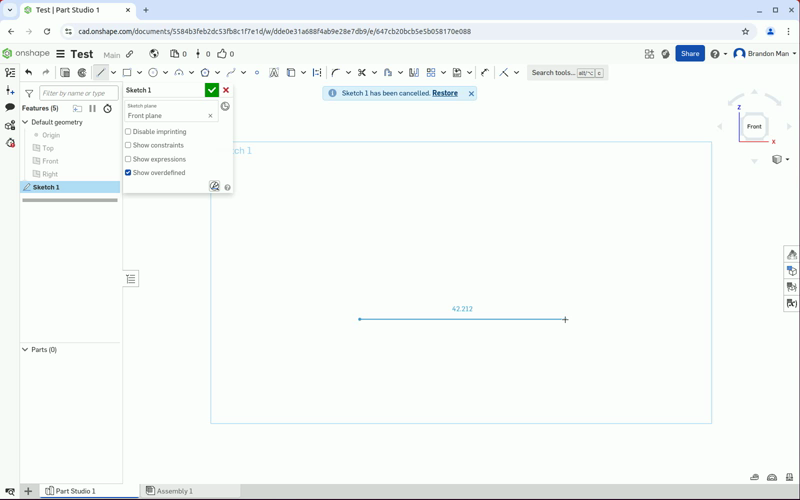
click(565, 319)
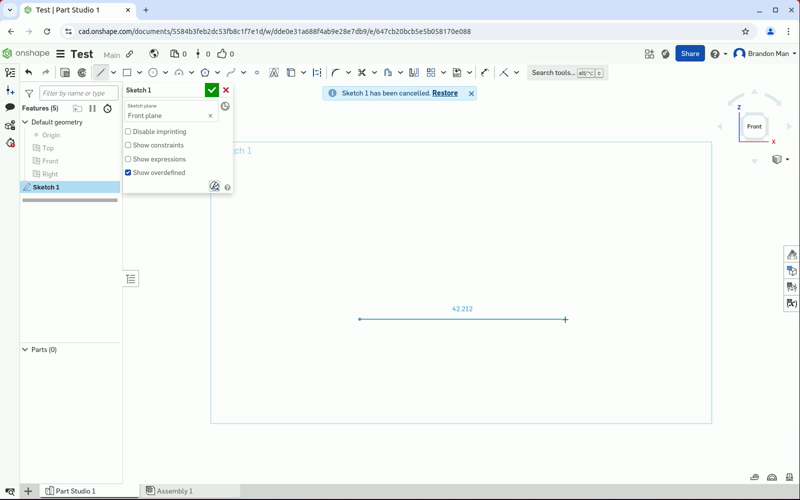
key_up(shift)
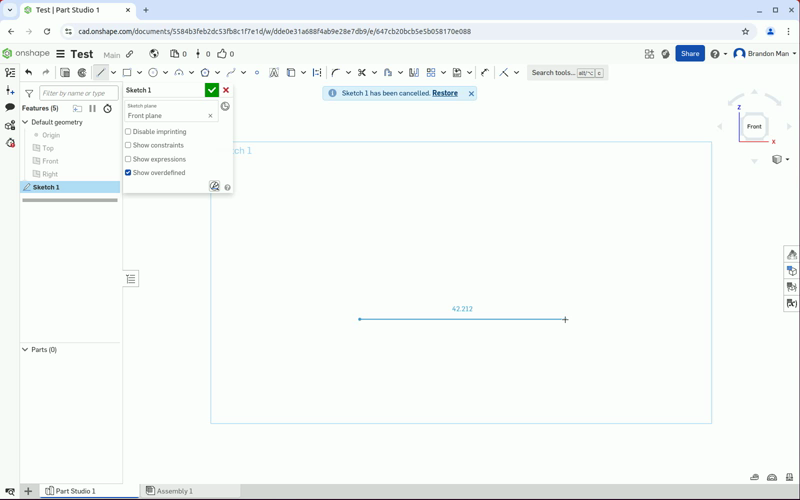
key_down(shift)
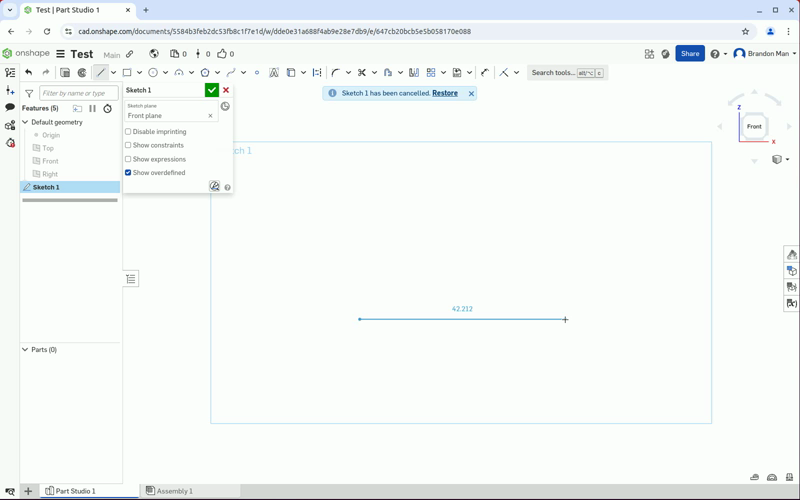
mouse_move(565, 245)
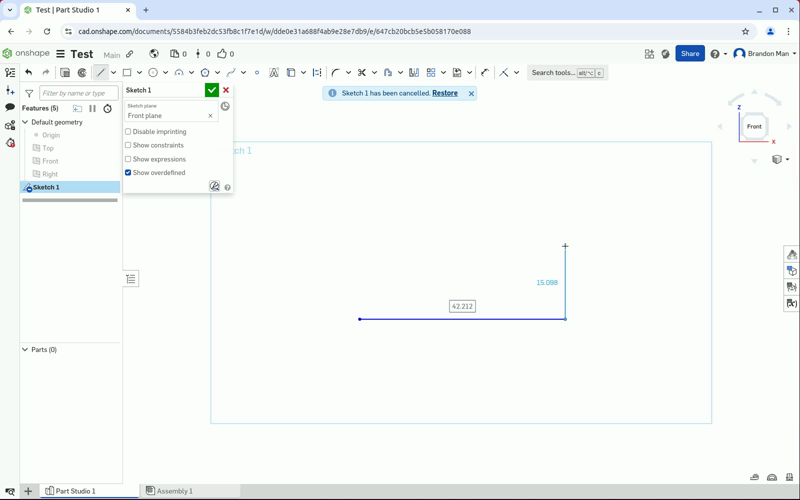
click(565, 245)
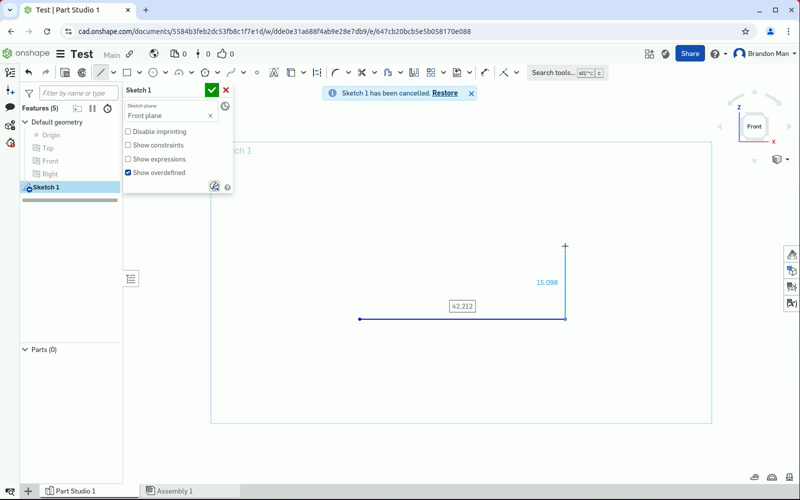
key_up(shift)
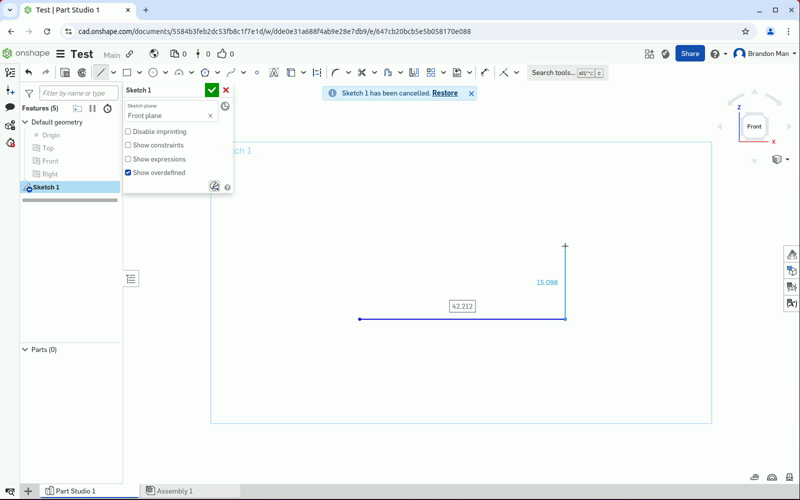
key_down(shift)
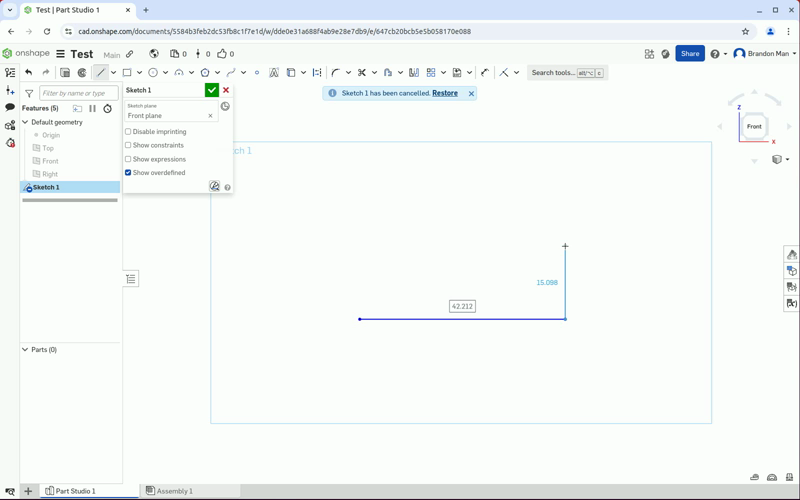
mouse_move(359, 245)
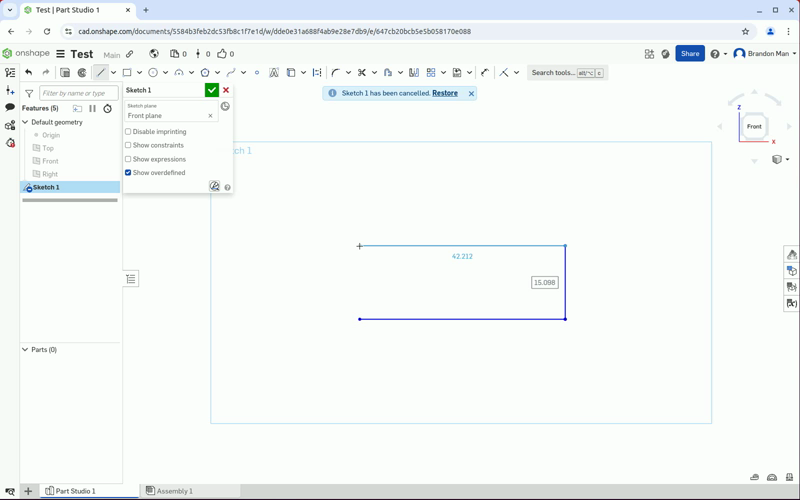
click(359, 245)
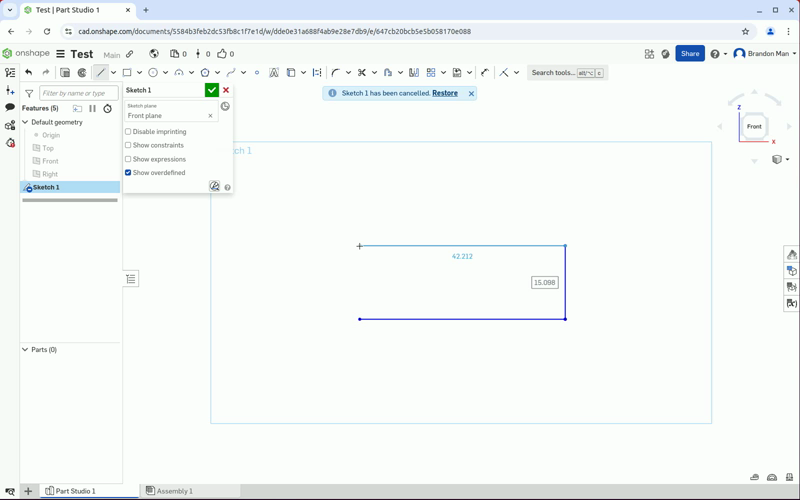
key_up(shift)
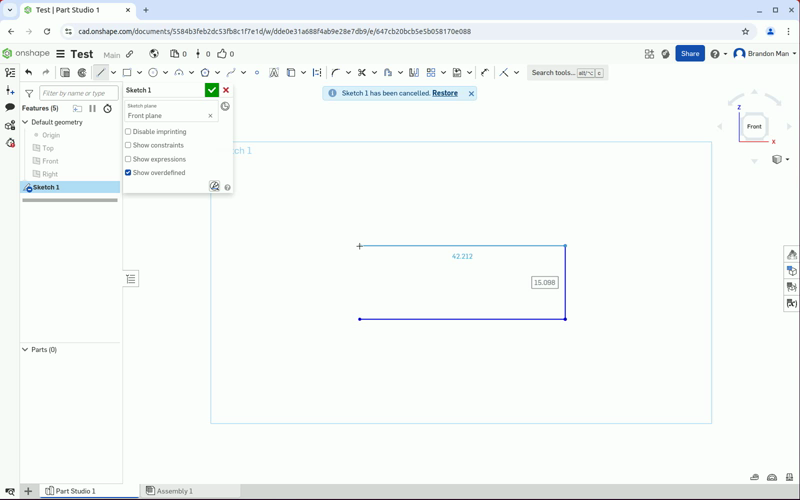
key_down(shift)
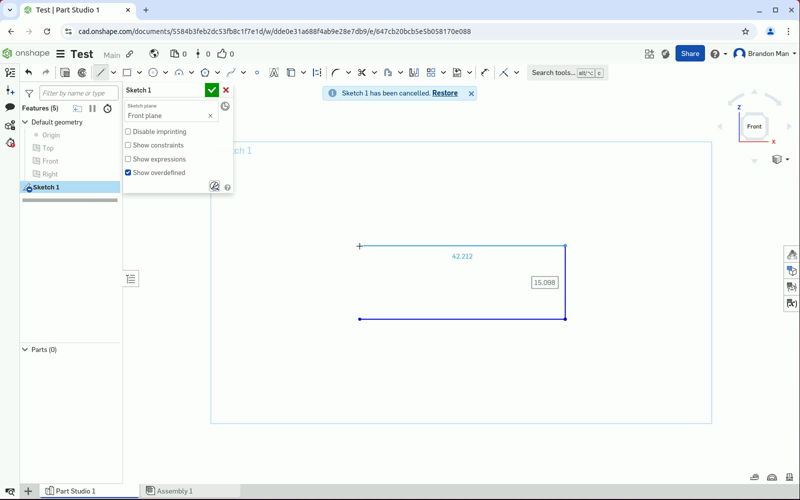
mouse_move(359, 319)
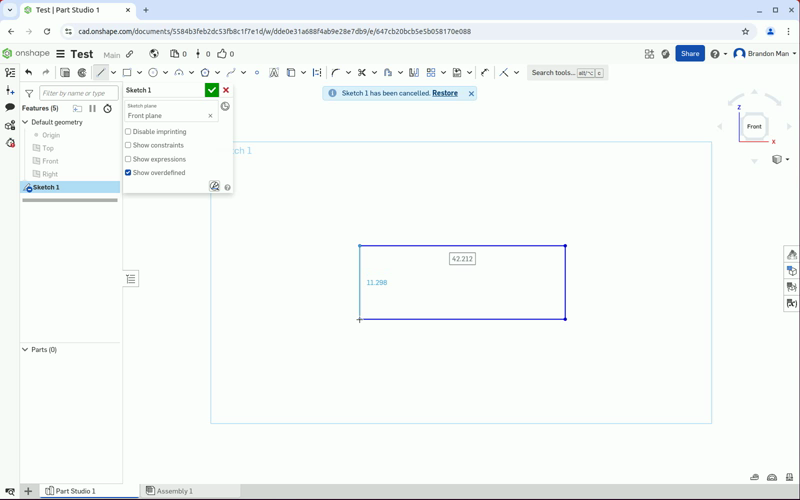
key_up(shift)
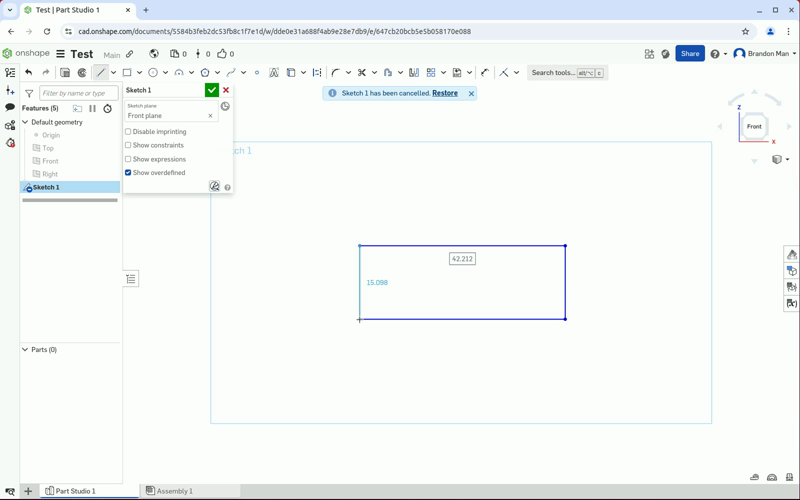
click(359, 319)
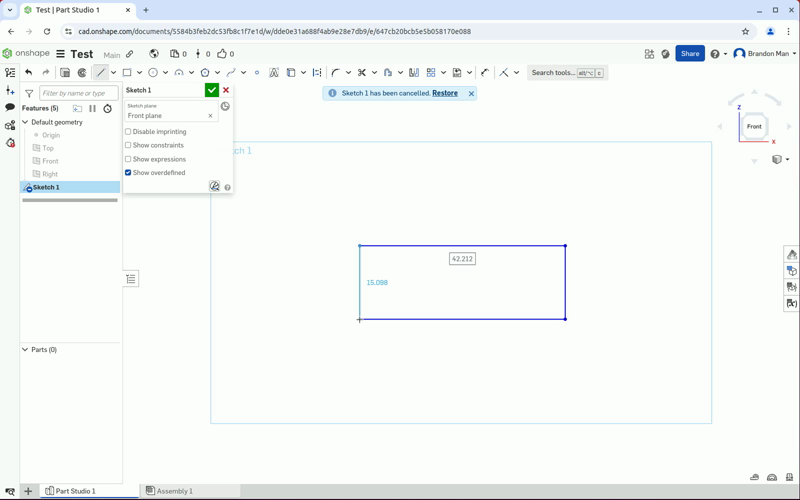
key(esc)
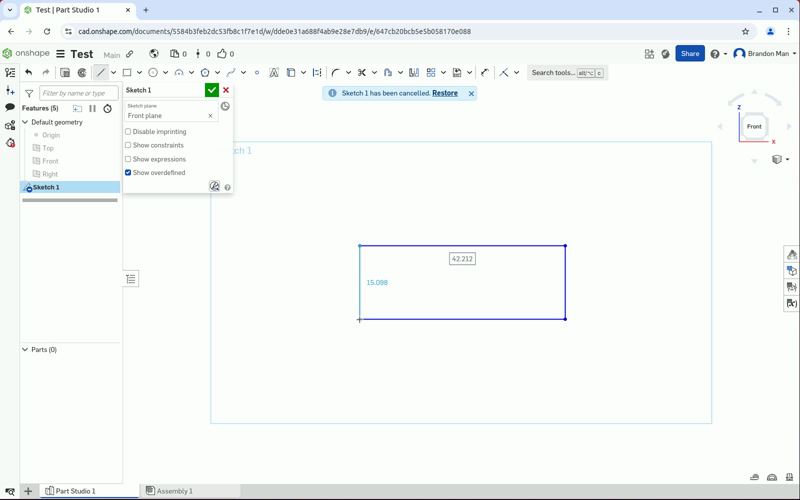
mouse_move(529, 303)
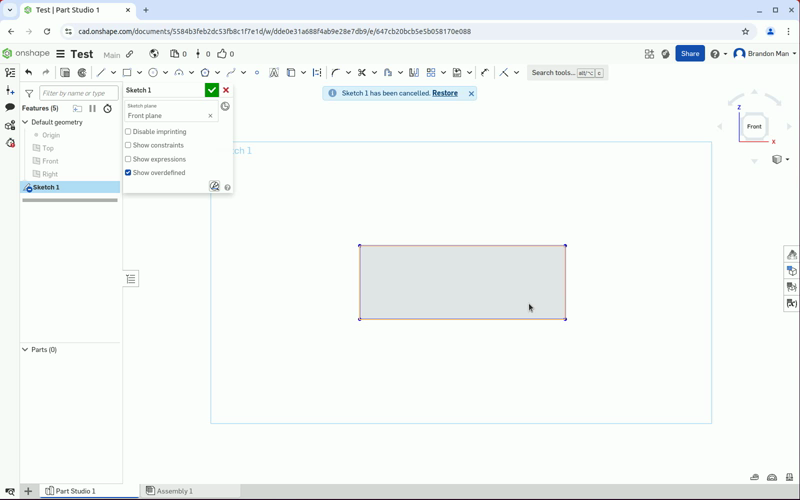
click(529, 303)
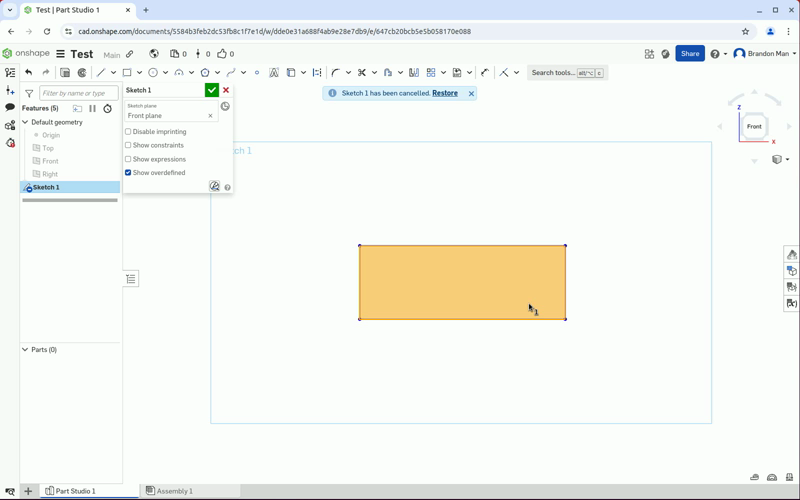
mouse_move(73, 352)
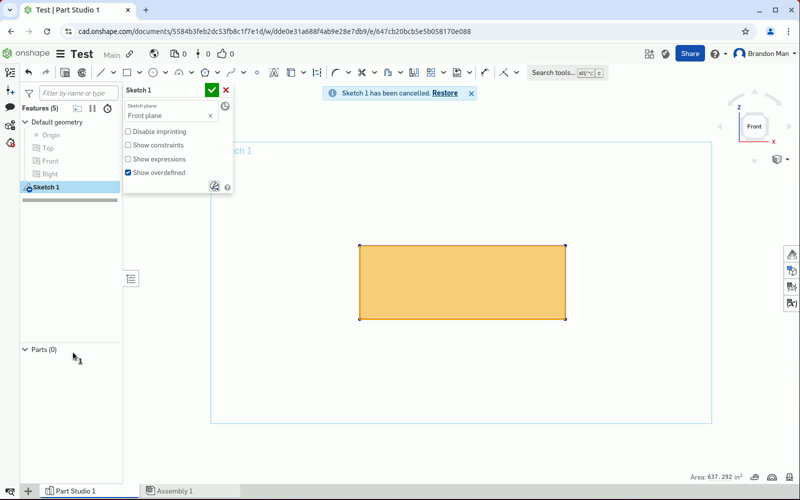
key(shift+y)
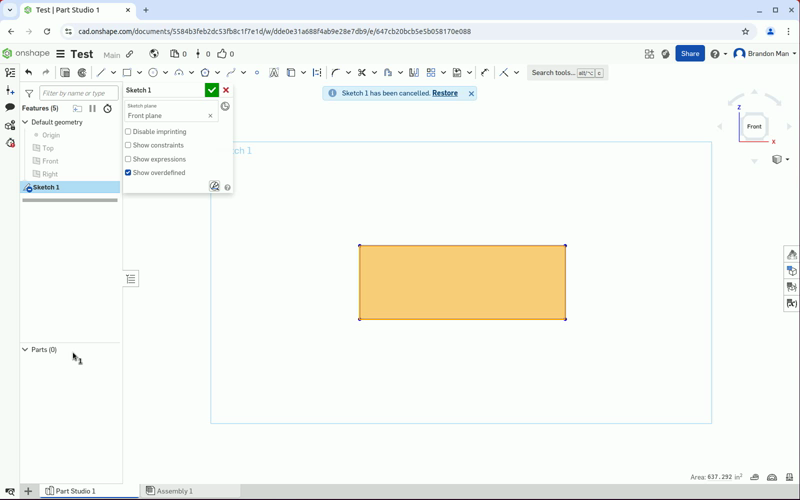
key(shift+e)
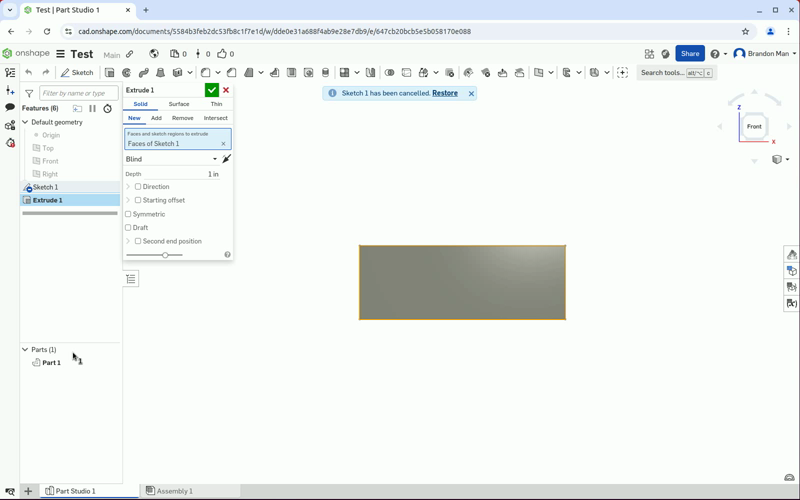
mouse_move(143, 106)
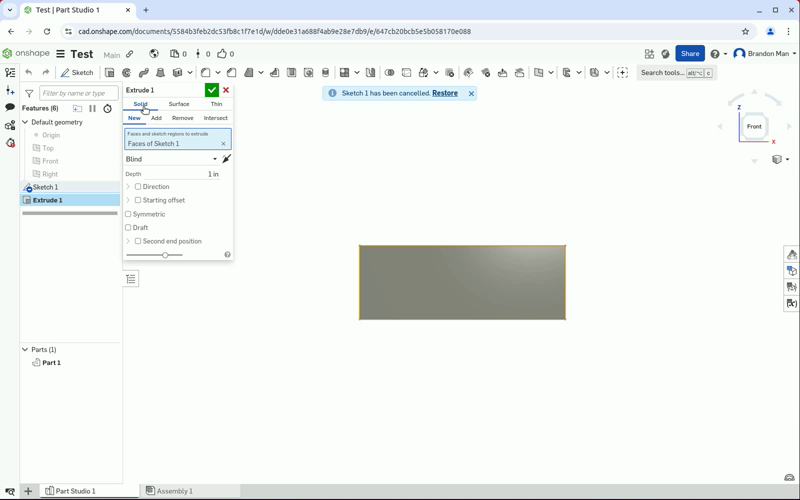
click(143, 106)
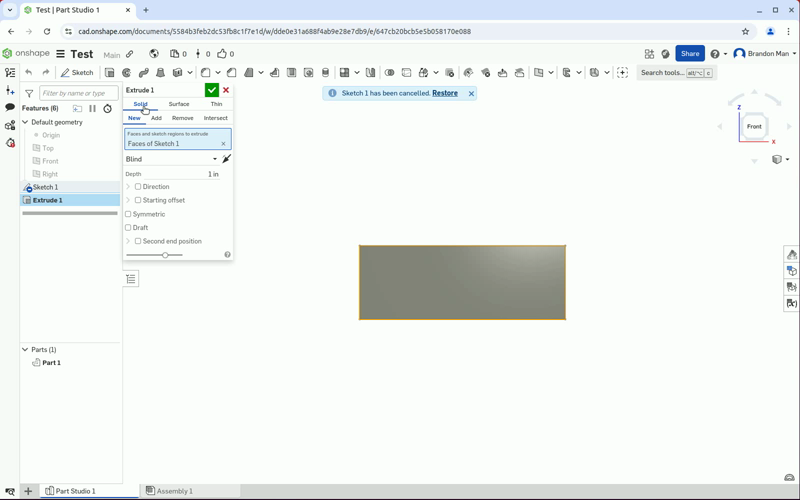
mouse_move(137, 120)
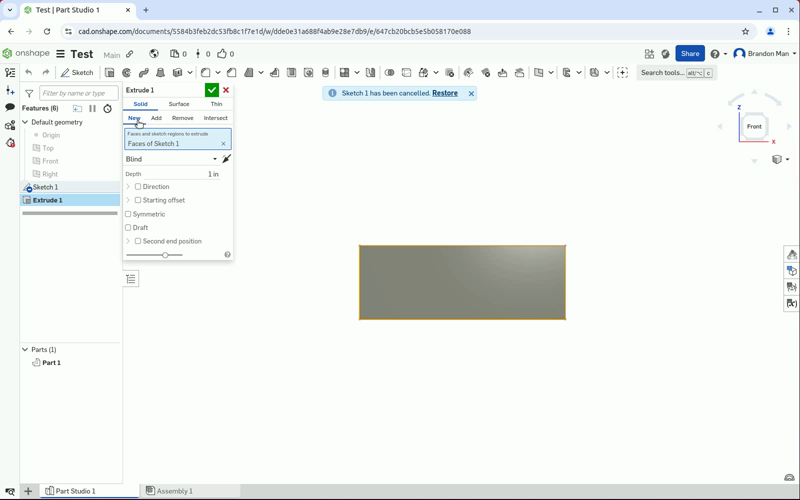
click(137, 120)
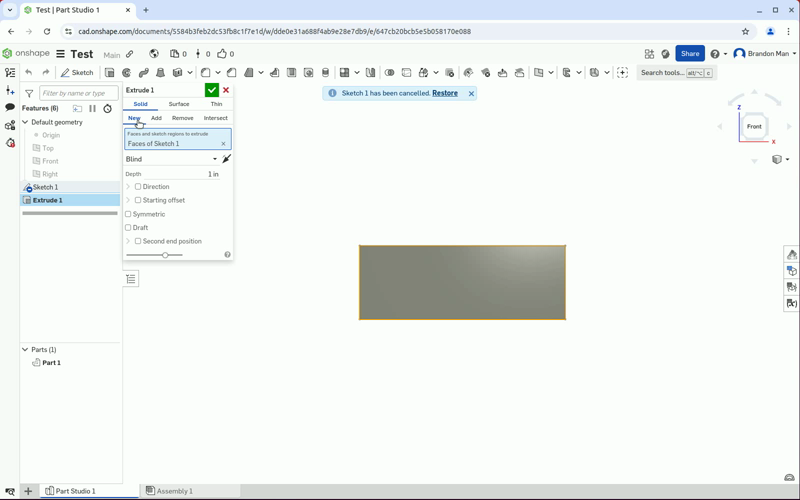
key(tab, 4)
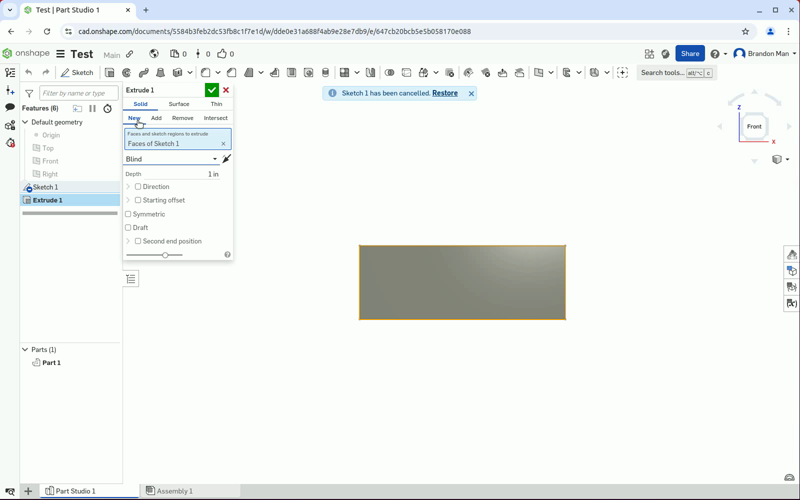
text(0.963)
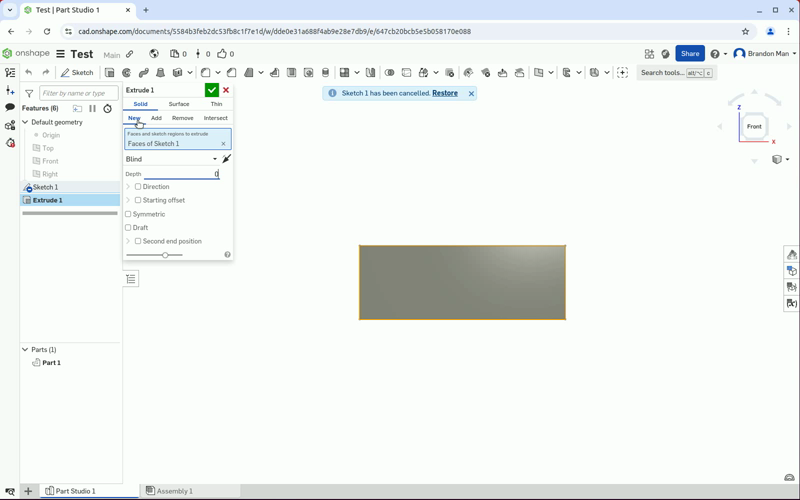
key(enter)
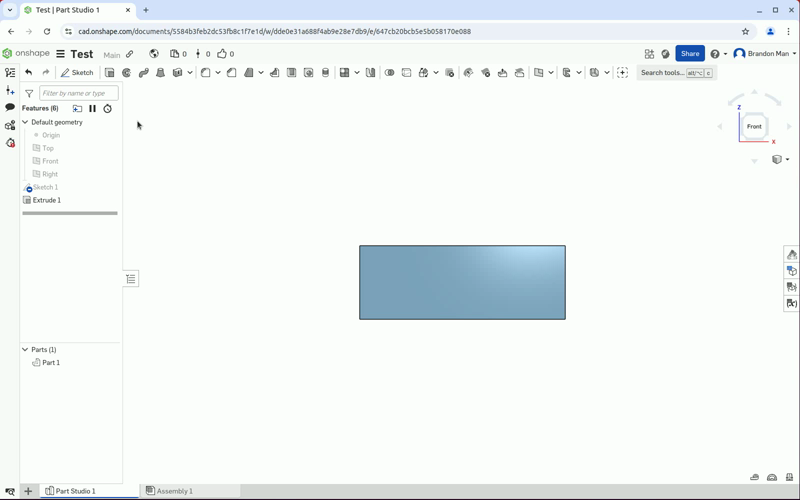
key(shift+h)
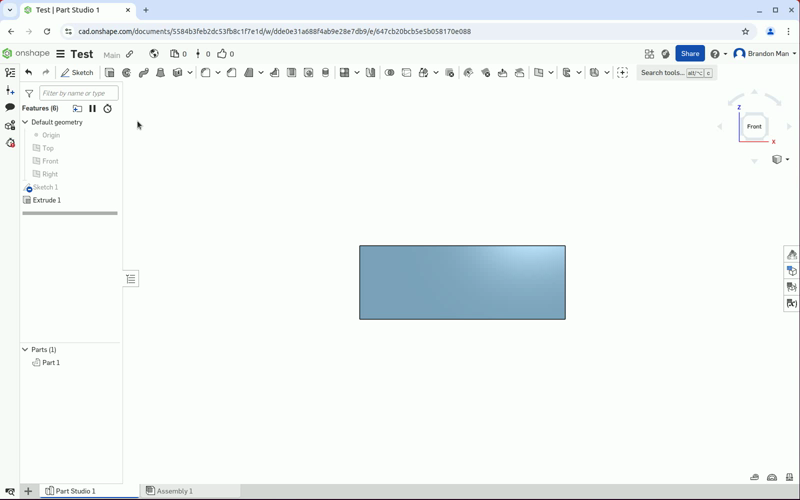
key(shift+h)
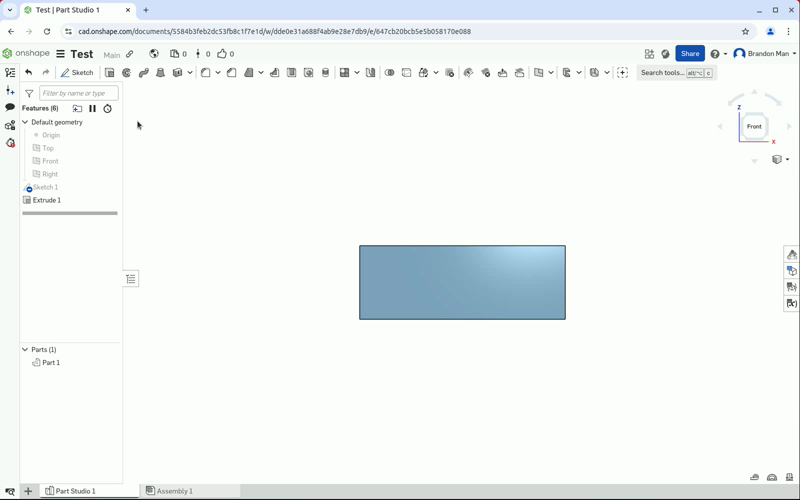
mouse_move(73, 189)
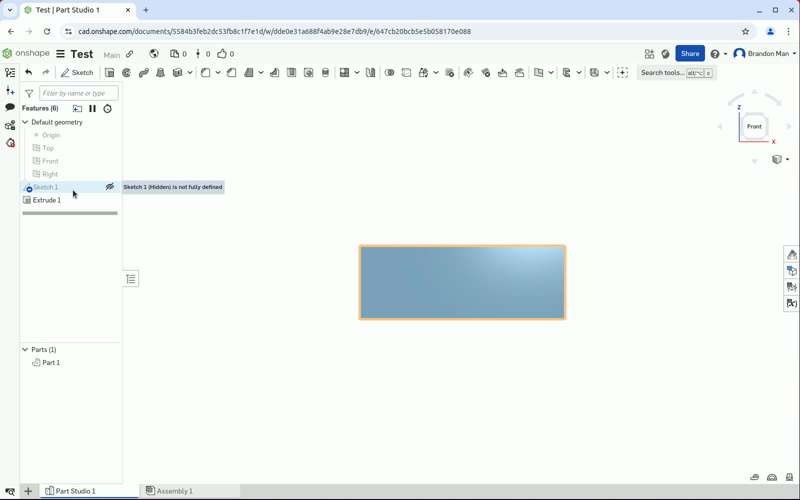
click(73, 189)
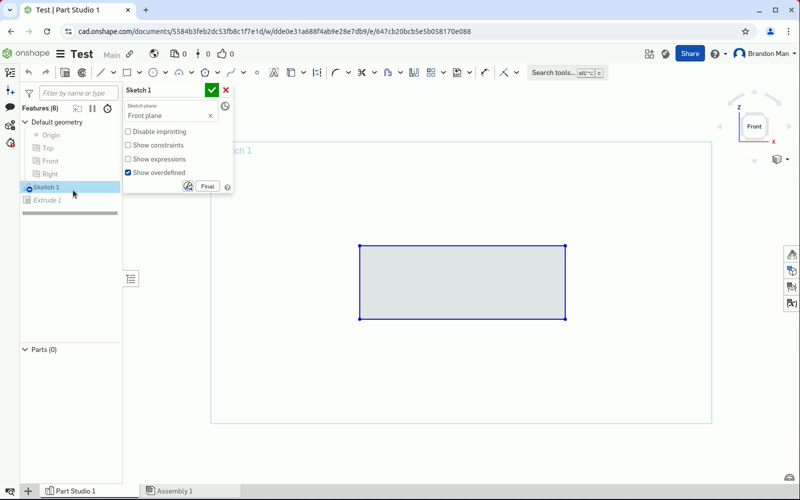
mouse_move(229, 92)
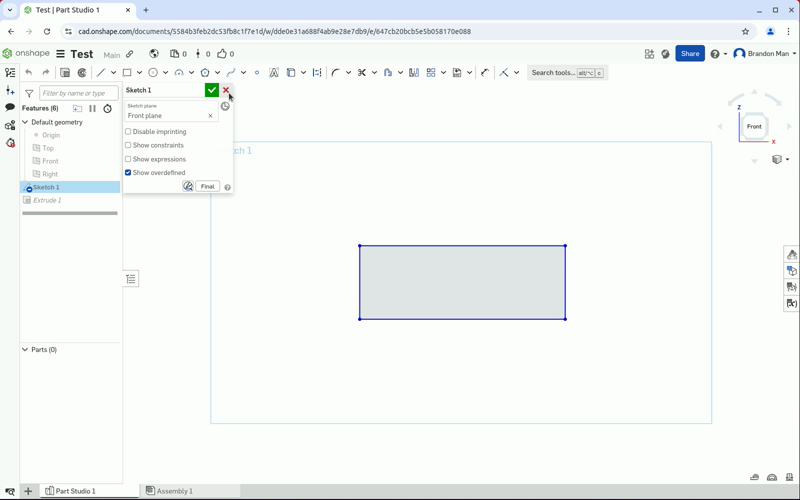
click(229, 92)
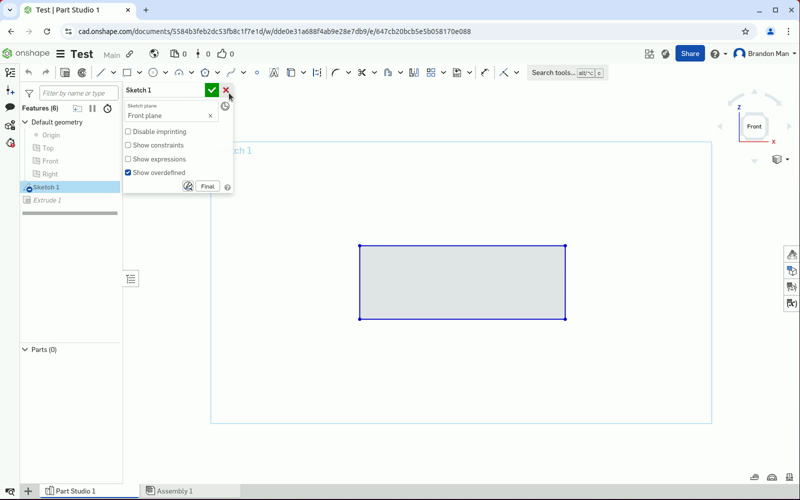
key(shift+s)
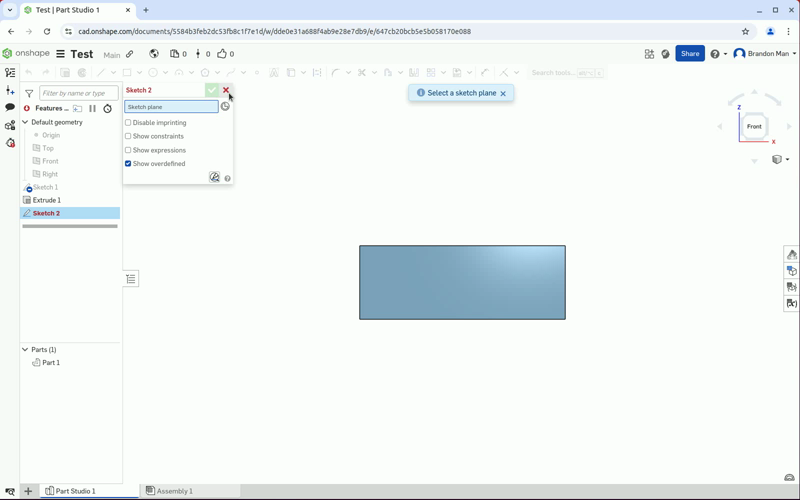
mouse_move(73, 163)
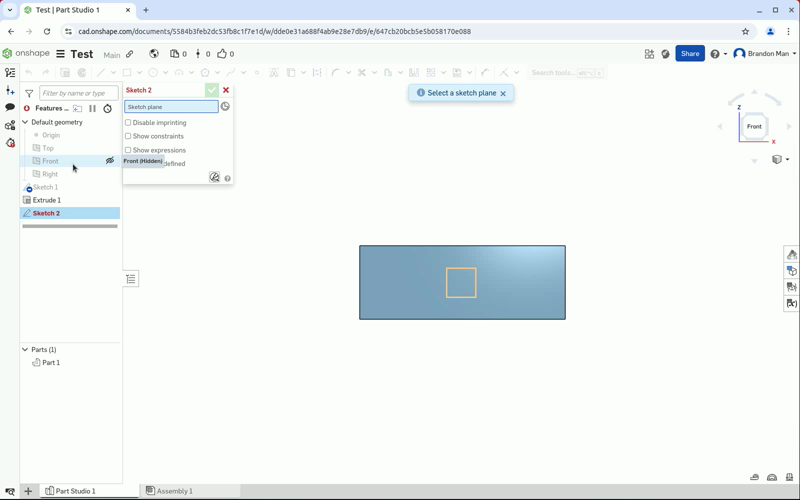
click(73, 163)
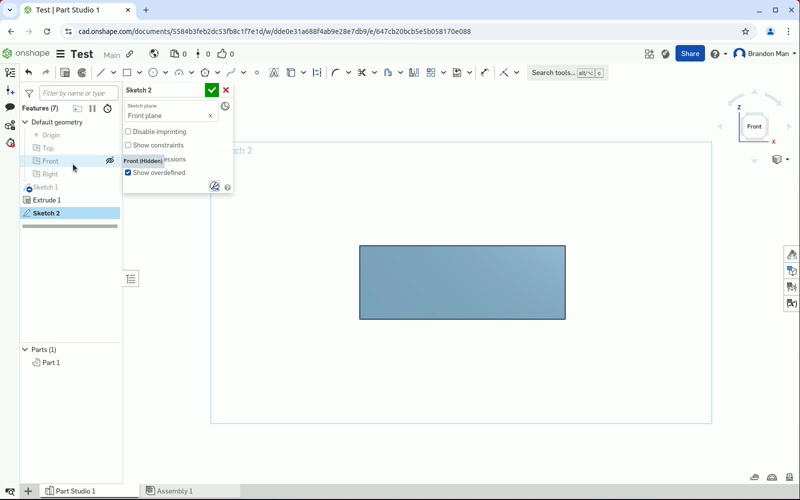
mouse_move(73, 352)
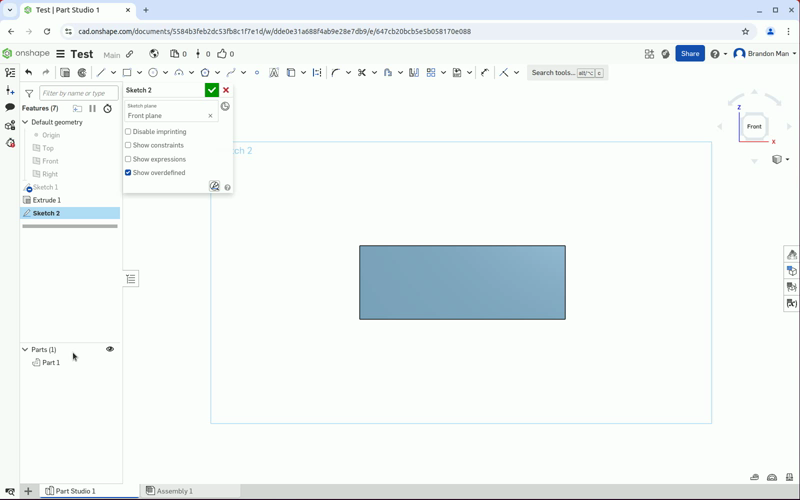
key(y)
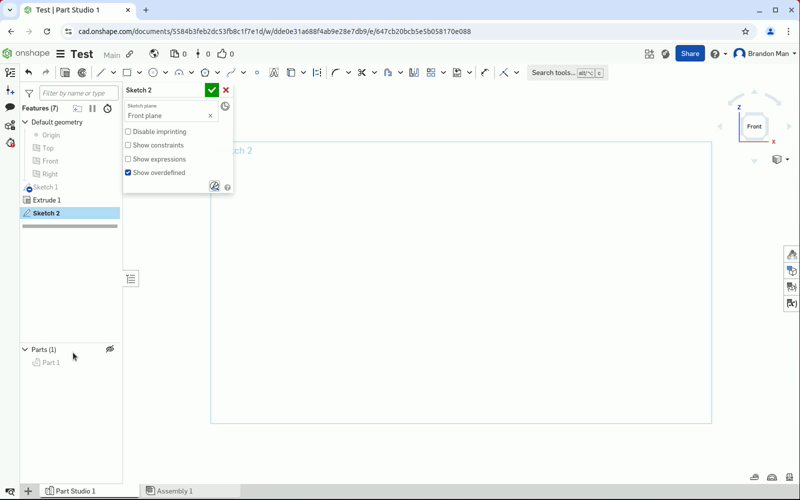
key(a)
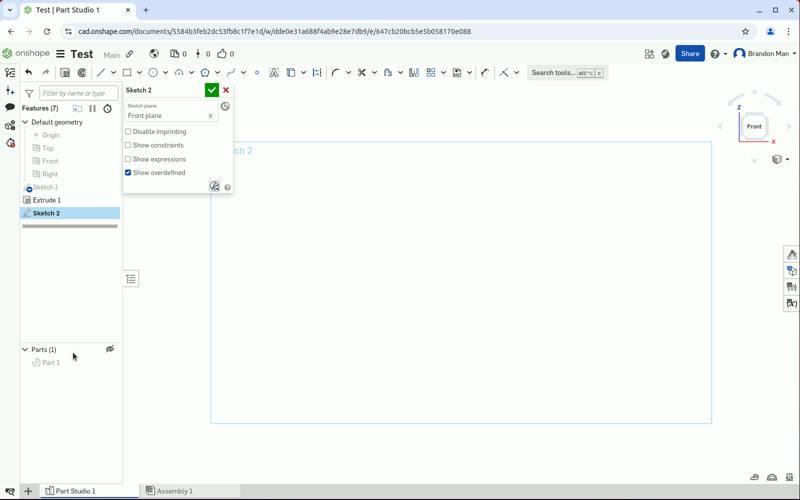
key_down(shift)
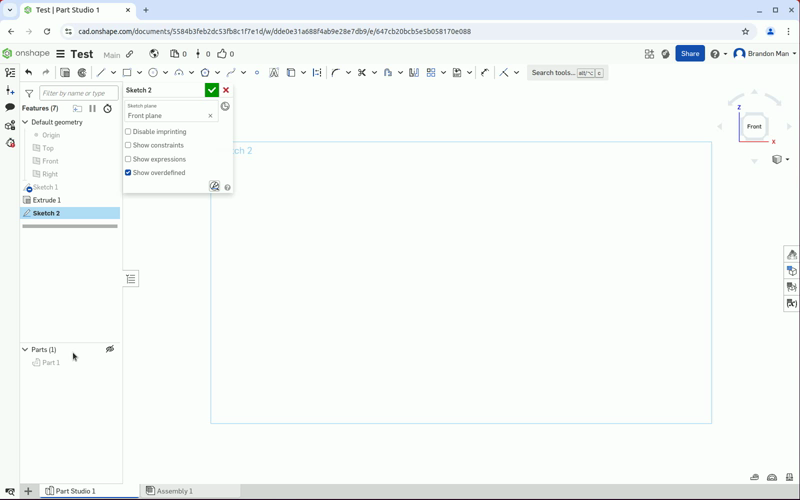
mouse_move(352, 320)
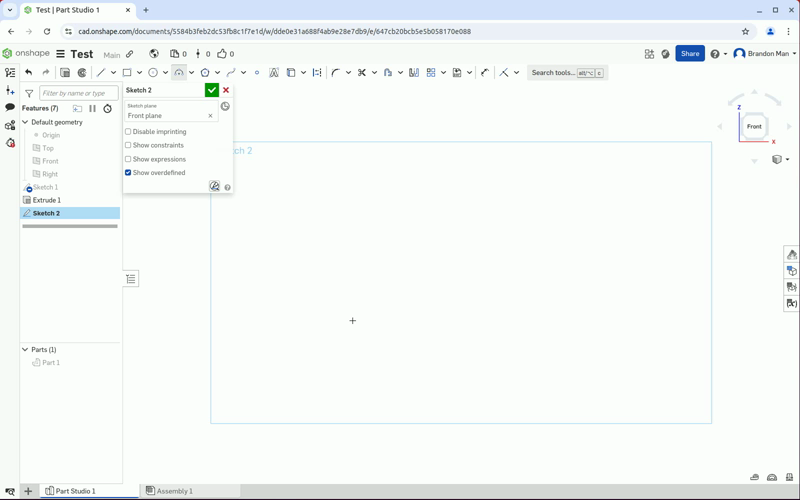
click(352, 320)
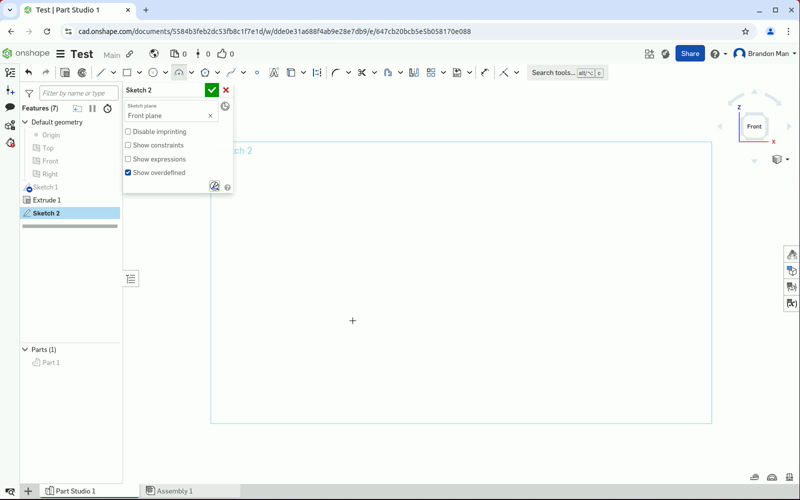
key_up(shift)
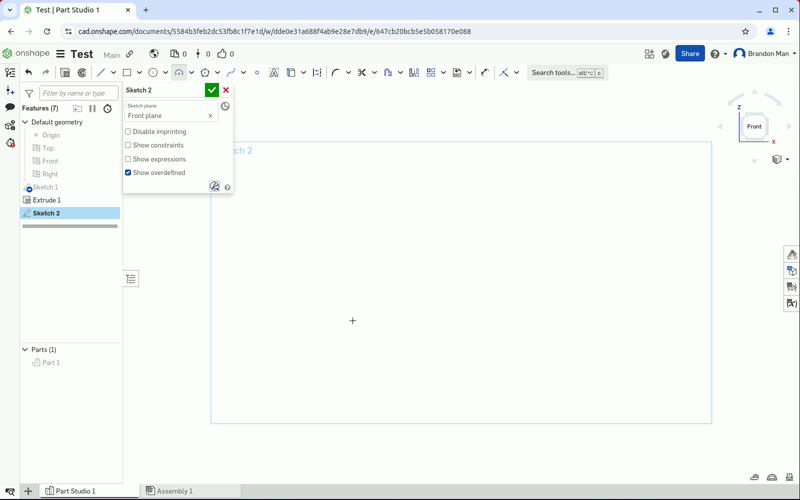
key_down(shift)
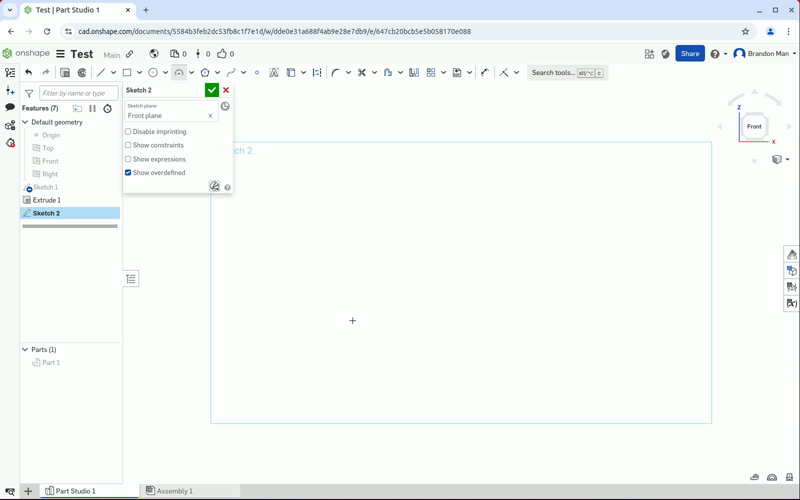
mouse_move(357, 324)
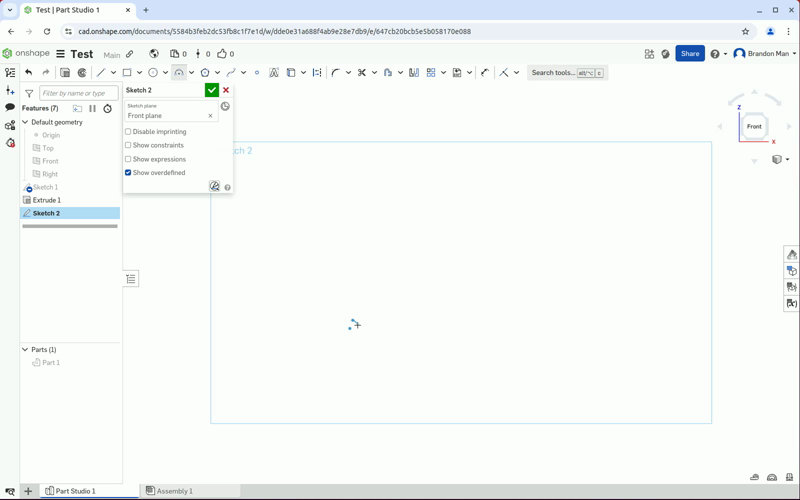
scroll(6)
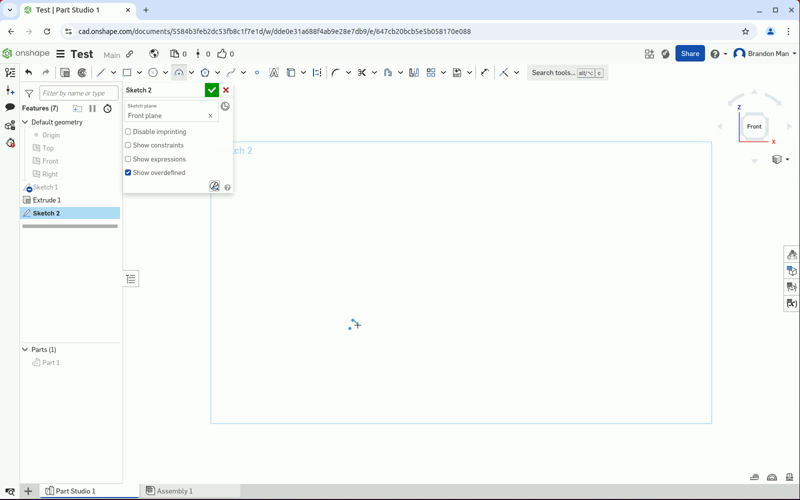
scroll(6)
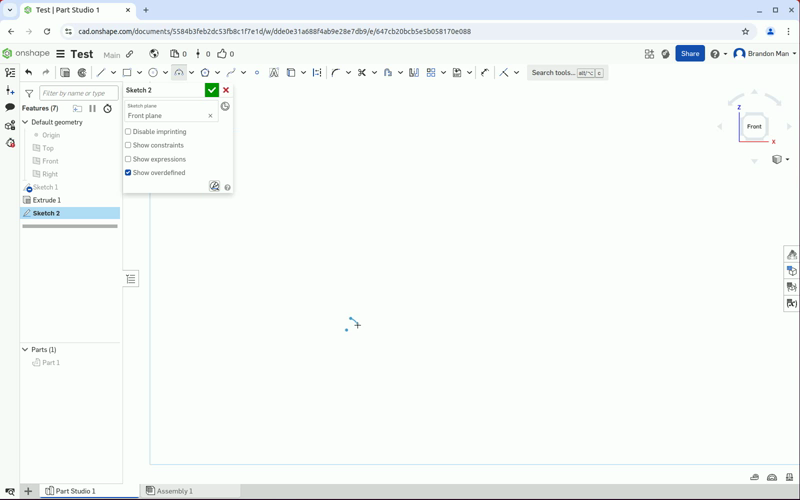
scroll(6)
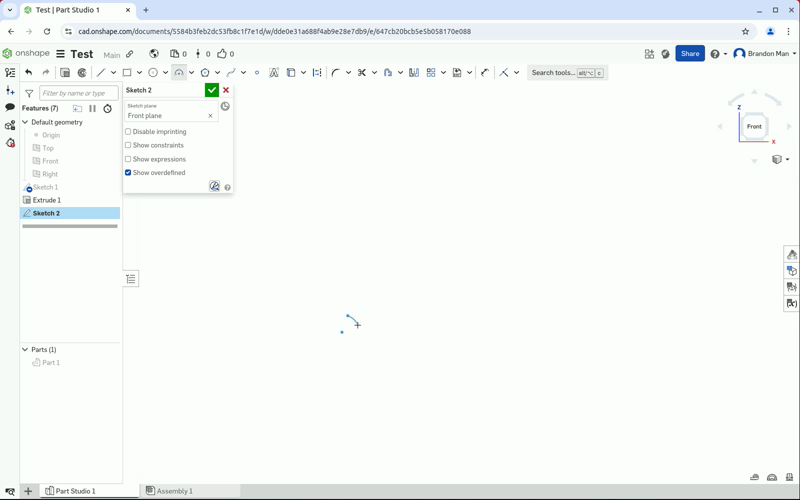
scroll(6)
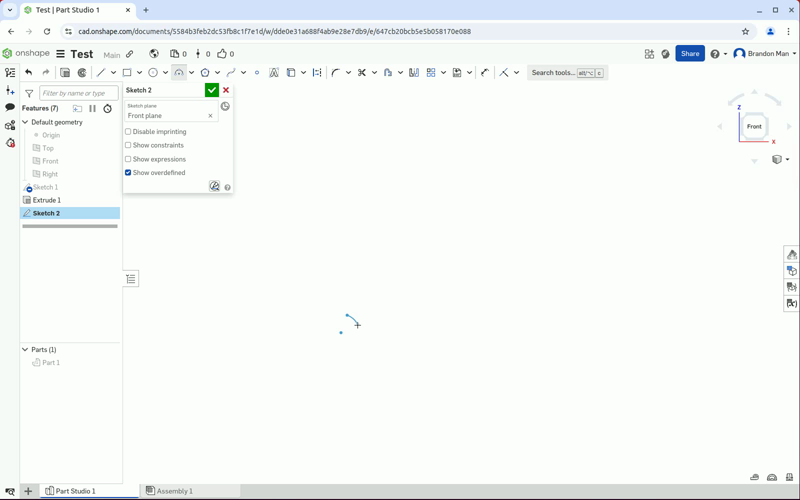
scroll(6)
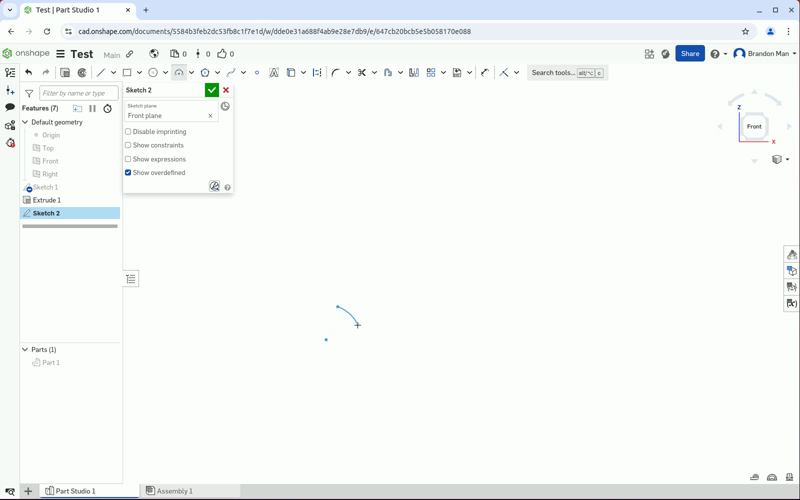
scroll(6)
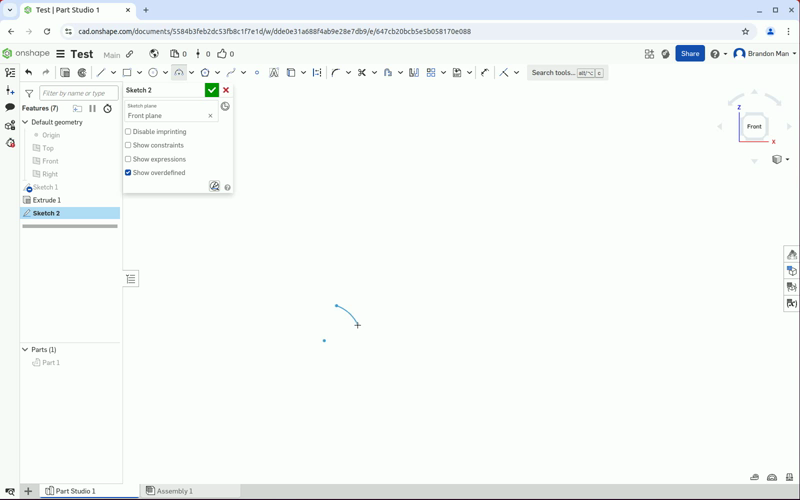
scroll(6)
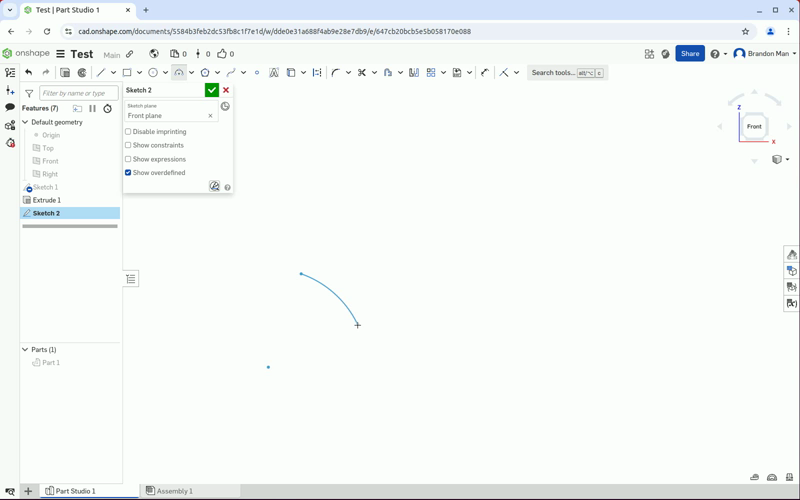
click(357, 324)
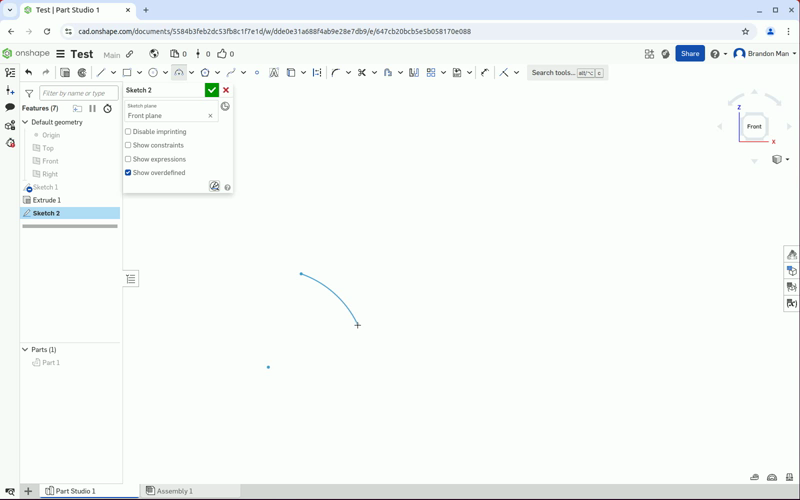
scroll(-6)
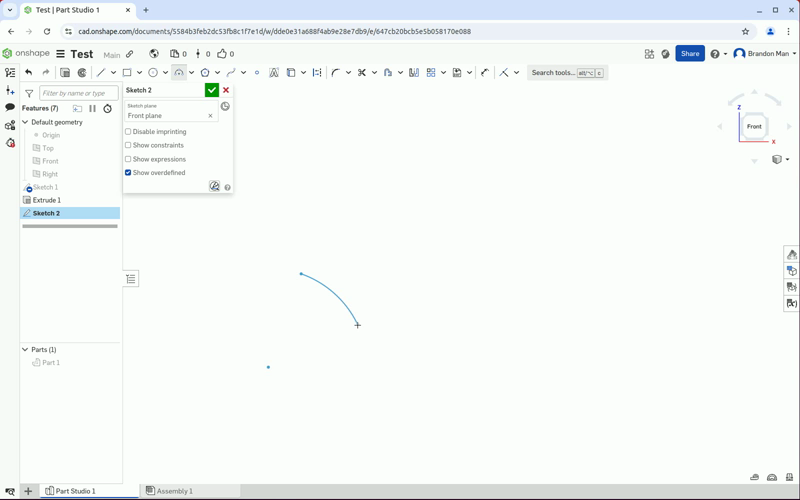
scroll(-6)
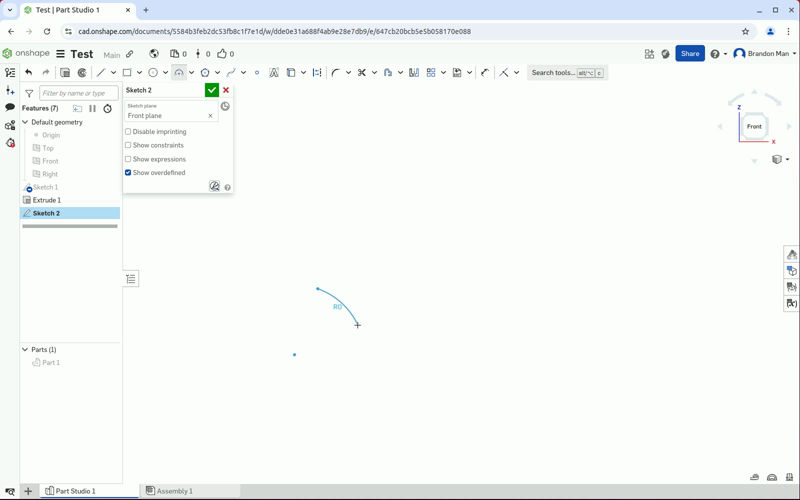
scroll(-6)
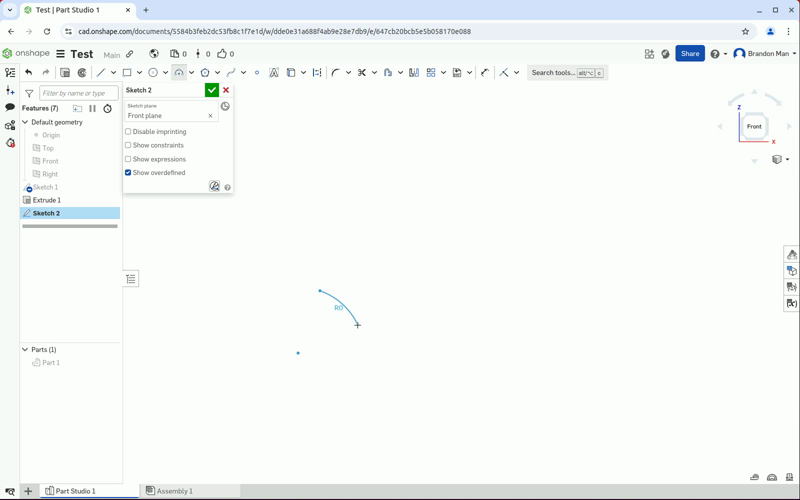
scroll(-6)
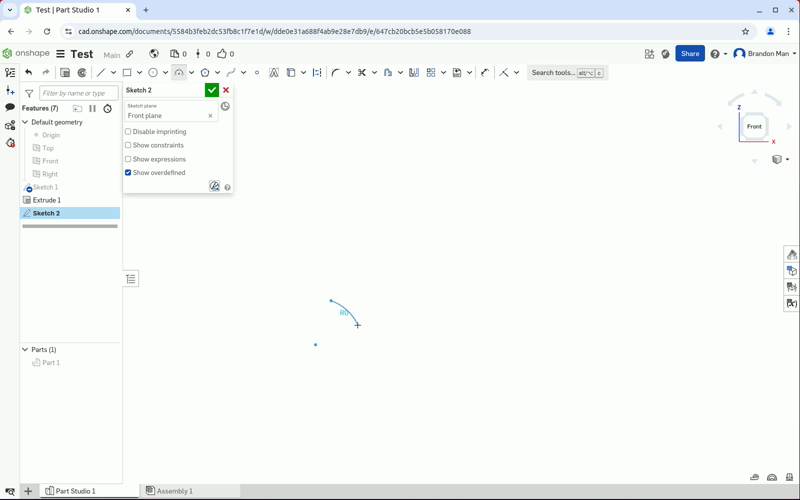
scroll(-6)
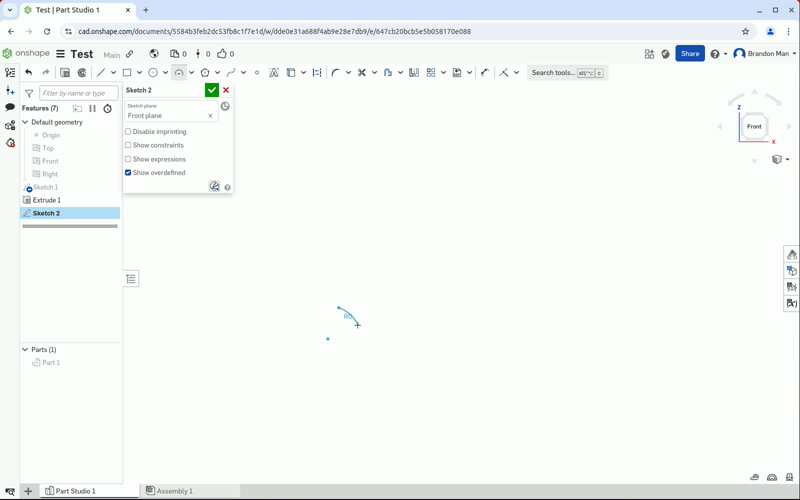
scroll(-6)
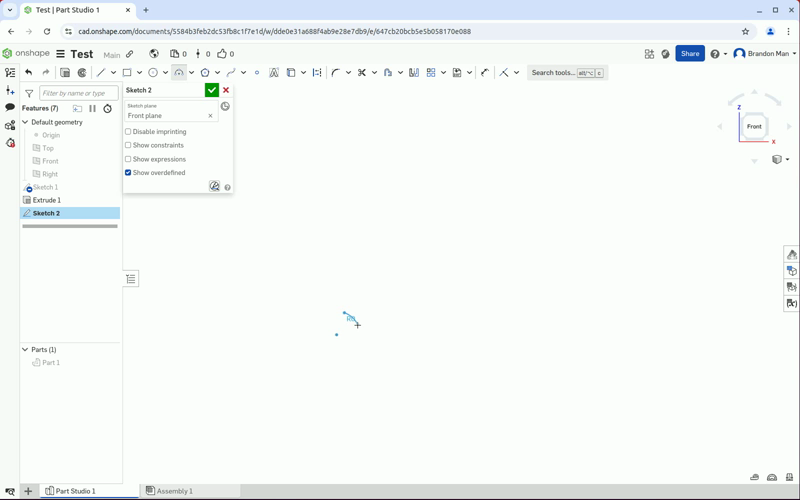
scroll(-6)
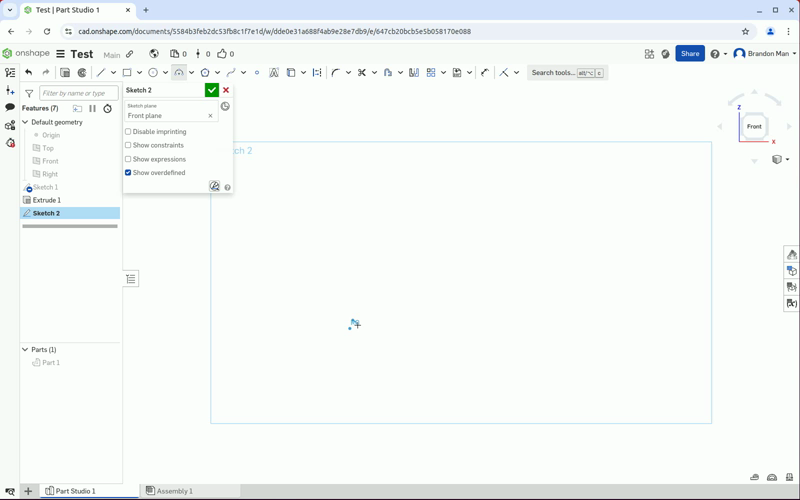
mouse_move(354, 323)
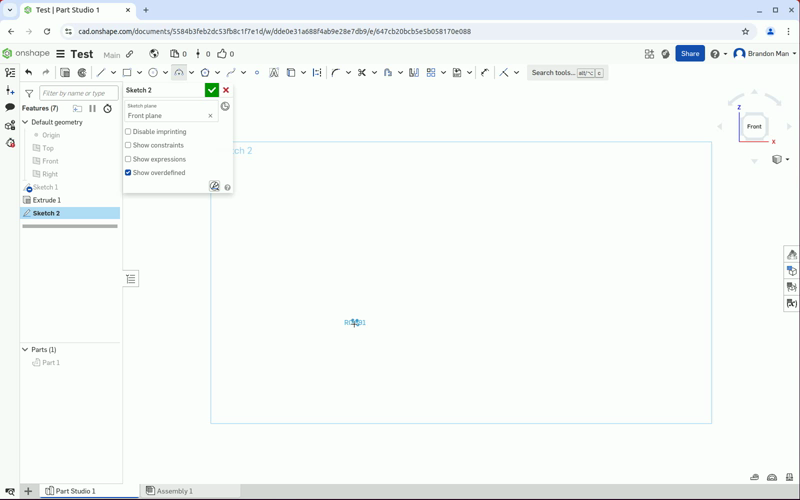
scroll(6)
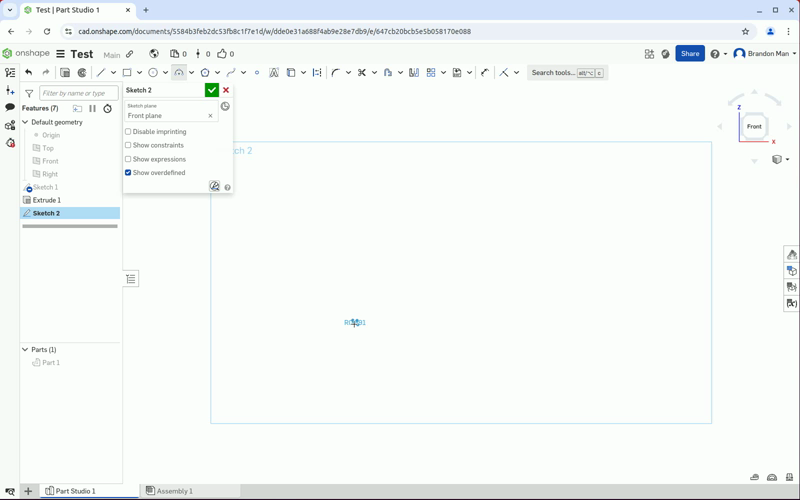
scroll(6)
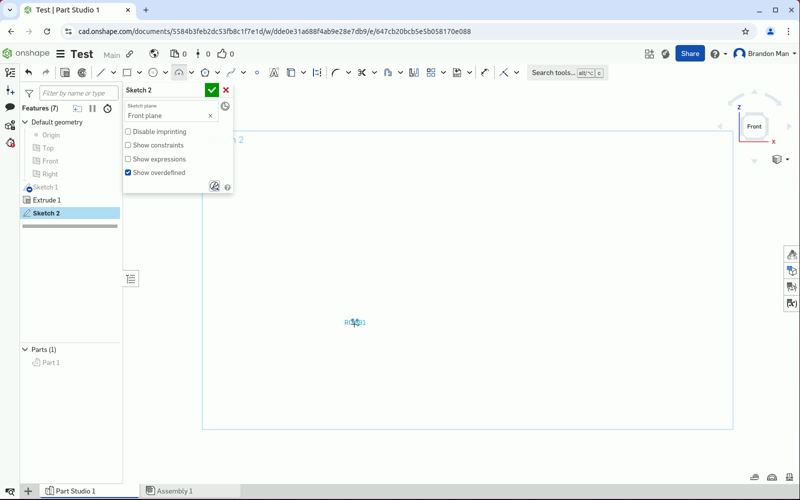
scroll(6)
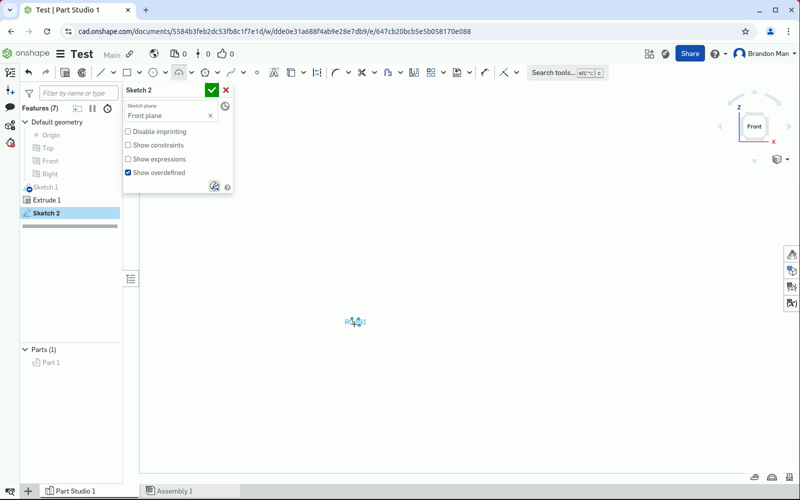
scroll(6)
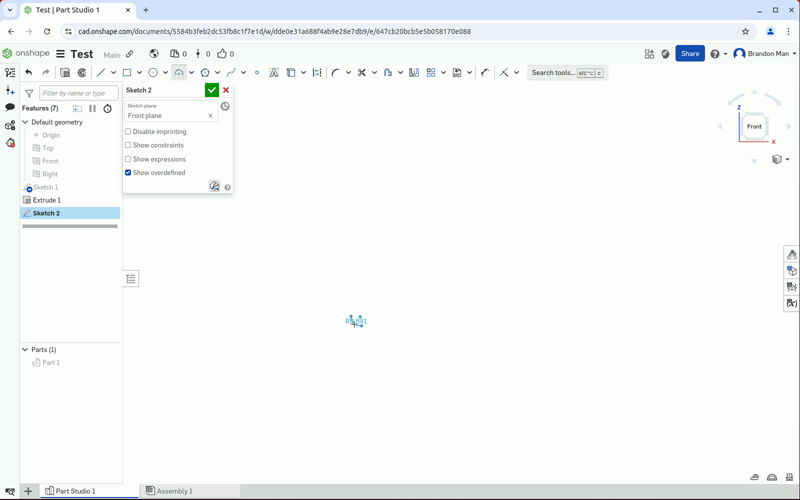
scroll(6)
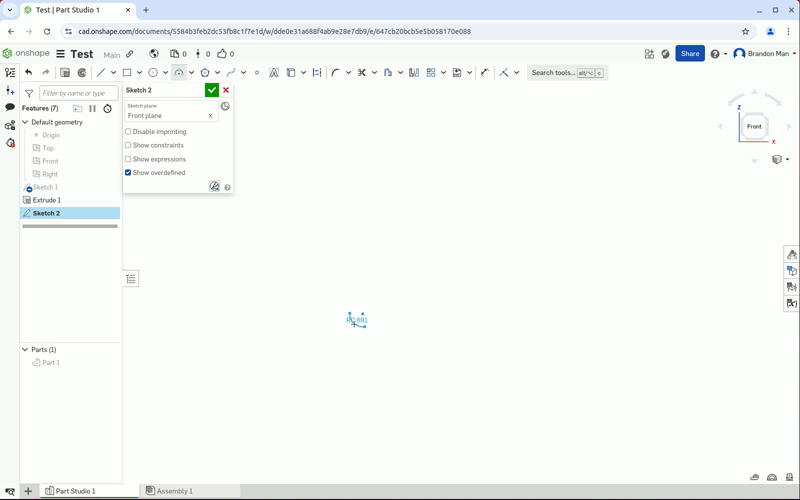
scroll(6)
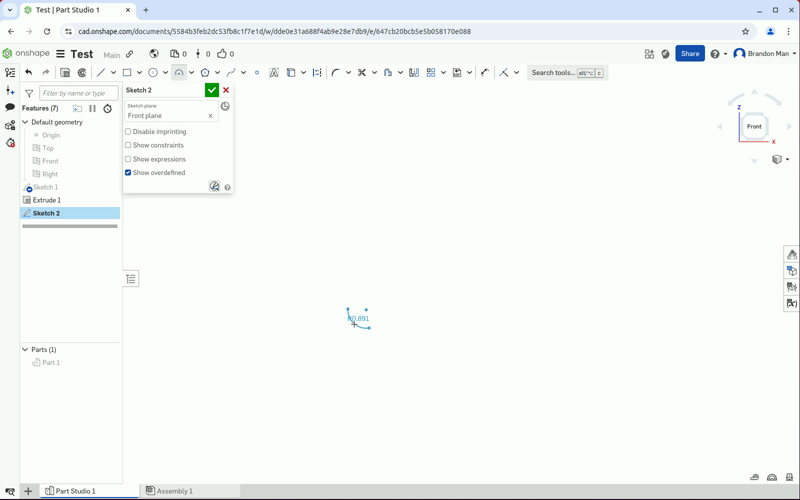
scroll(6)
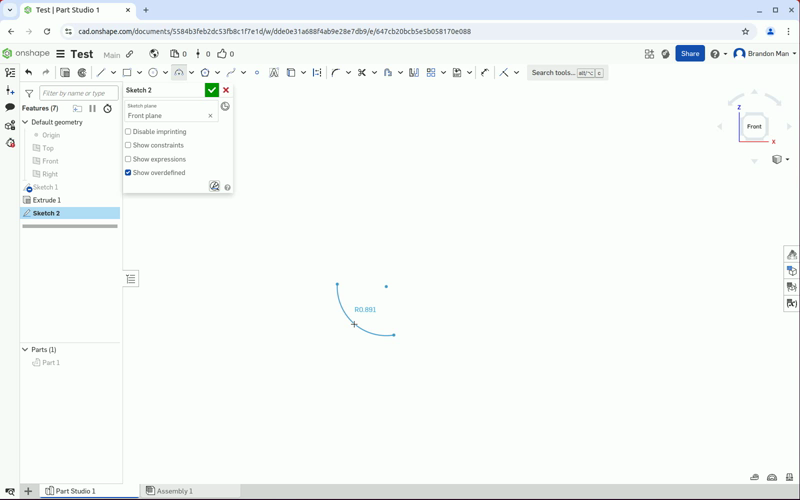
click(354, 323)
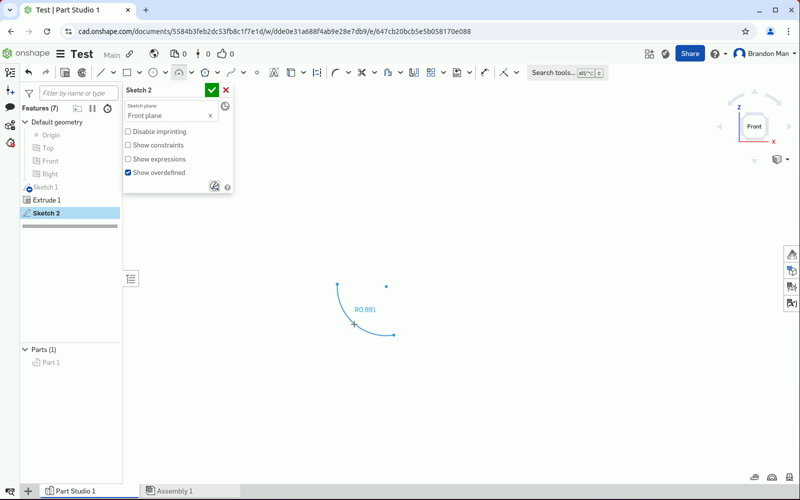
scroll(-6)
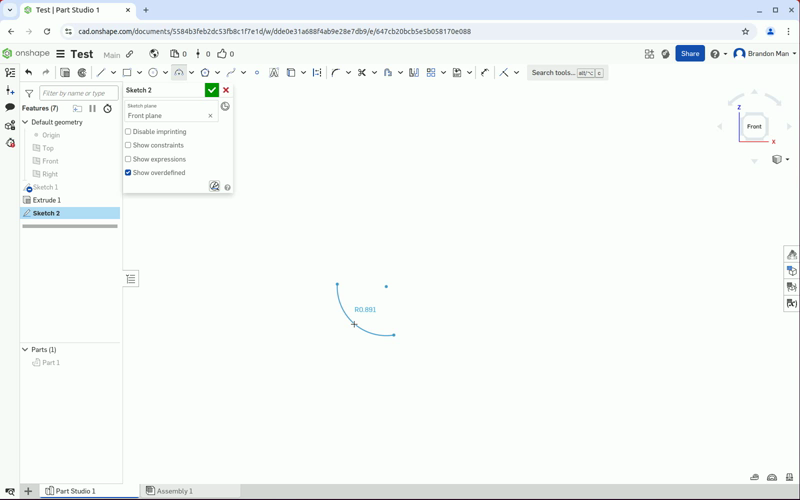
scroll(-6)
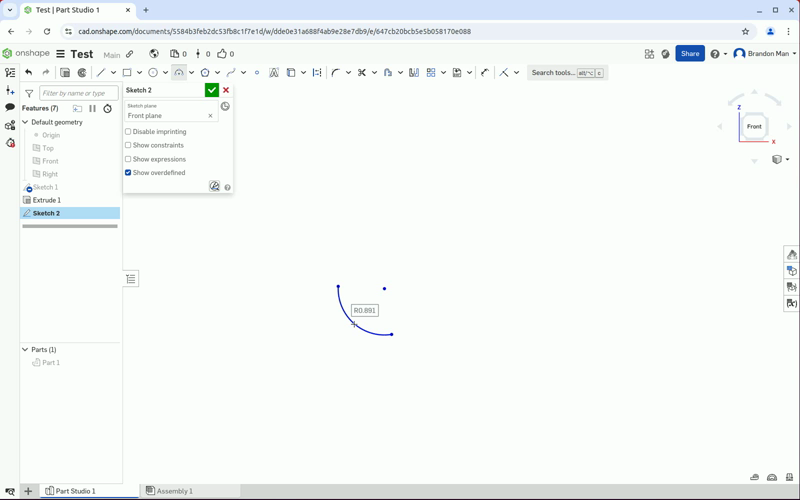
scroll(-6)
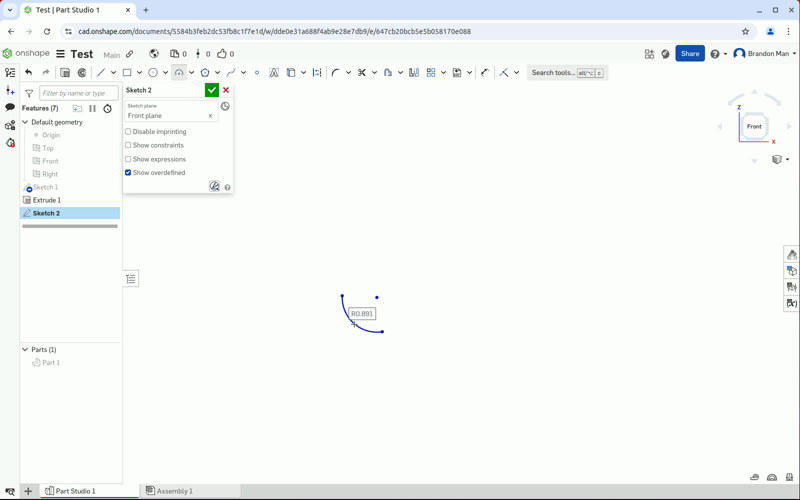
scroll(-6)
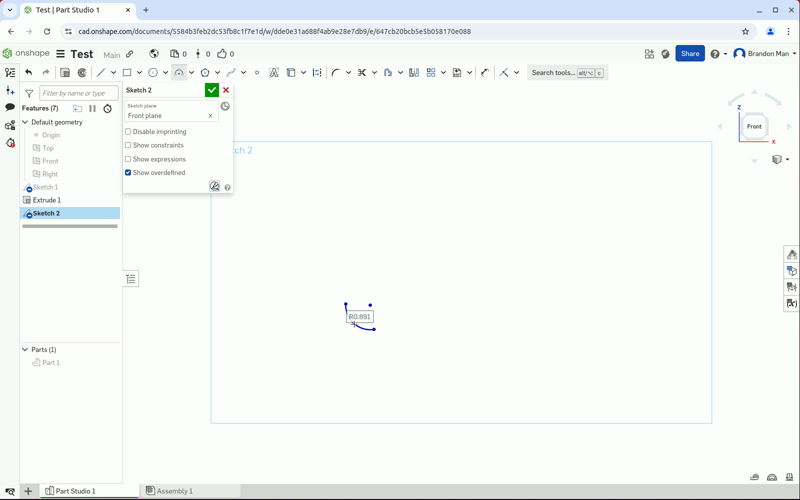
scroll(-6)
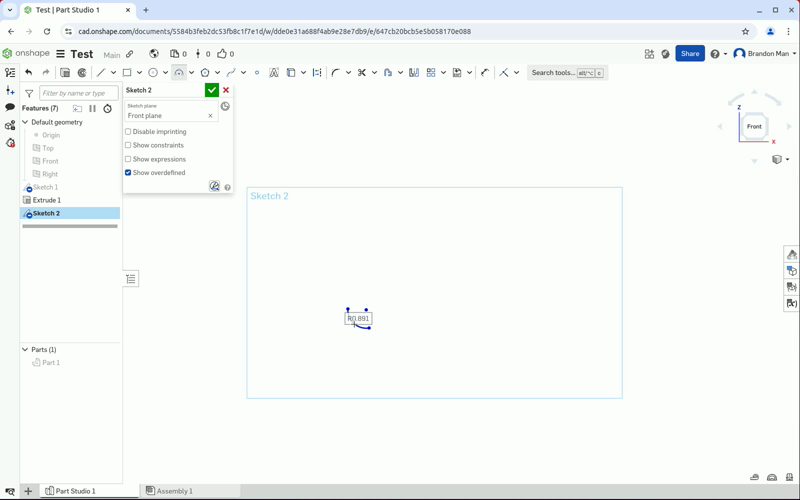
scroll(-6)
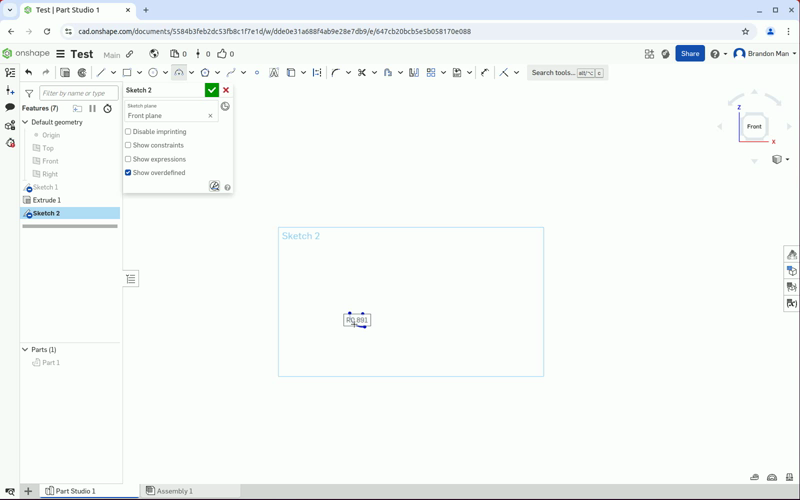
scroll(-6)
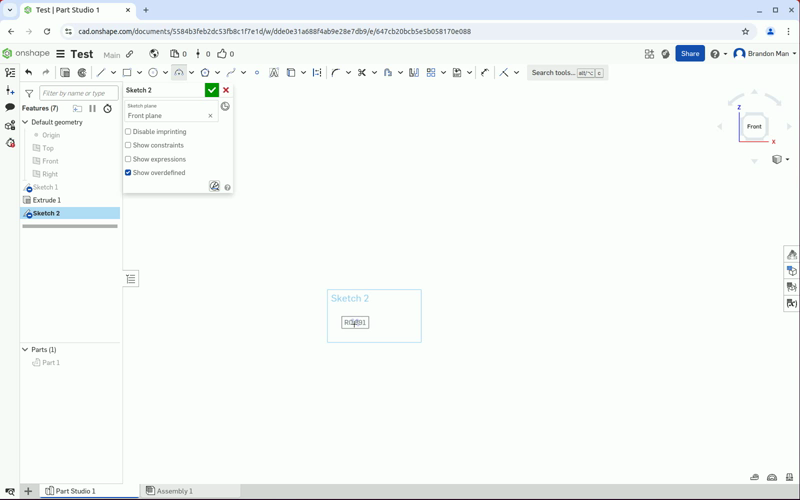
key_up(shift)
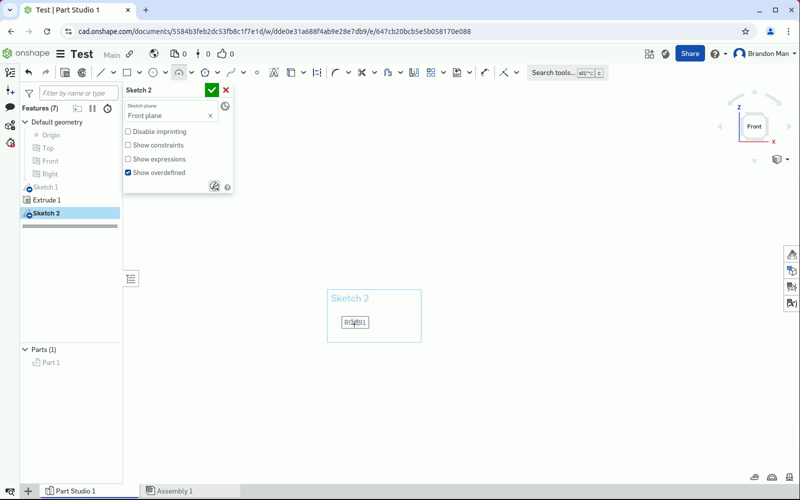
key(esc)
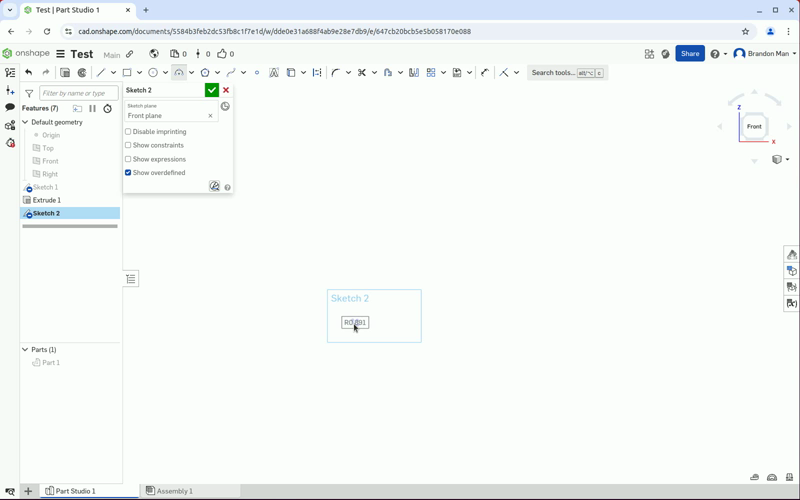
key(l)
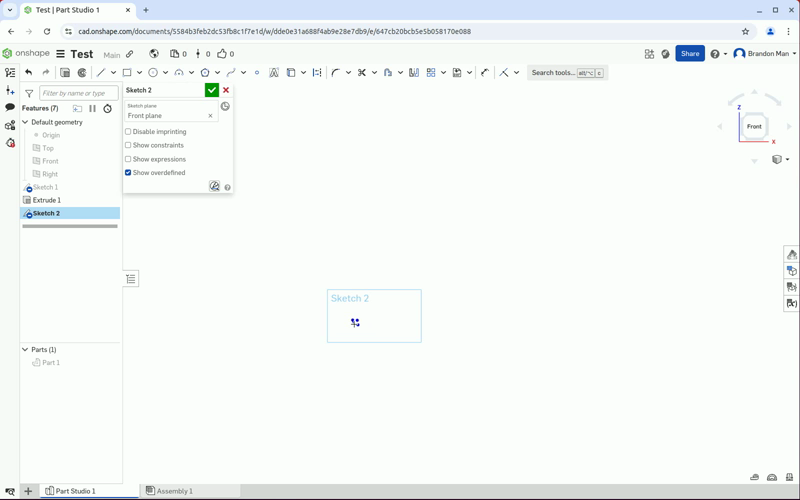
mouse_move(357, 324)
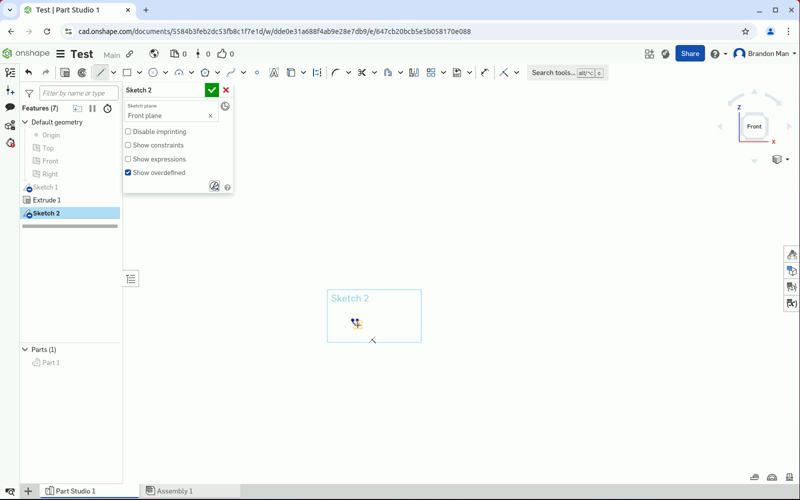
scroll(6)
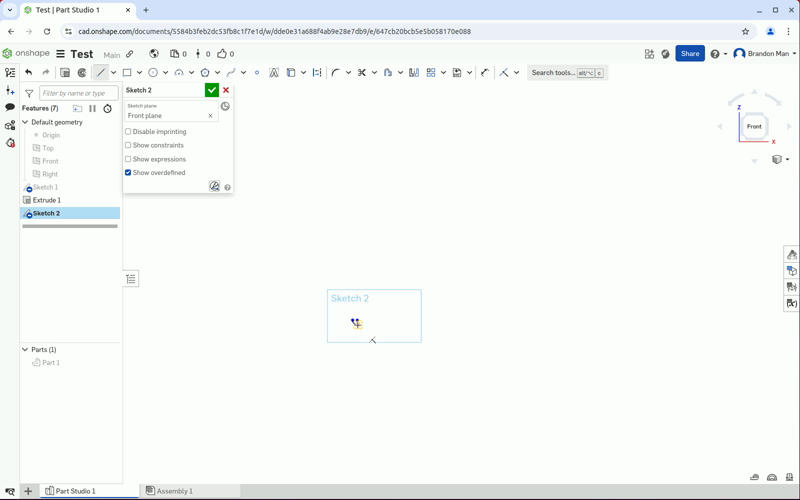
scroll(6)
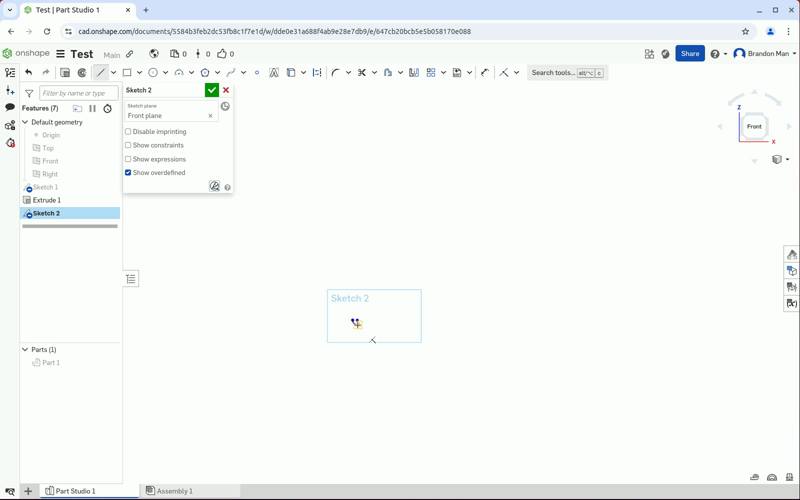
scroll(6)
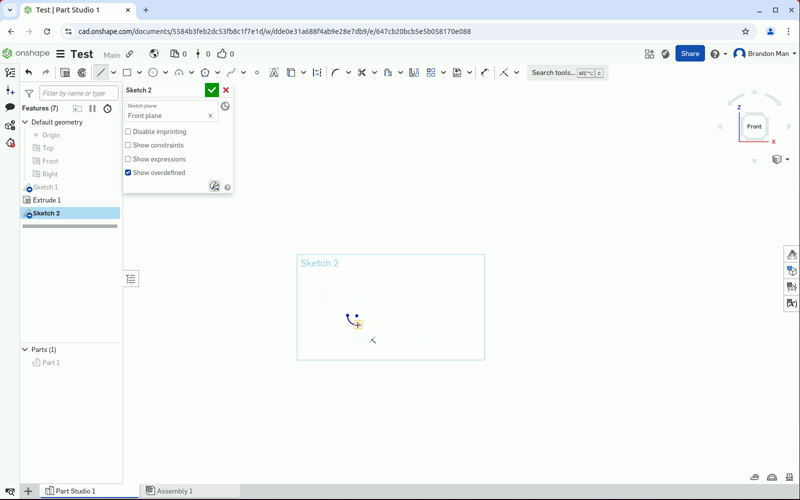
scroll(6)
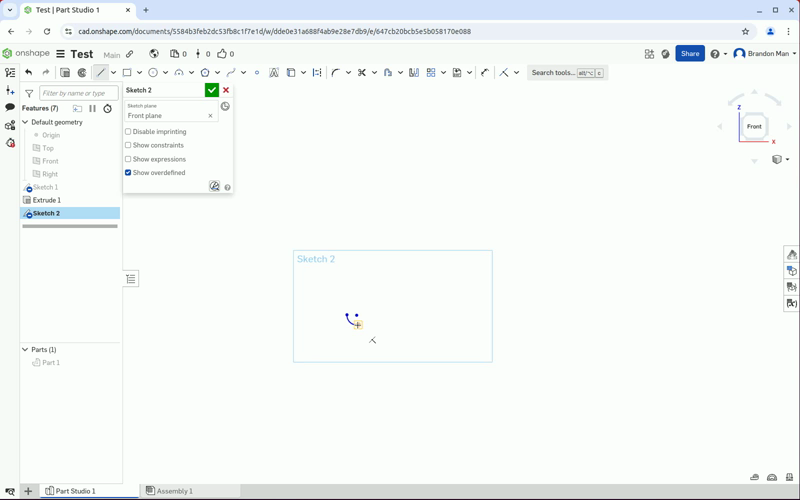
scroll(6)
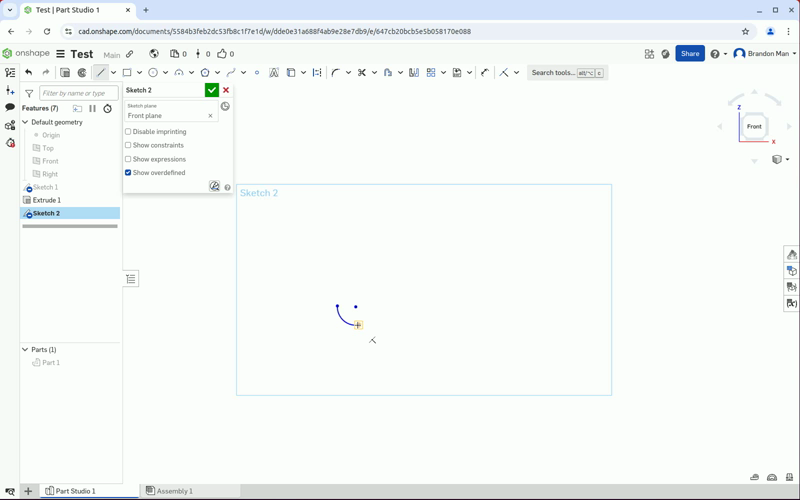
scroll(6)
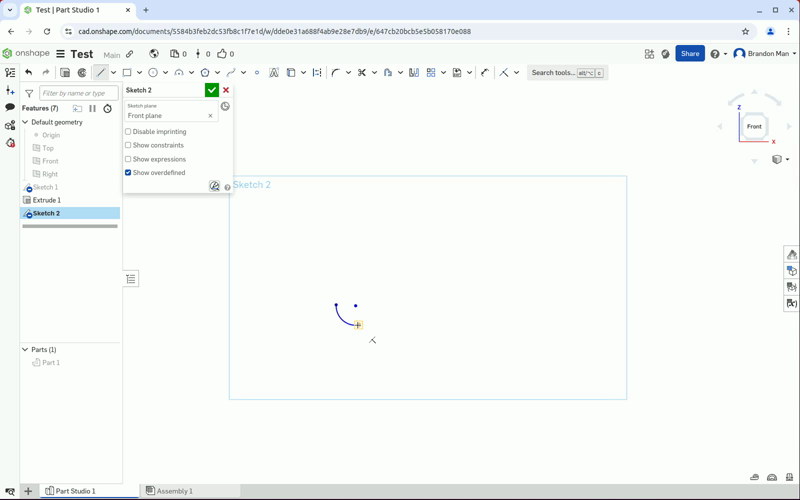
scroll(6)
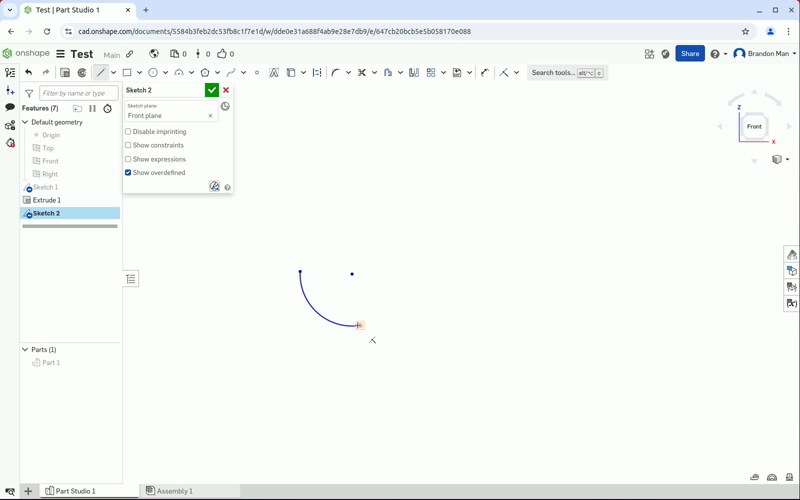
click(357, 324)
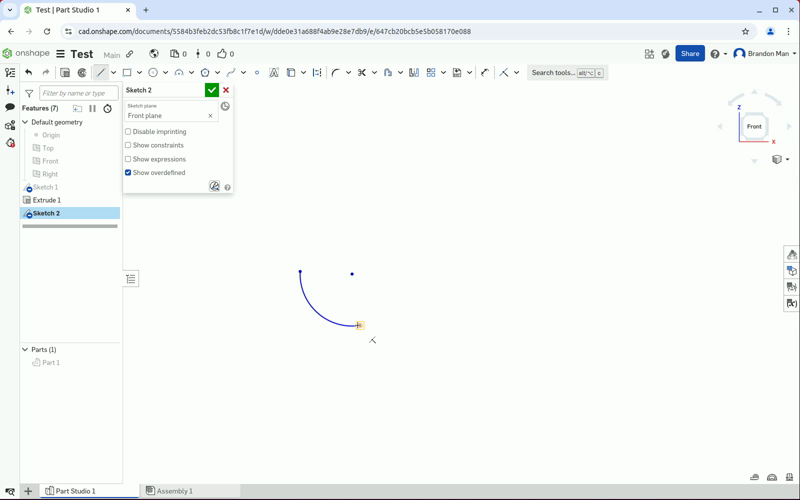
scroll(-6)
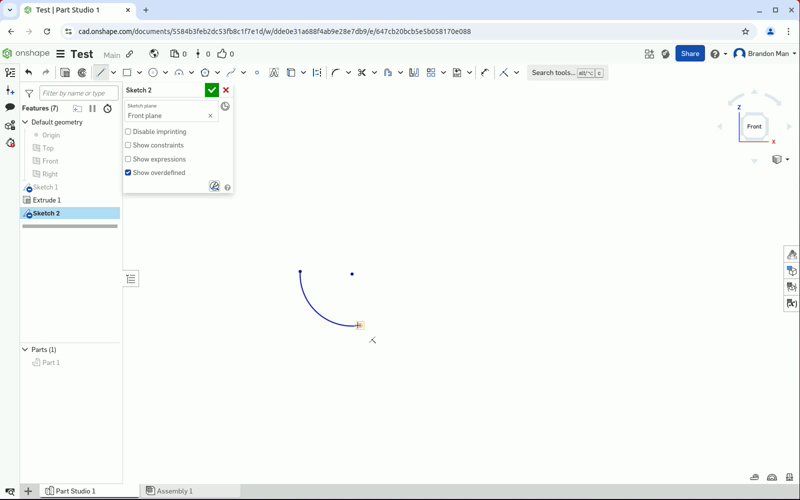
scroll(-6)
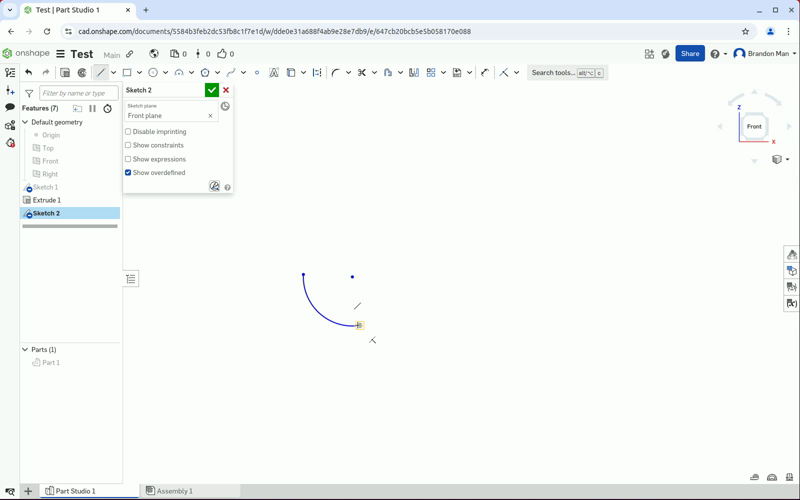
scroll(-6)
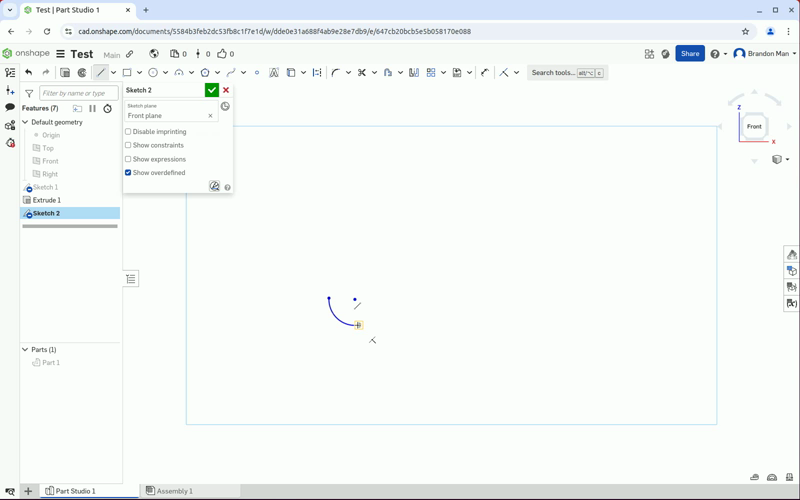
scroll(-6)
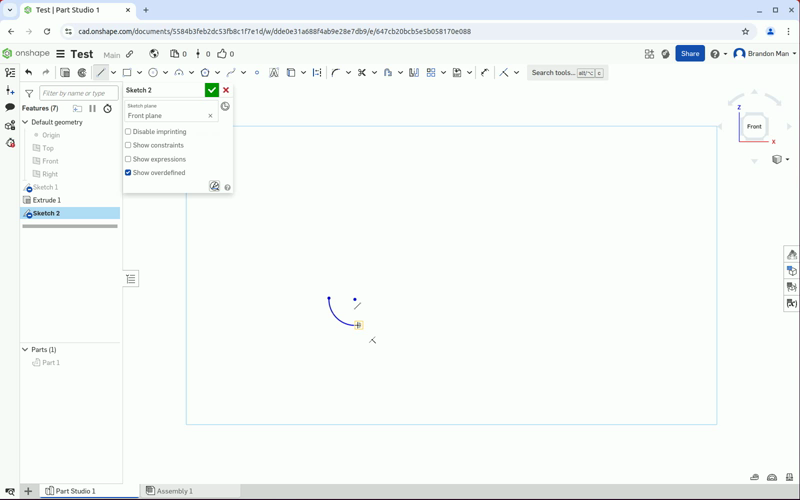
scroll(-6)
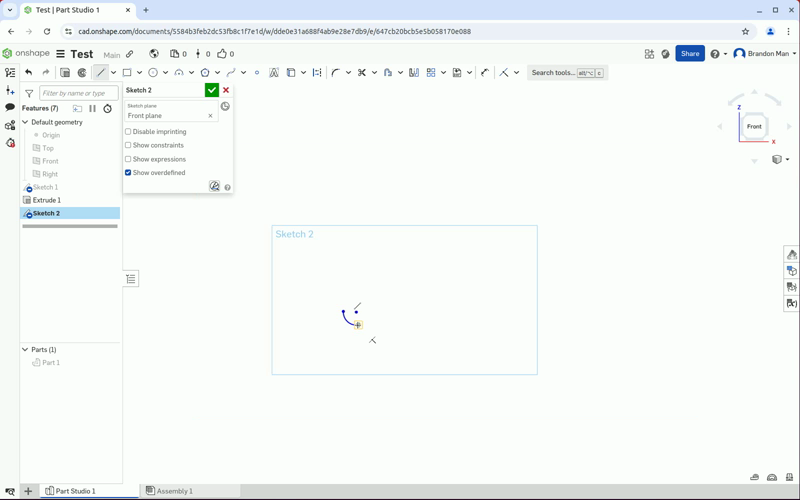
scroll(-6)
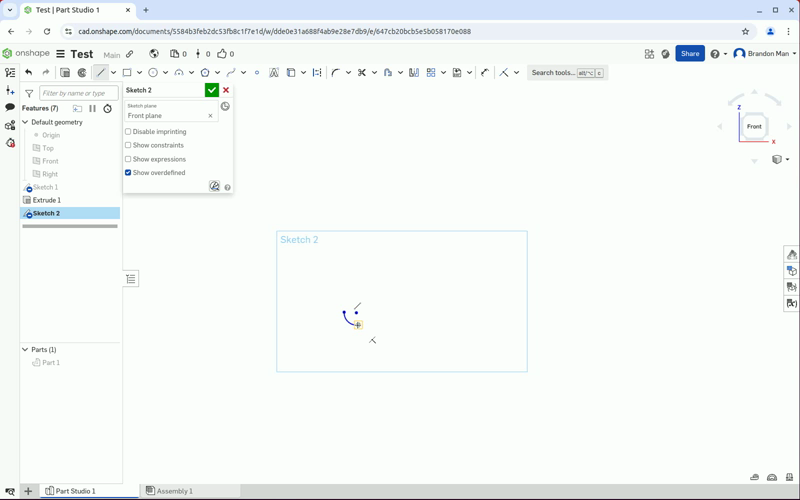
scroll(-6)
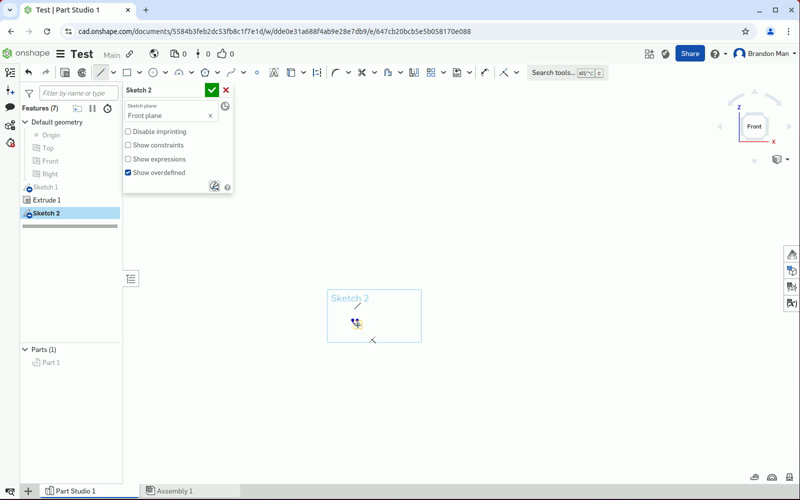
key_down(shift)
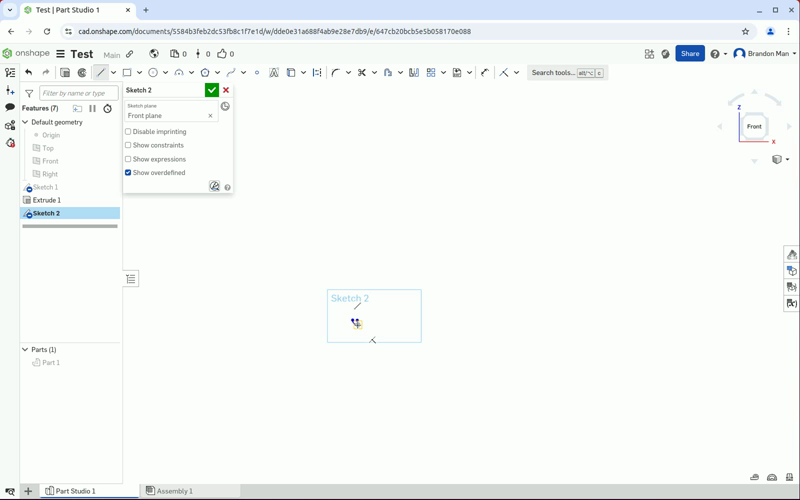
mouse_move(567, 324)
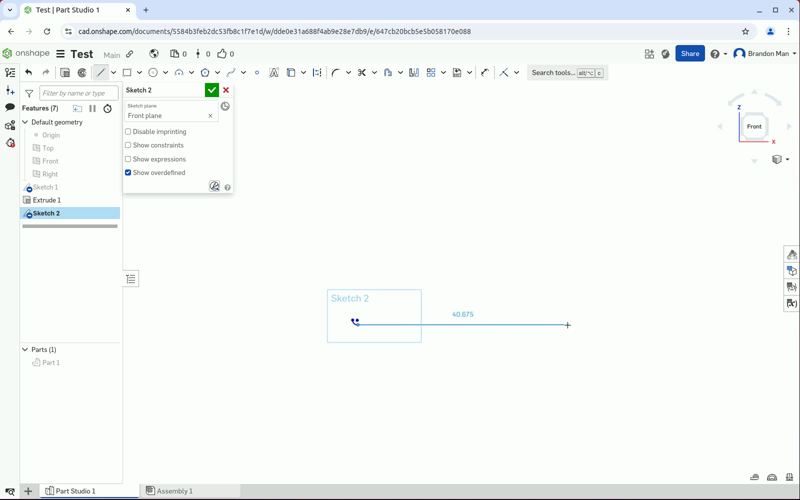
click(567, 324)
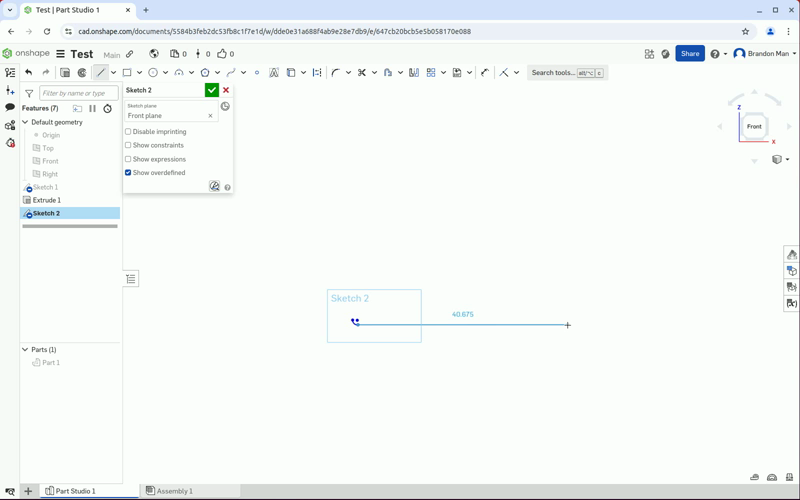
key_up(shift)
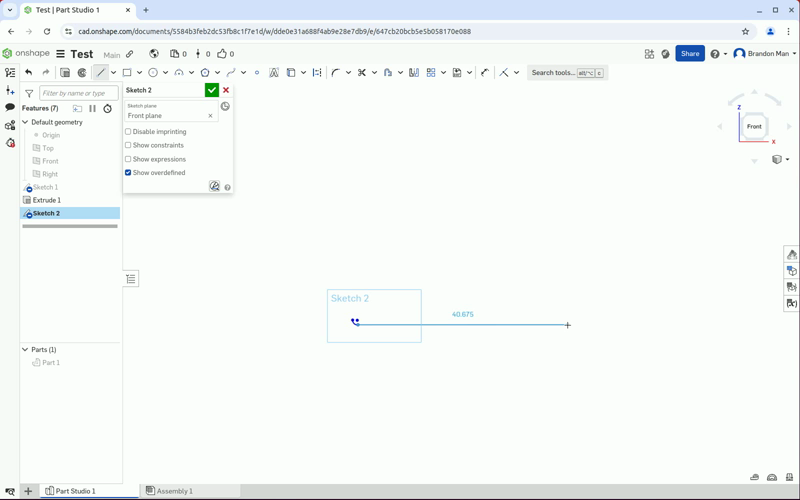
key(esc)
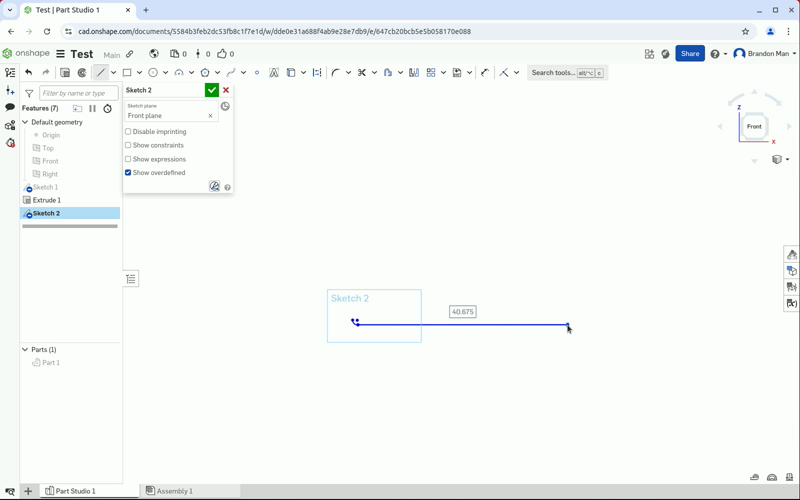
key(a)
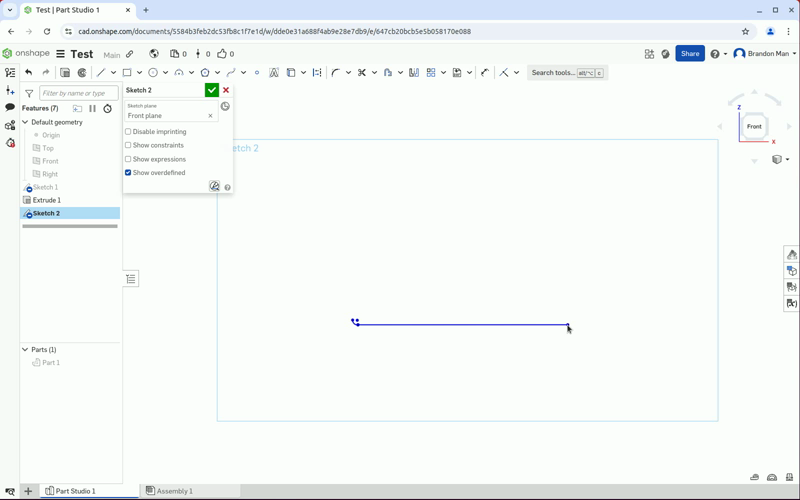
mouse_move(567, 324)
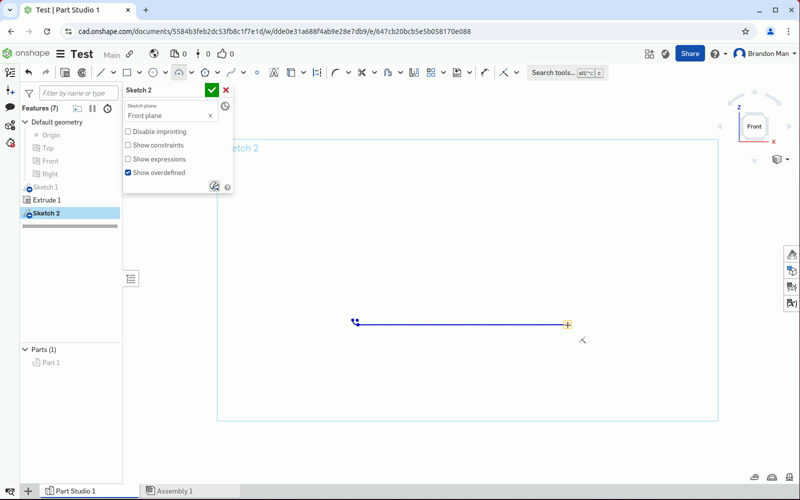
click(567, 324)
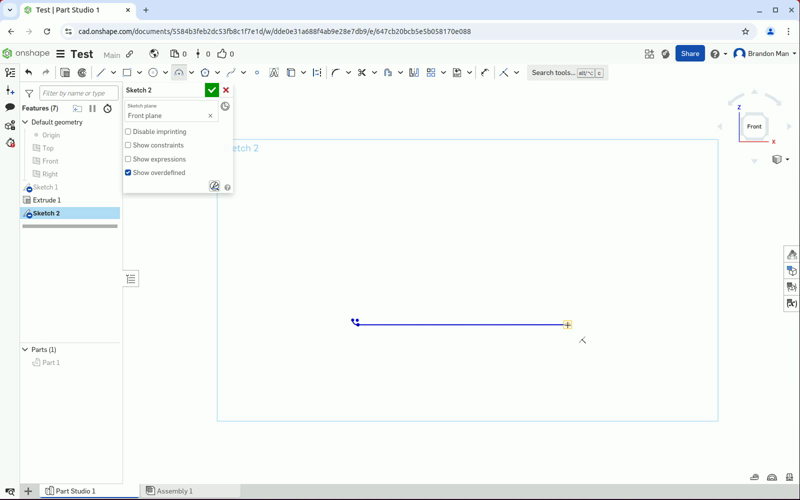
key_down(shift)
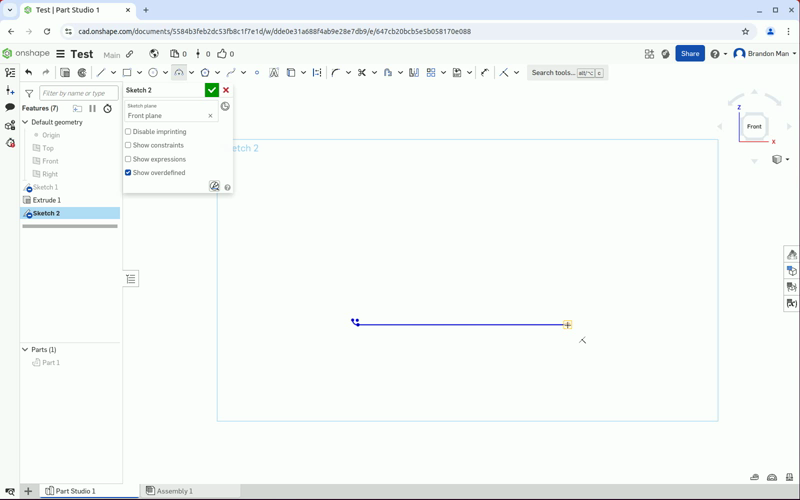
mouse_move(572, 320)
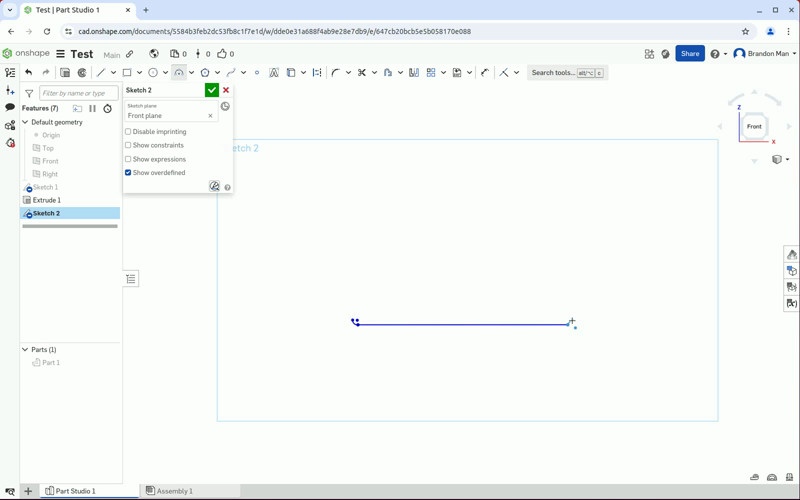
scroll(6)
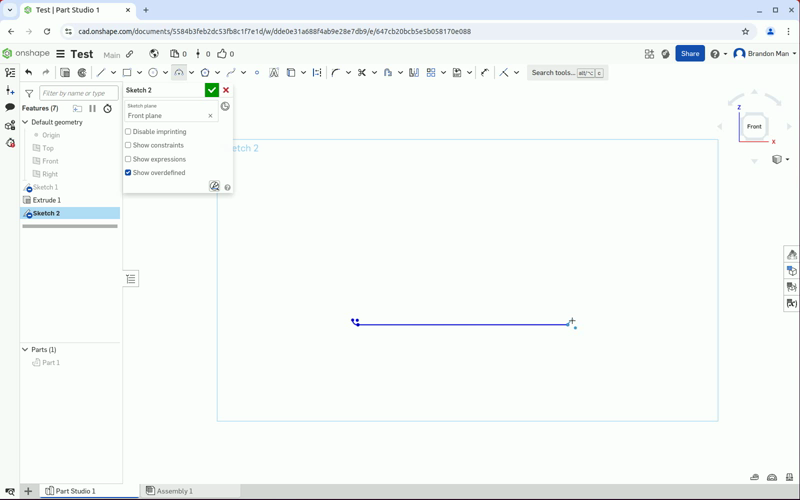
scroll(6)
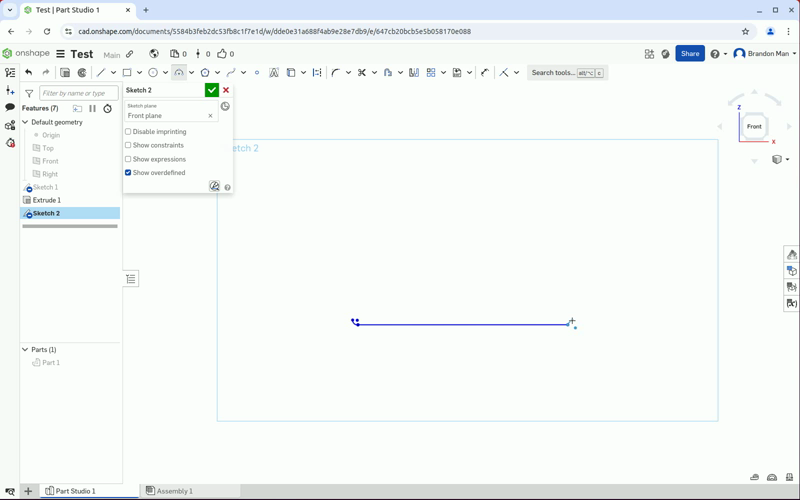
scroll(6)
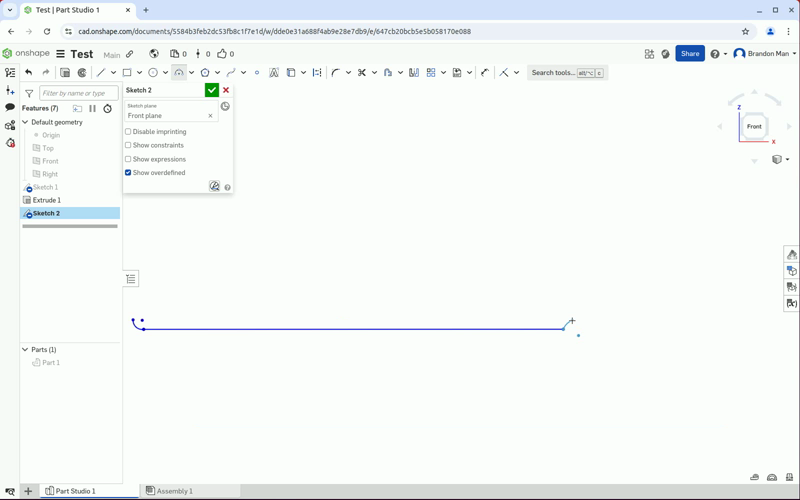
scroll(6)
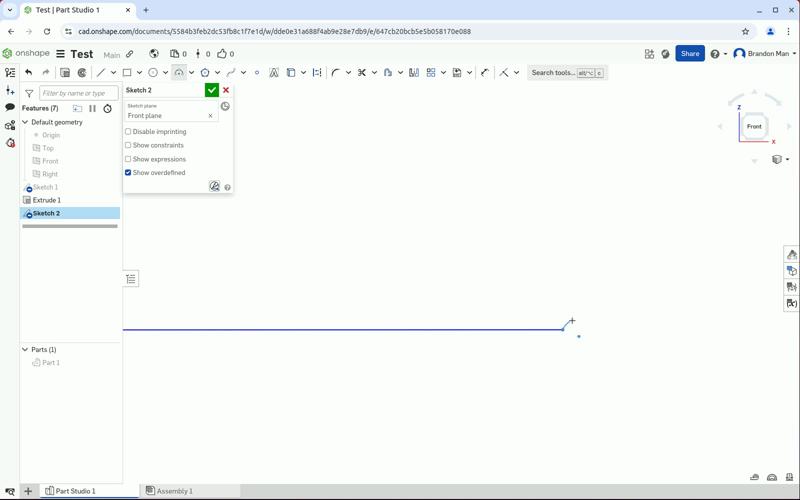
scroll(6)
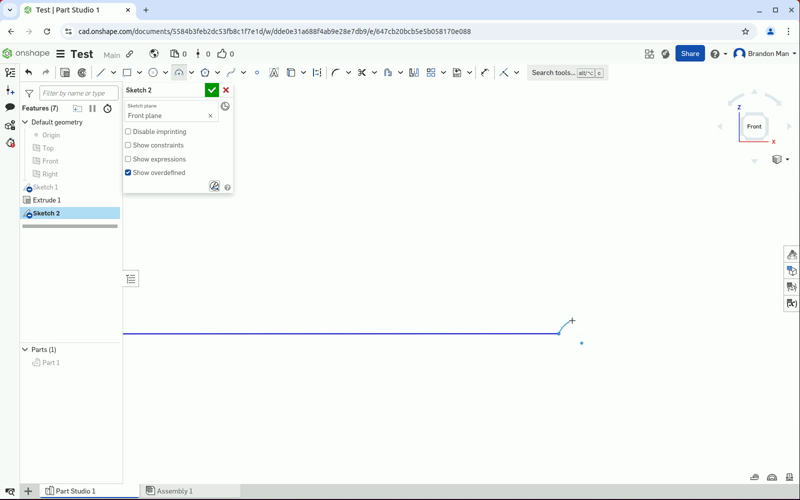
scroll(6)
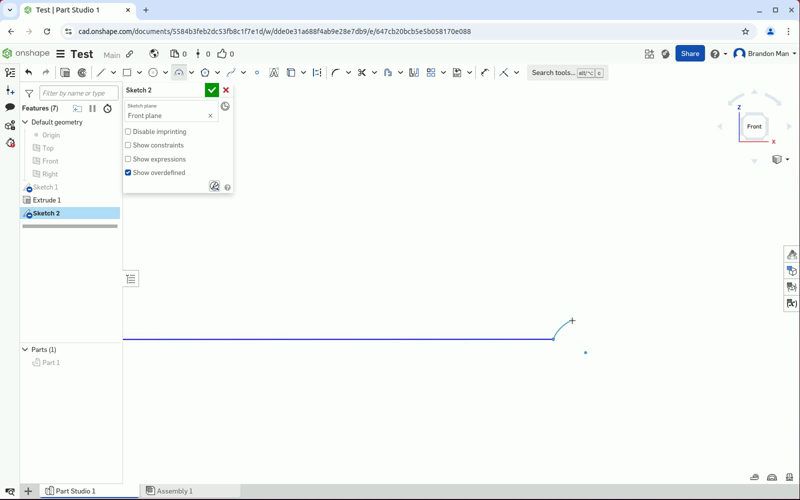
scroll(6)
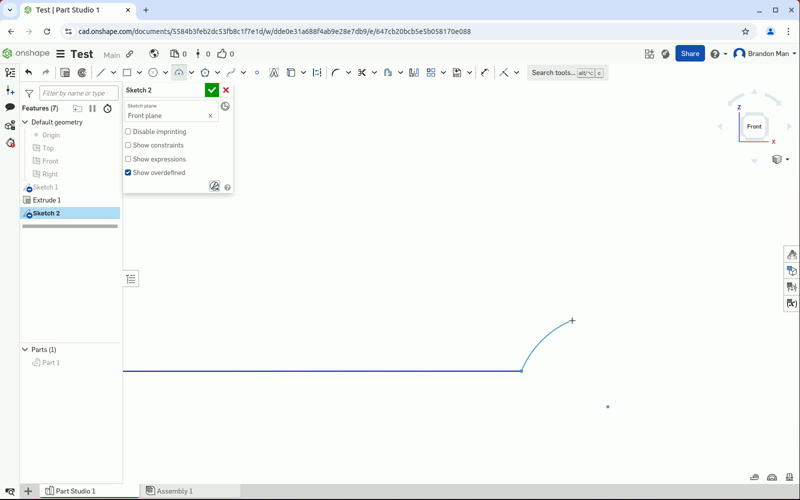
click(572, 320)
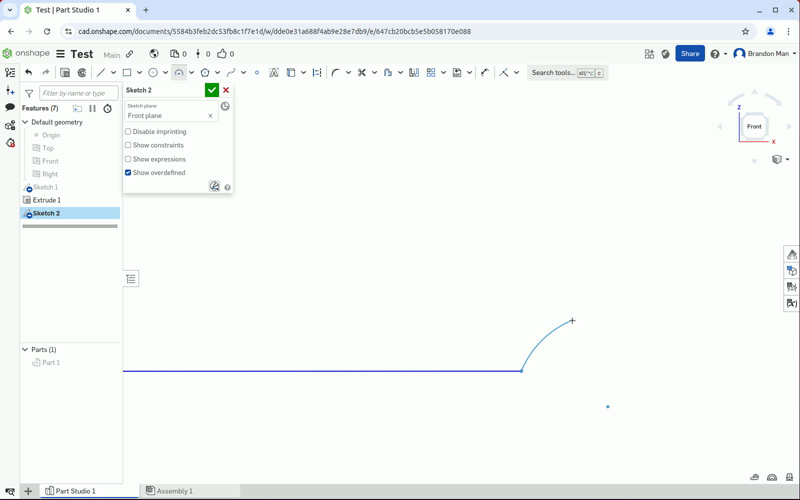
scroll(-6)
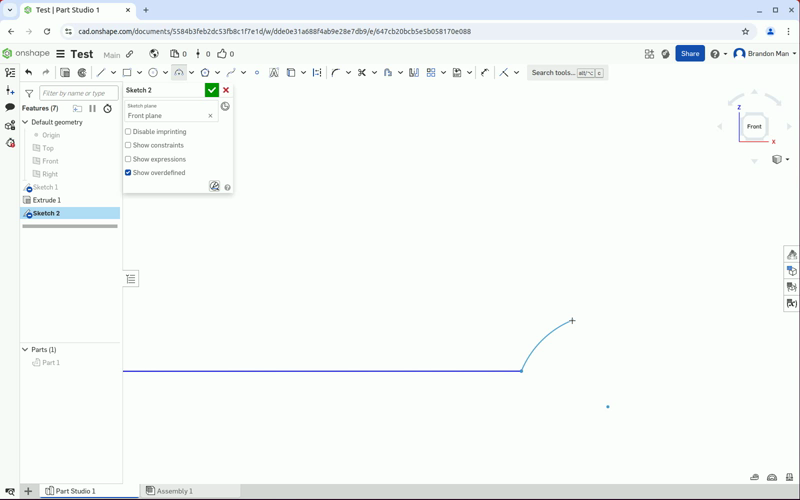
scroll(-6)
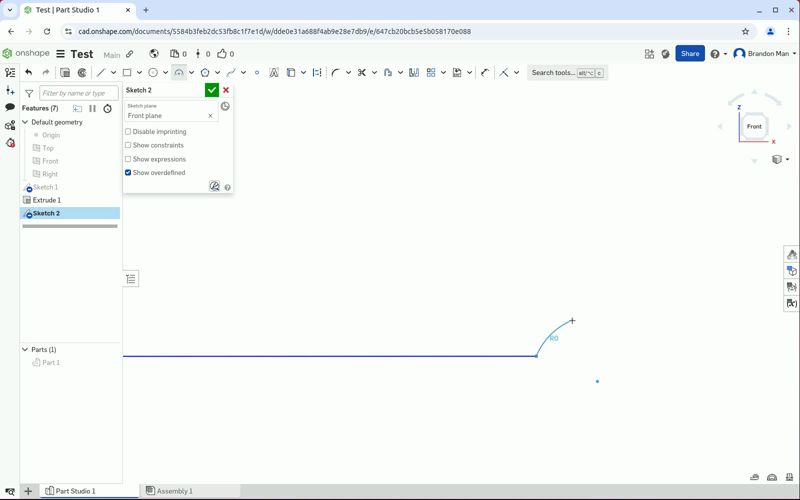
scroll(-6)
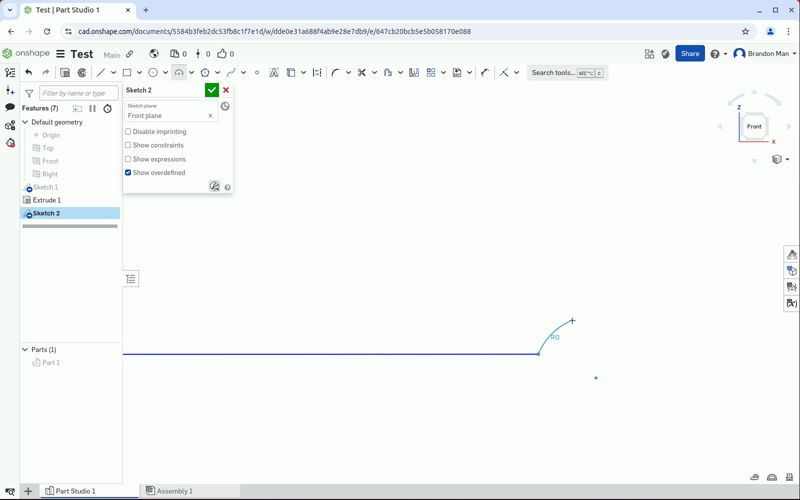
scroll(-6)
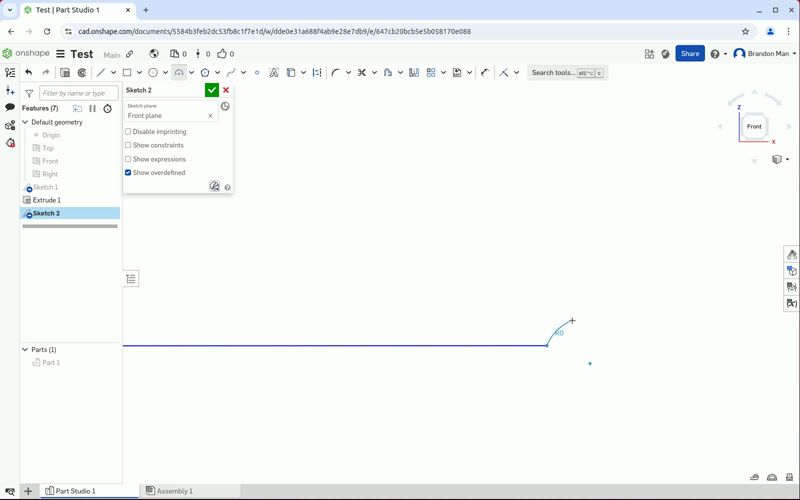
scroll(-6)
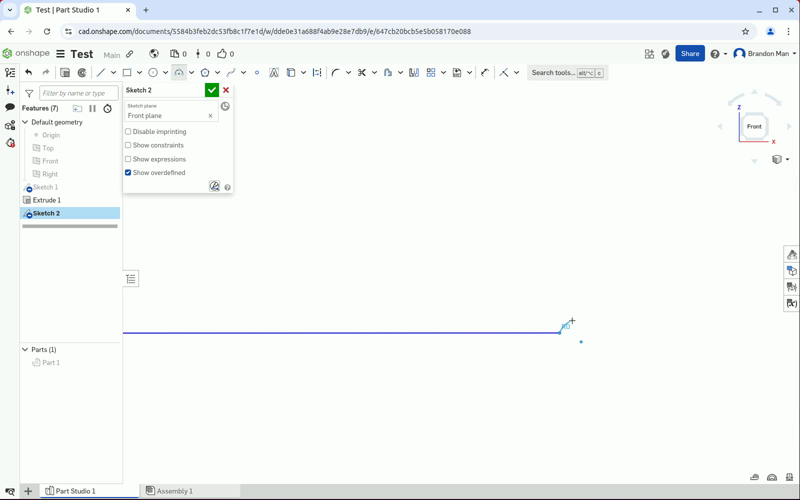
scroll(-6)
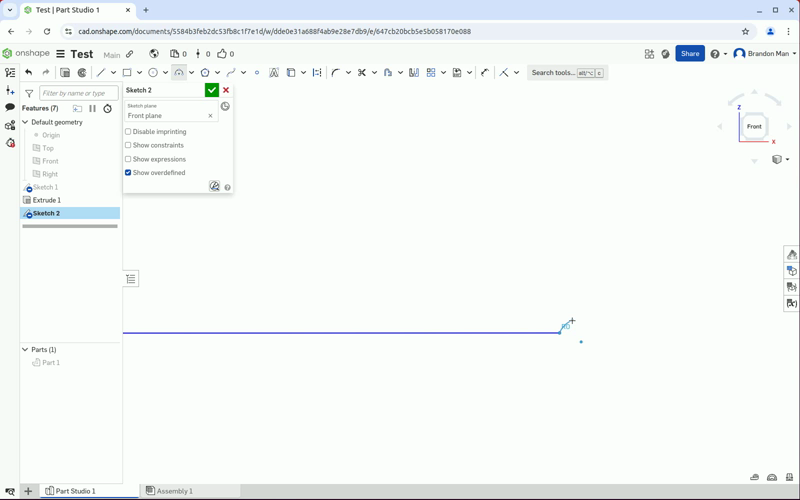
scroll(-6)
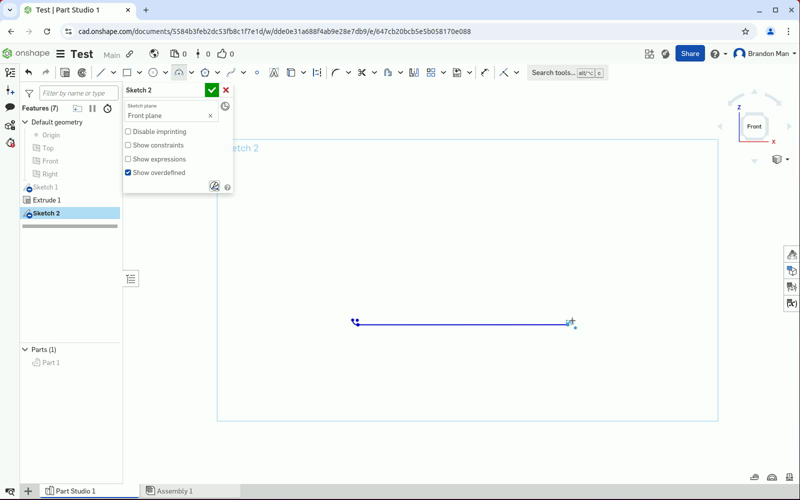
mouse_move(570, 323)
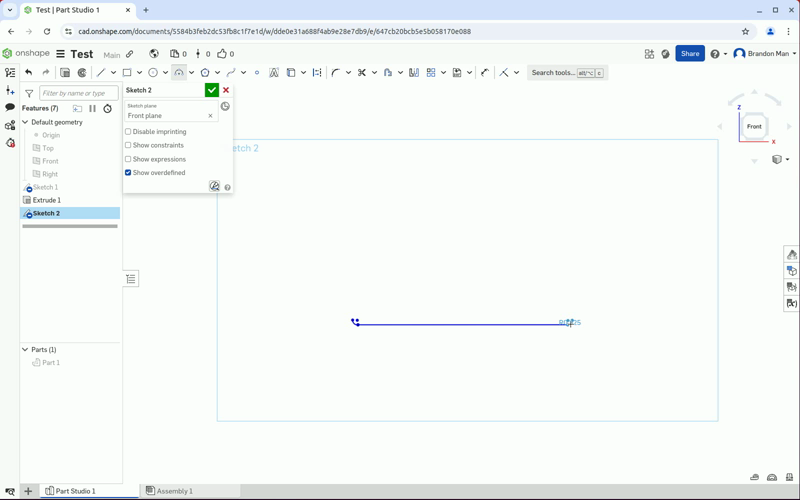
scroll(6)
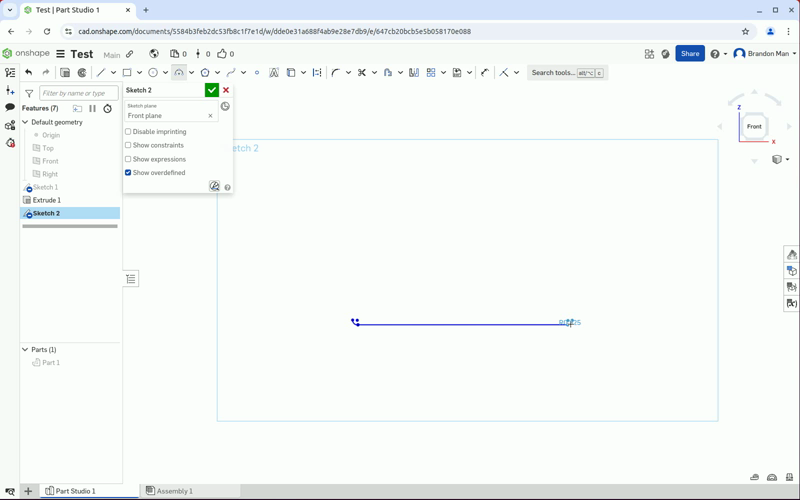
scroll(6)
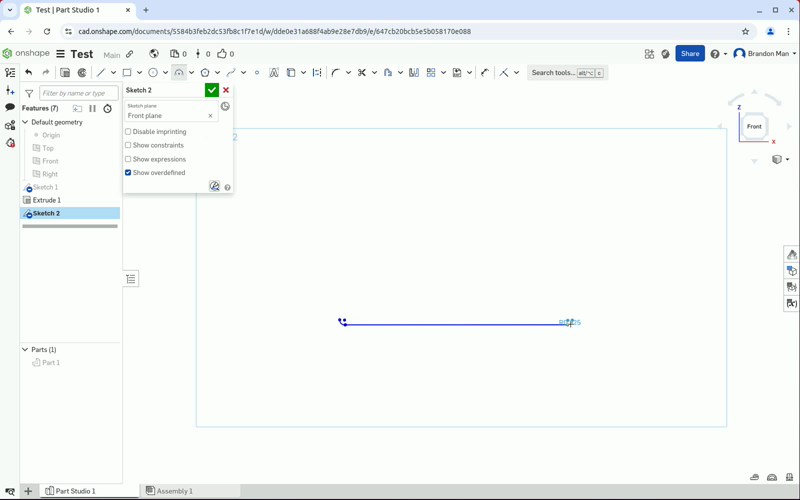
scroll(6)
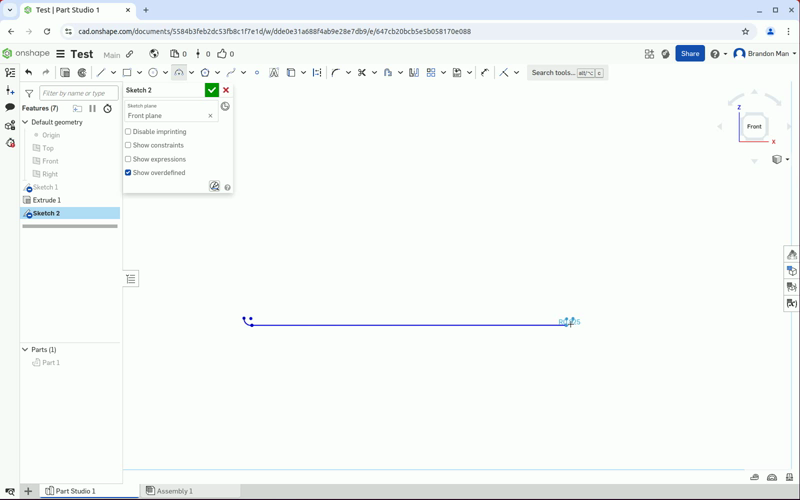
scroll(6)
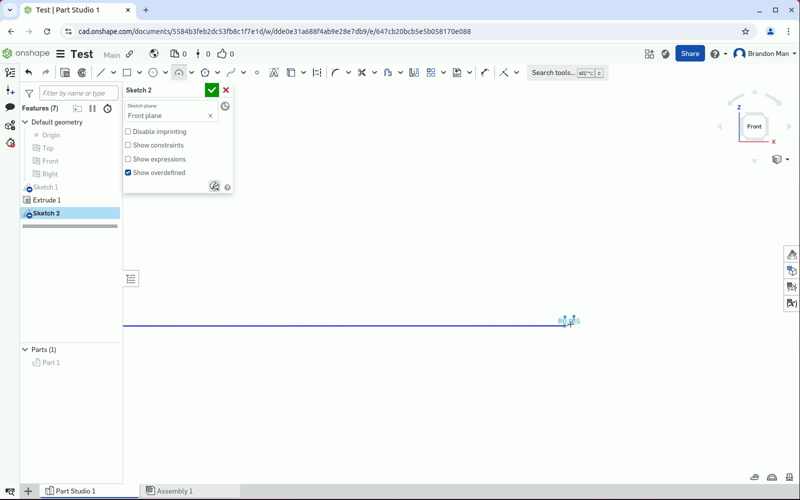
scroll(6)
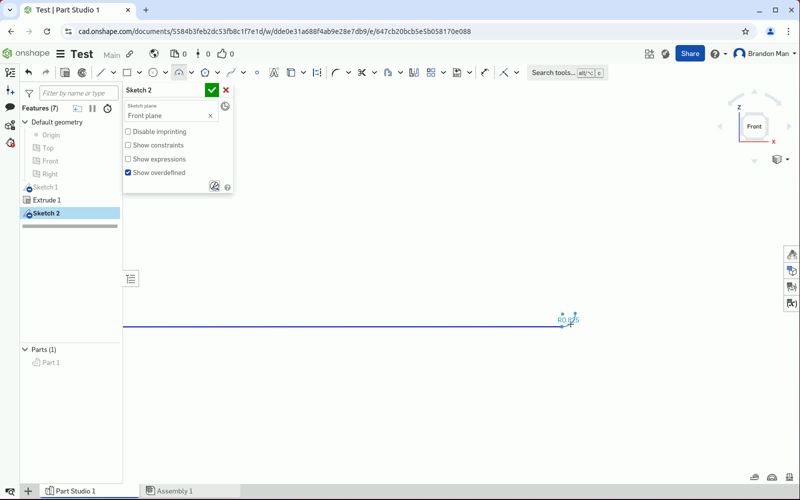
scroll(6)
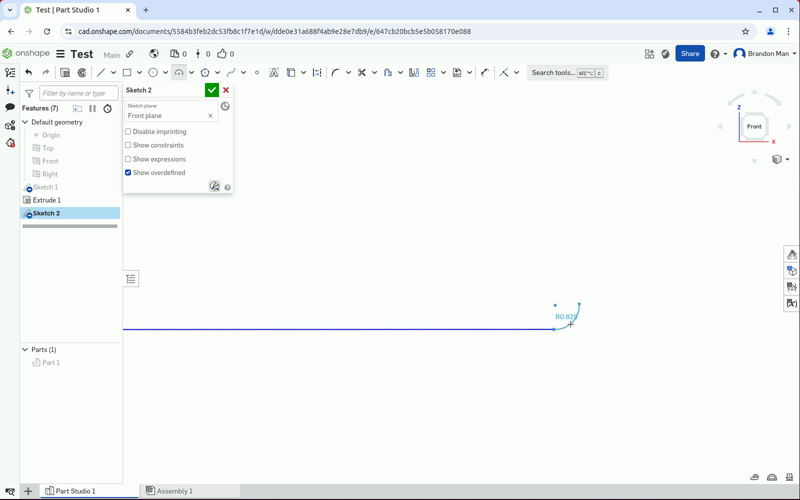
scroll(6)
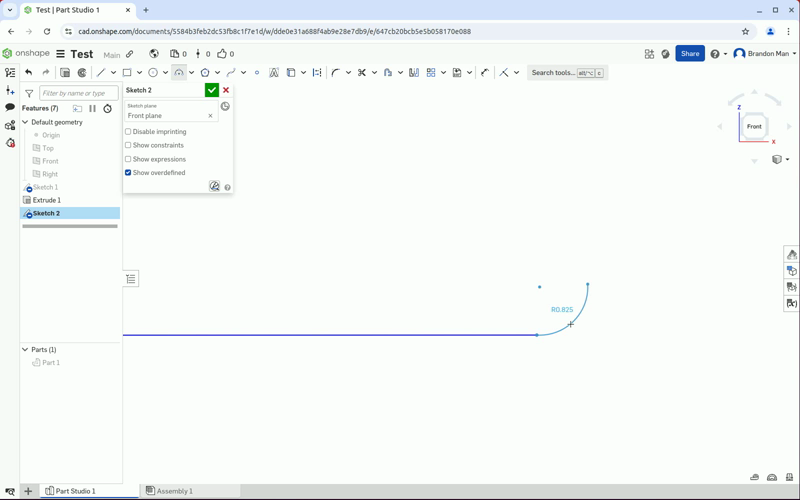
click(570, 323)
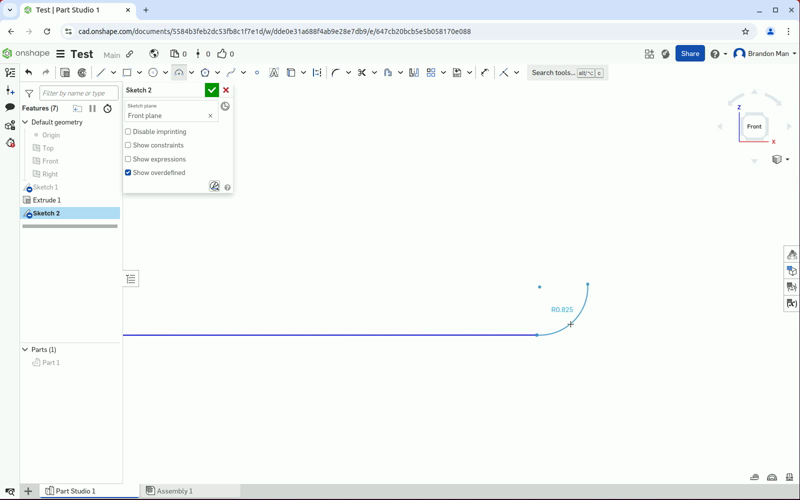
scroll(-6)
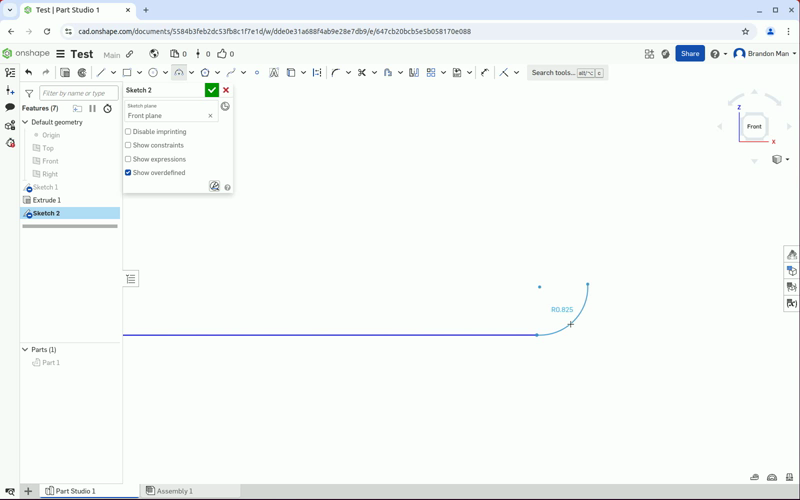
scroll(-6)
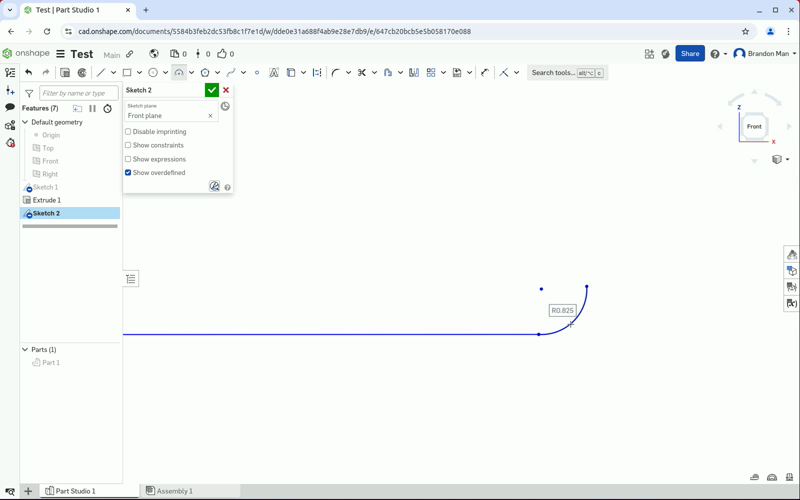
scroll(-6)
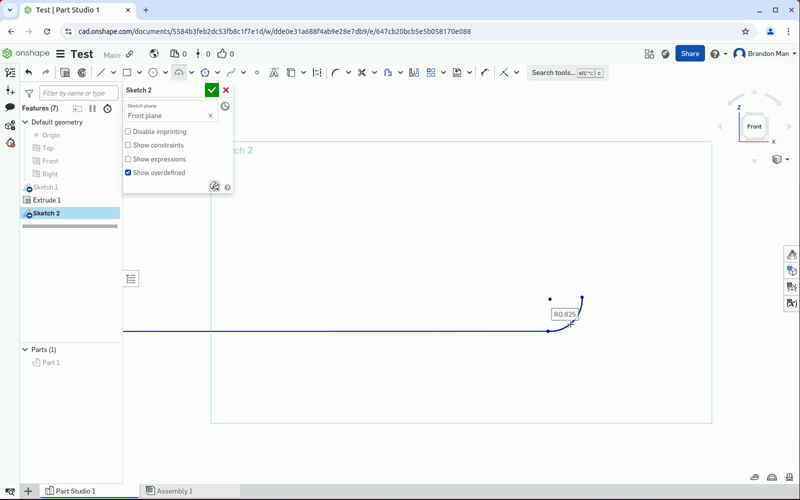
scroll(-6)
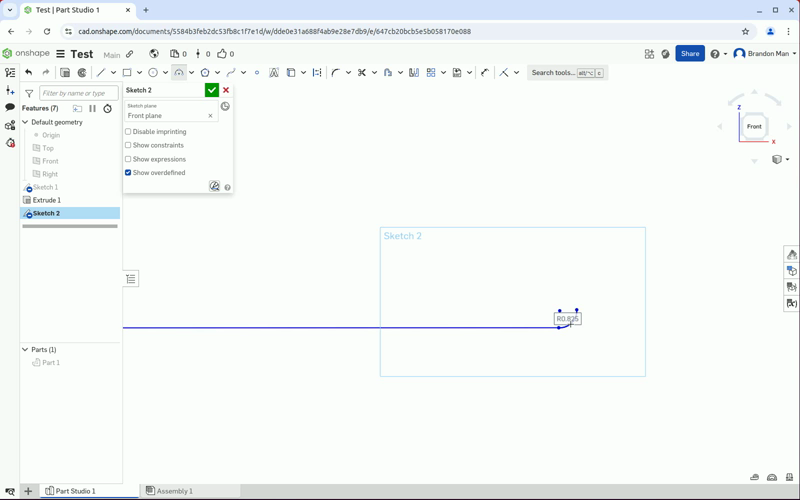
scroll(-6)
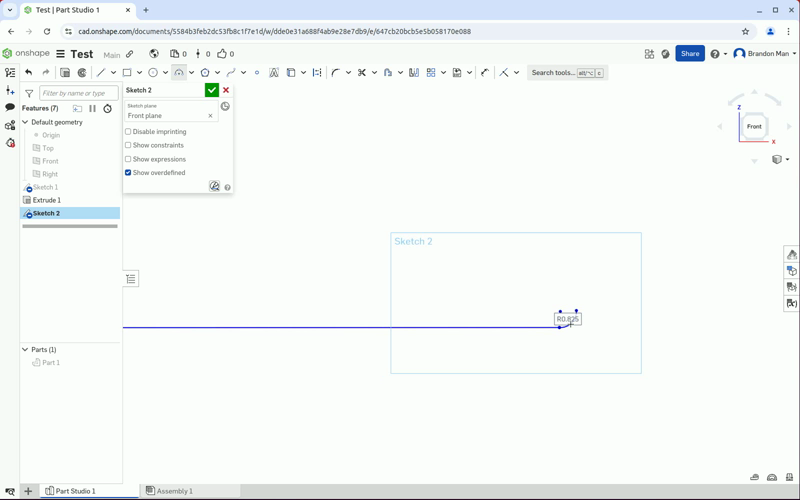
scroll(-6)
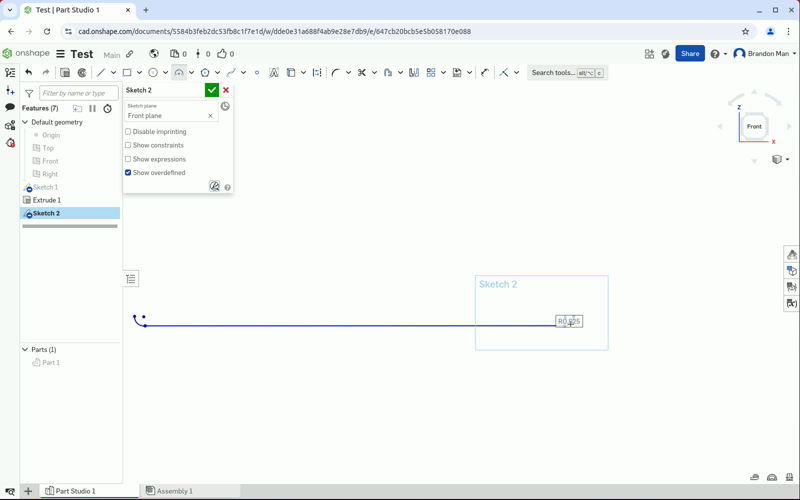
scroll(-6)
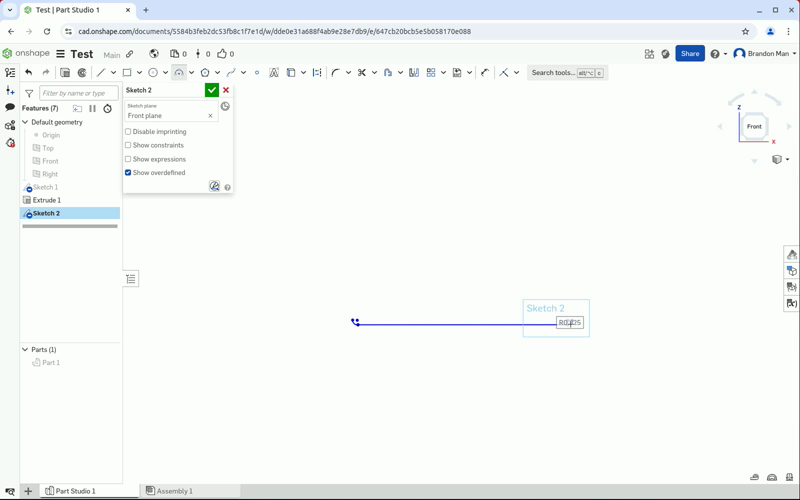
key_up(shift)
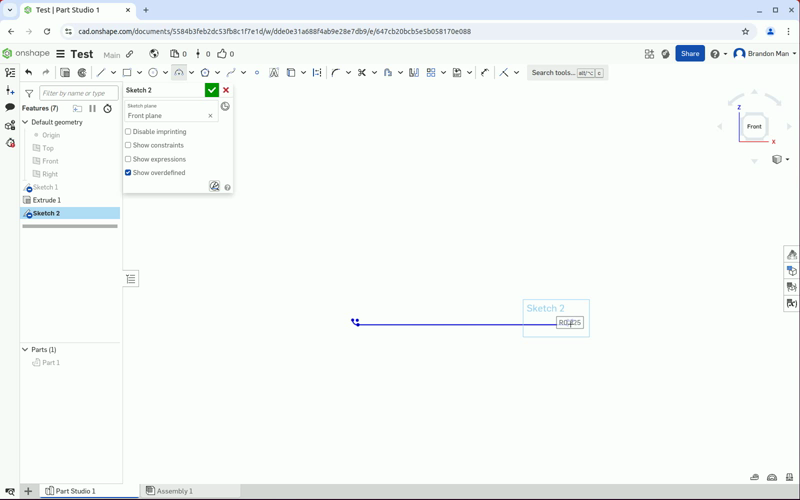
key(esc)
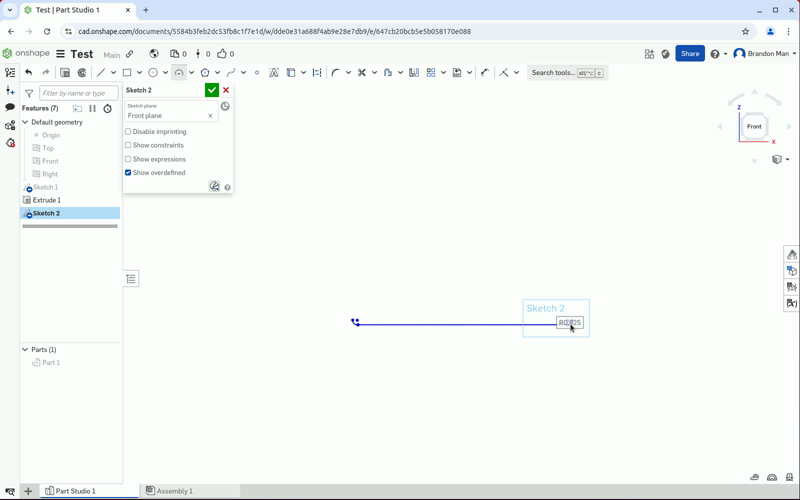
key(l)
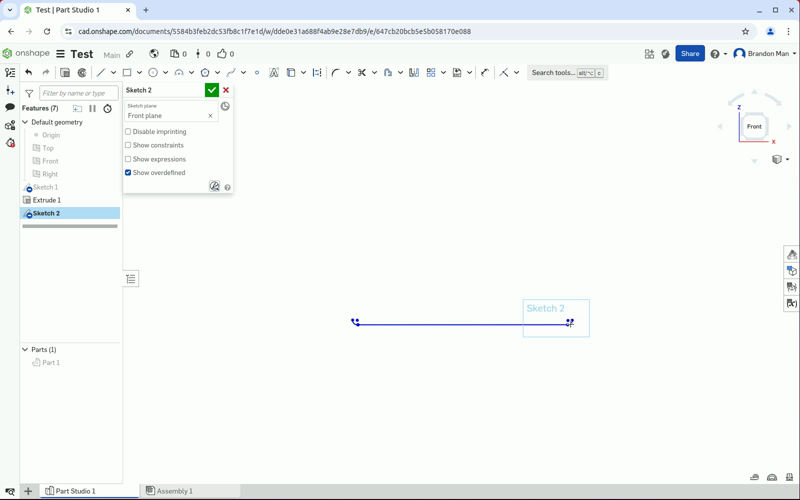
mouse_move(572, 320)
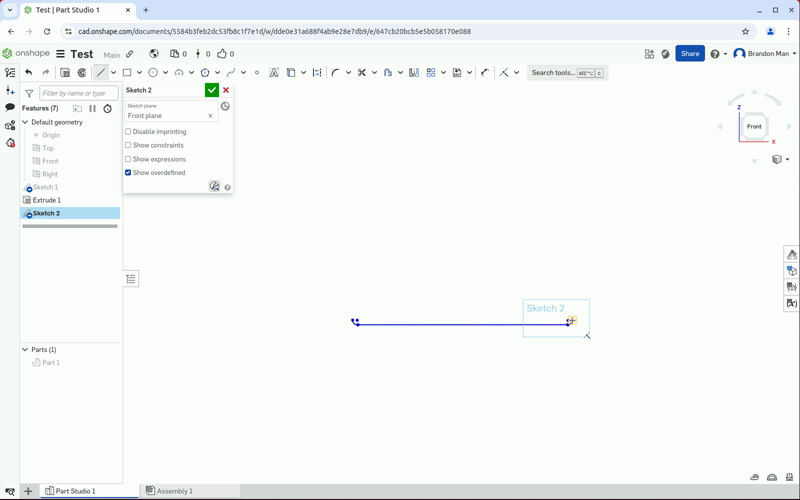
scroll(6)
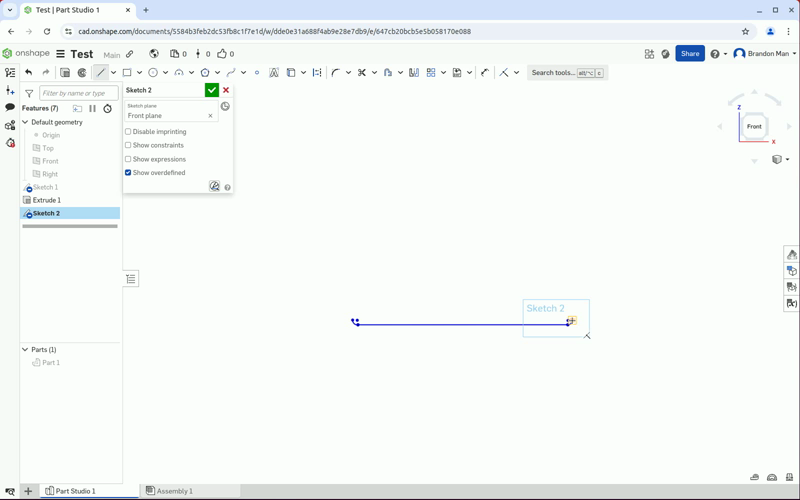
scroll(6)
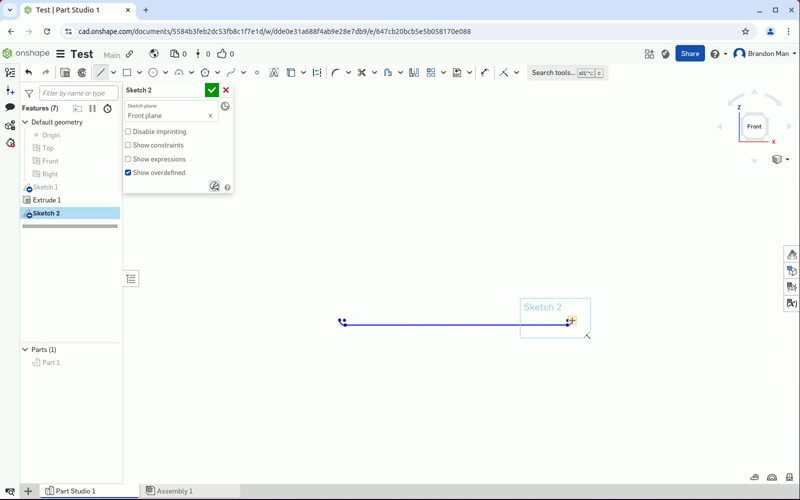
scroll(6)
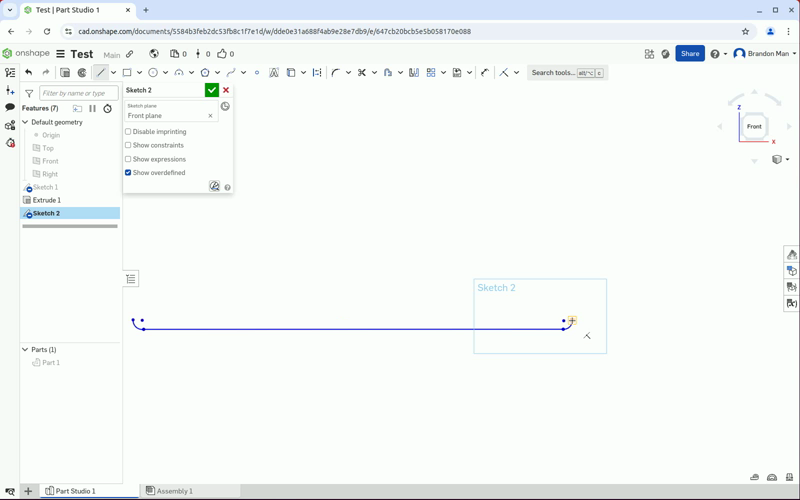
scroll(6)
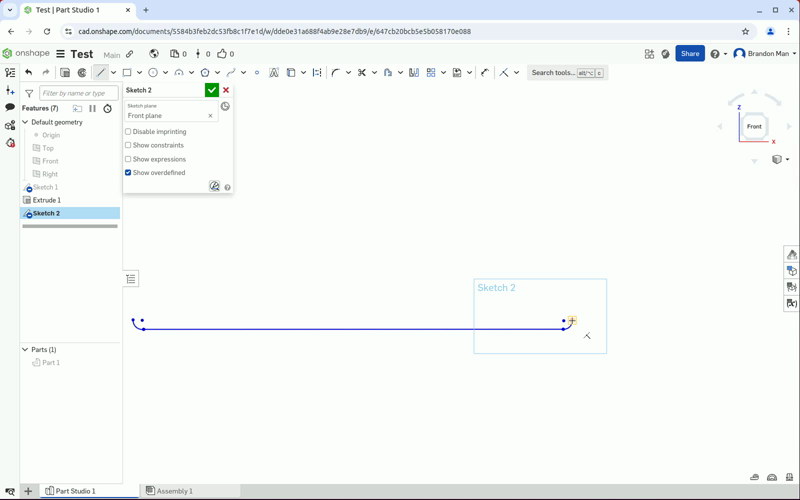
scroll(6)
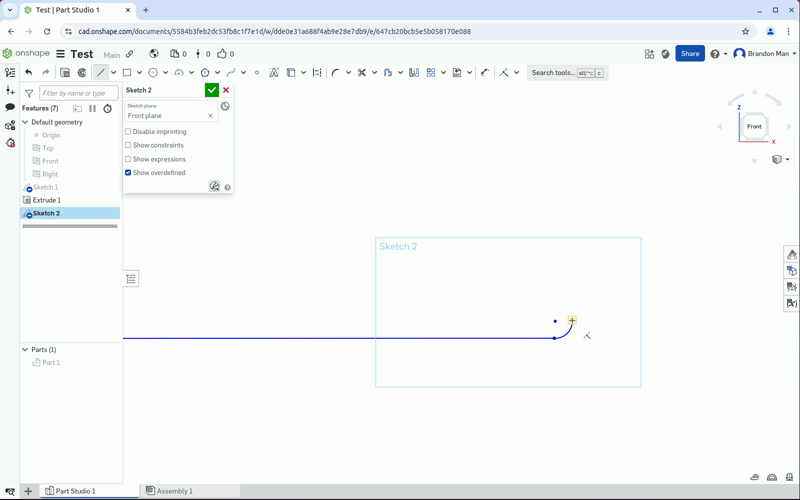
scroll(6)
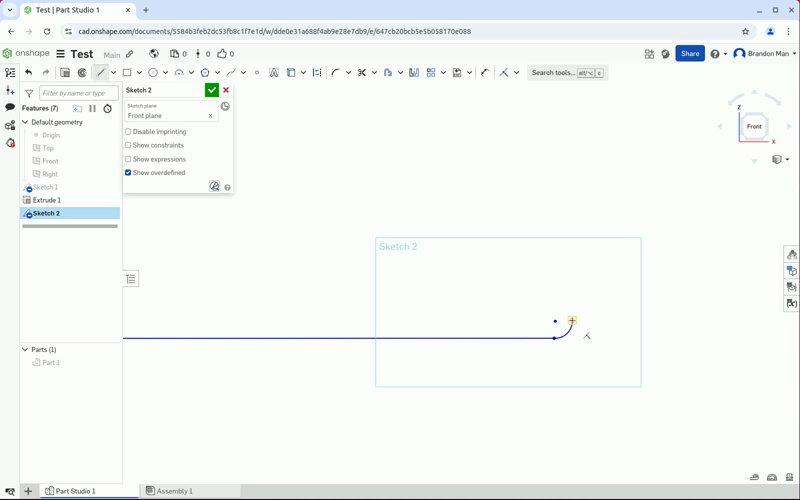
scroll(6)
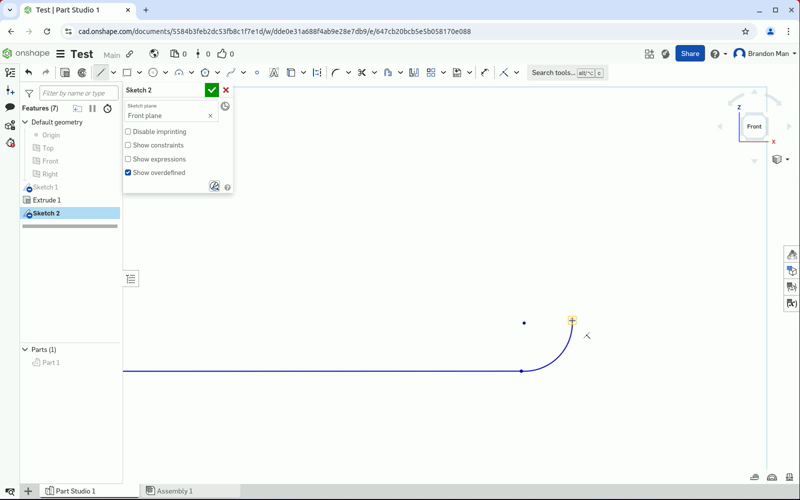
click(572, 320)
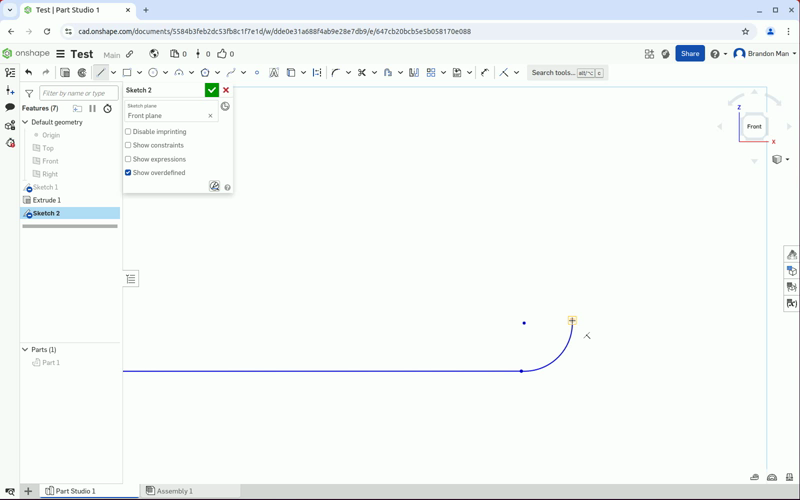
scroll(-6)
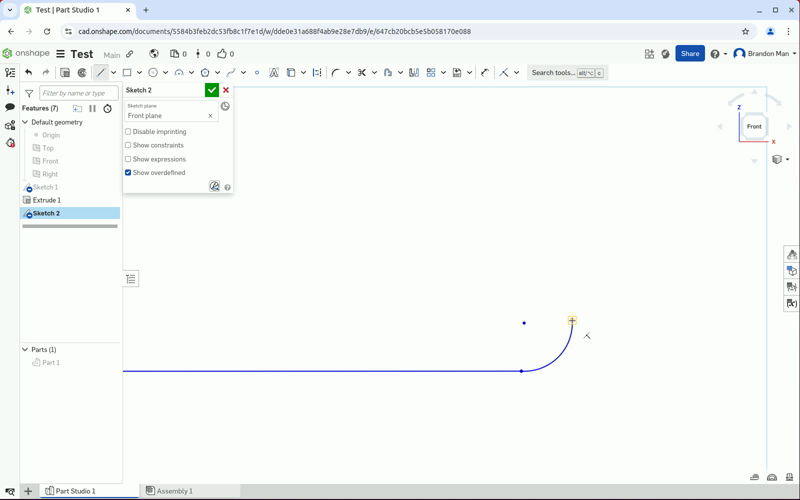
scroll(-6)
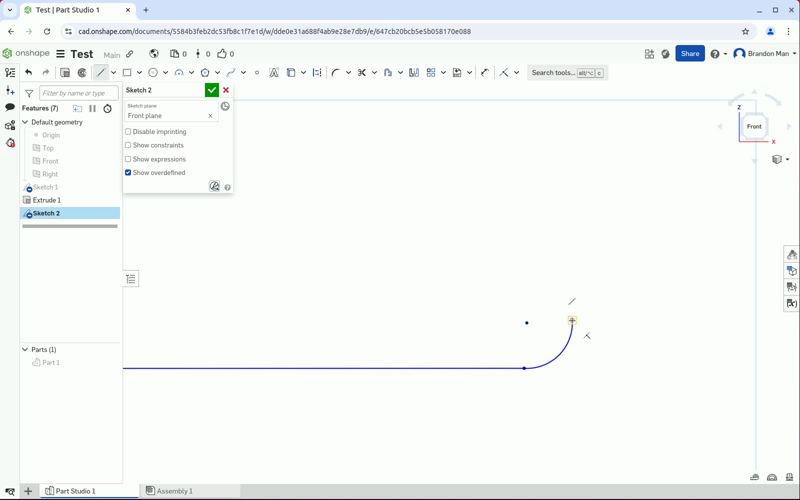
scroll(-6)
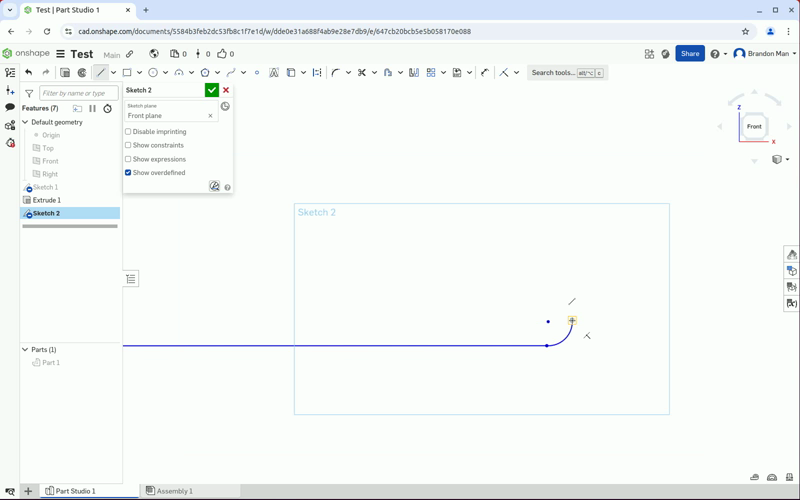
scroll(-6)
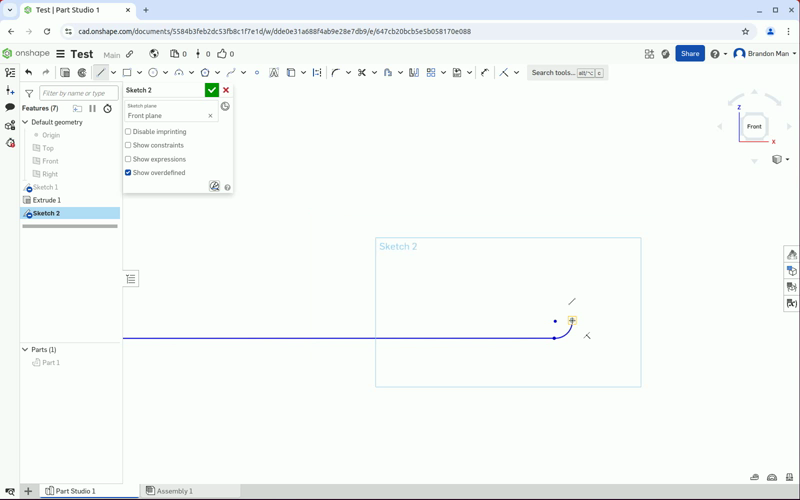
scroll(-6)
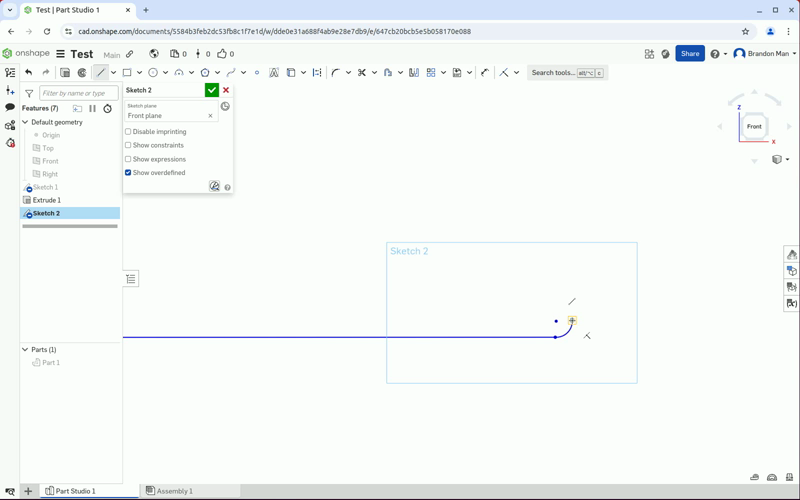
scroll(-6)
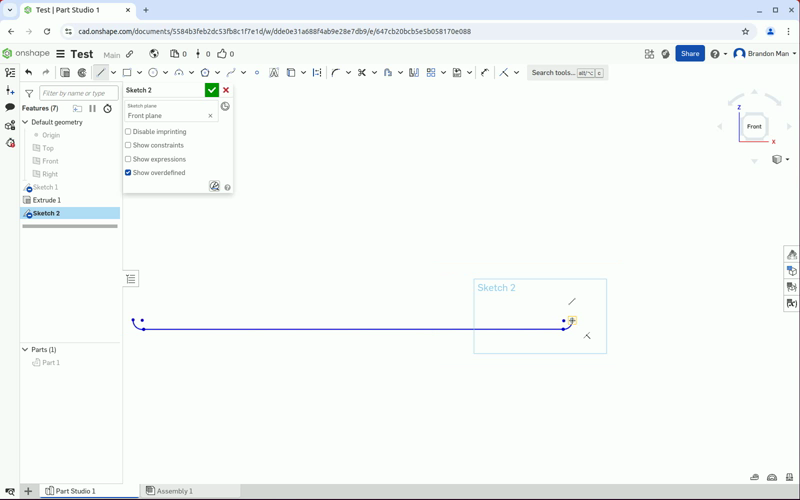
scroll(-6)
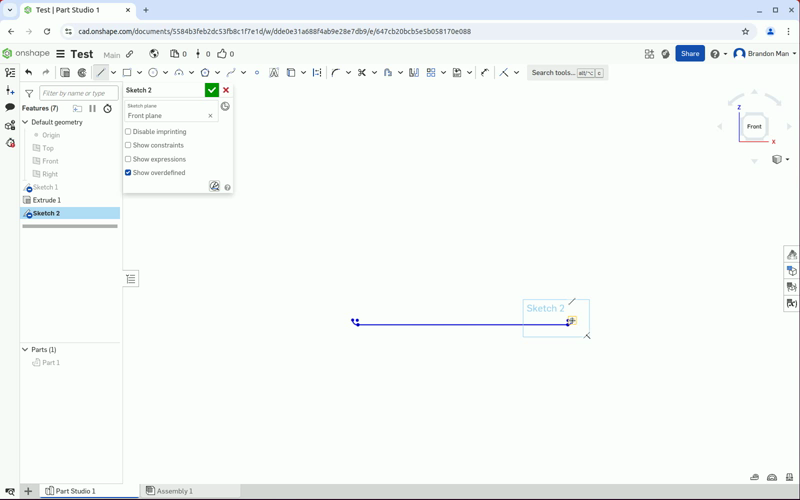
key_down(shift)
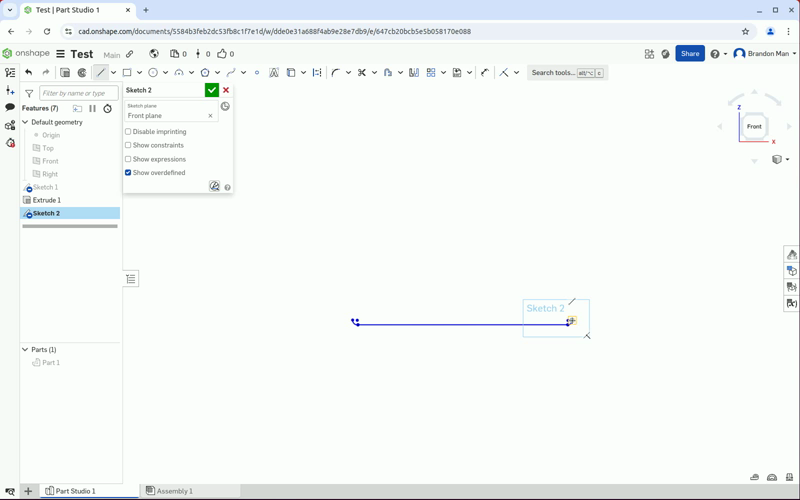
mouse_move(572, 242)
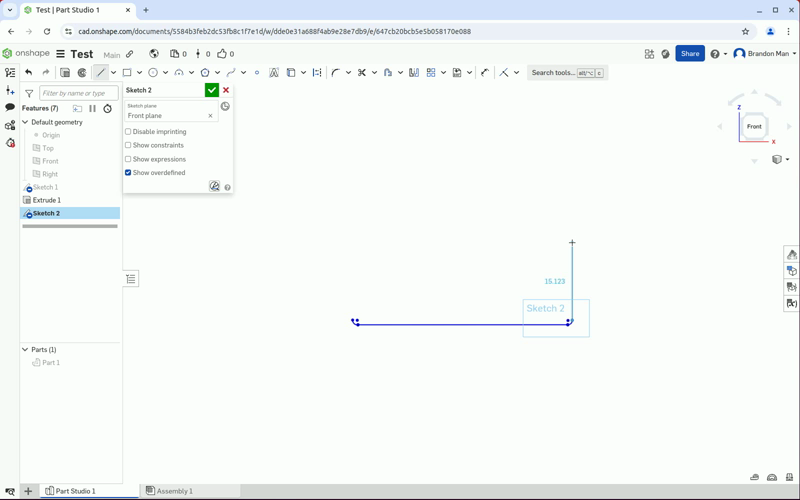
click(572, 242)
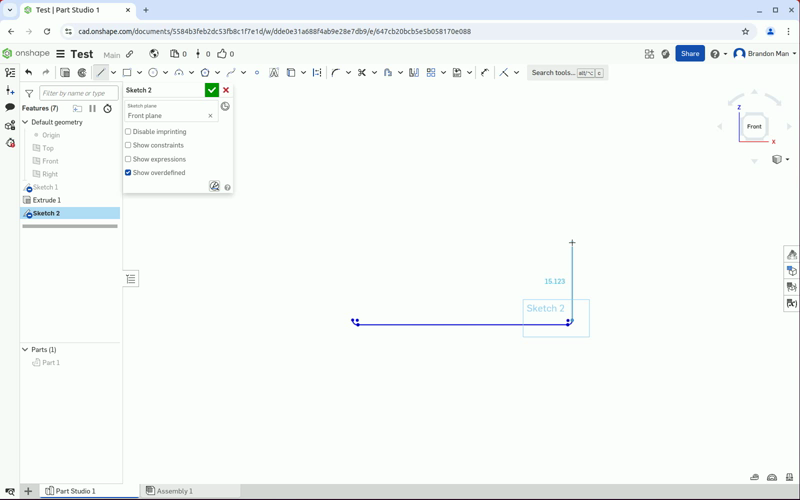
key_up(shift)
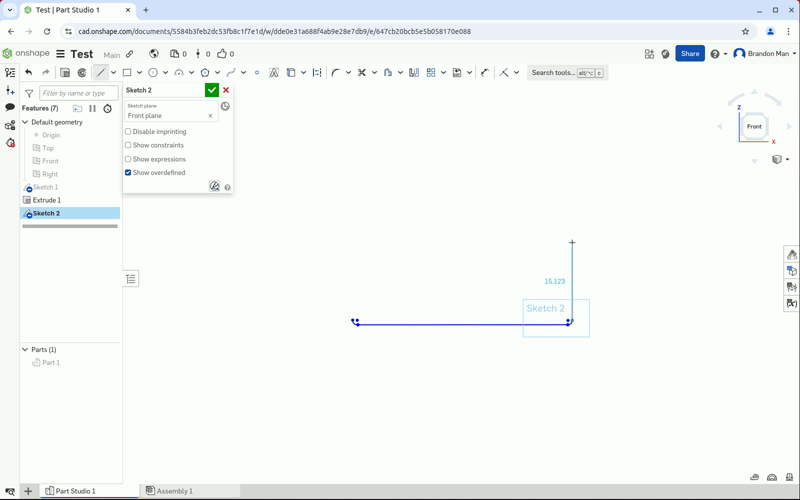
key(esc)
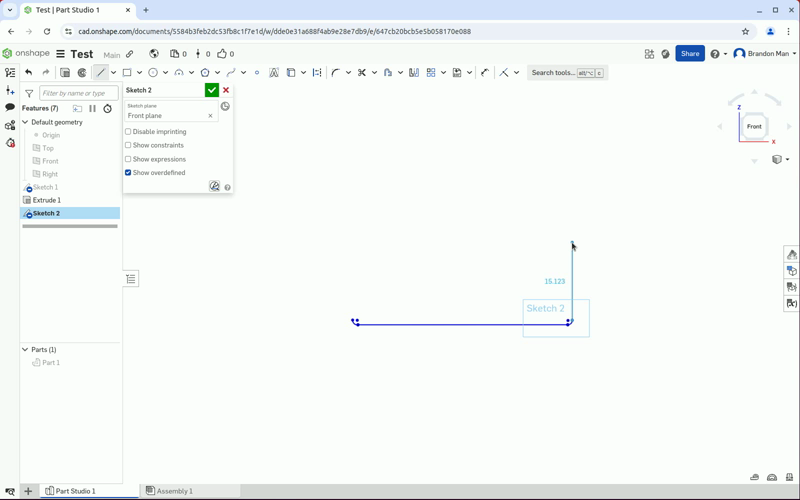
key(a)
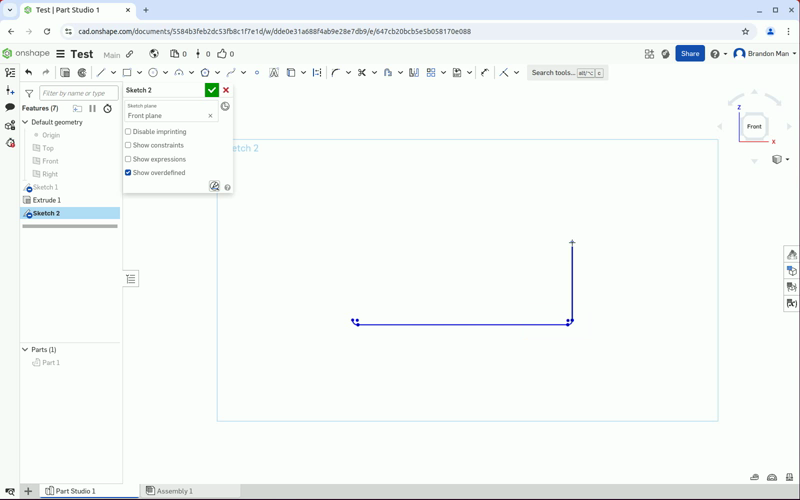
mouse_move(572, 242)
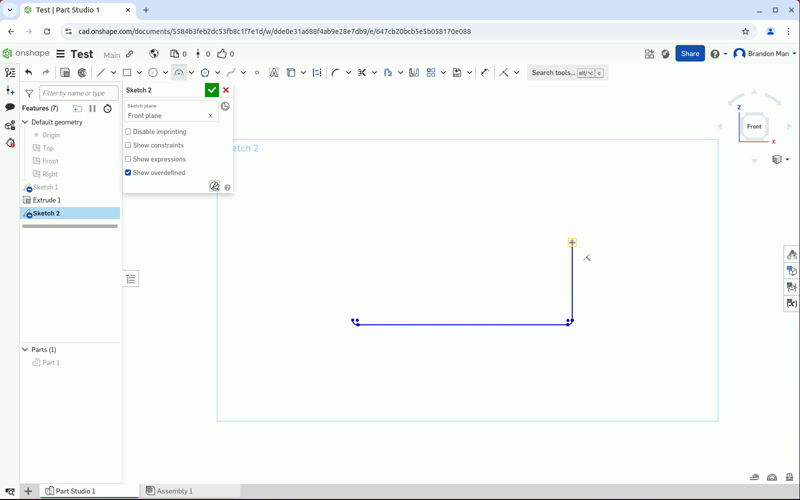
click(572, 242)
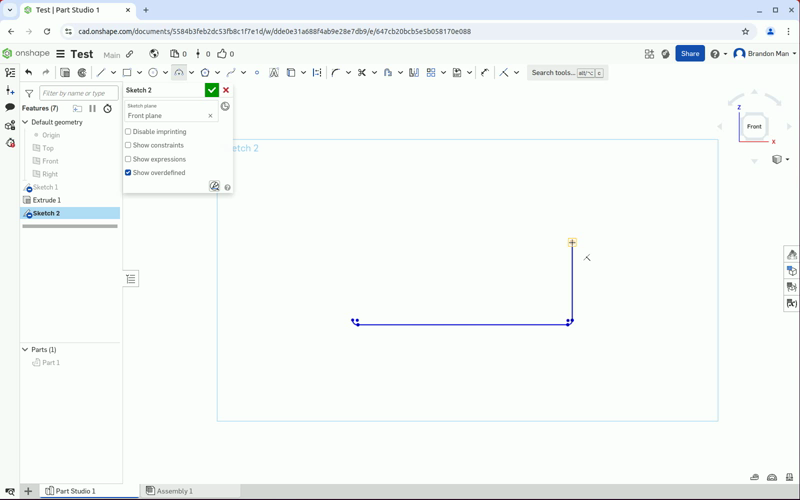
key_down(shift)
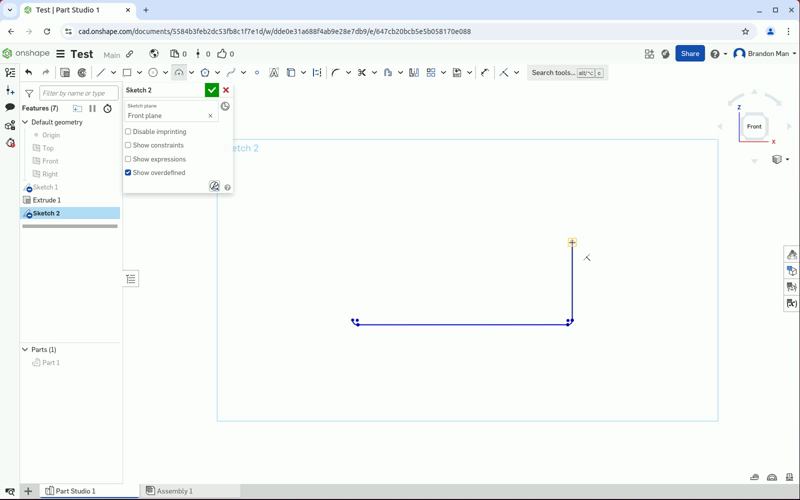
mouse_move(567, 237)
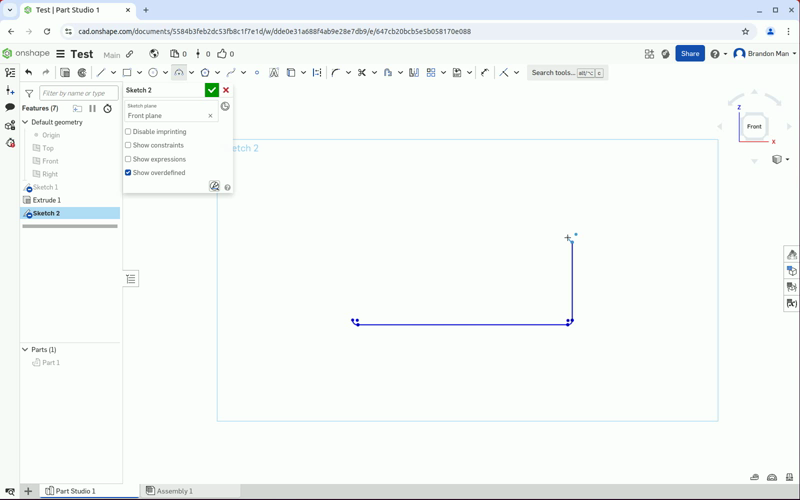
scroll(6)
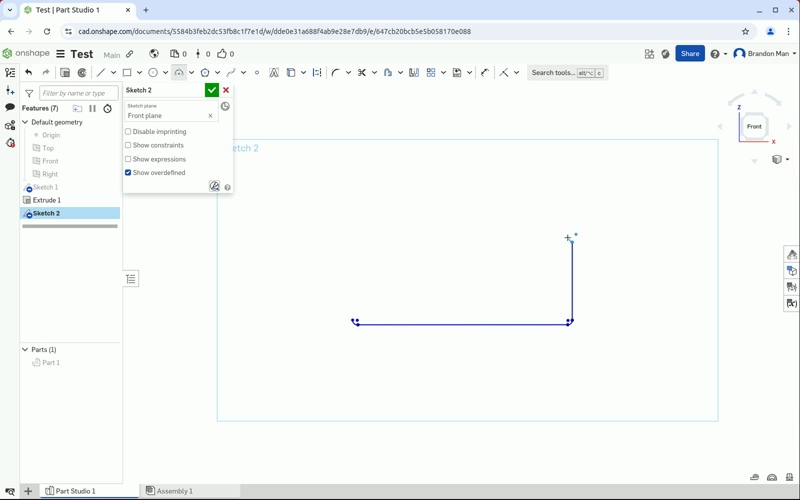
scroll(6)
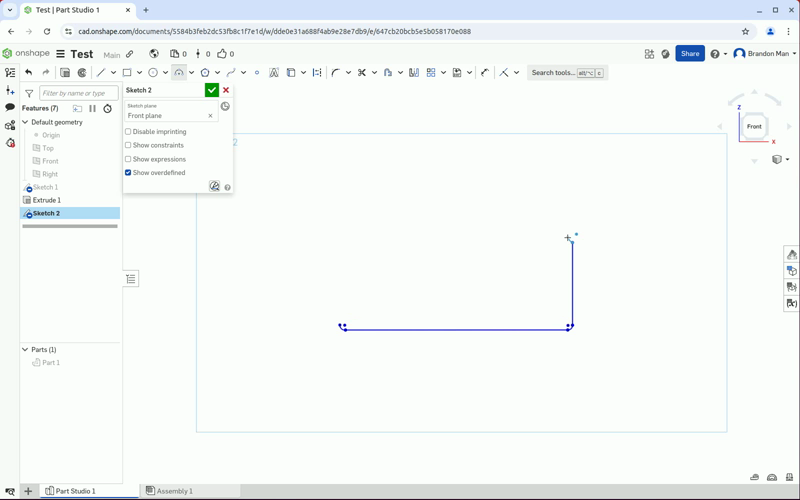
scroll(6)
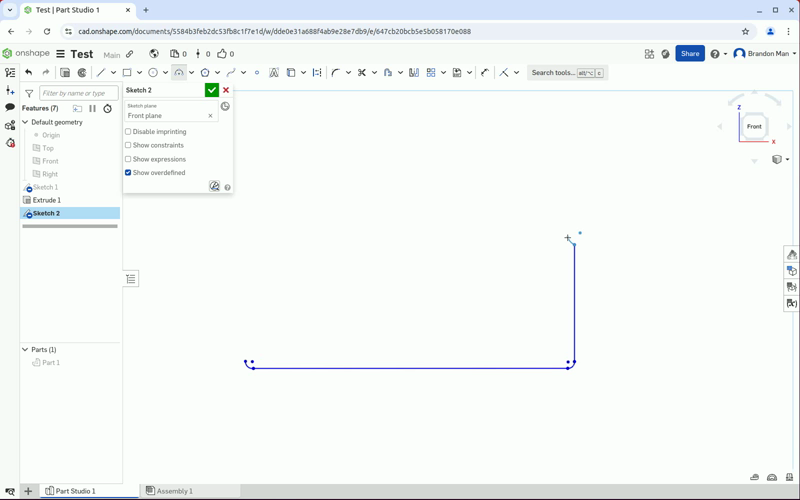
scroll(6)
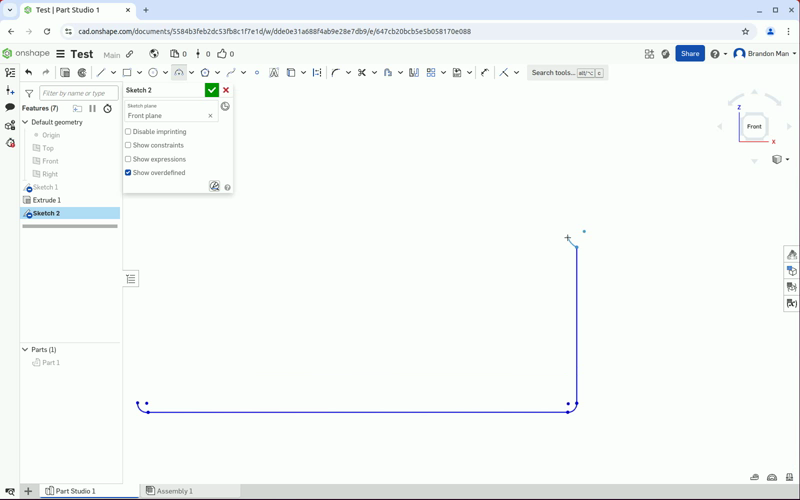
scroll(6)
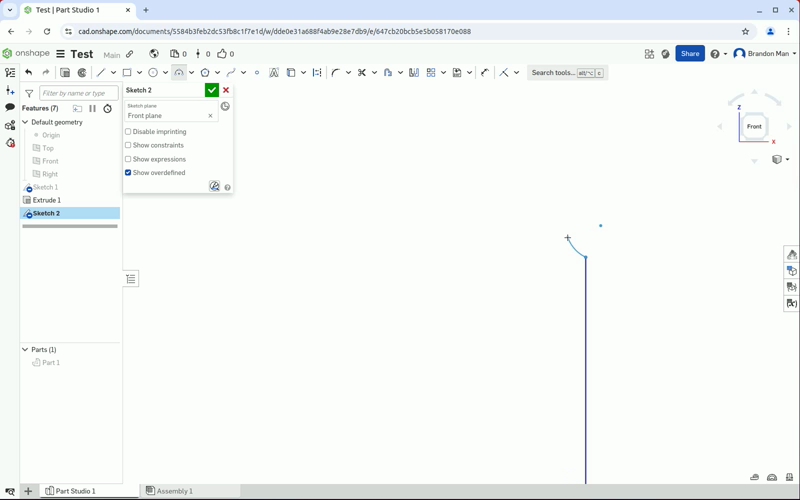
scroll(6)
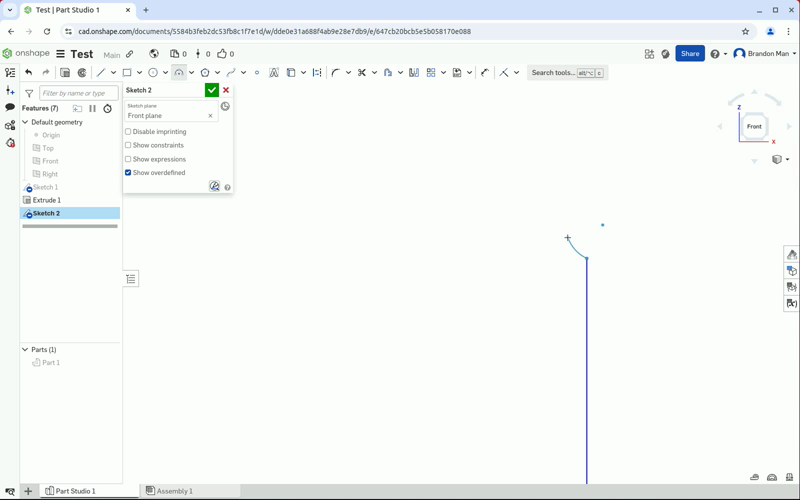
scroll(6)
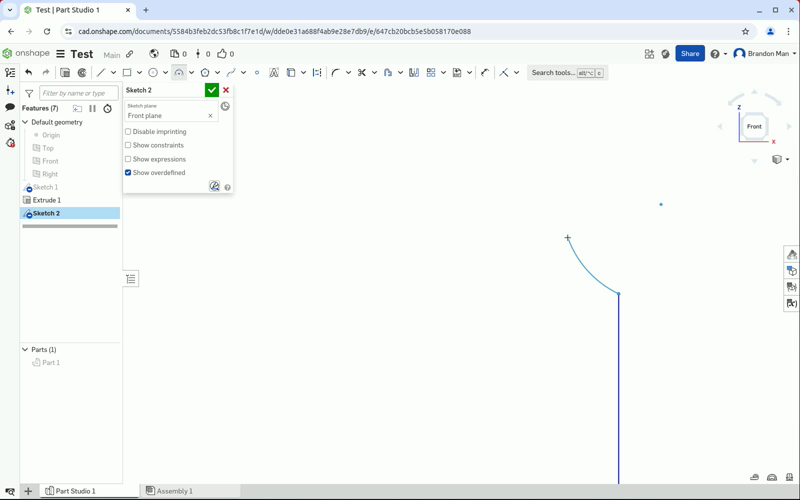
click(567, 237)
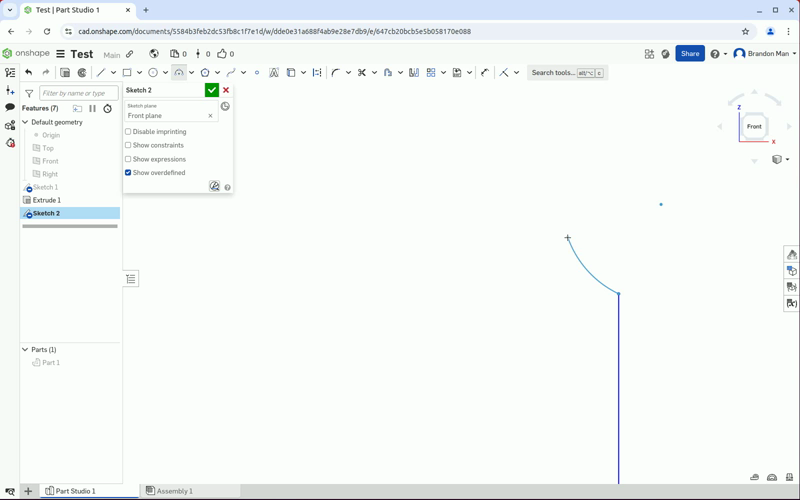
scroll(-6)
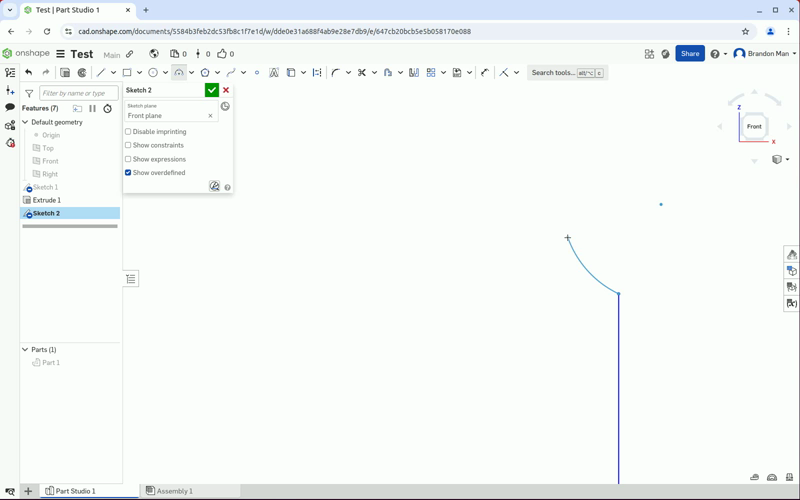
scroll(-6)
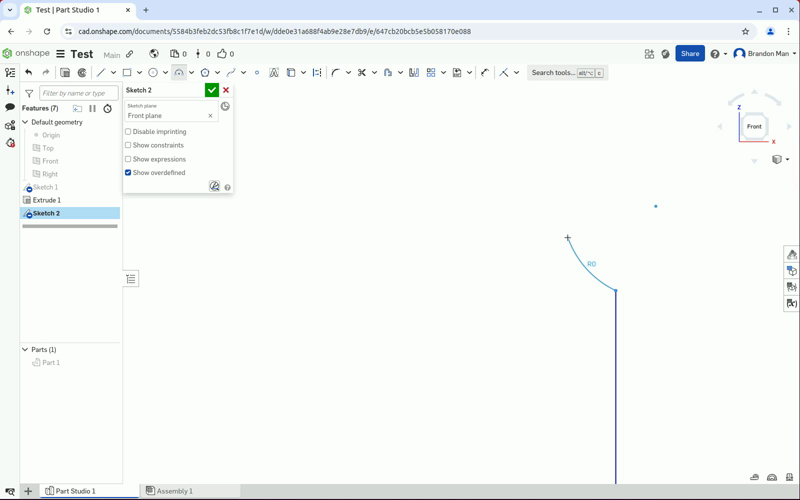
scroll(-6)
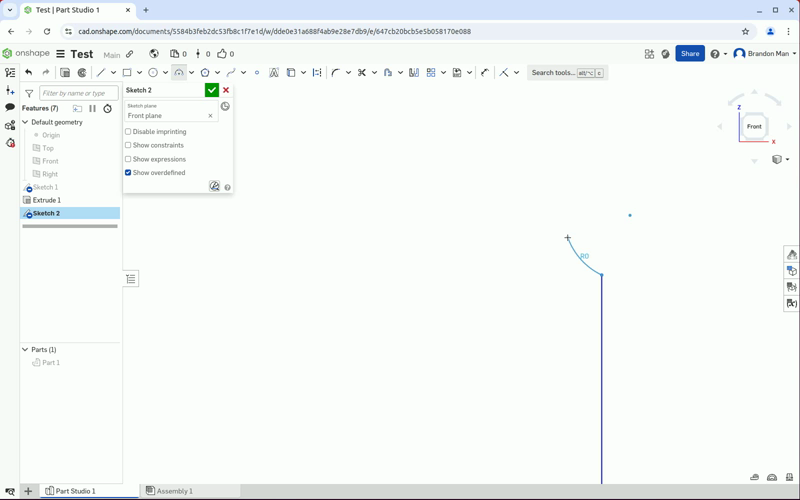
scroll(-6)
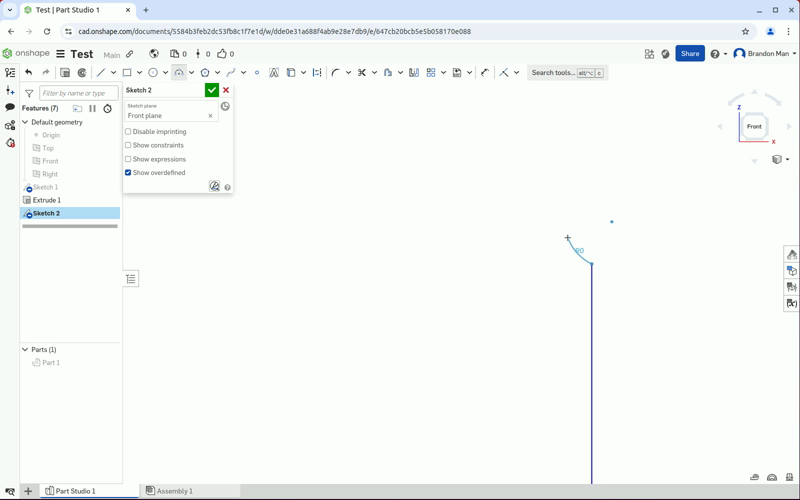
scroll(-6)
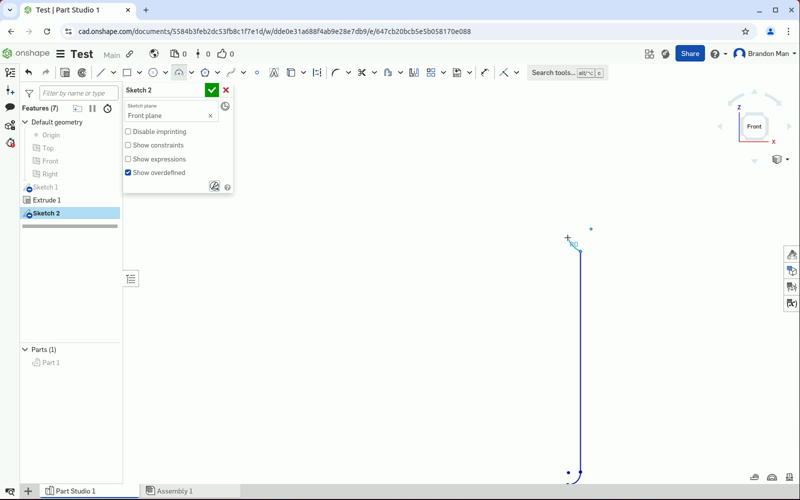
scroll(-6)
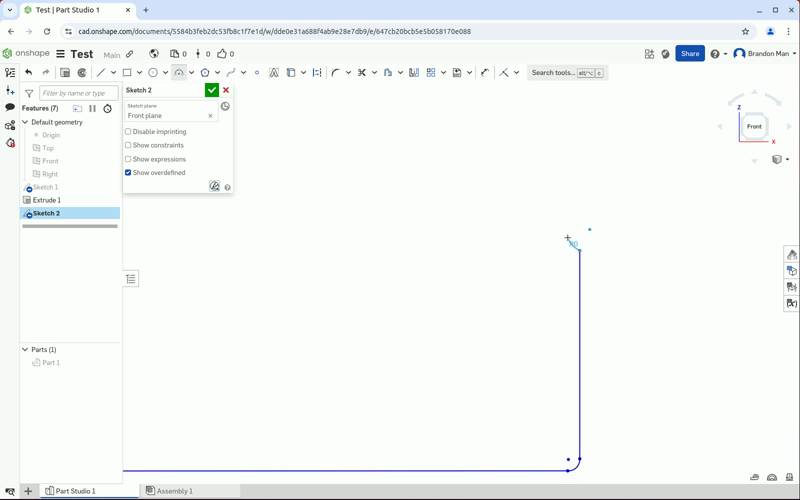
scroll(-6)
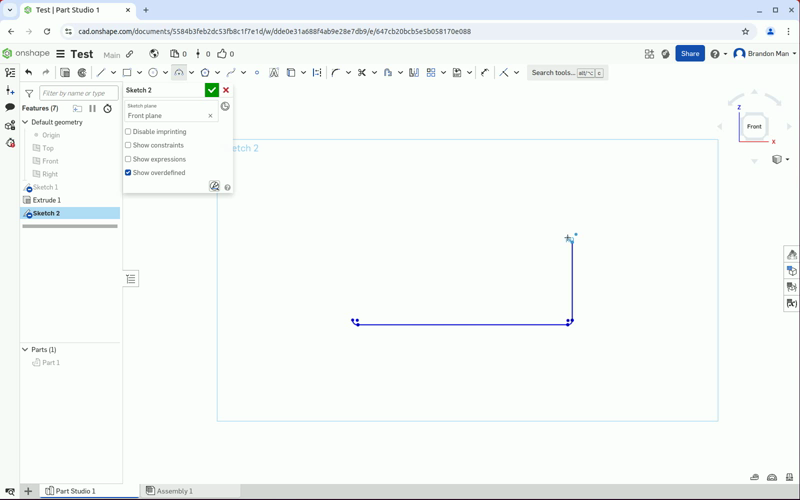
mouse_move(570, 238)
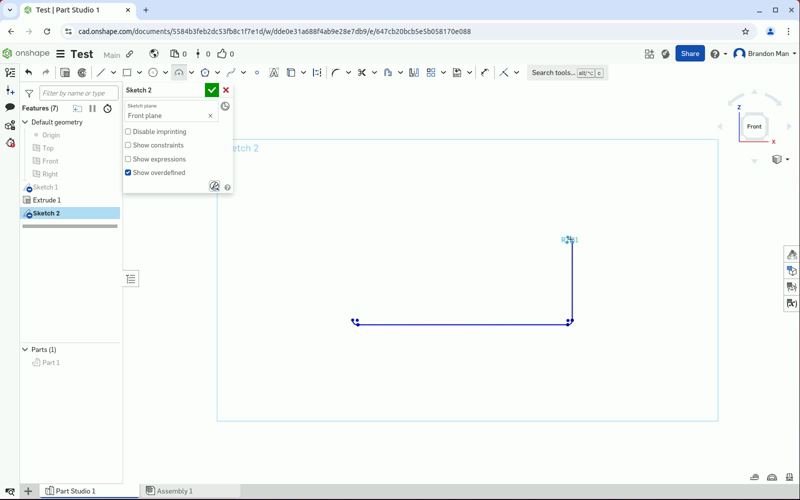
scroll(6)
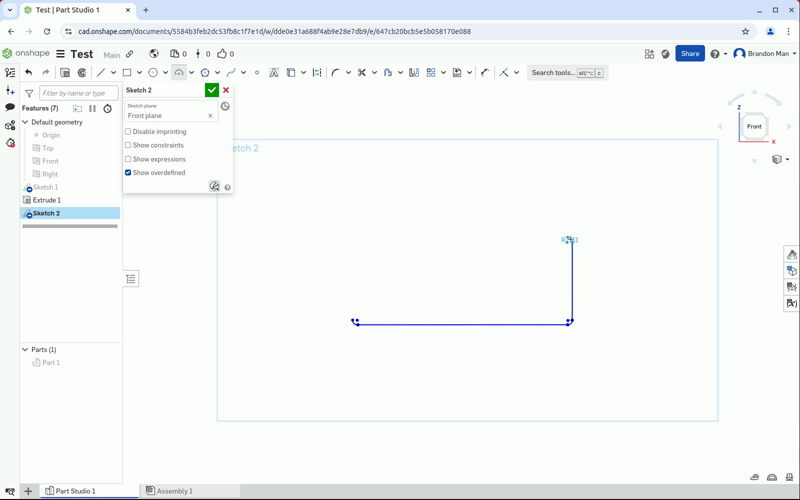
scroll(6)
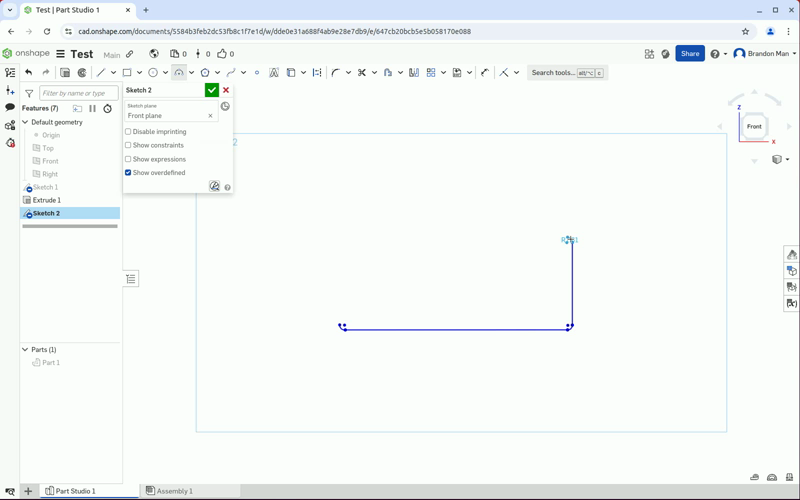
scroll(6)
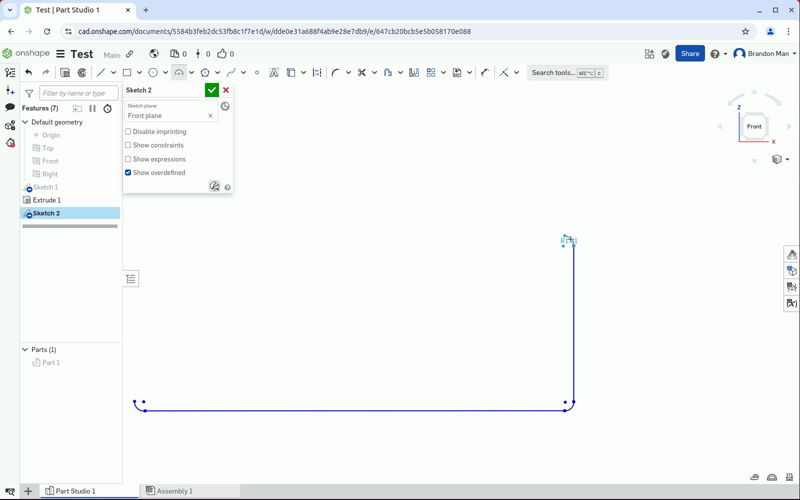
scroll(6)
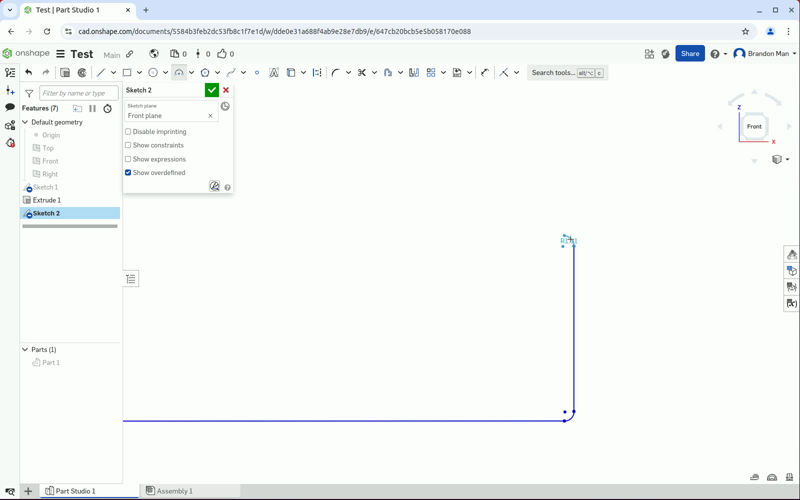
scroll(6)
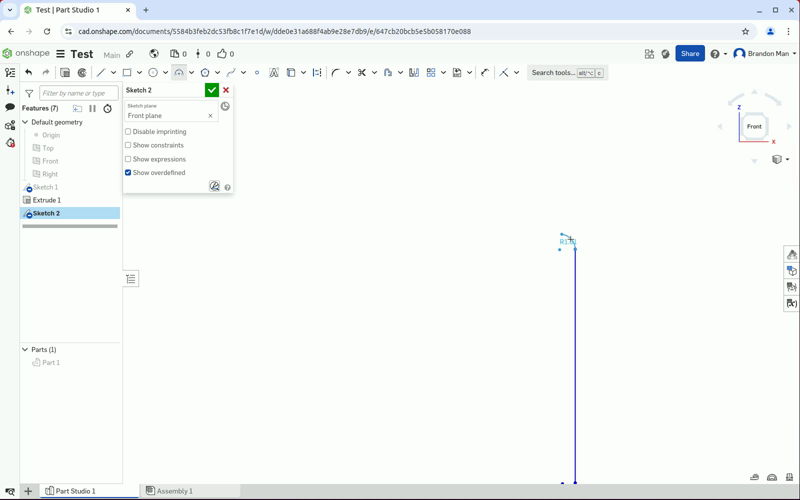
scroll(6)
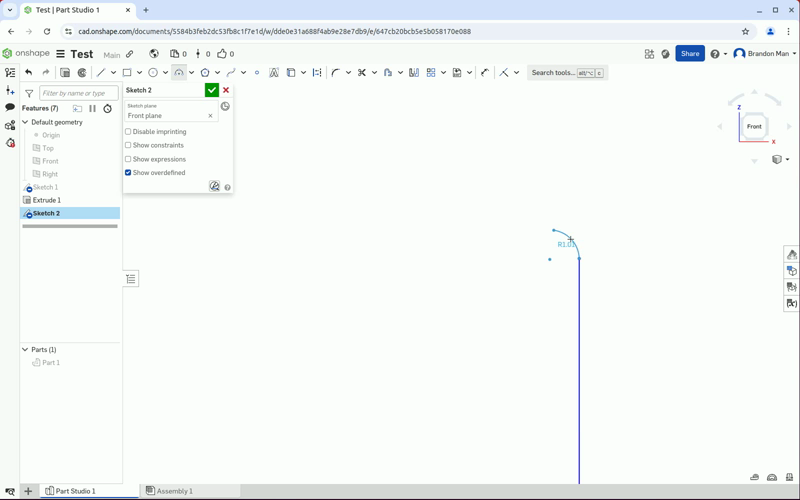
scroll(6)
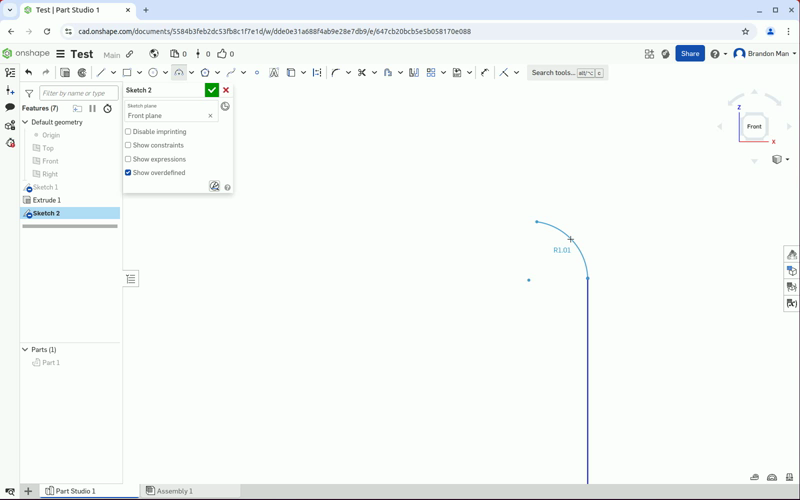
click(570, 238)
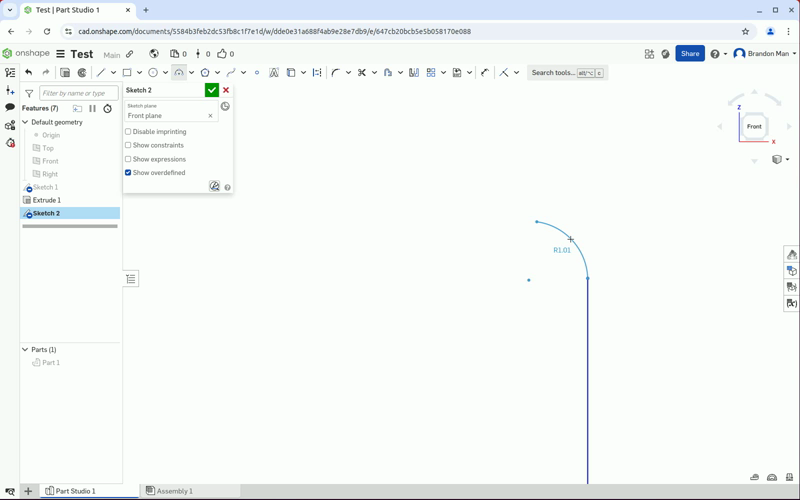
scroll(-6)
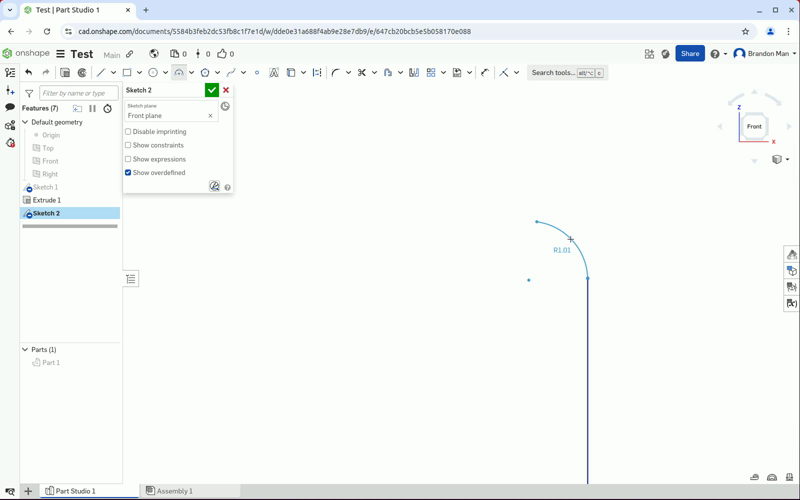
scroll(-6)
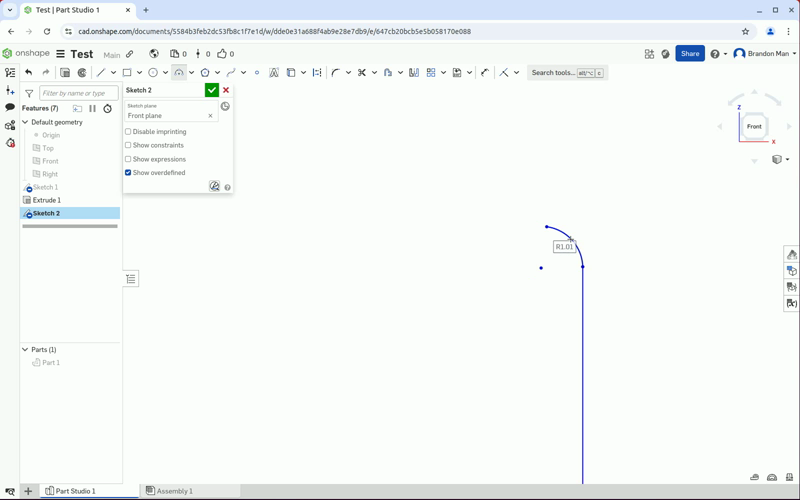
scroll(-6)
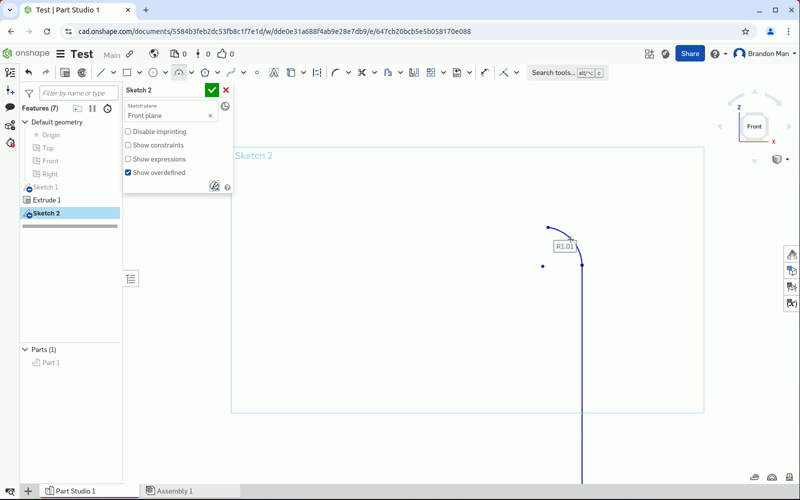
scroll(-6)
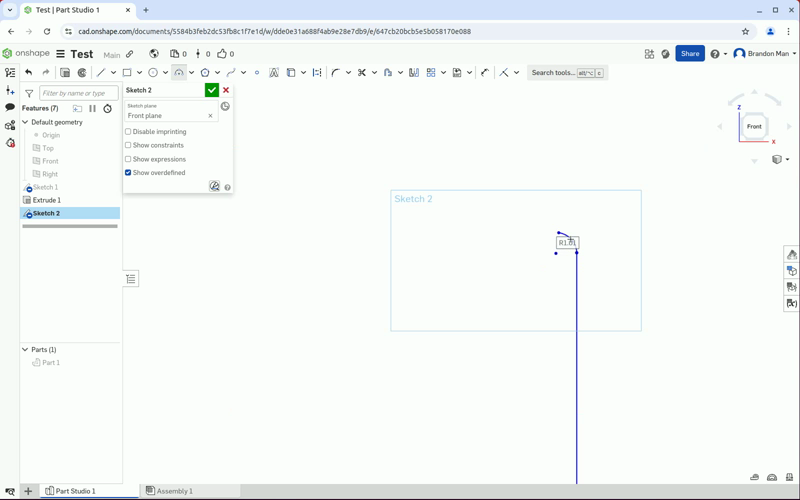
scroll(-6)
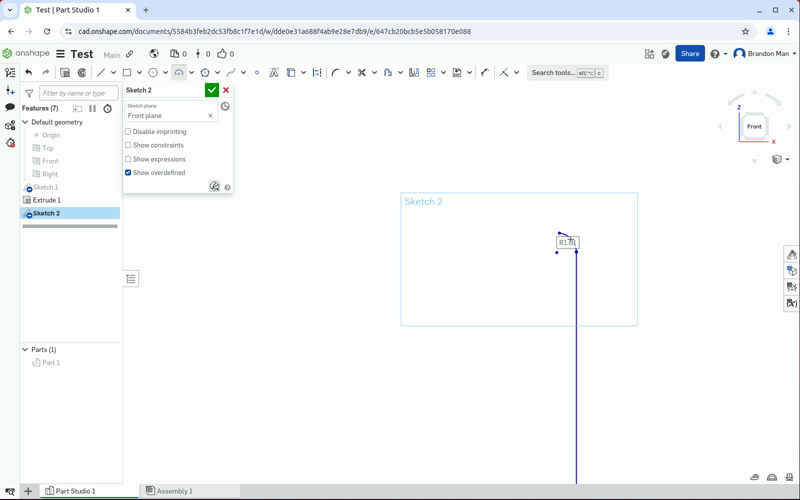
scroll(-6)
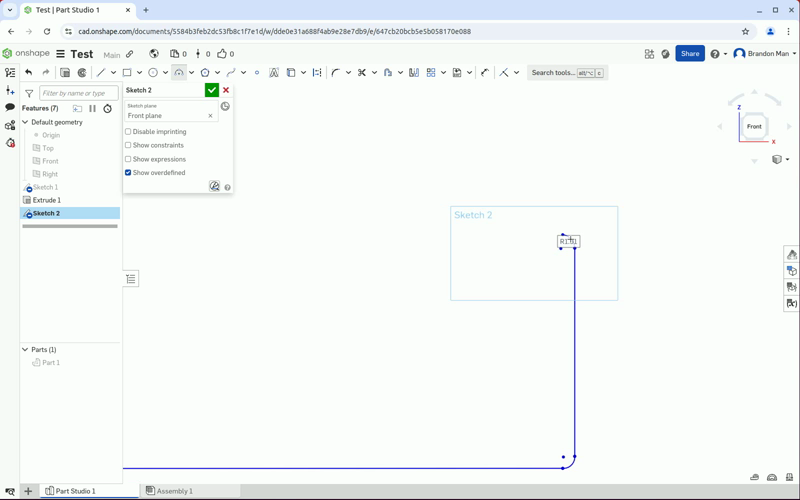
scroll(-6)
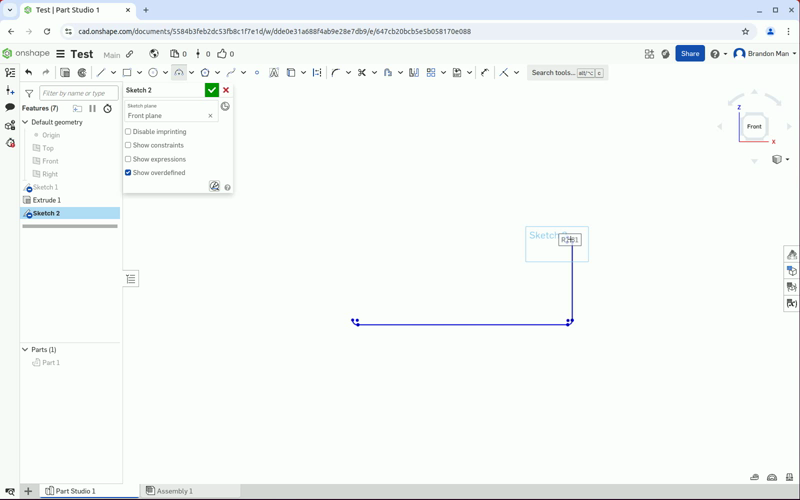
key_up(shift)
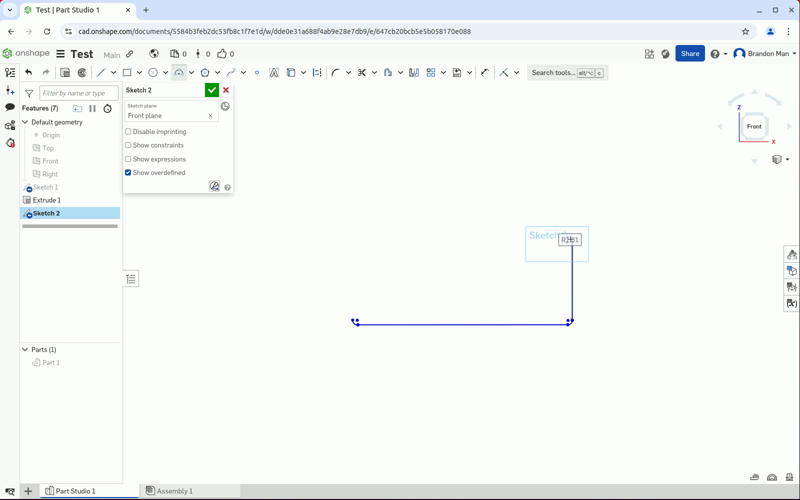
key(esc)
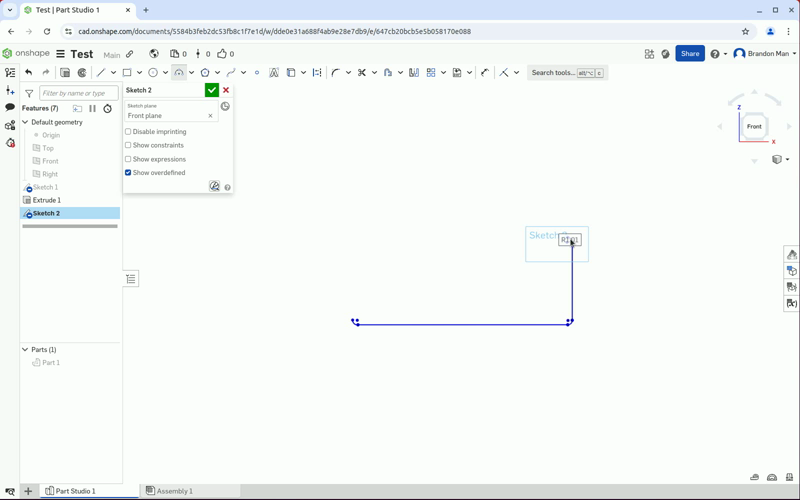
key(l)
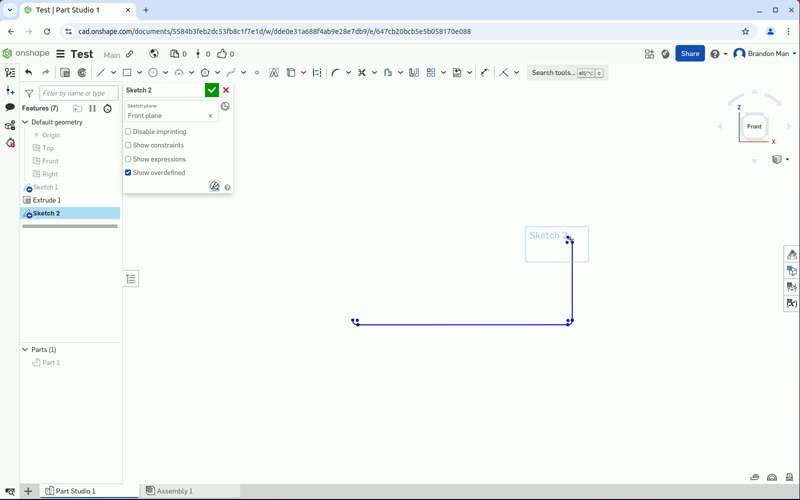
mouse_move(567, 237)
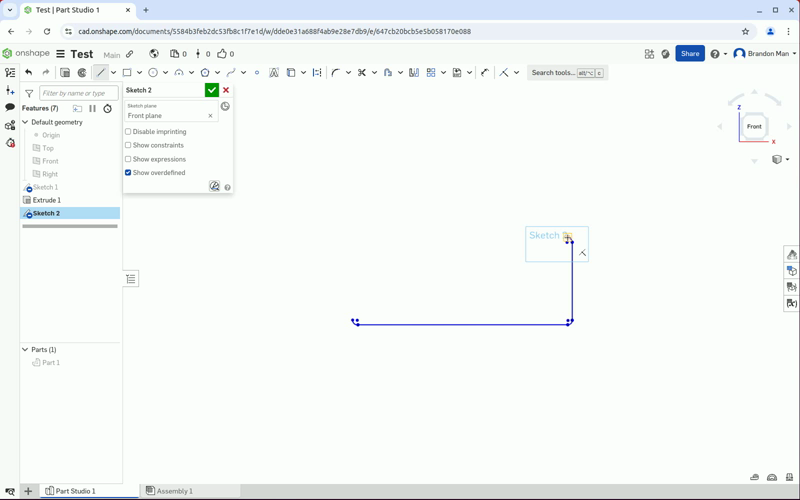
scroll(6)
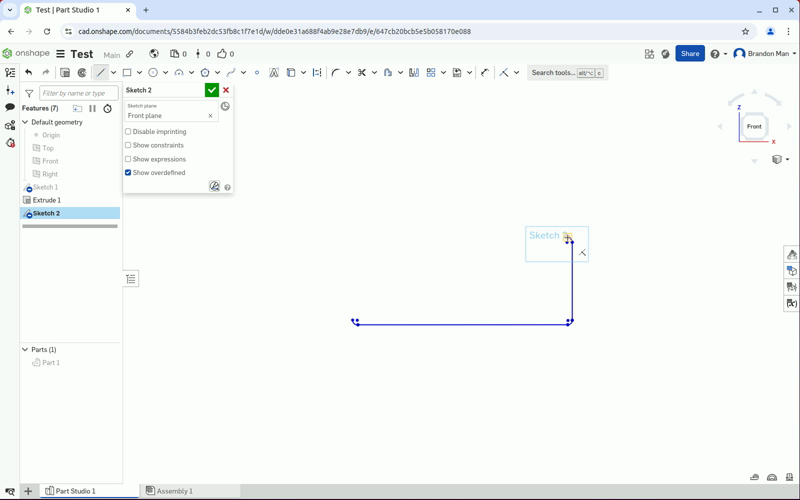
scroll(6)
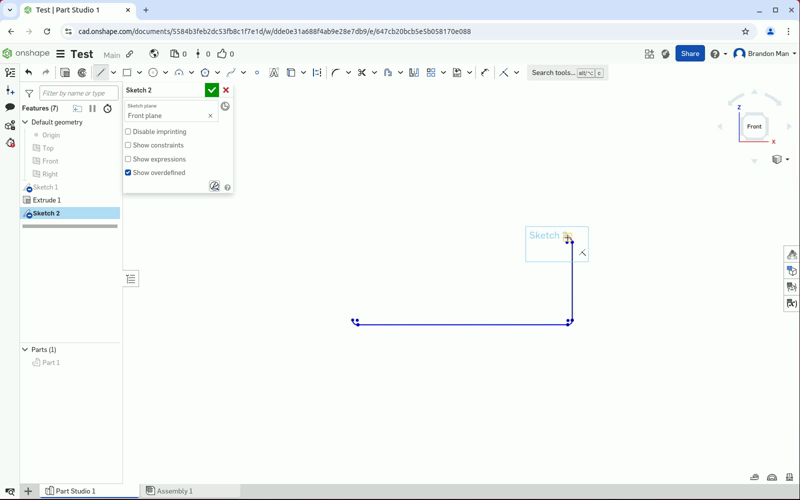
scroll(6)
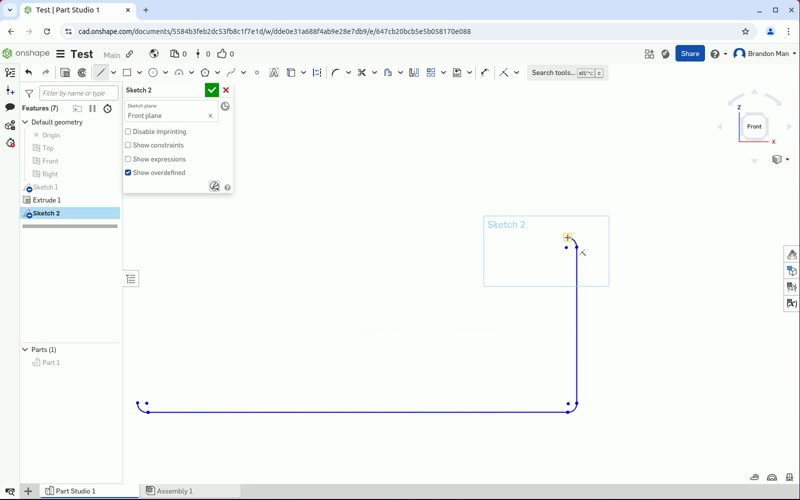
scroll(6)
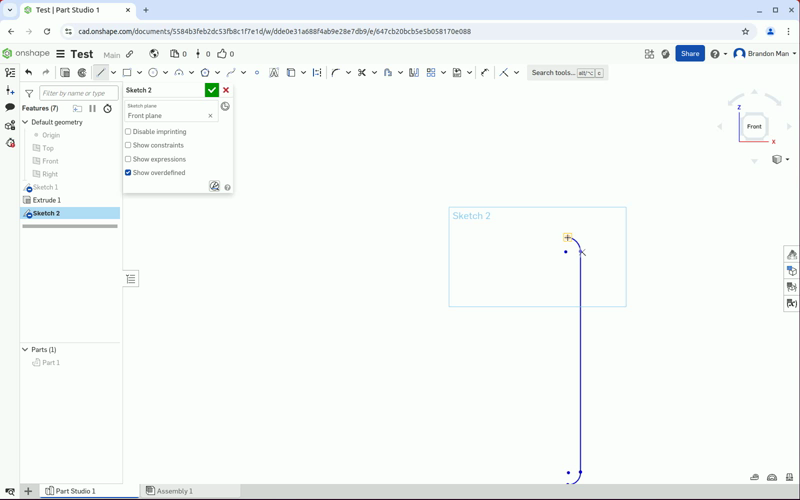
scroll(6)
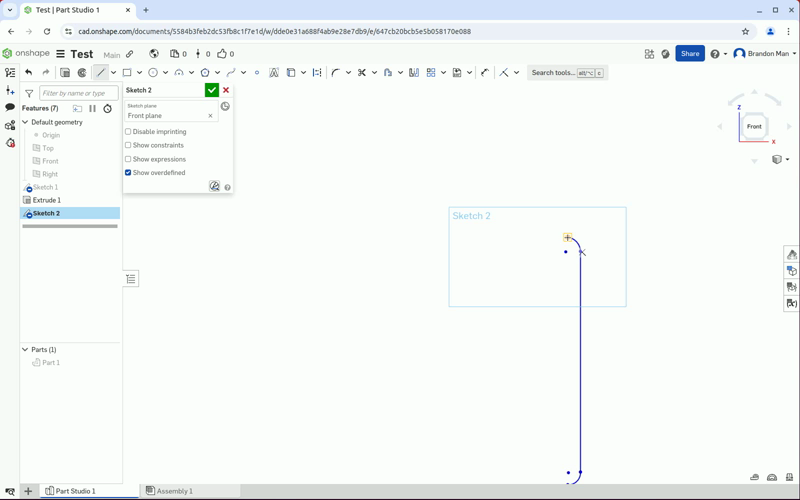
scroll(6)
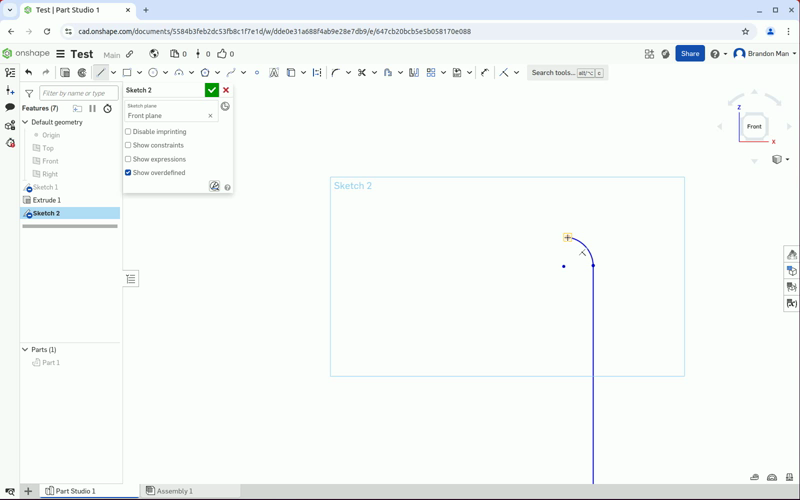
scroll(6)
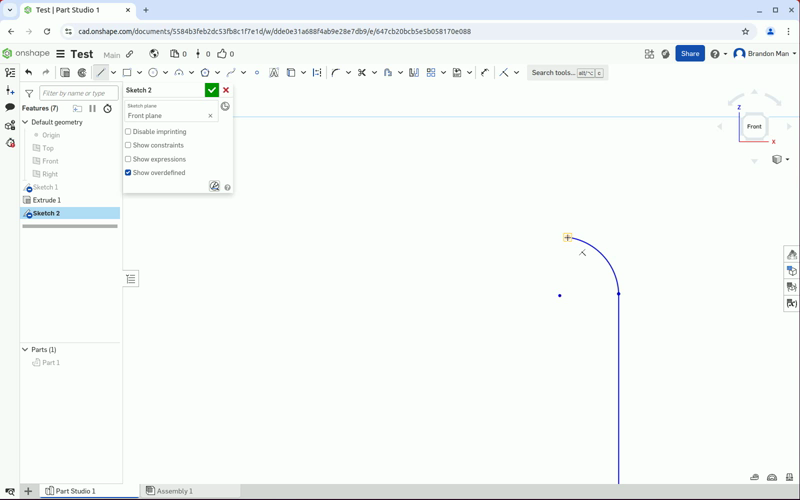
click(567, 237)
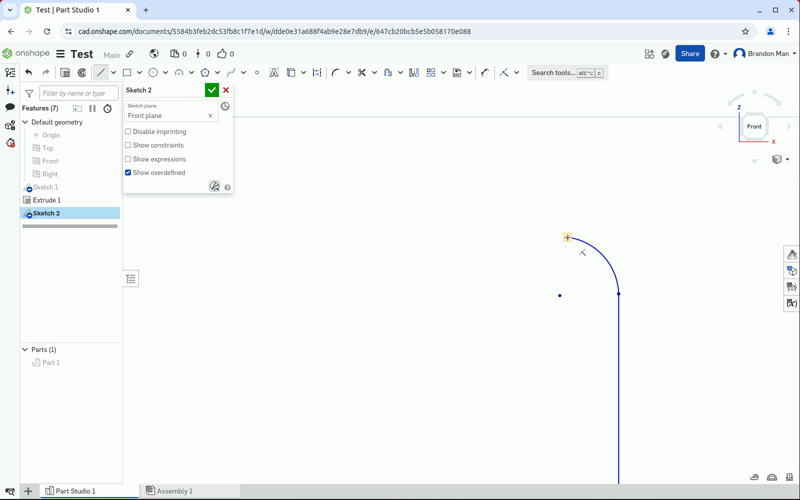
scroll(-6)
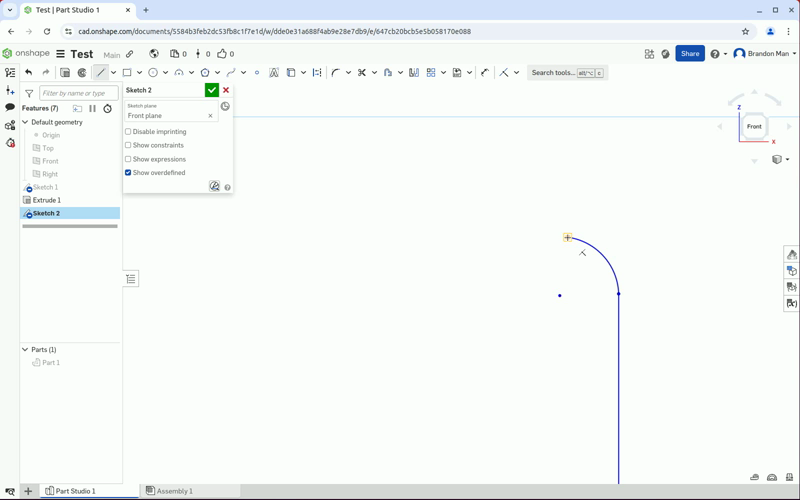
scroll(-6)
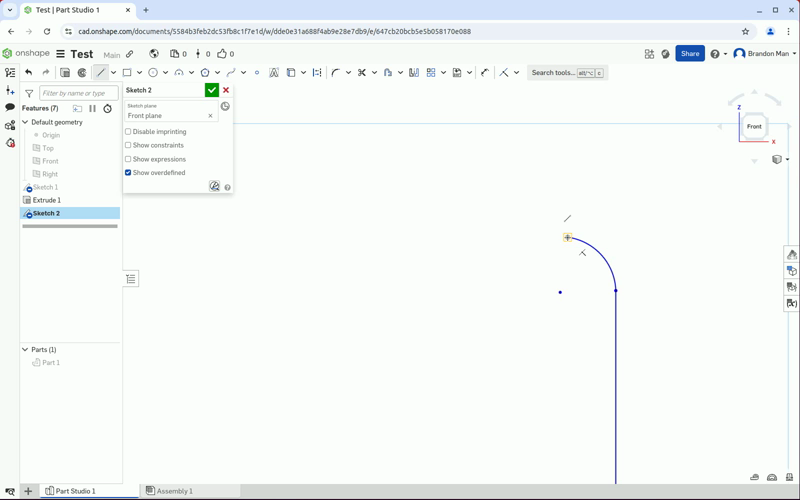
scroll(-6)
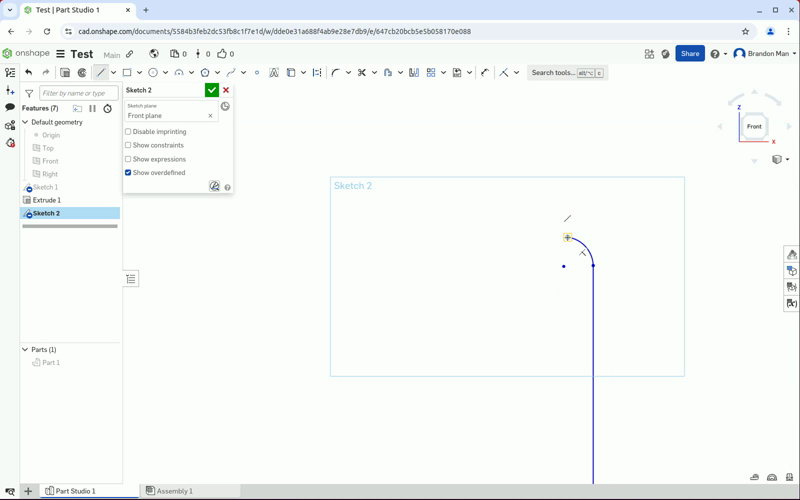
scroll(-6)
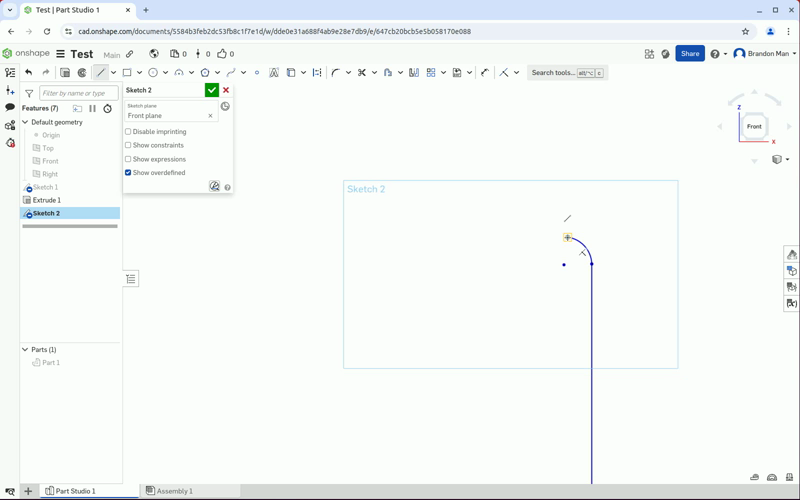
scroll(-6)
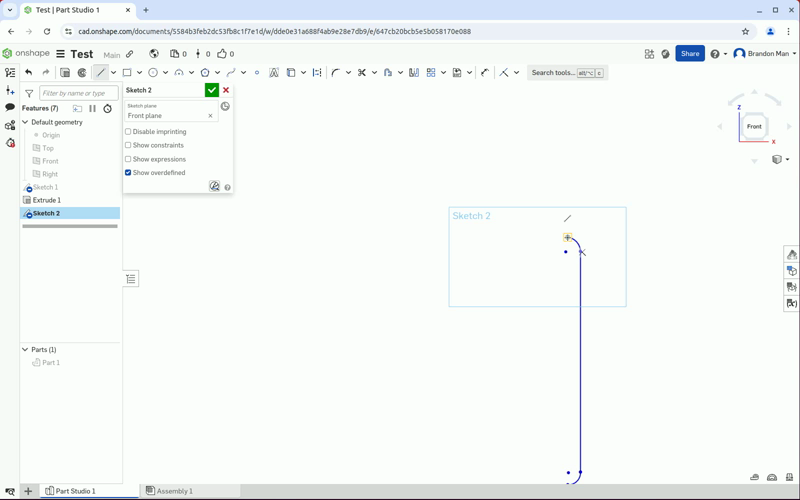
scroll(-6)
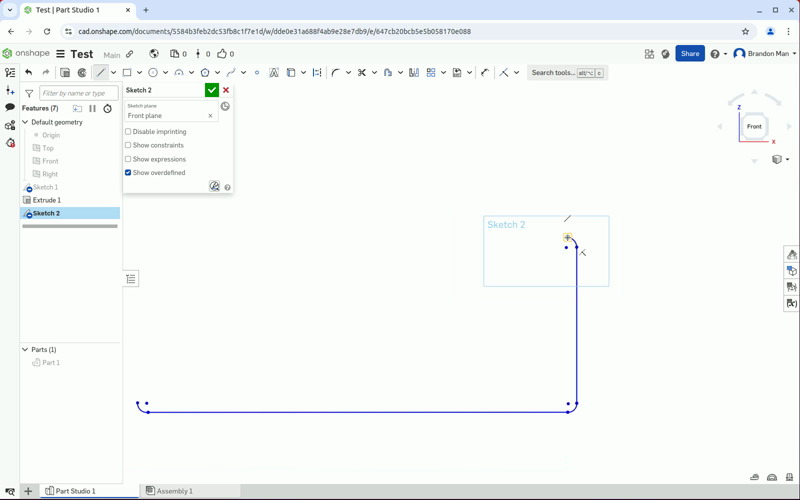
scroll(-6)
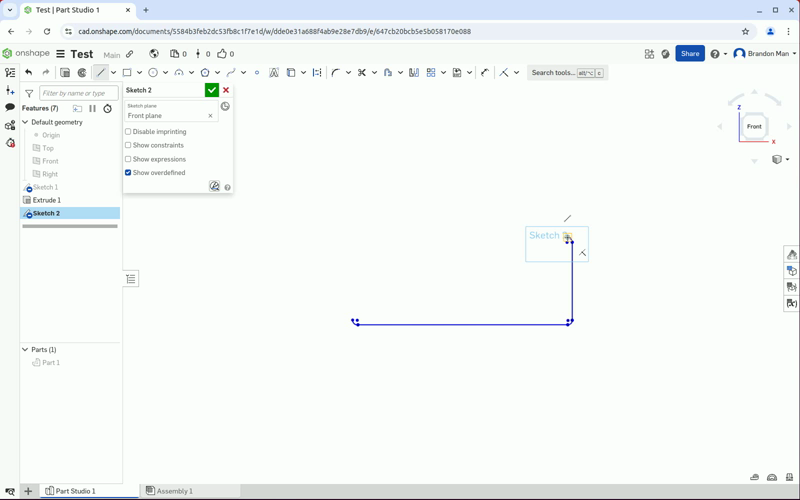
key_down(shift)
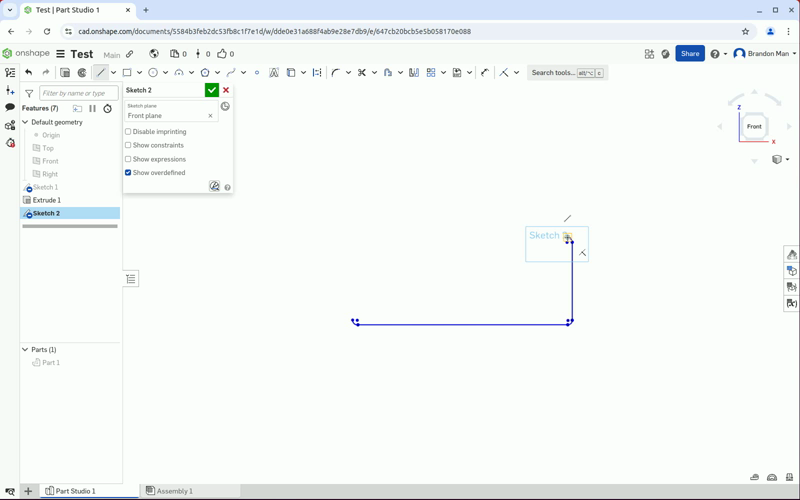
mouse_move(357, 237)
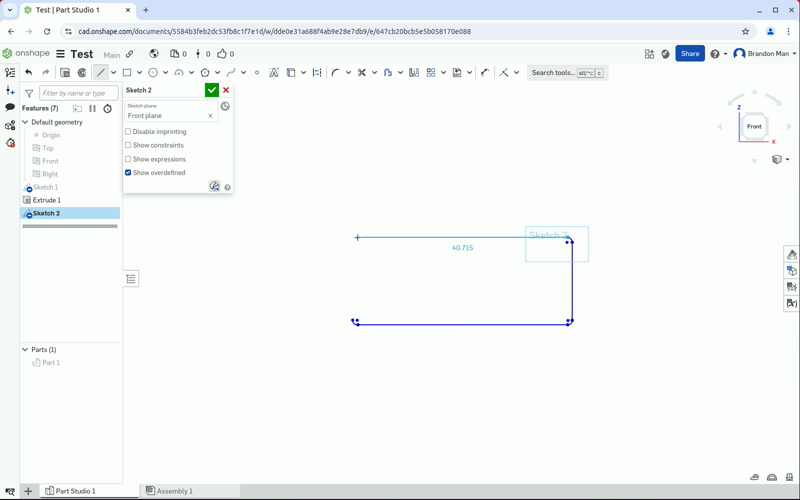
click(357, 237)
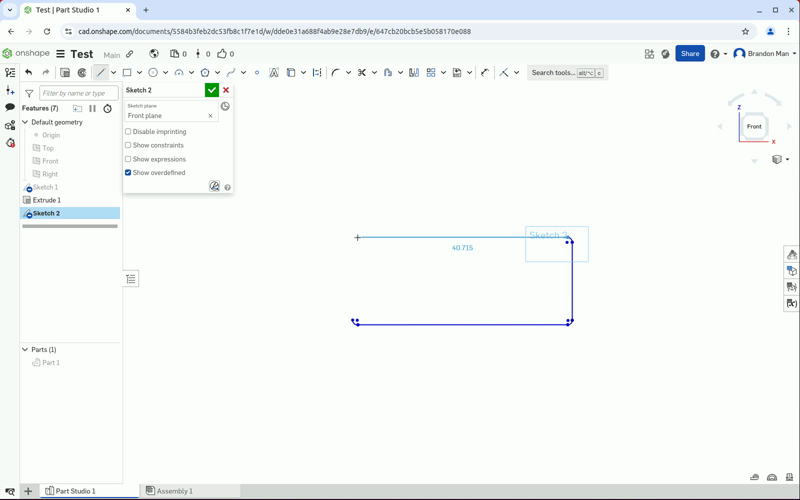
key_up(shift)
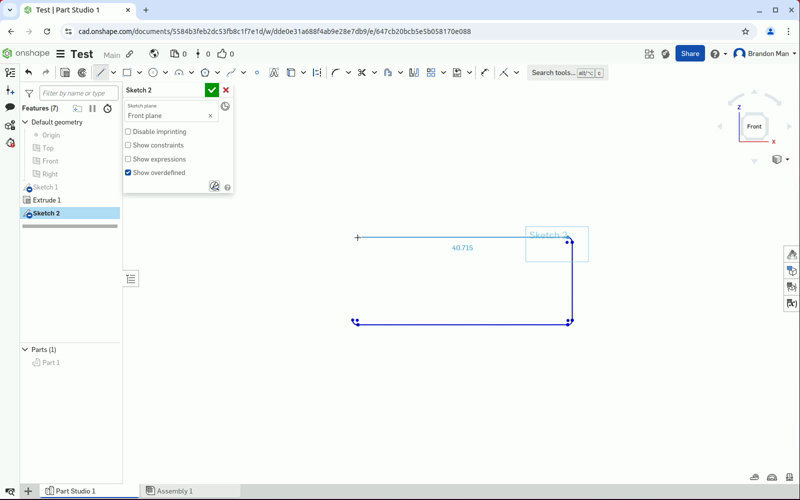
key(esc)
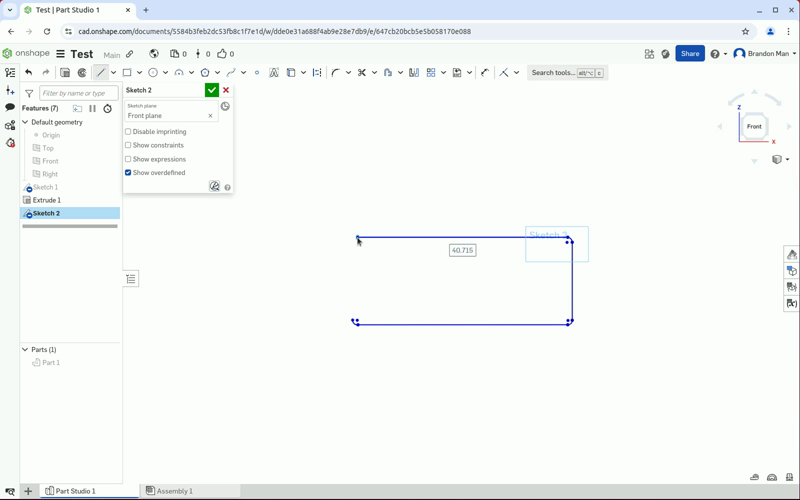
key(a)
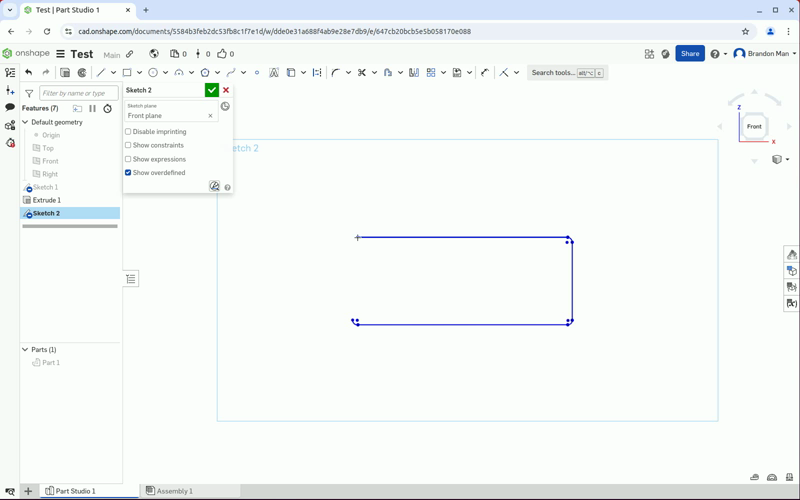
mouse_move(357, 237)
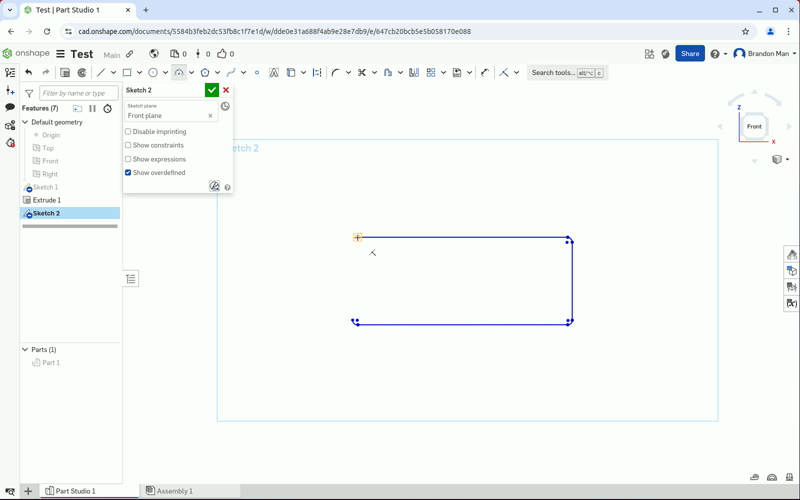
click(357, 237)
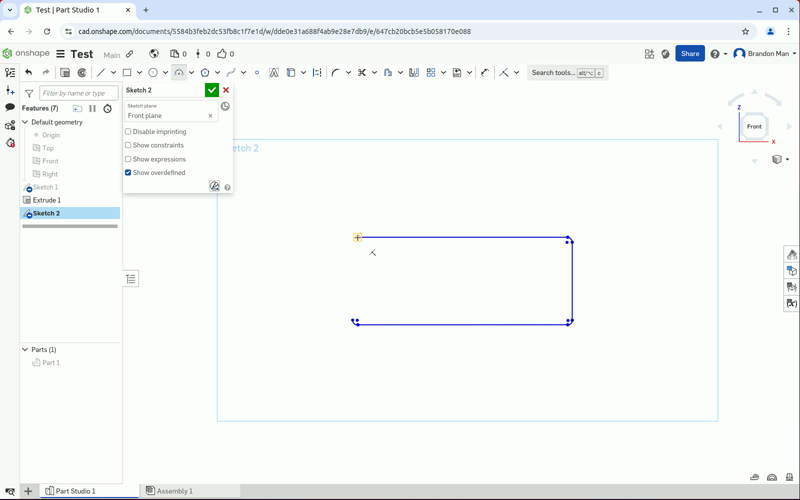
key_down(shift)
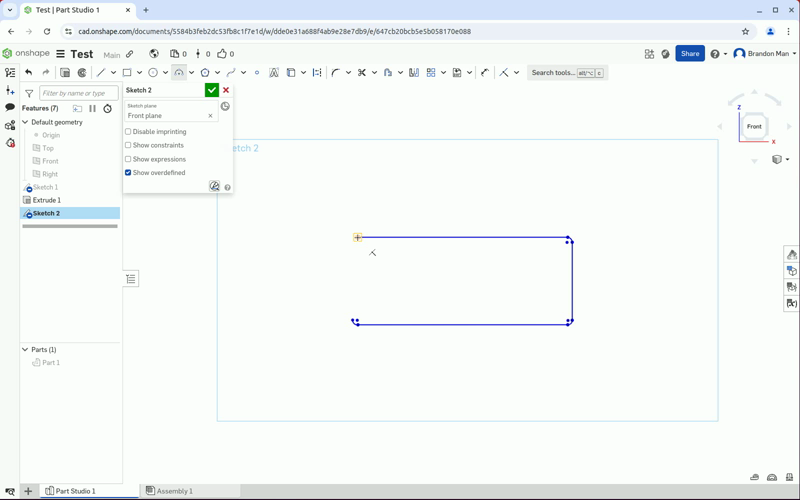
mouse_move(352, 242)
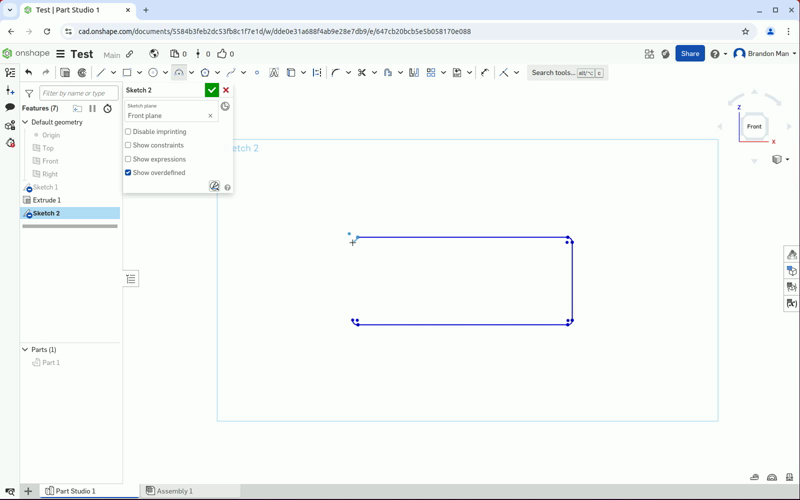
scroll(6)
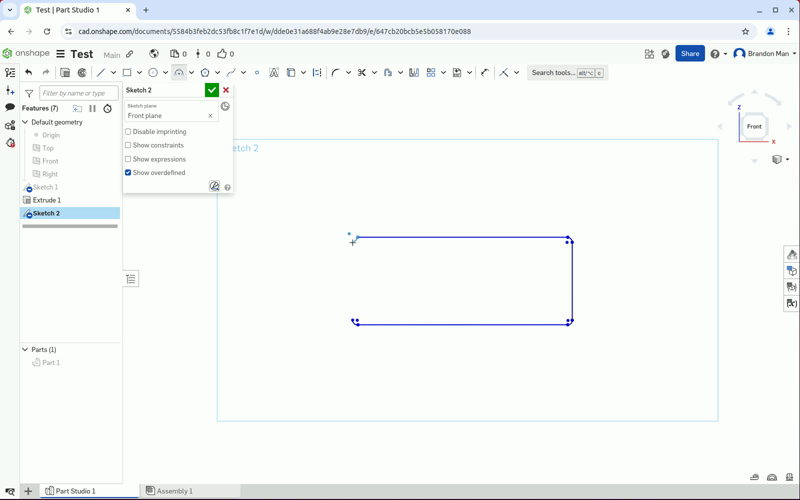
scroll(6)
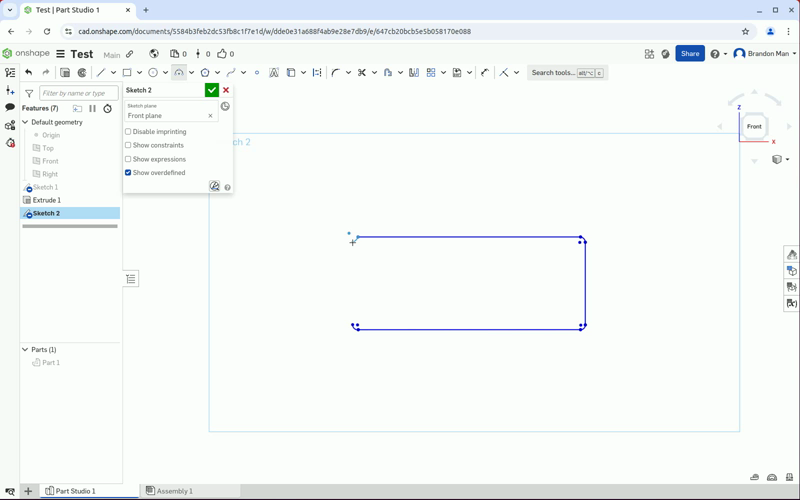
scroll(6)
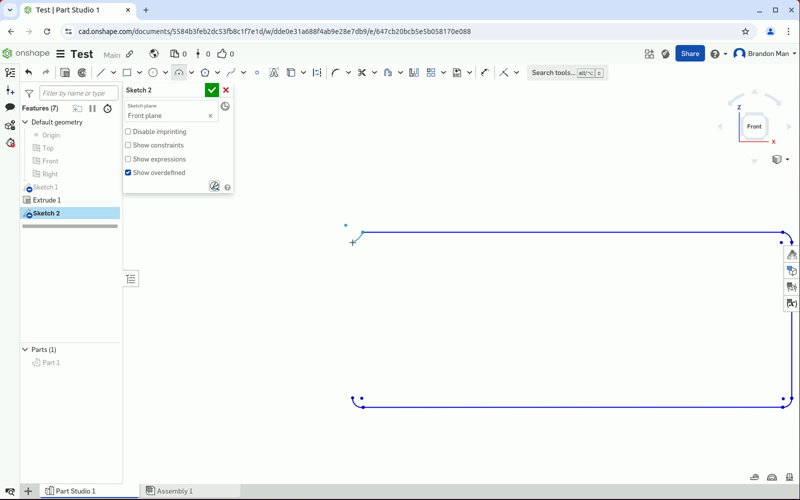
scroll(6)
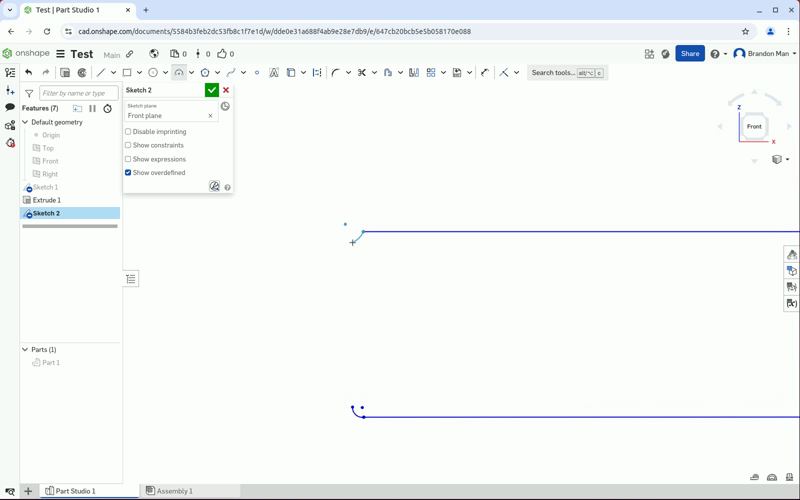
scroll(6)
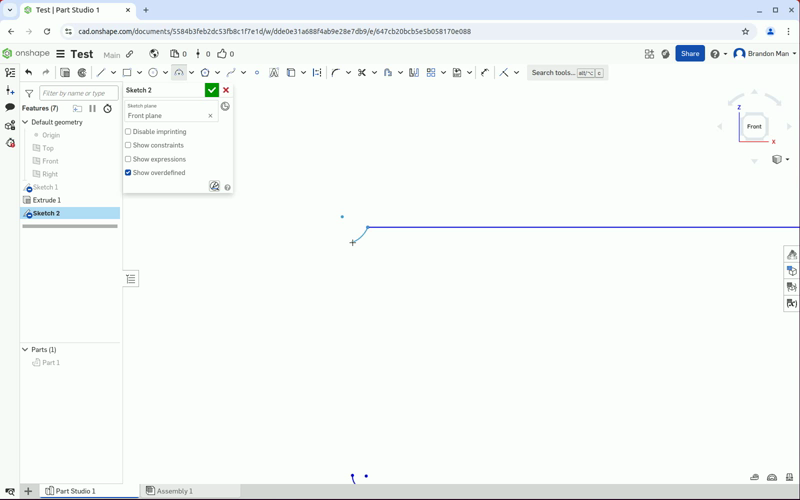
scroll(6)
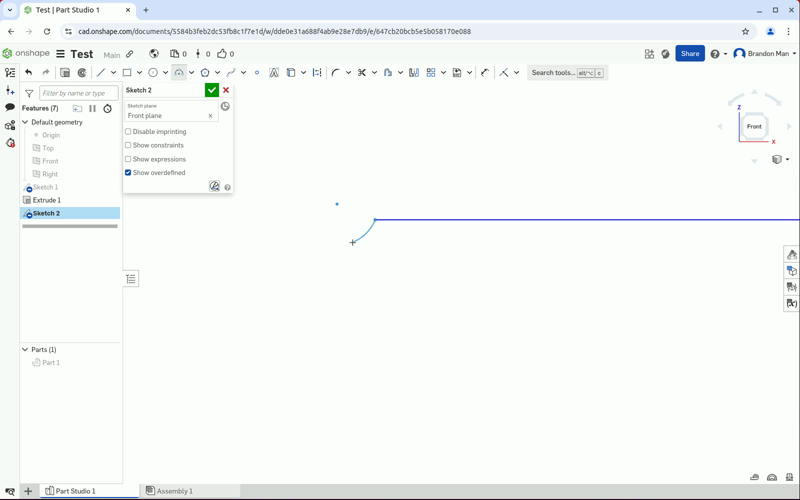
scroll(6)
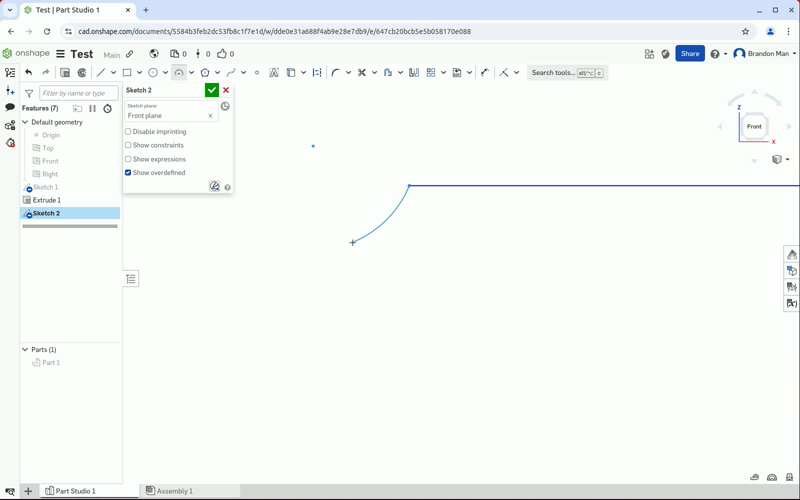
click(352, 242)
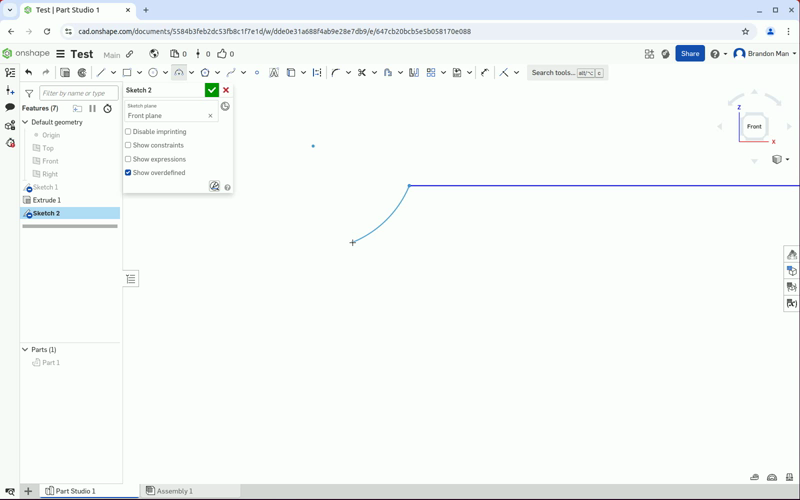
scroll(-6)
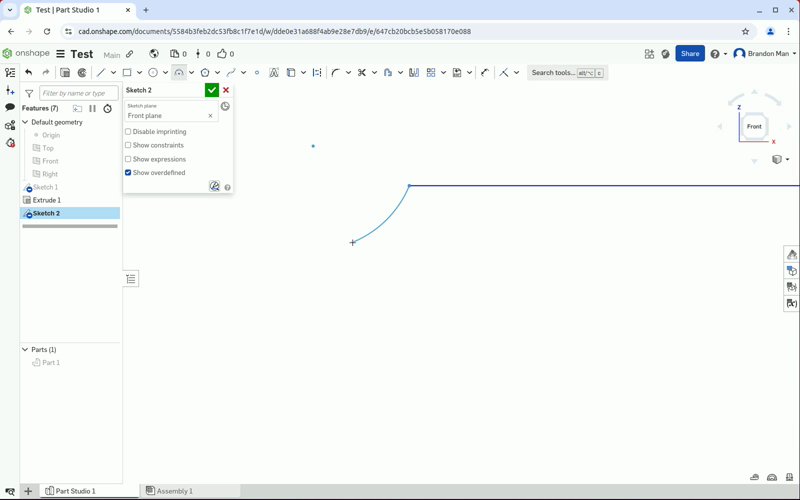
scroll(-6)
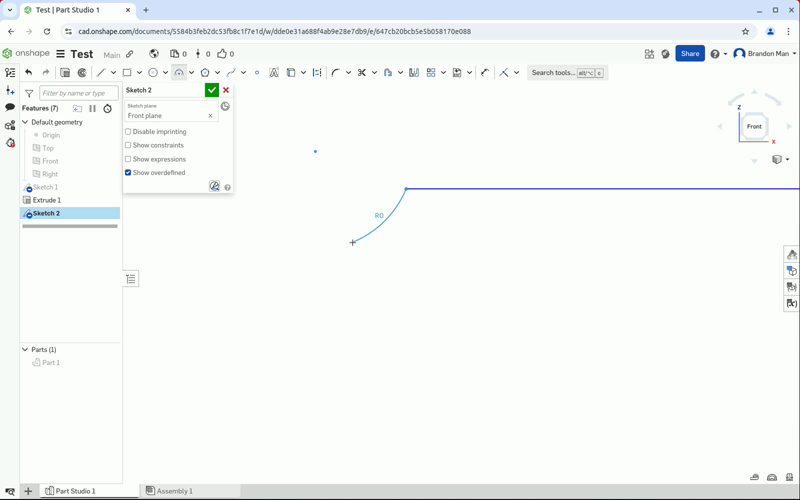
scroll(-6)
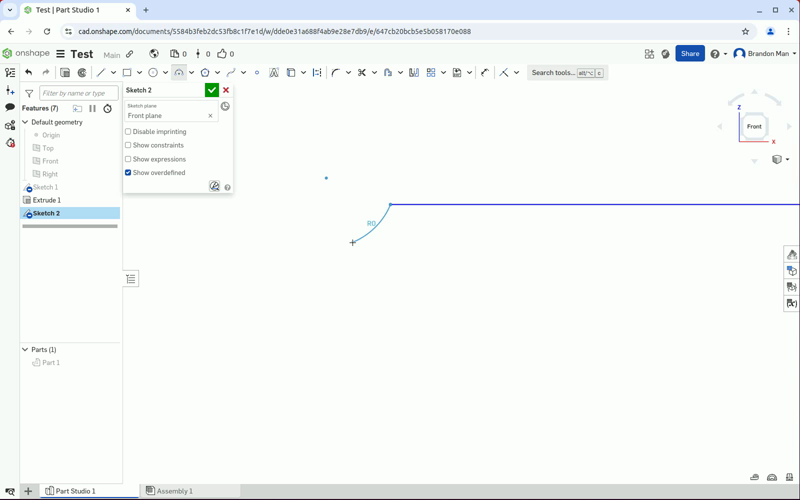
scroll(-6)
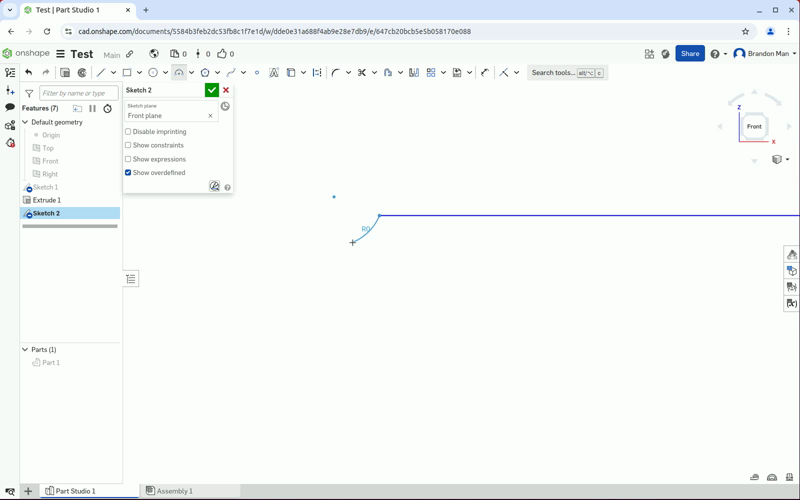
scroll(-6)
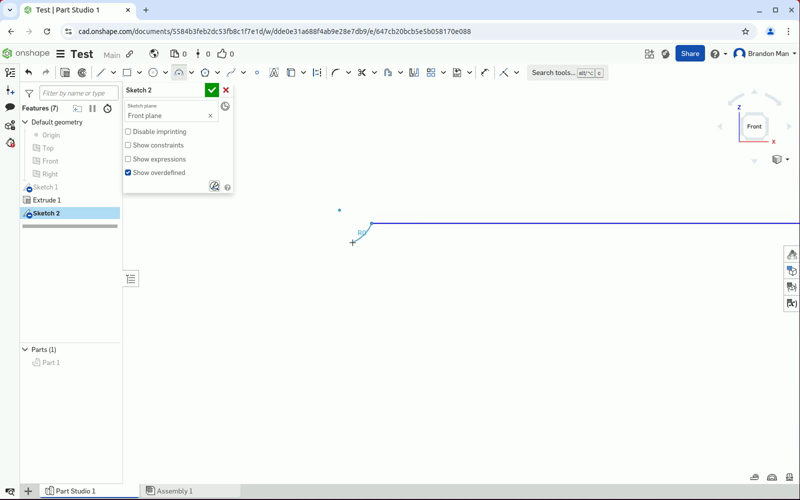
scroll(-6)
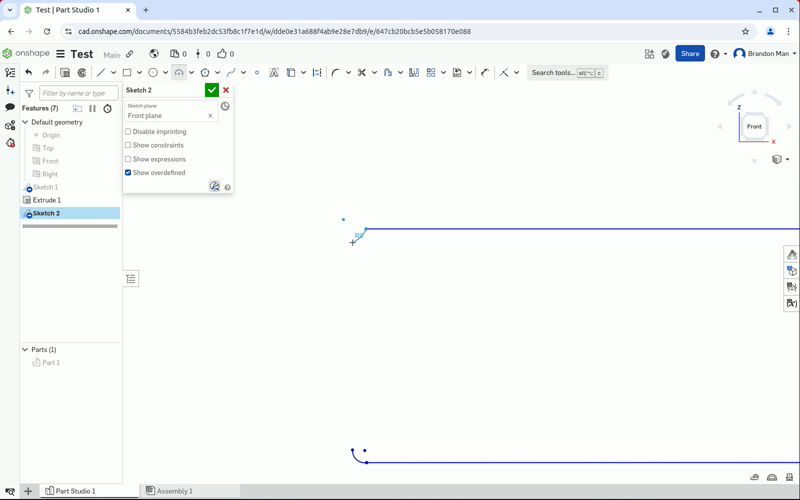
scroll(-6)
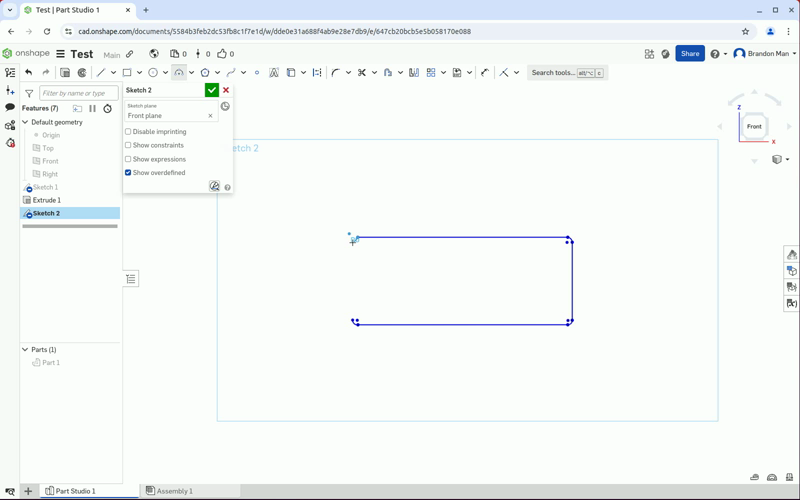
mouse_move(354, 238)
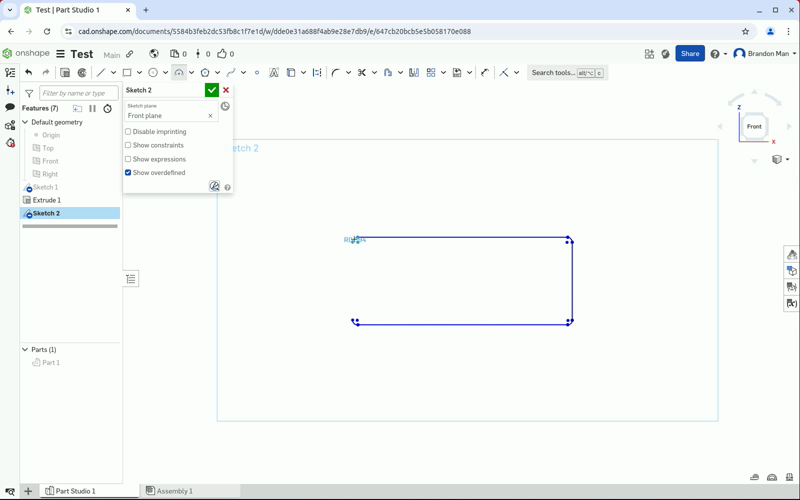
scroll(6)
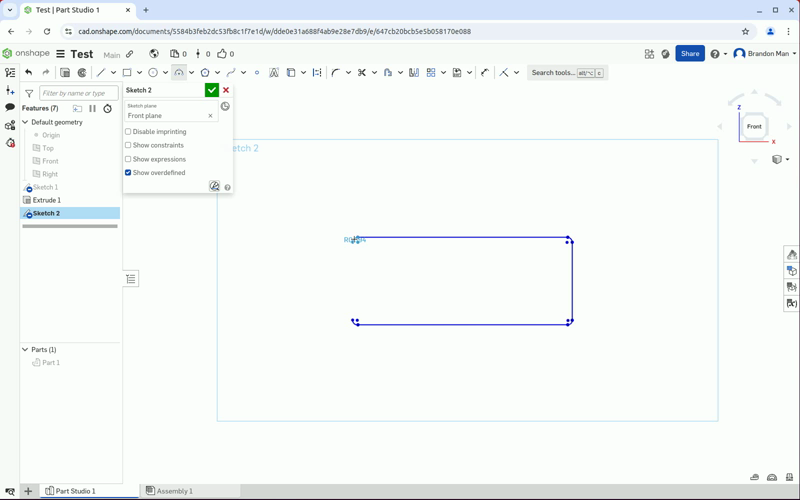
scroll(6)
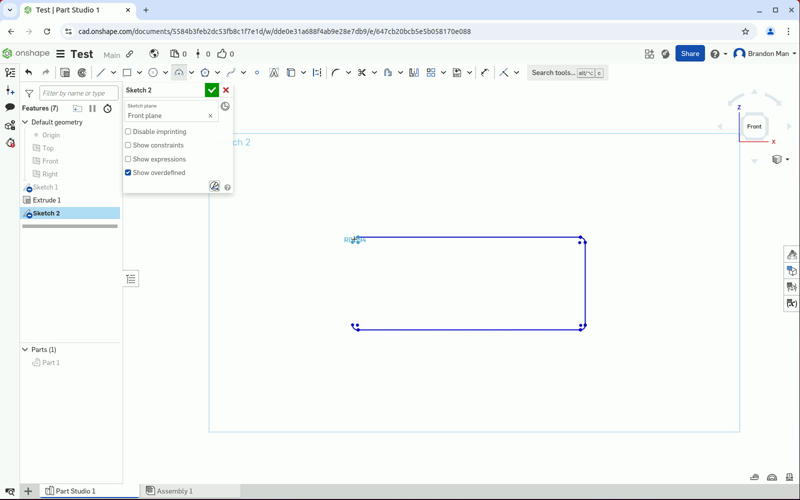
scroll(6)
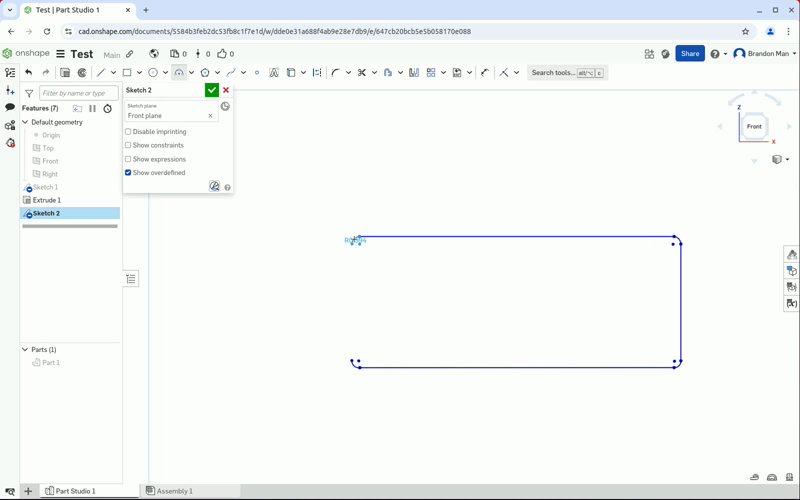
scroll(6)
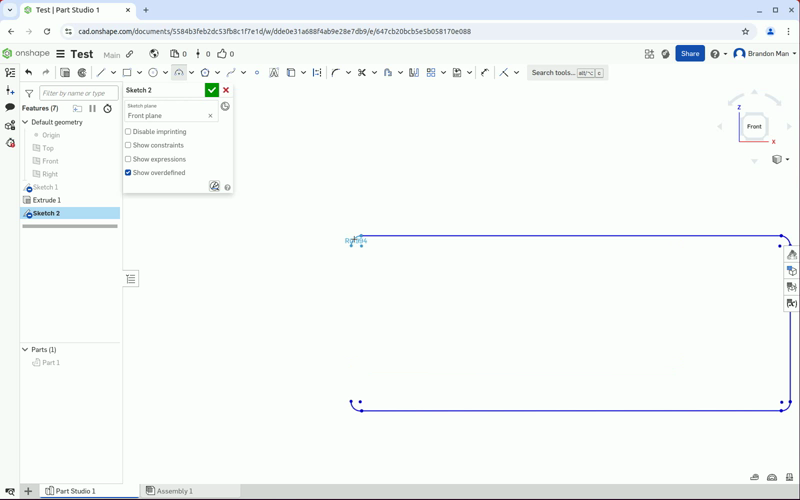
scroll(6)
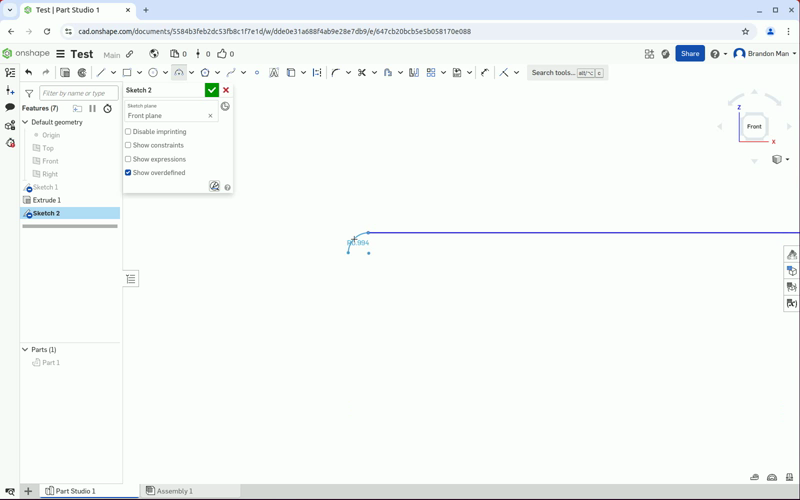
scroll(6)
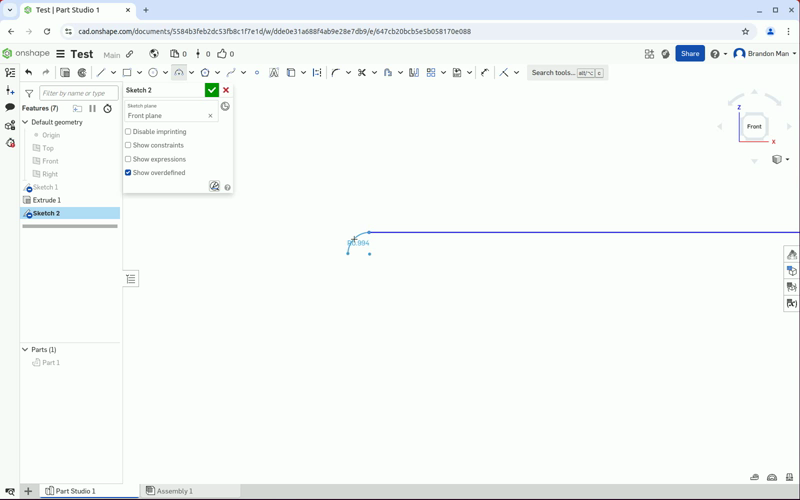
scroll(6)
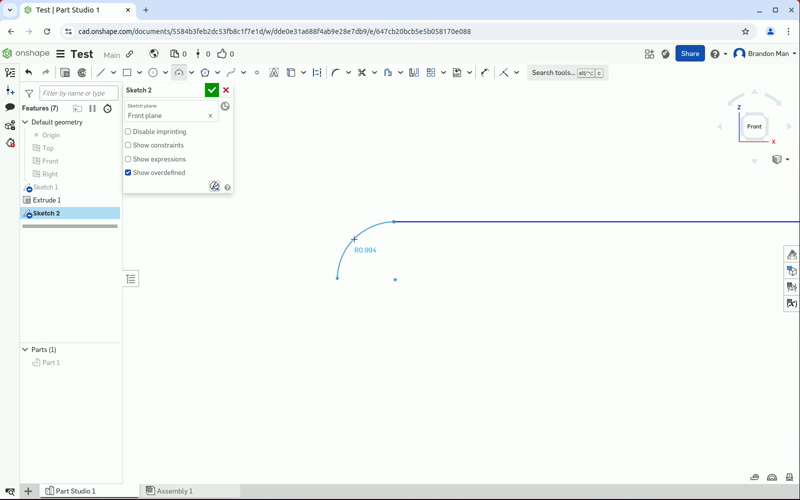
click(354, 238)
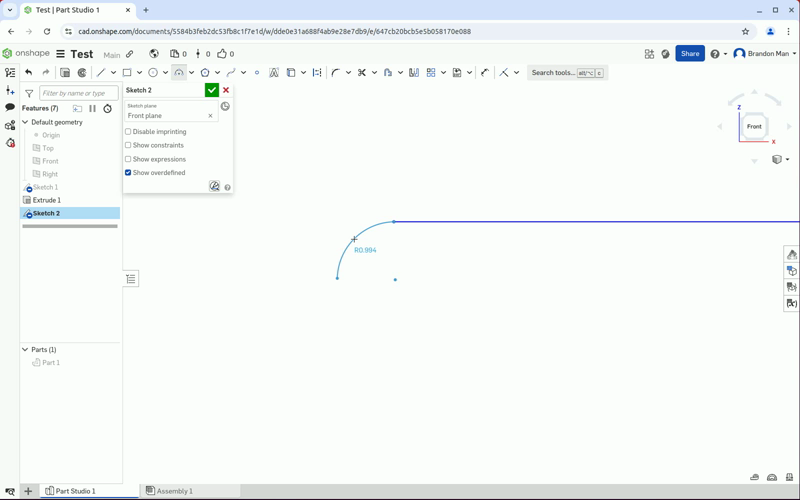
scroll(-6)
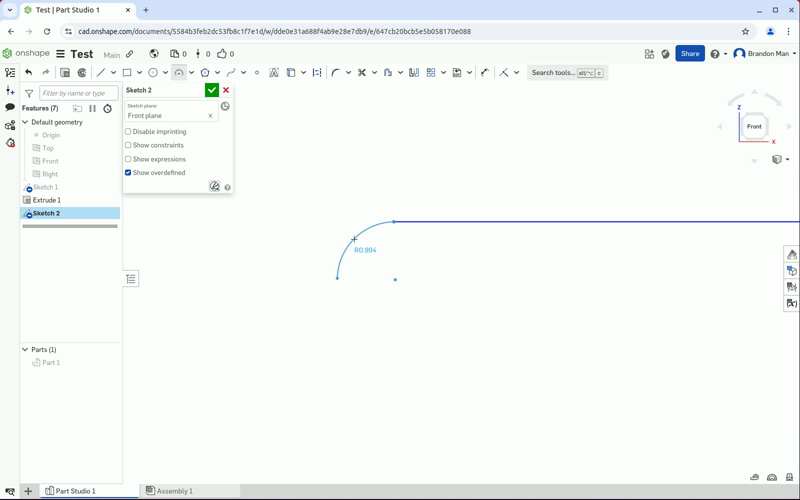
scroll(-6)
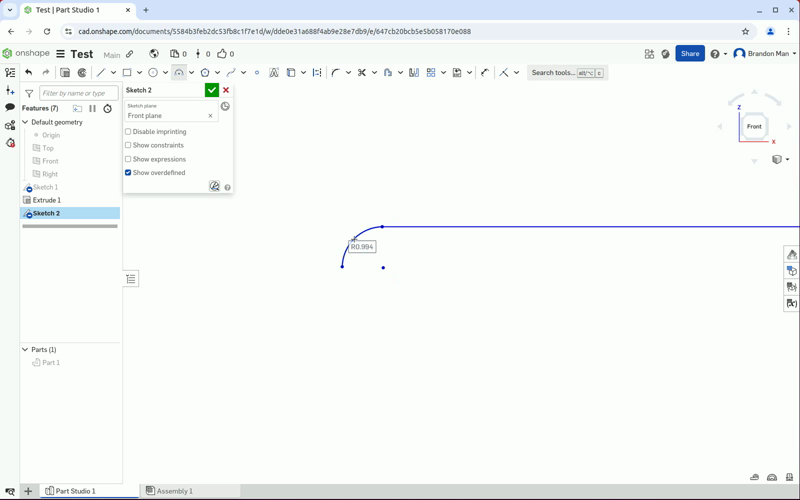
scroll(-6)
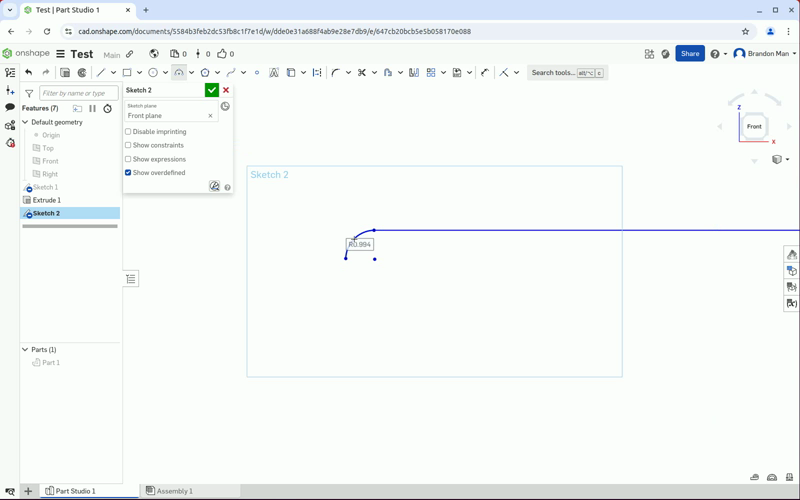
scroll(-6)
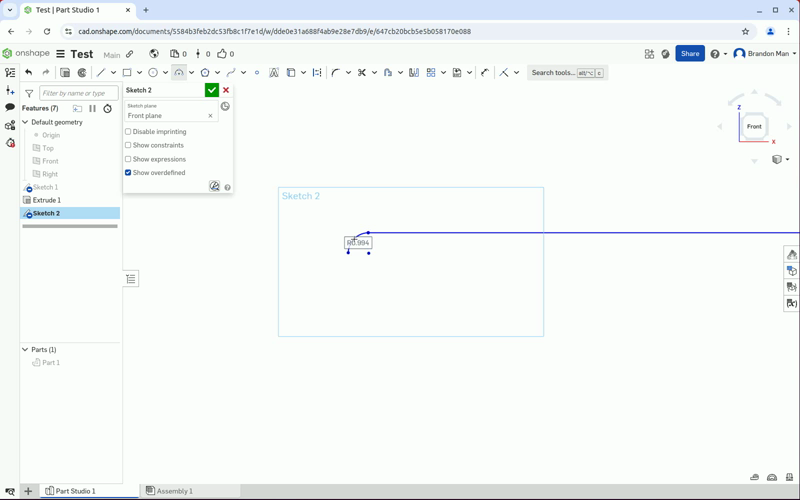
scroll(-6)
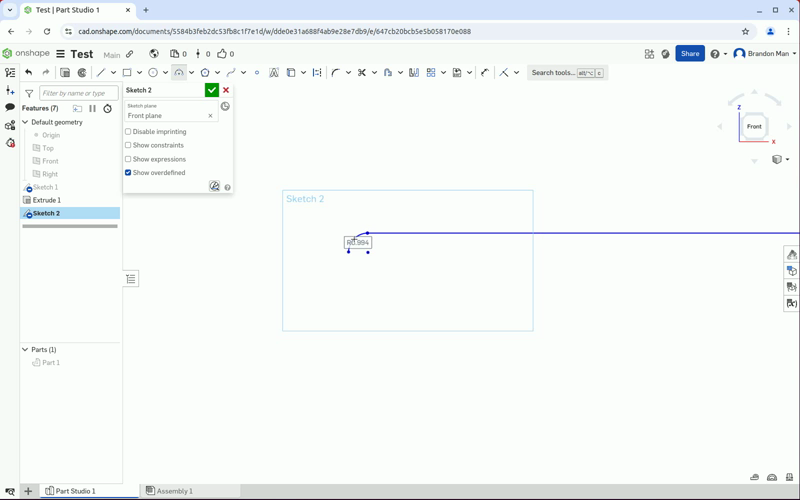
scroll(-6)
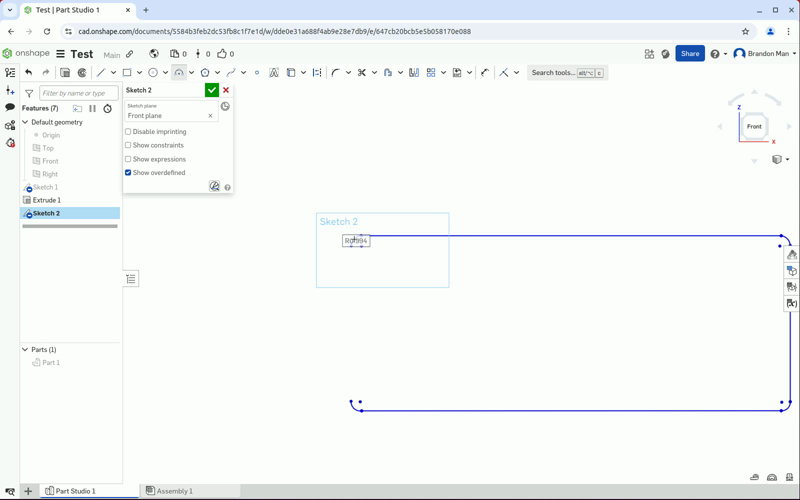
scroll(-6)
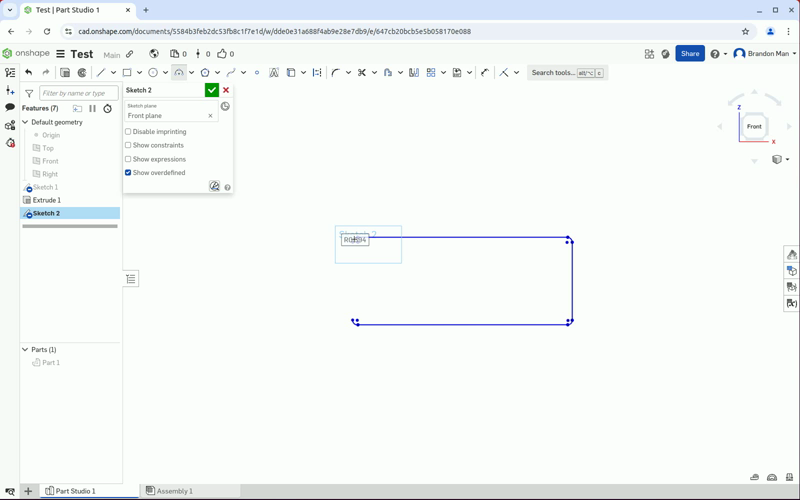
key_up(shift)
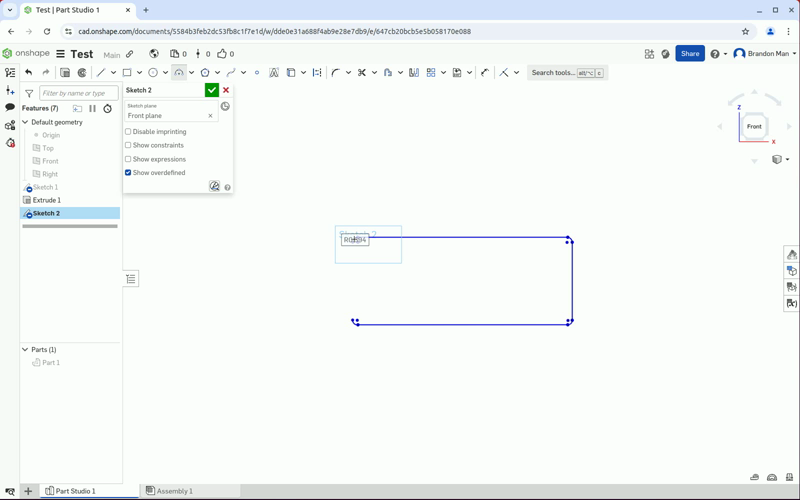
key(esc)
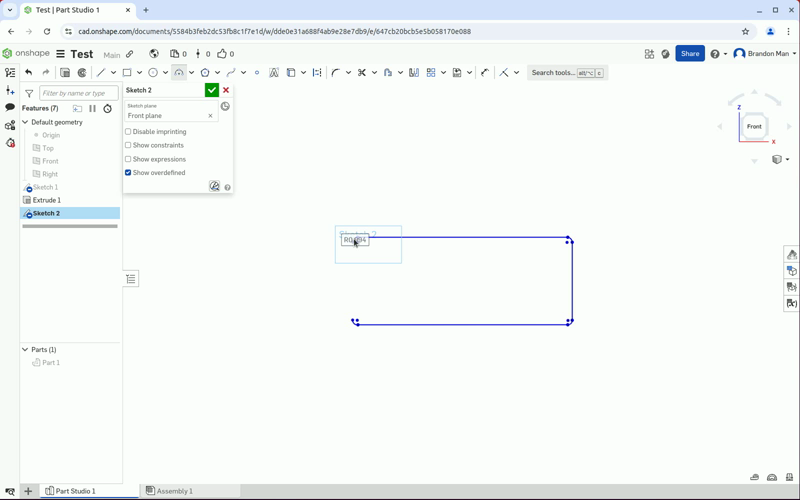
key(l)
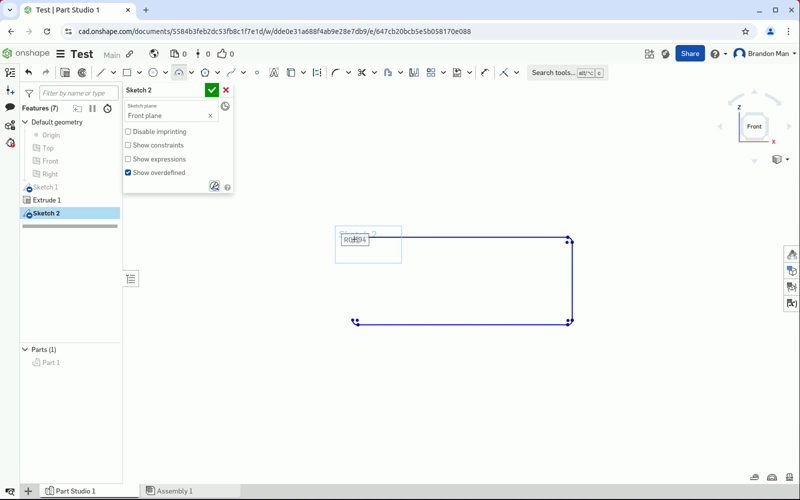
mouse_move(352, 242)
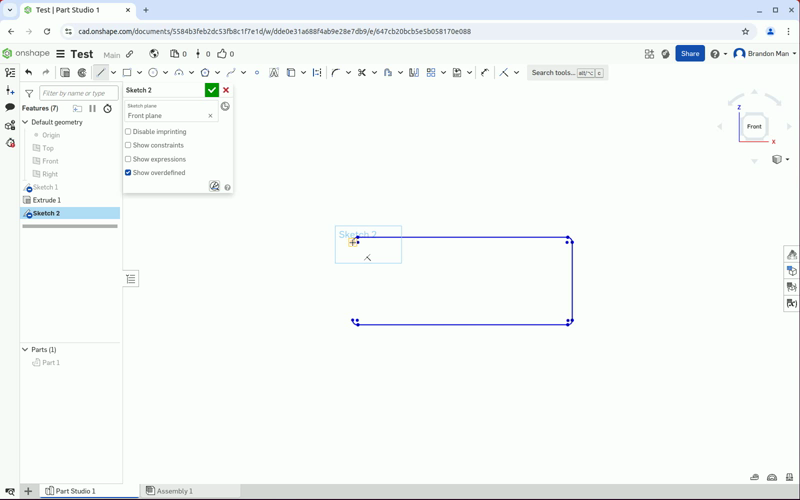
scroll(6)
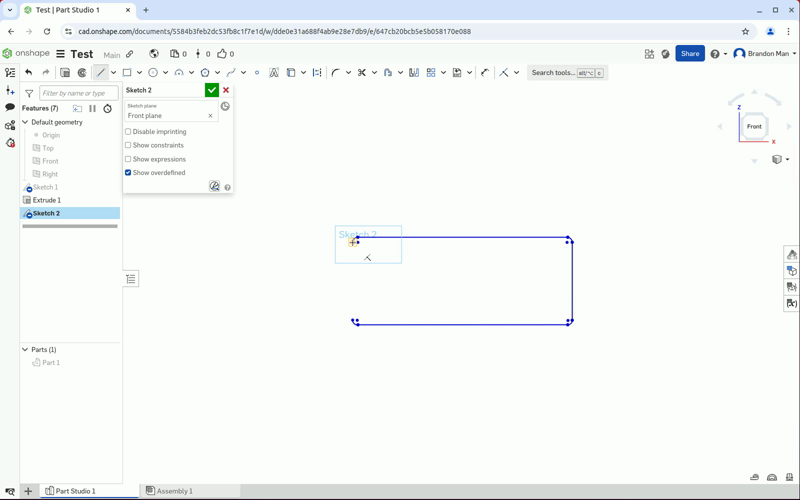
scroll(6)
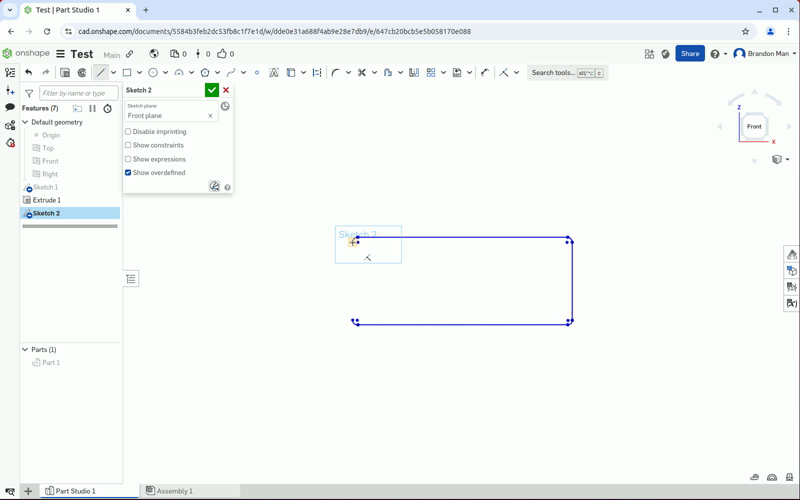
scroll(6)
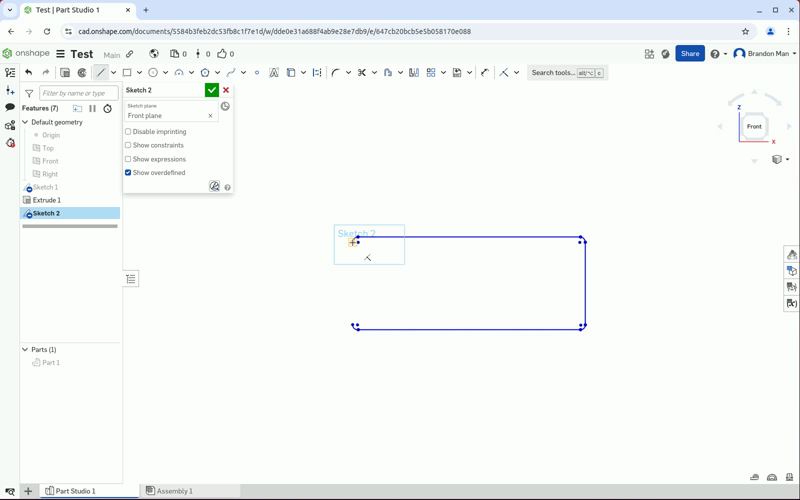
scroll(6)
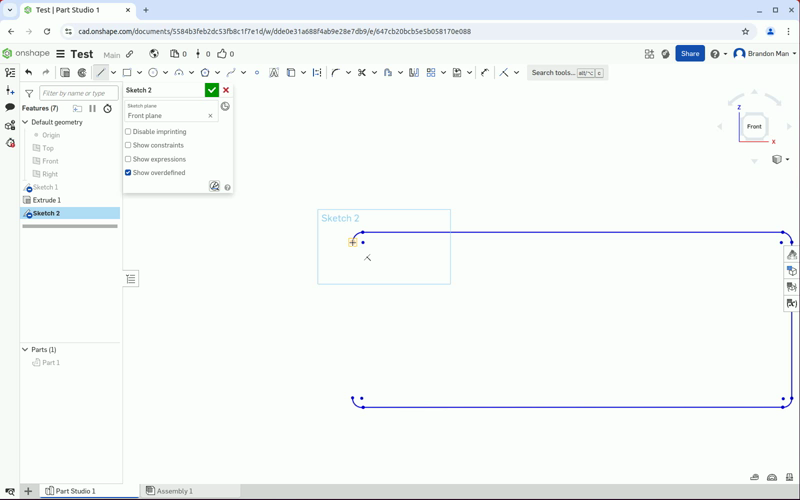
scroll(6)
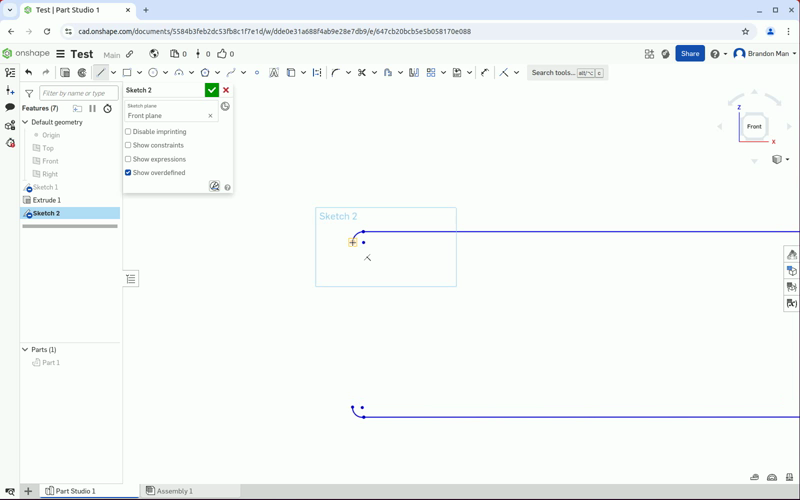
scroll(6)
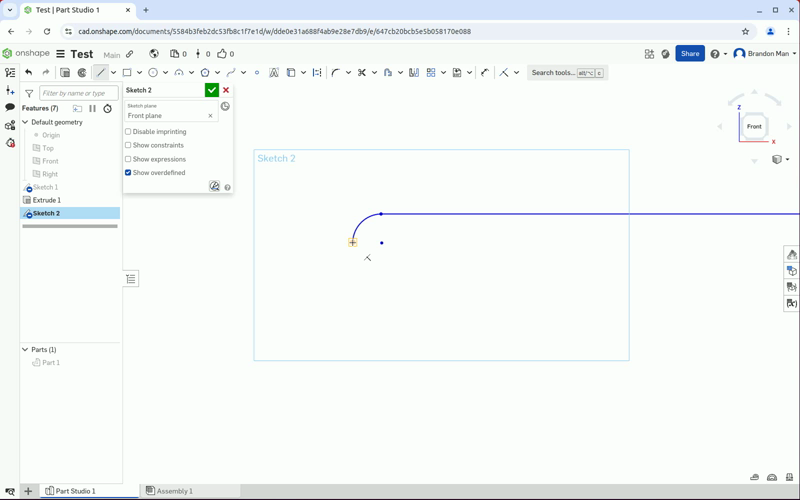
scroll(6)
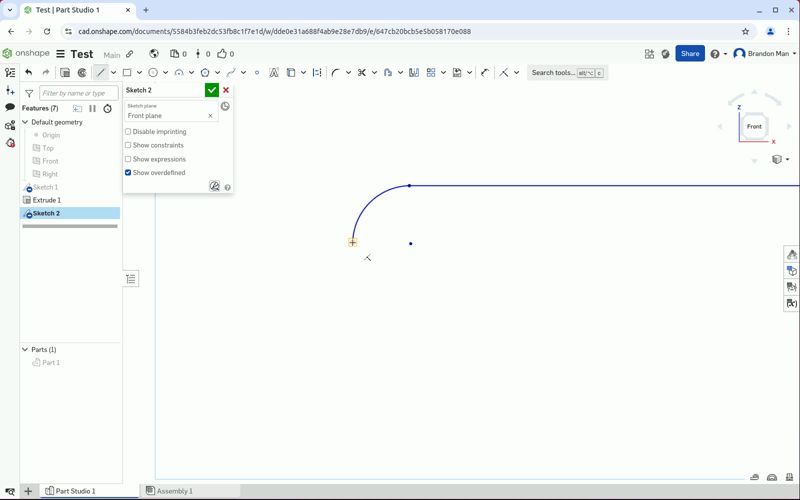
click(352, 242)
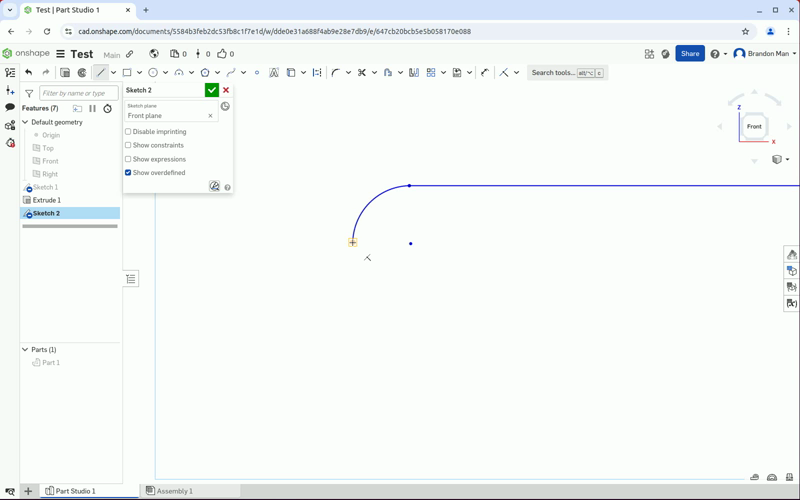
scroll(-6)
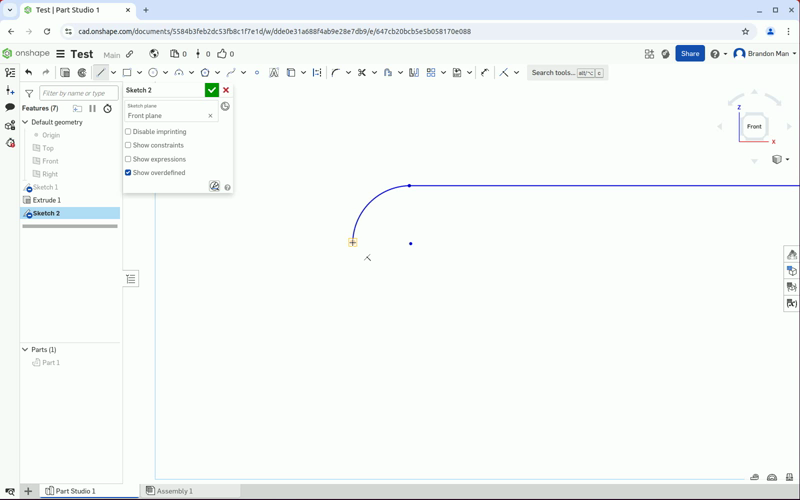
scroll(-6)
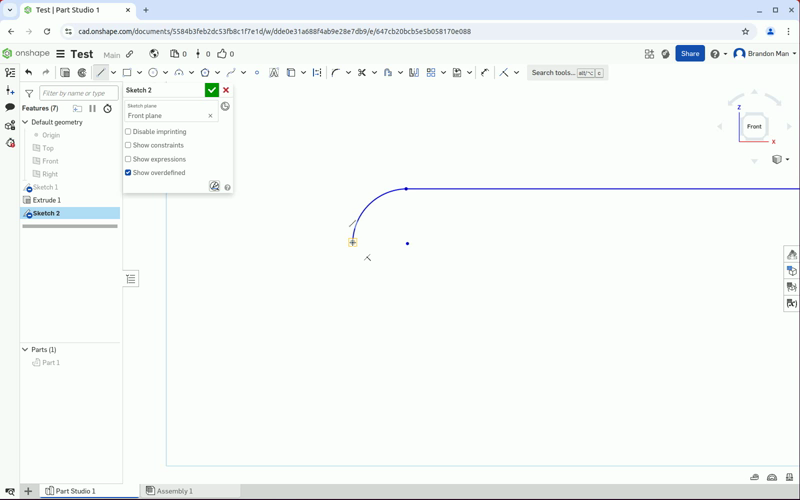
scroll(-6)
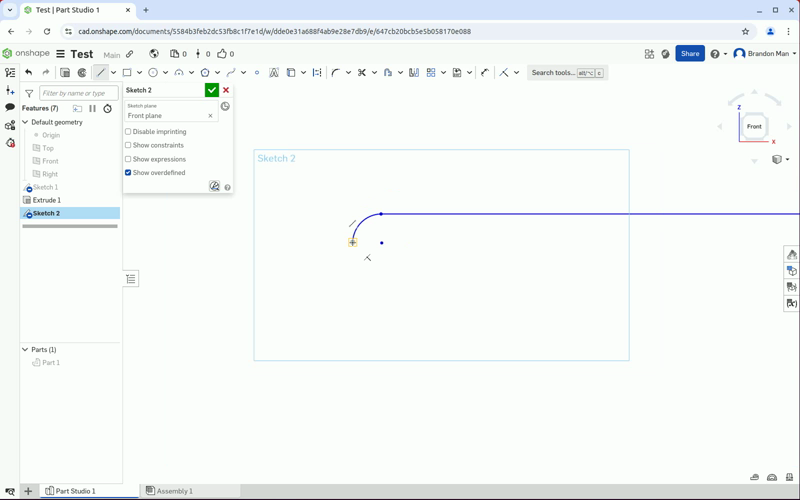
scroll(-6)
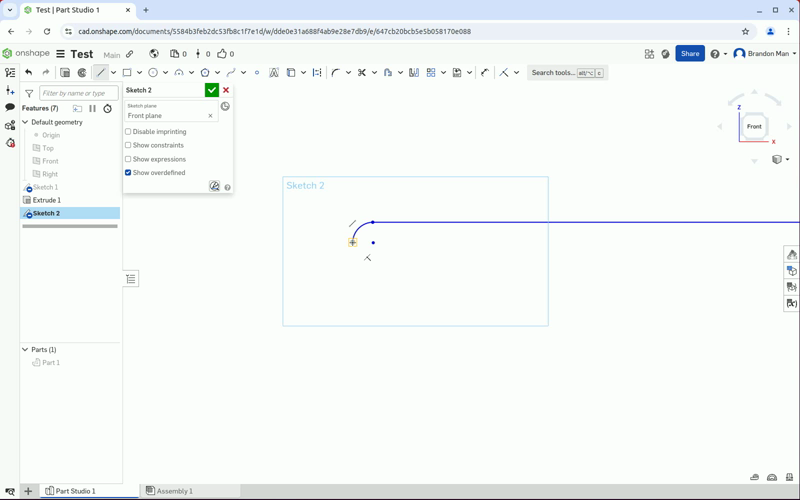
scroll(-6)
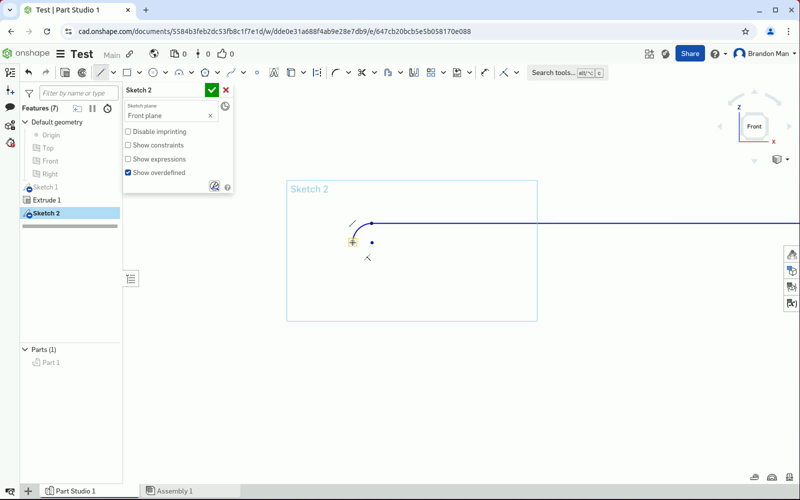
scroll(-6)
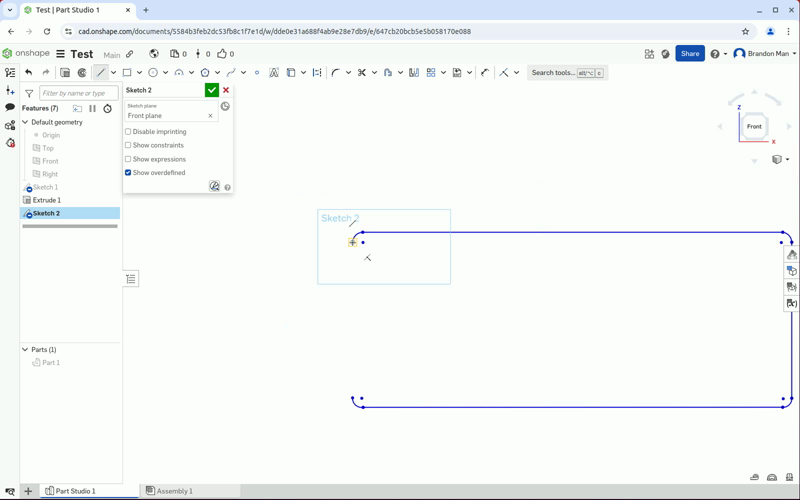
scroll(-6)
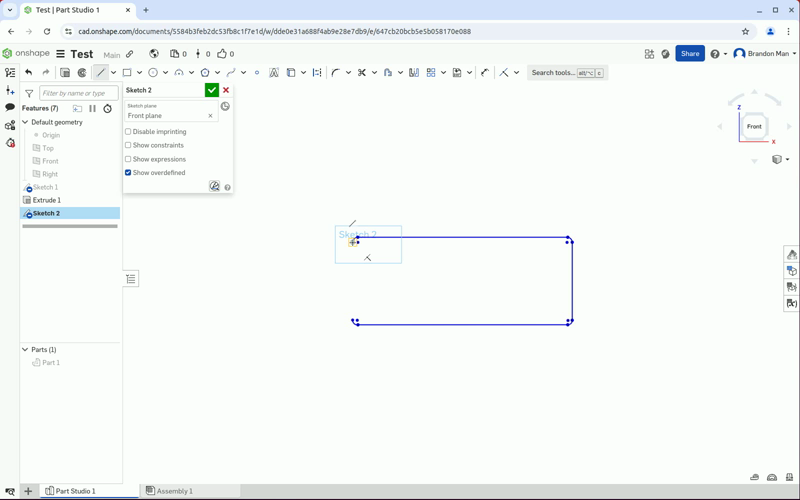
key_down(shift)
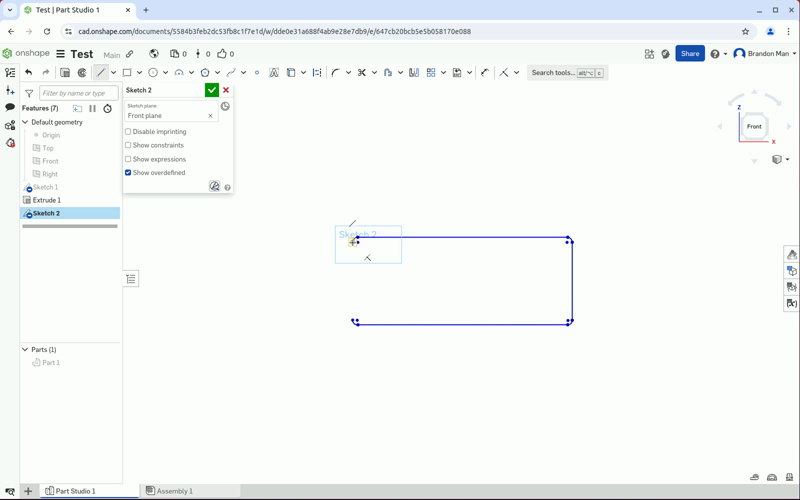
mouse_move(352, 320)
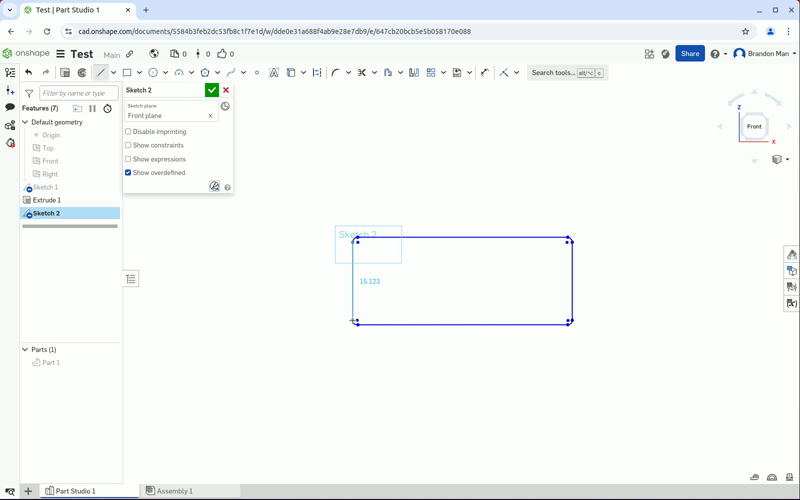
scroll(6)
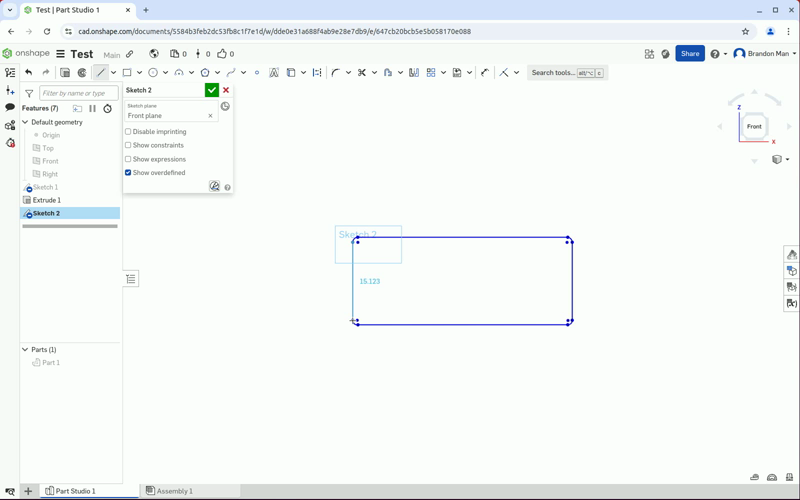
scroll(6)
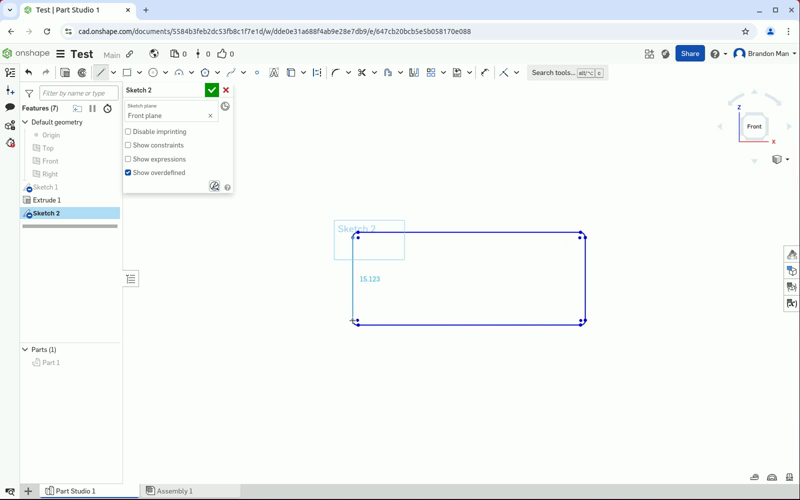
scroll(6)
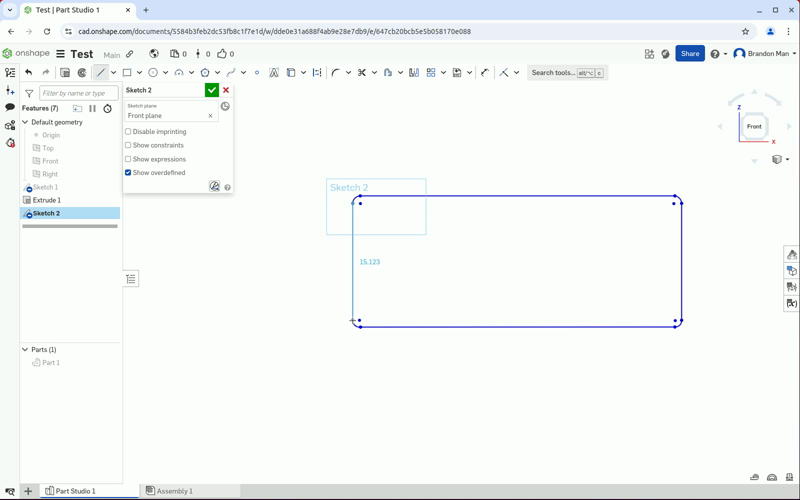
scroll(6)
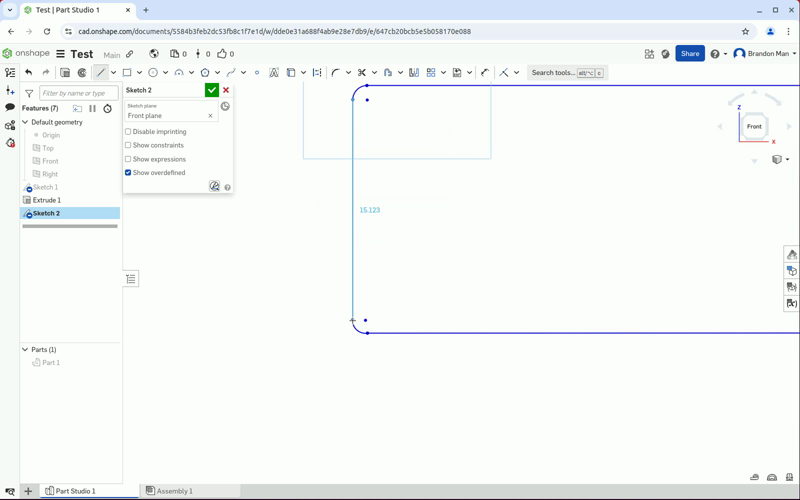
scroll(6)
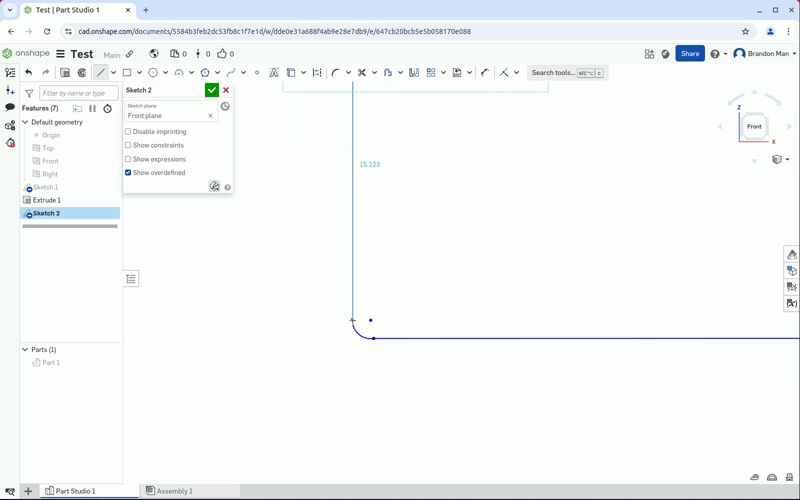
scroll(6)
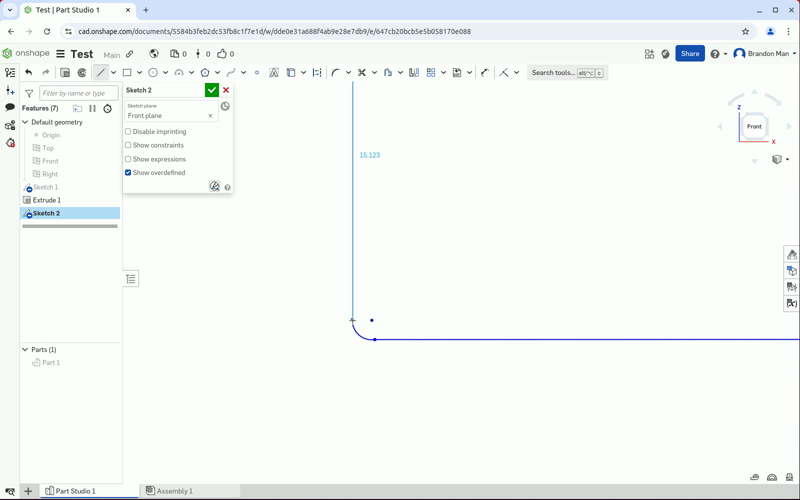
scroll(6)
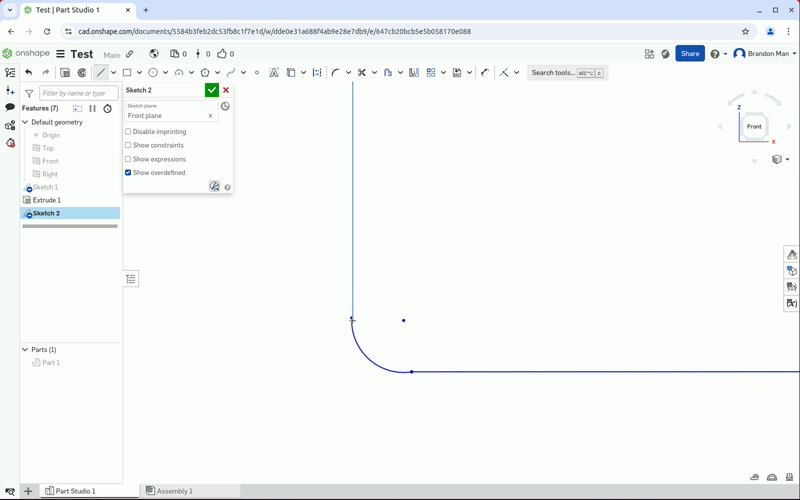
key_up(shift)
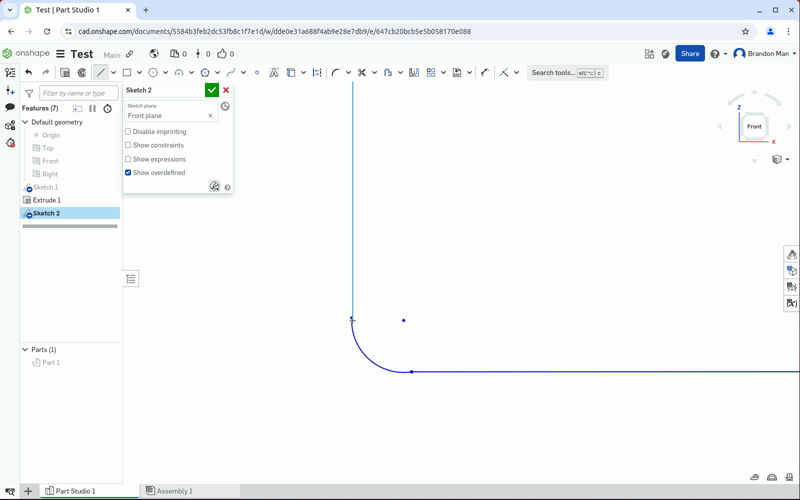
click(352, 320)
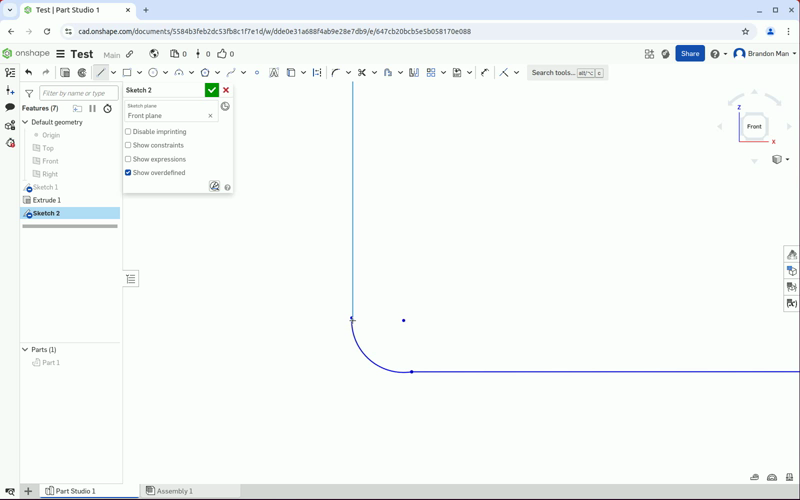
scroll(-6)
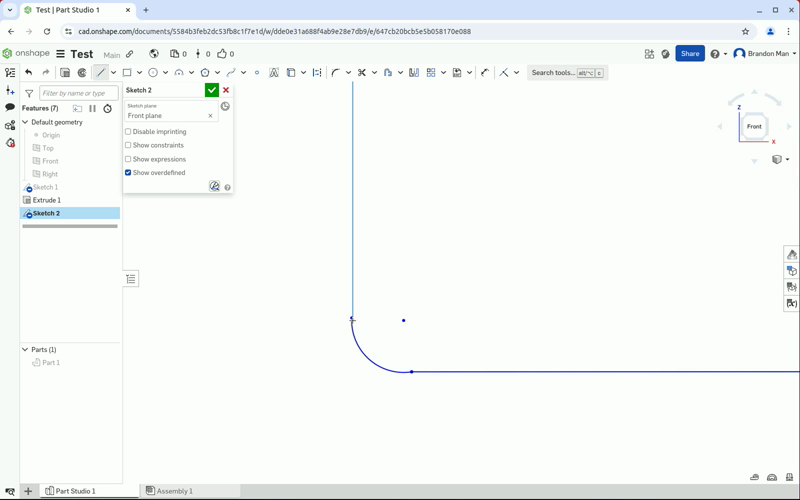
scroll(-6)
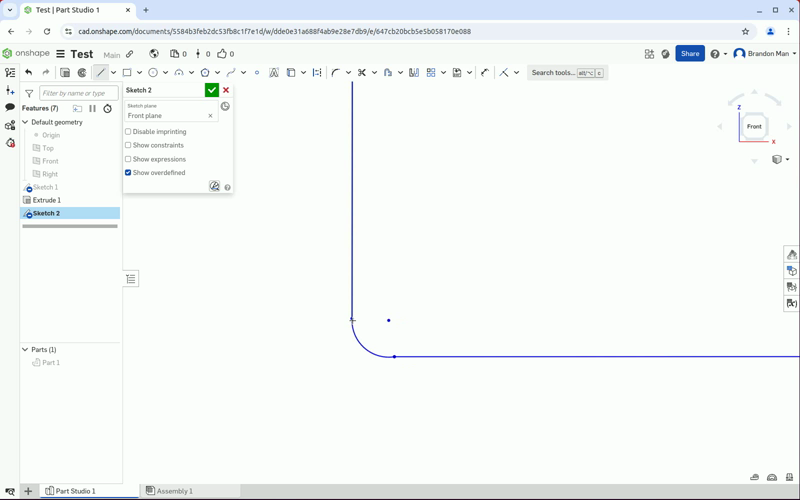
scroll(-6)
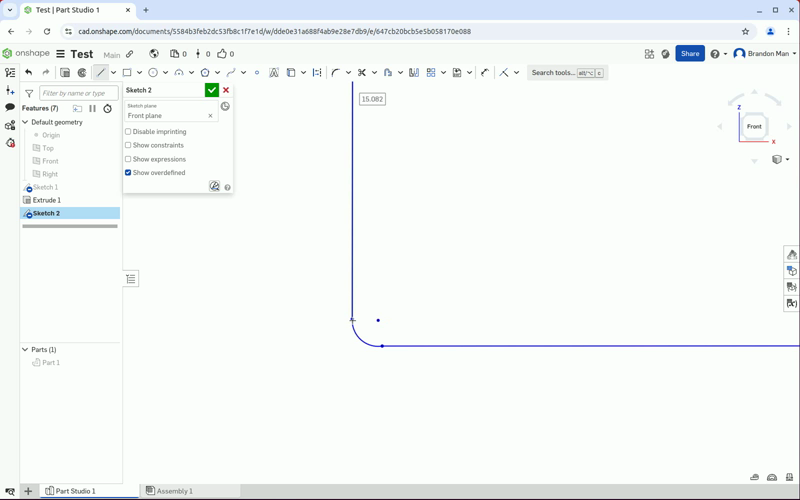
scroll(-6)
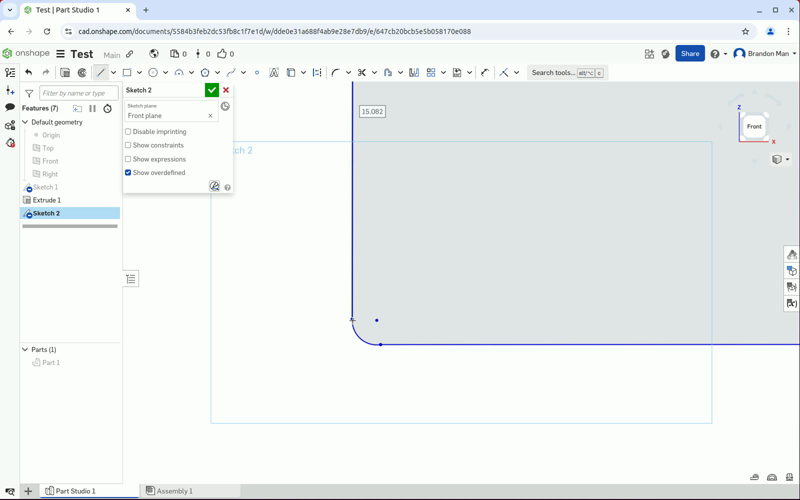
scroll(-6)
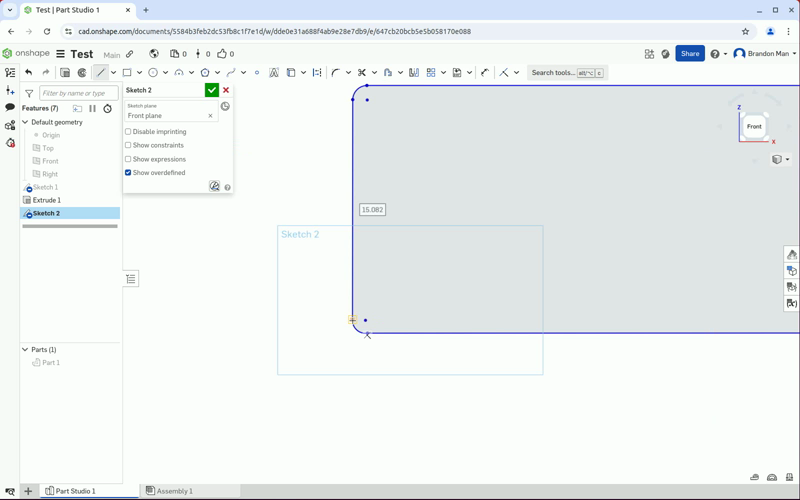
scroll(-6)
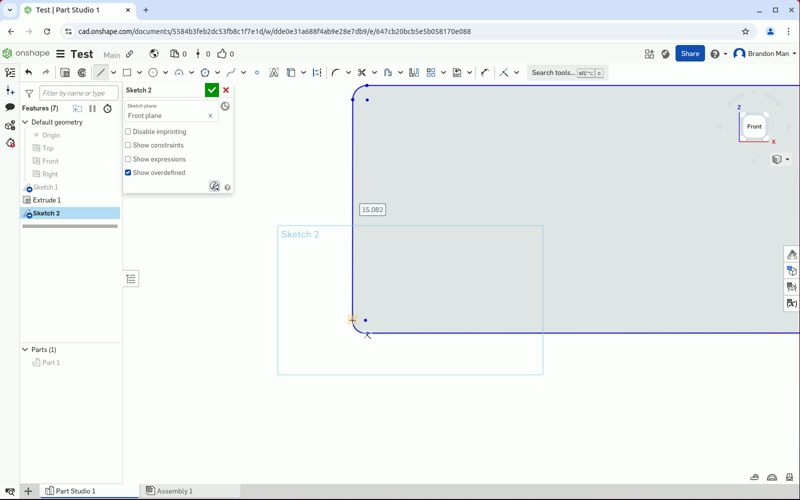
scroll(-6)
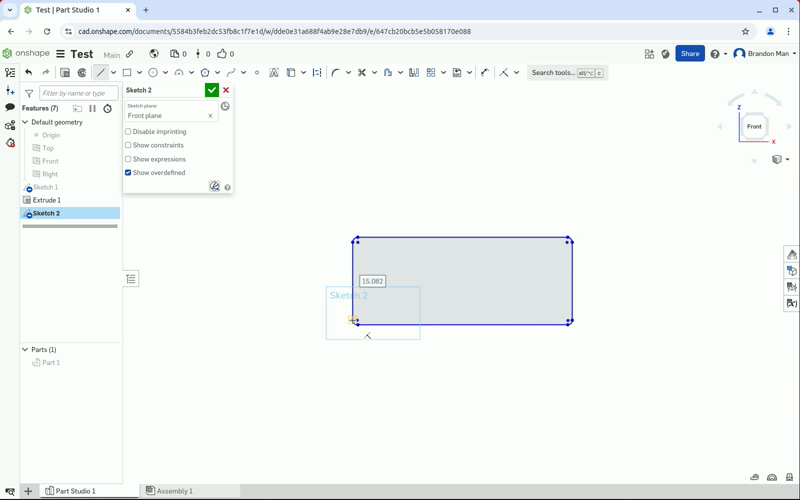
key(esc)
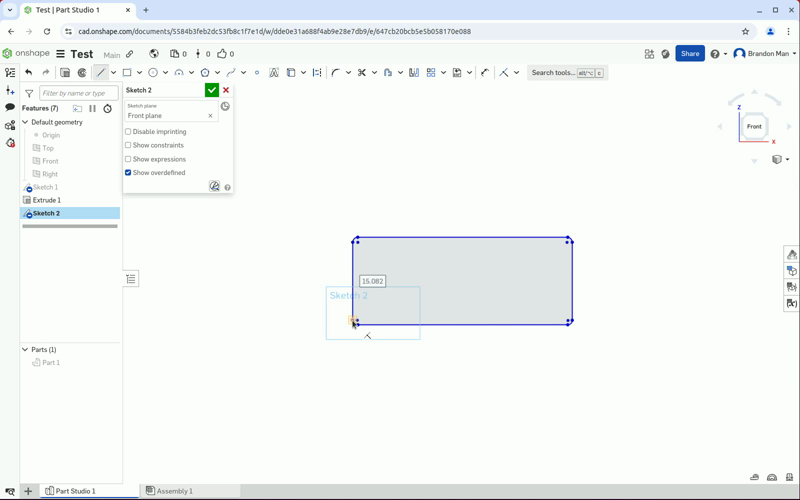
key(l)
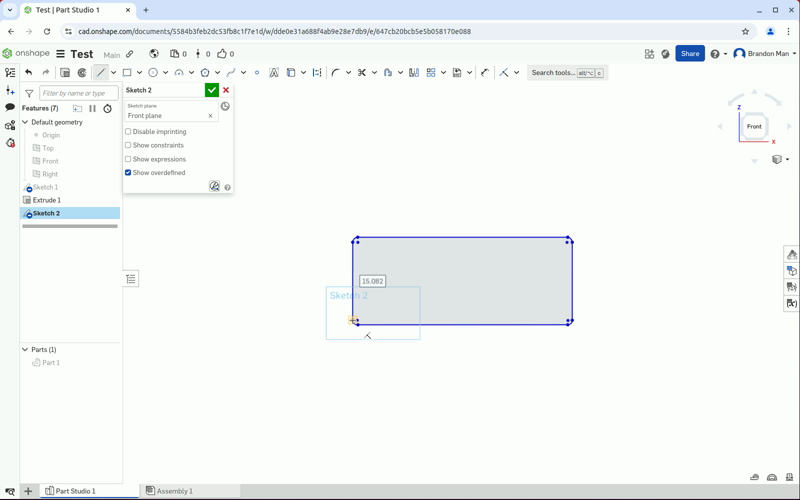
key_down(shift)
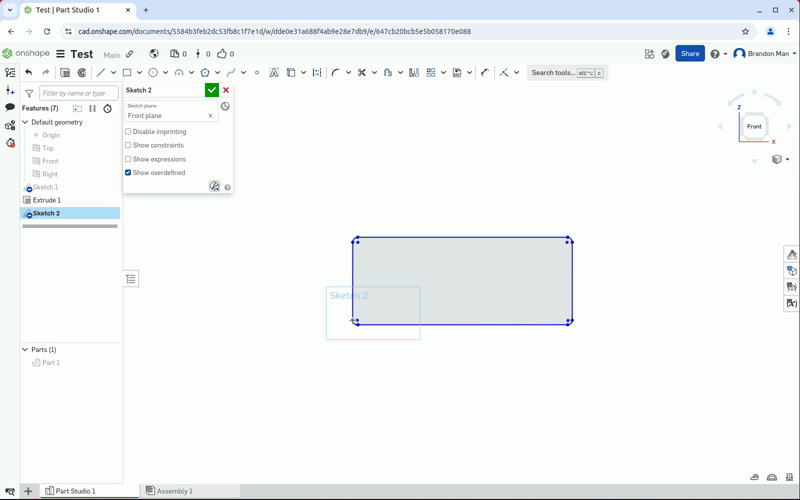
mouse_move(359, 318)
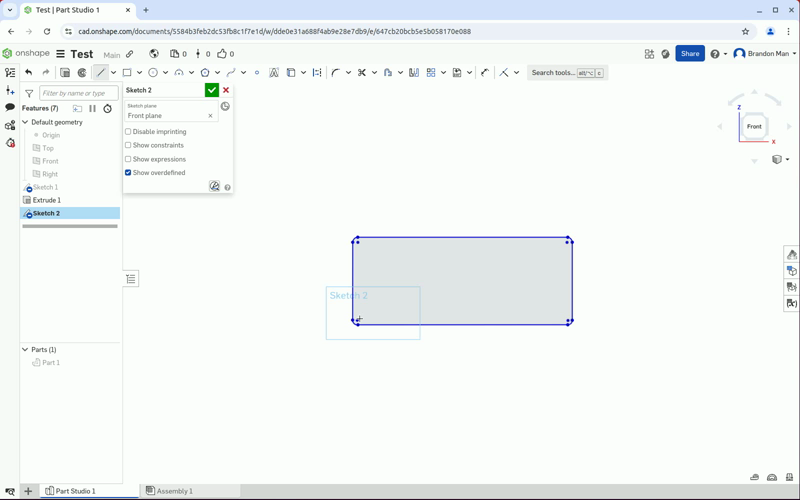
scroll(6)
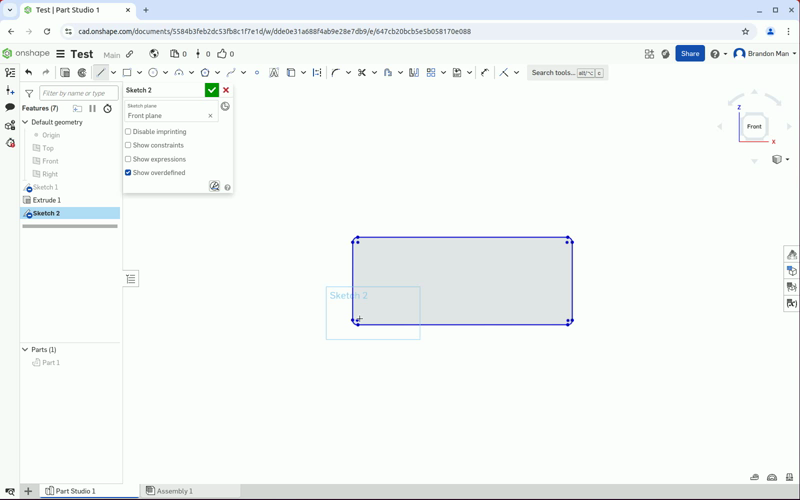
scroll(6)
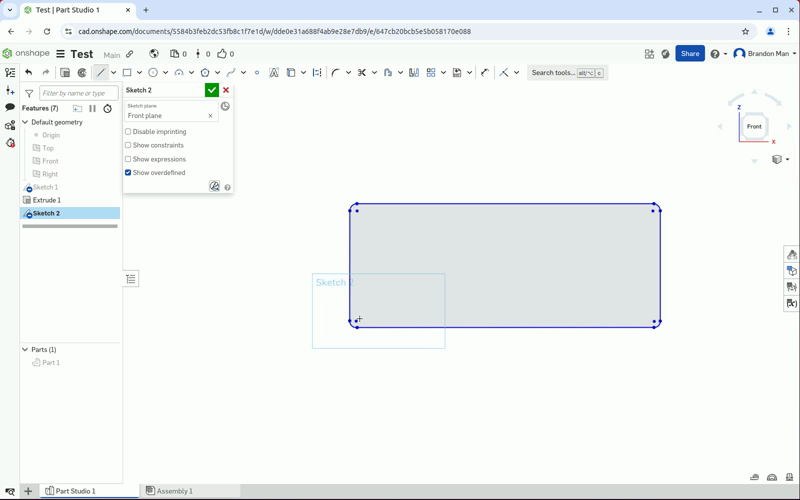
scroll(6)
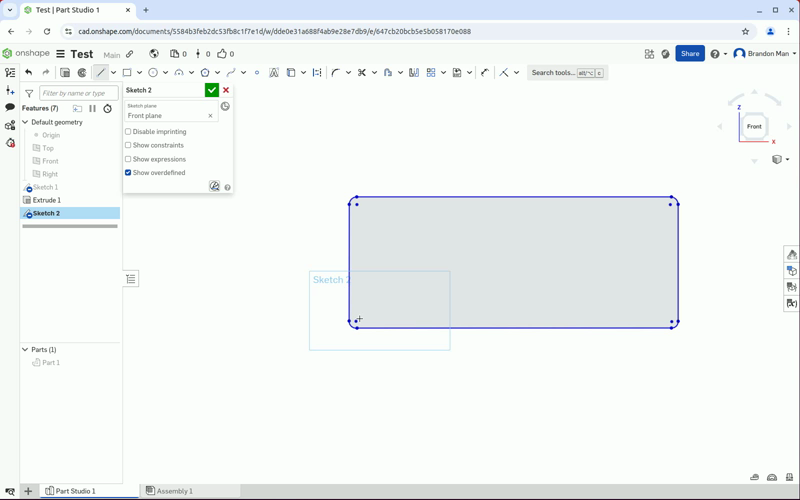
scroll(6)
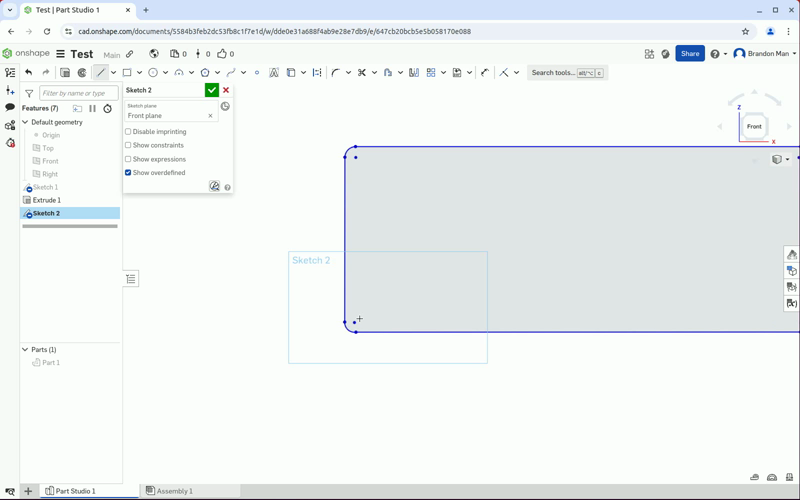
scroll(6)
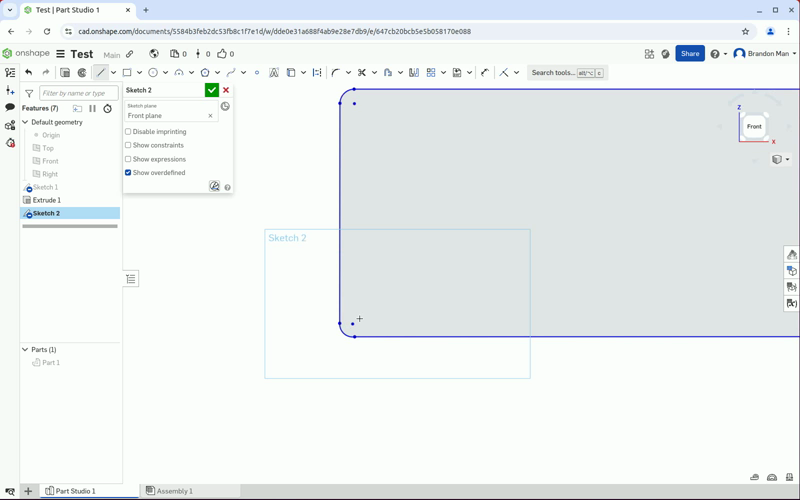
scroll(6)
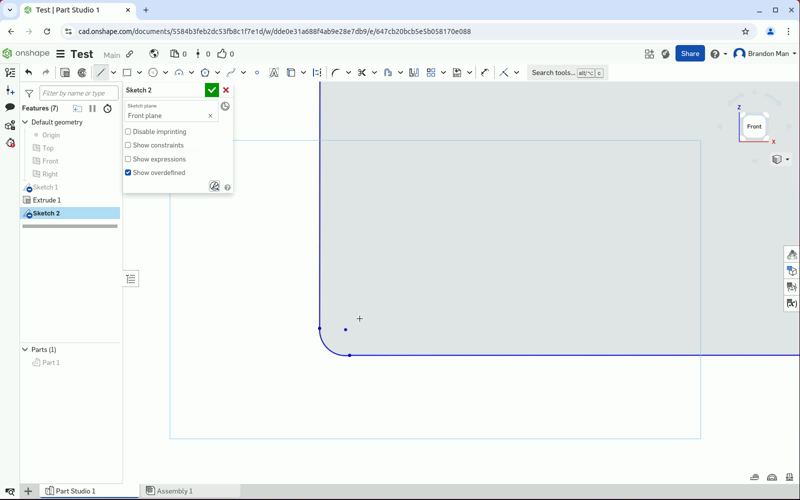
scroll(6)
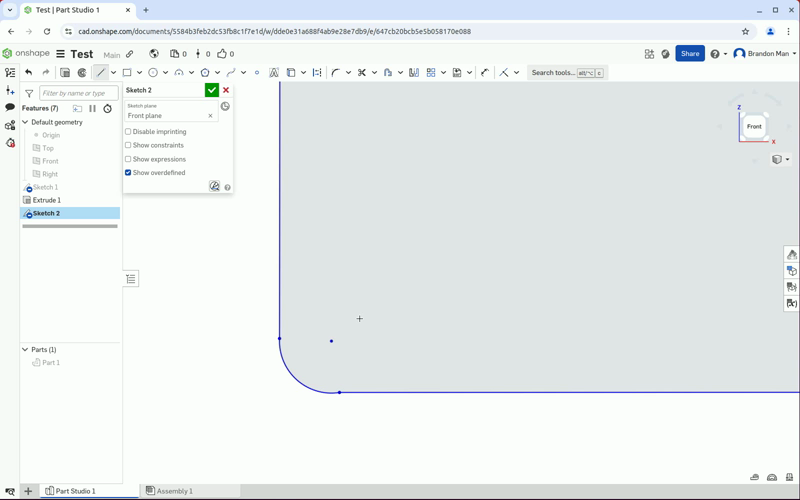
click(359, 318)
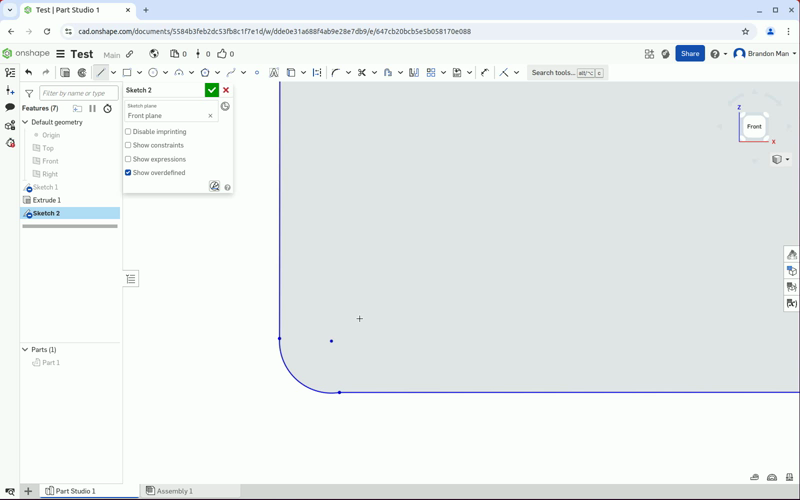
scroll(-6)
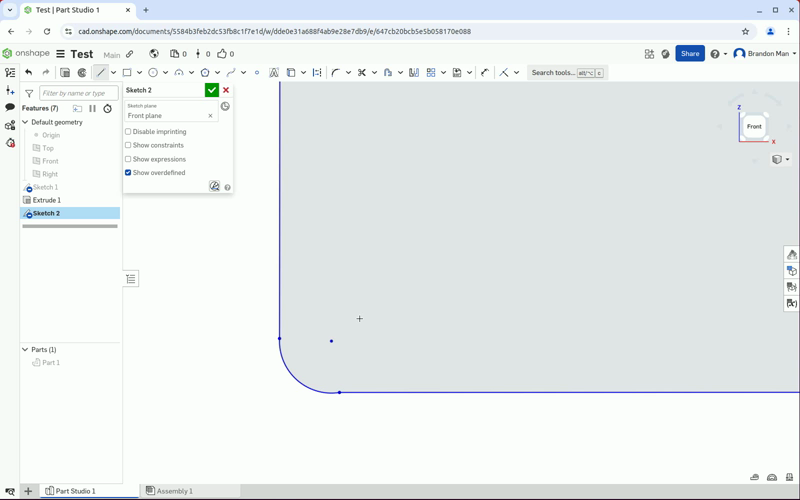
scroll(-6)
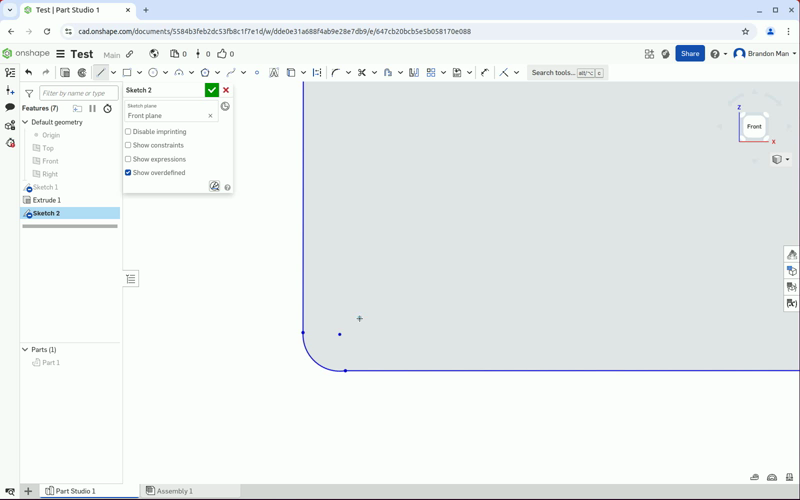
scroll(-6)
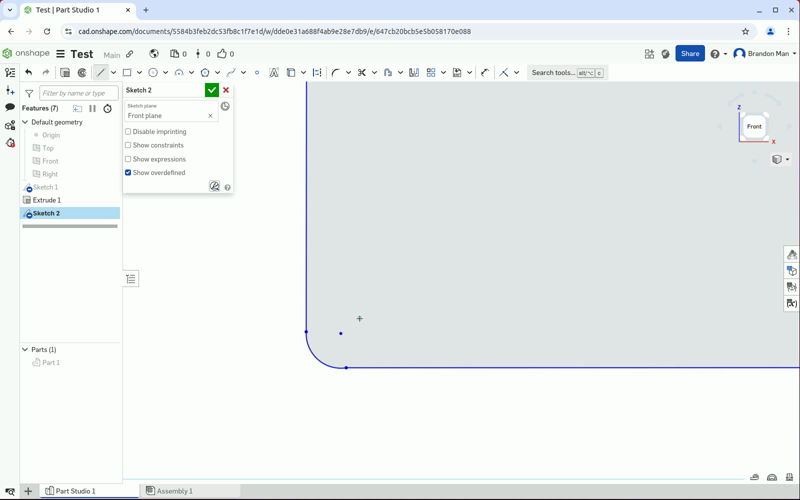
scroll(-6)
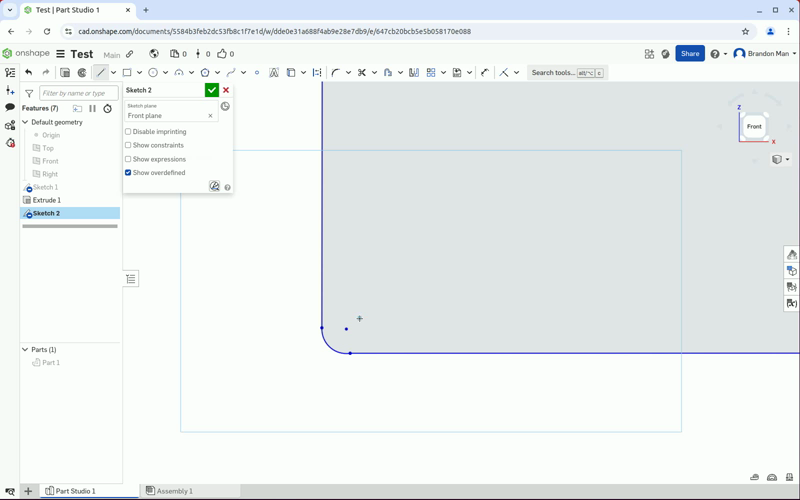
scroll(-6)
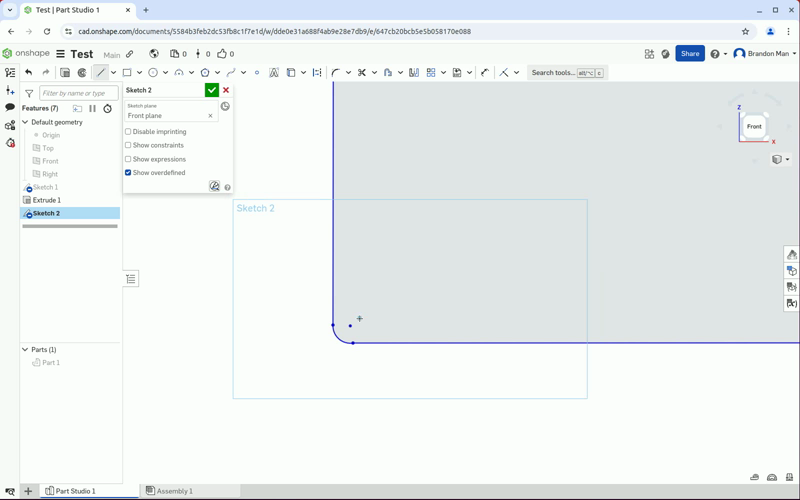
scroll(-6)
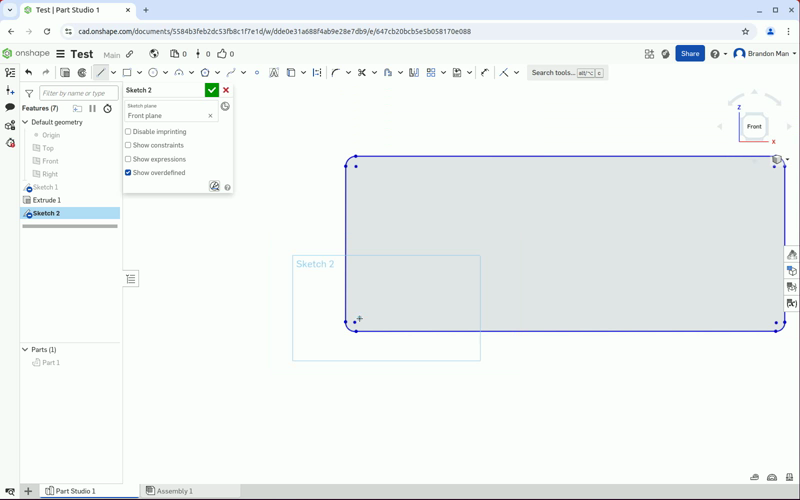
scroll(-6)
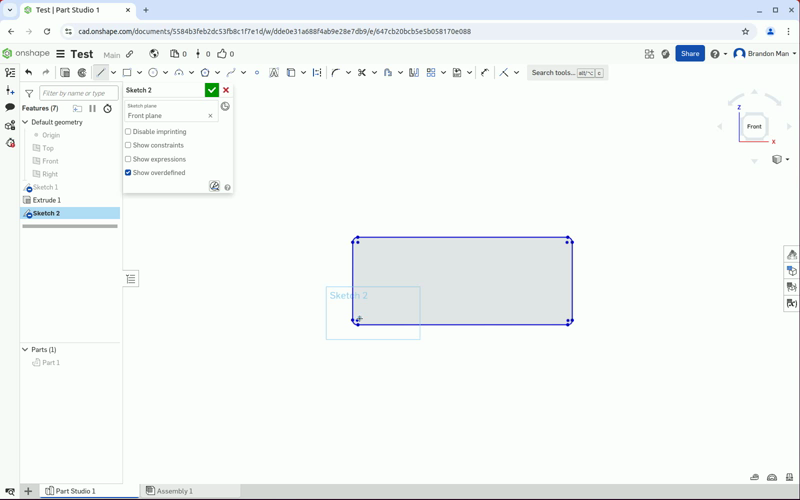
key_up(shift)
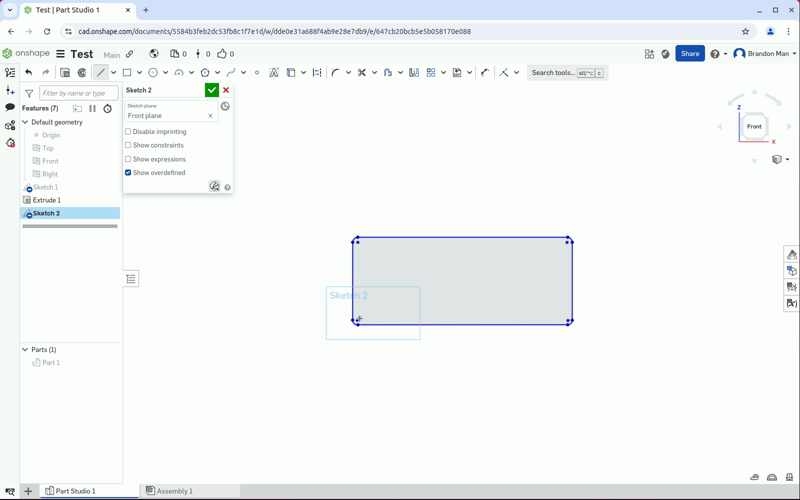
key_down(shift)
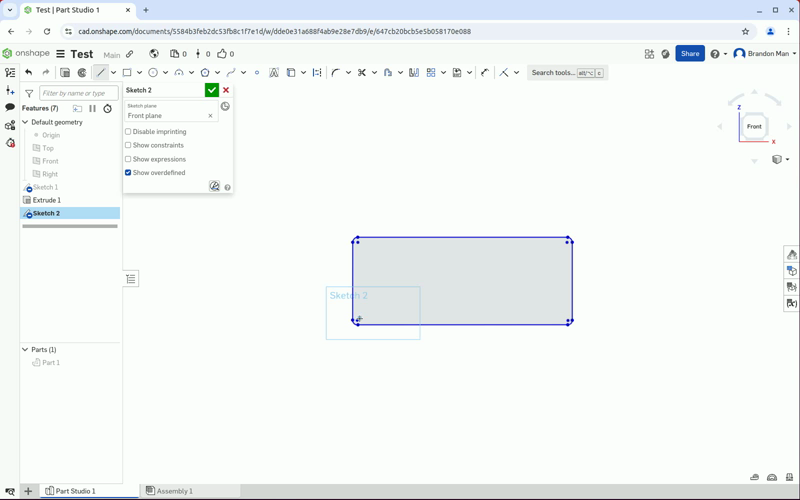
mouse_move(565, 318)
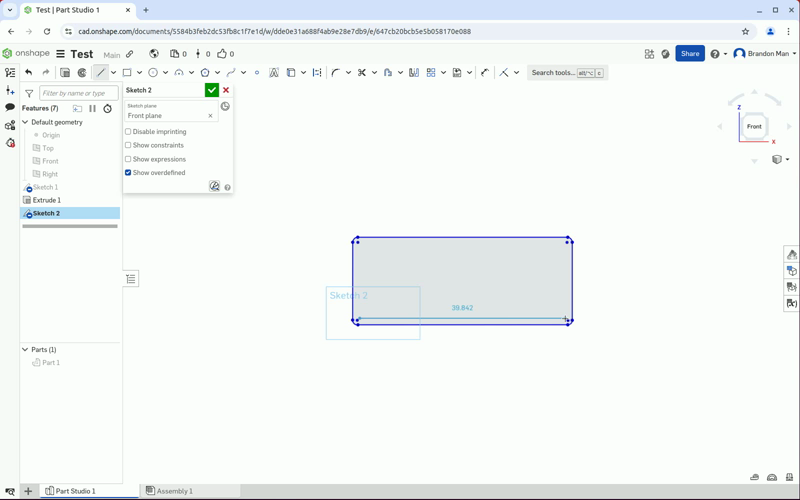
scroll(6)
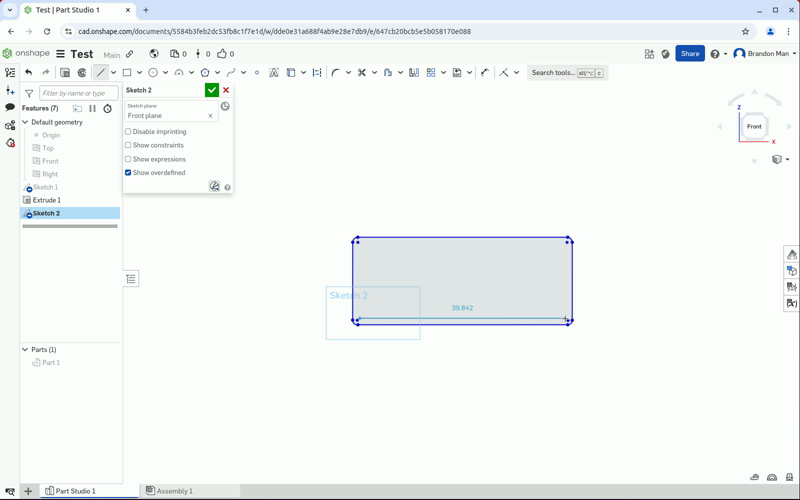
scroll(6)
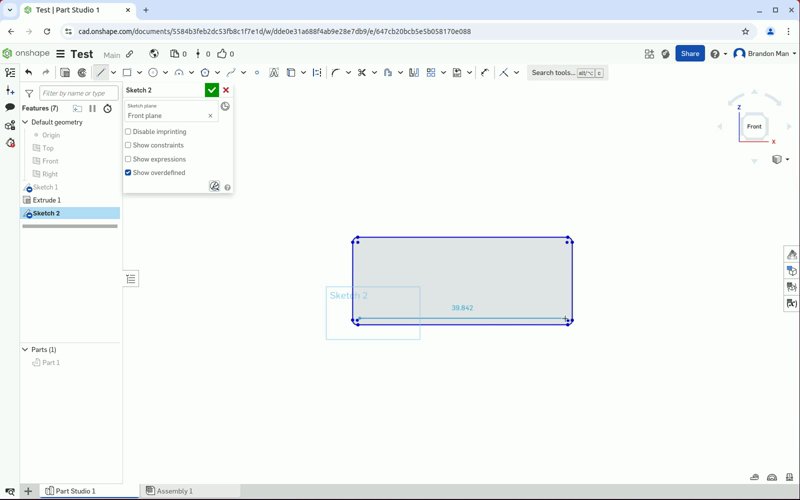
scroll(6)
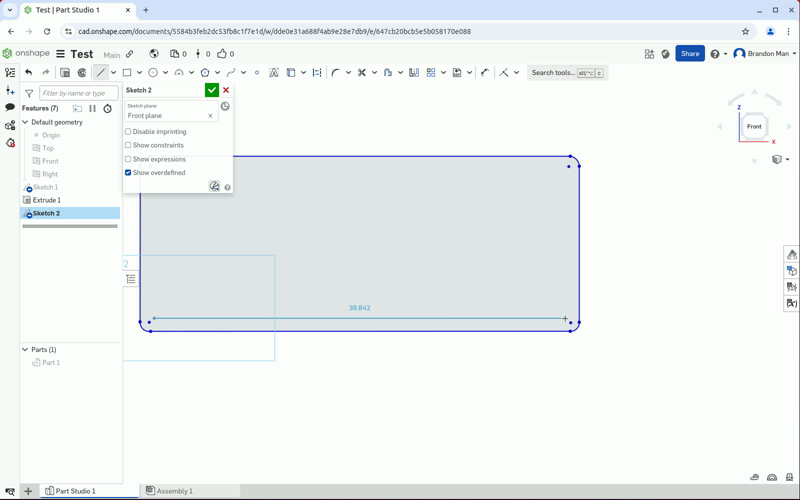
scroll(6)
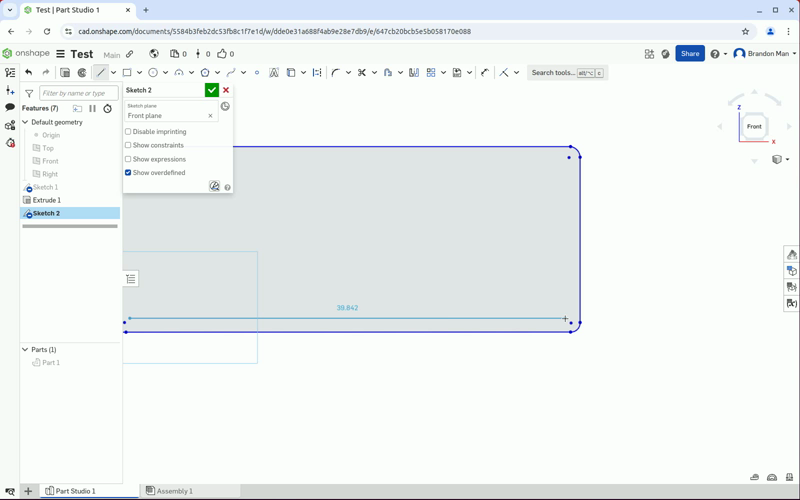
scroll(6)
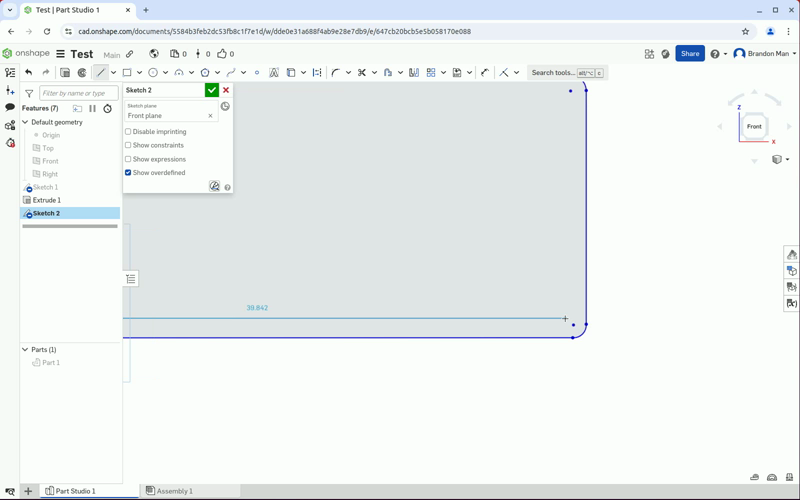
scroll(6)
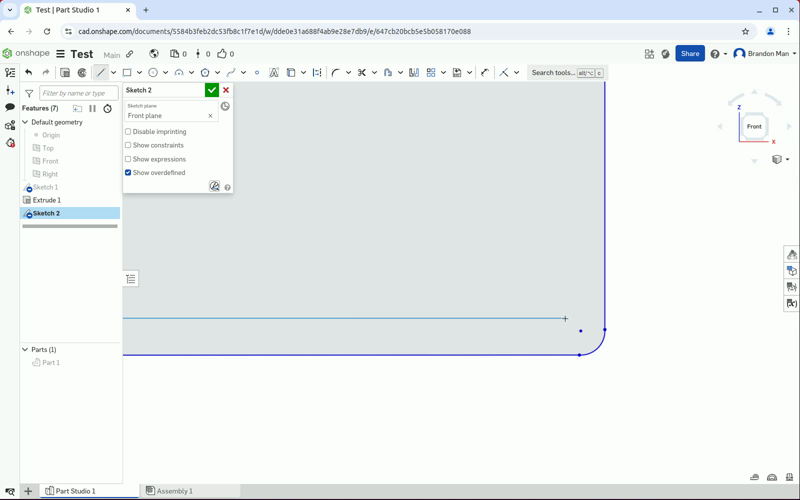
scroll(6)
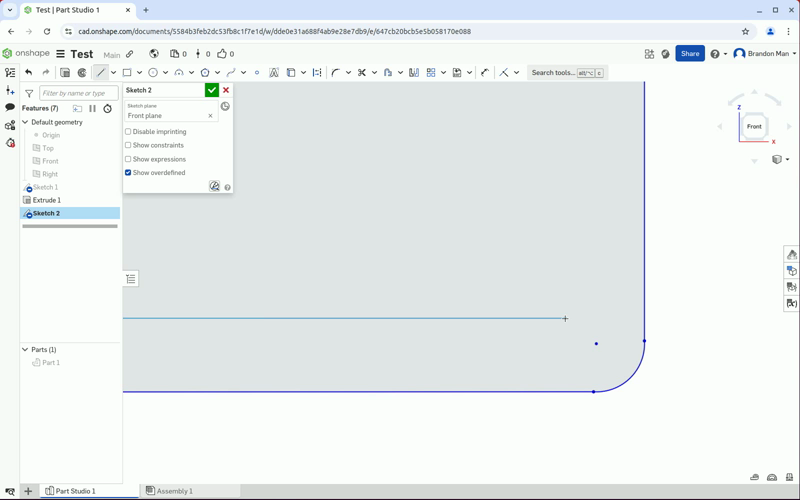
click(565, 318)
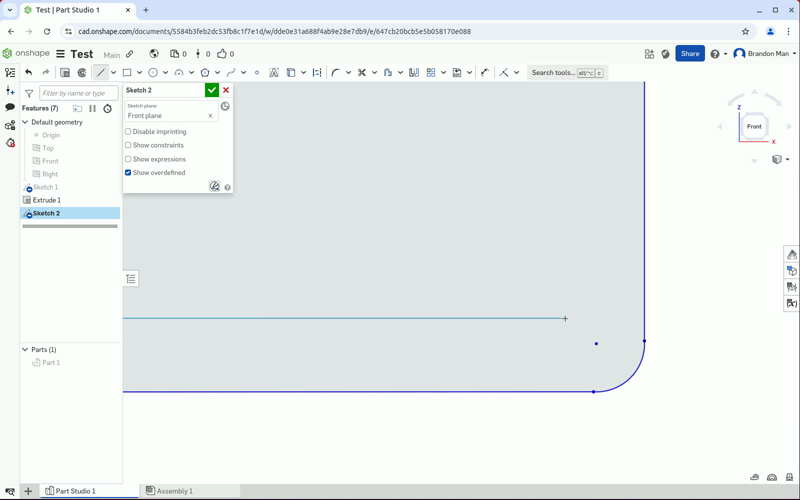
scroll(-6)
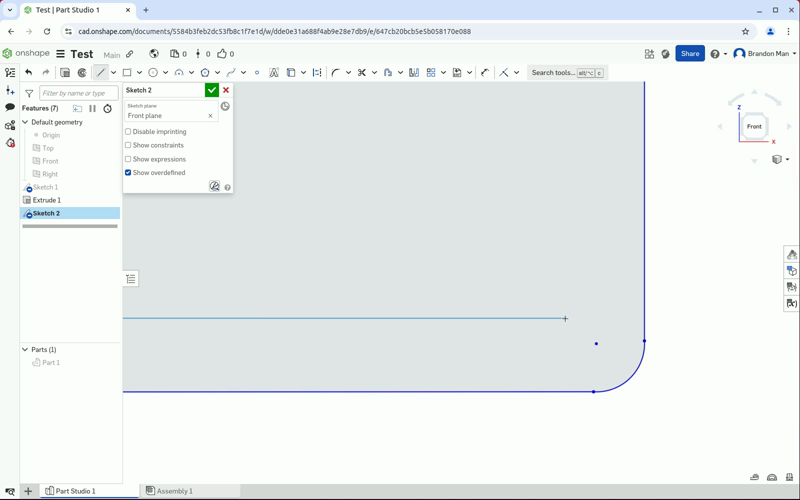
scroll(-6)
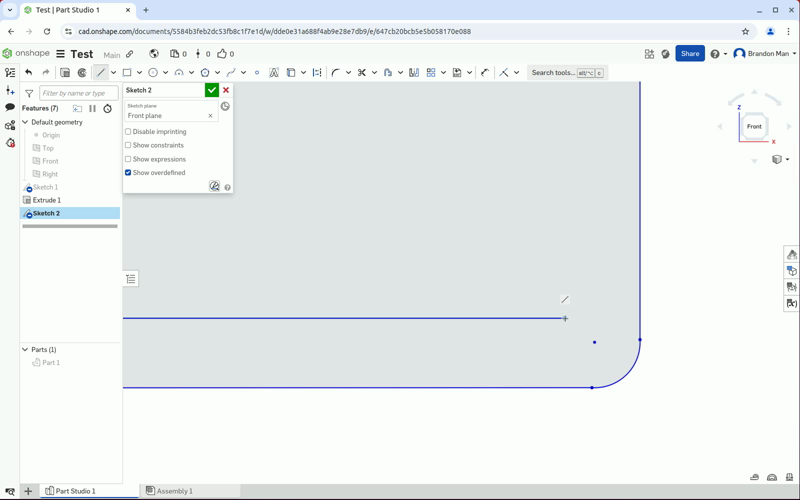
scroll(-6)
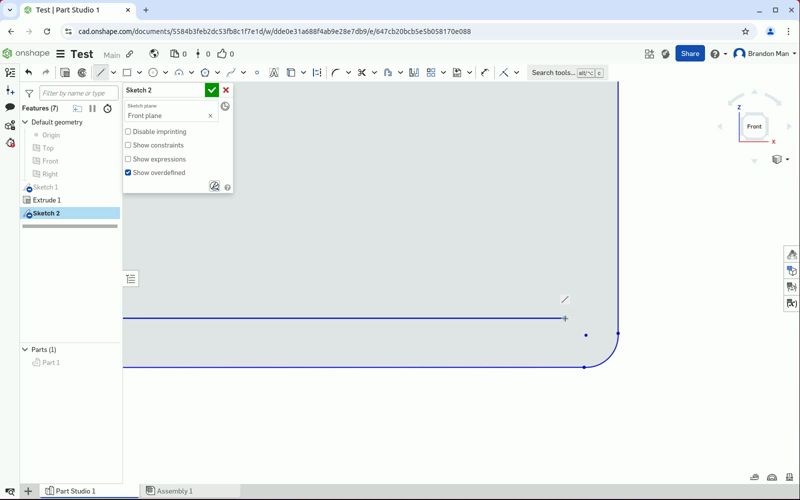
scroll(-6)
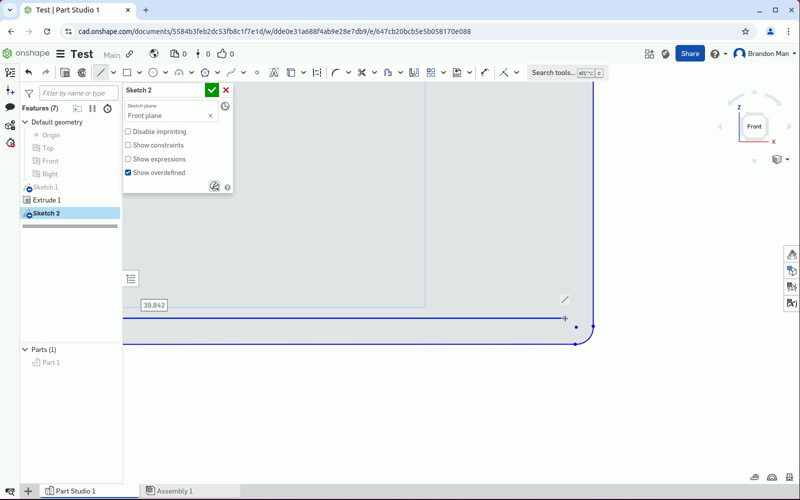
scroll(-6)
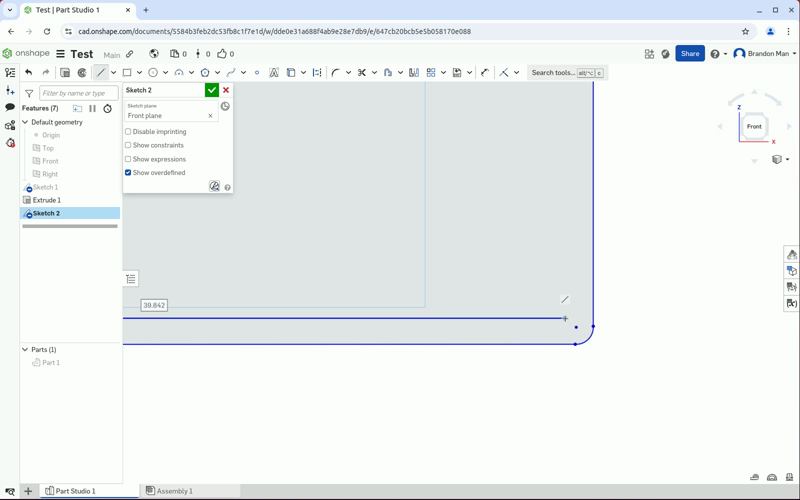
scroll(-6)
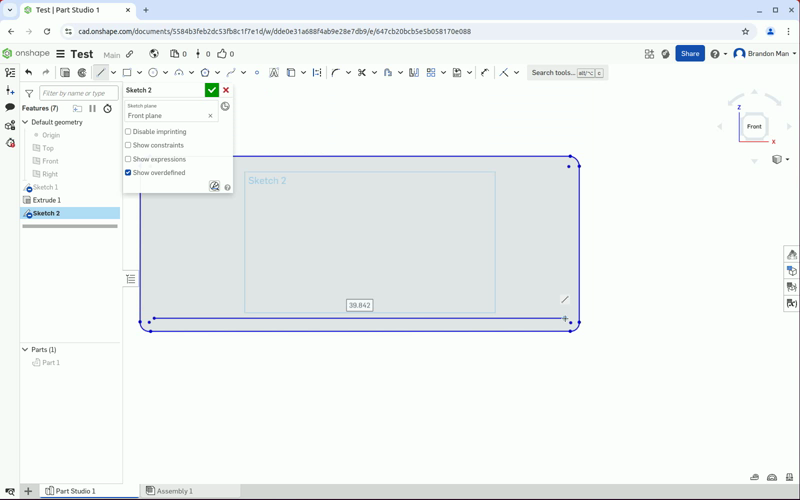
scroll(-6)
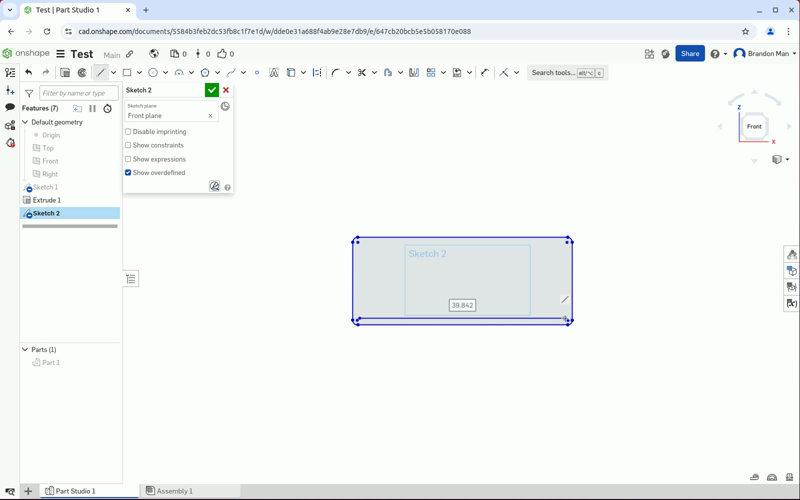
key_up(shift)
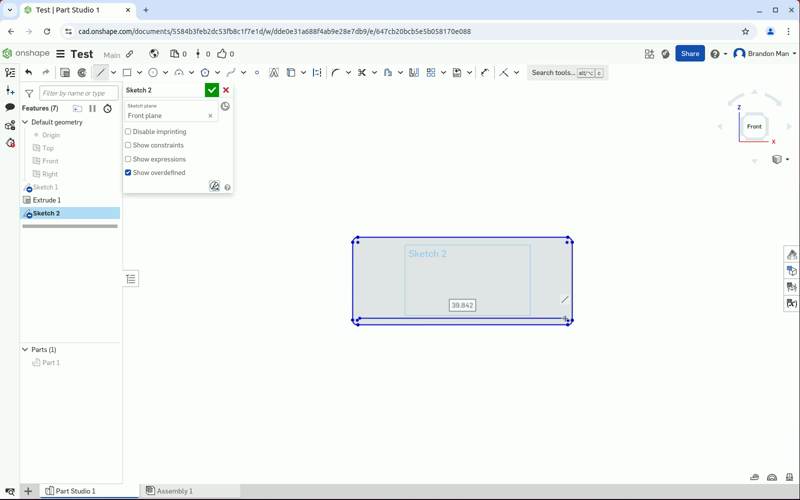
key_down(shift)
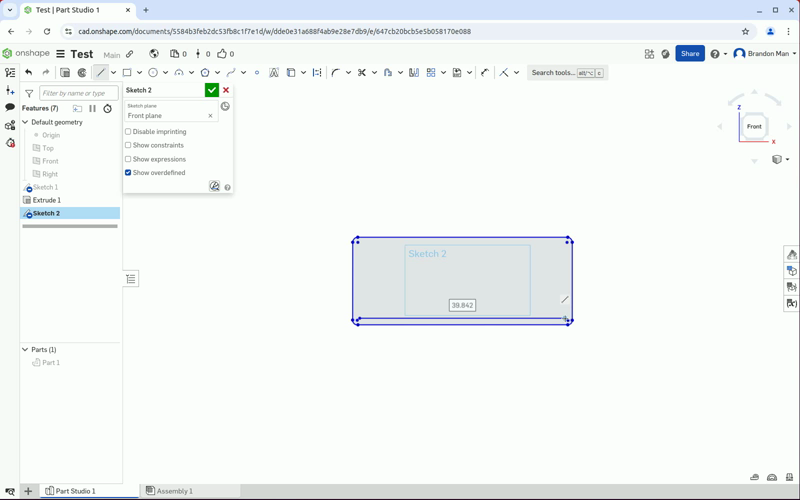
mouse_move(565, 244)
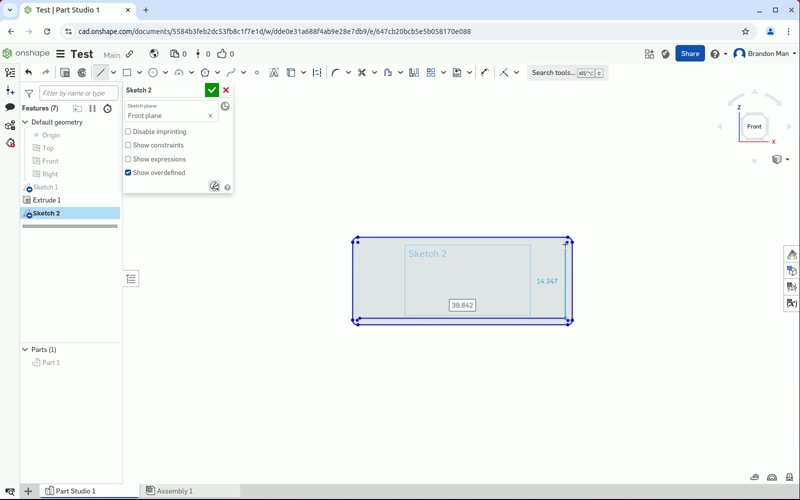
scroll(6)
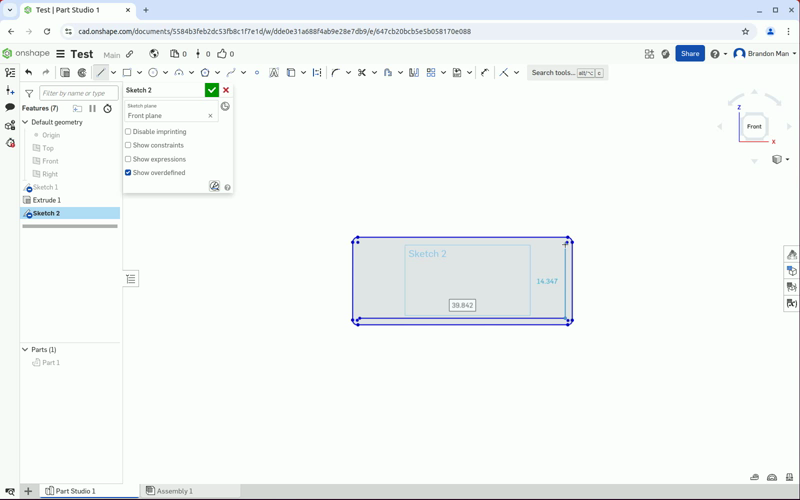
scroll(6)
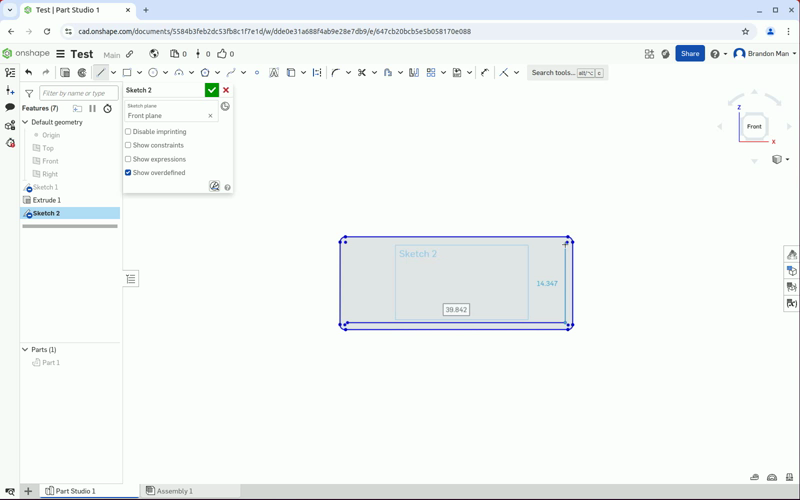
scroll(6)
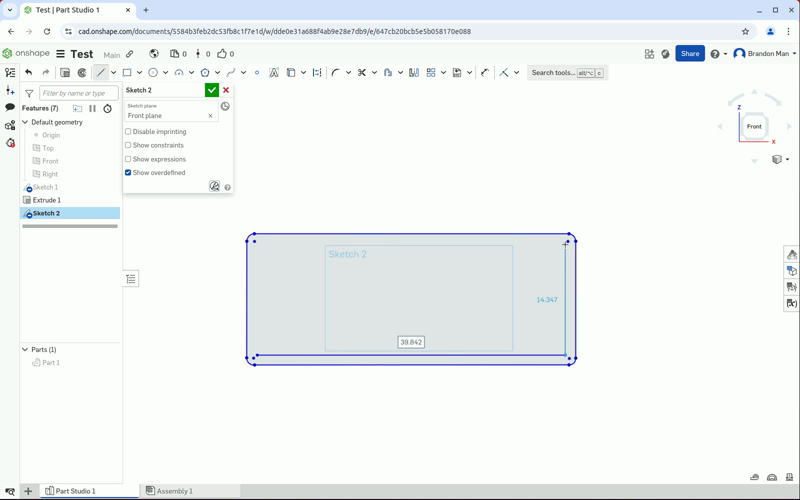
scroll(6)
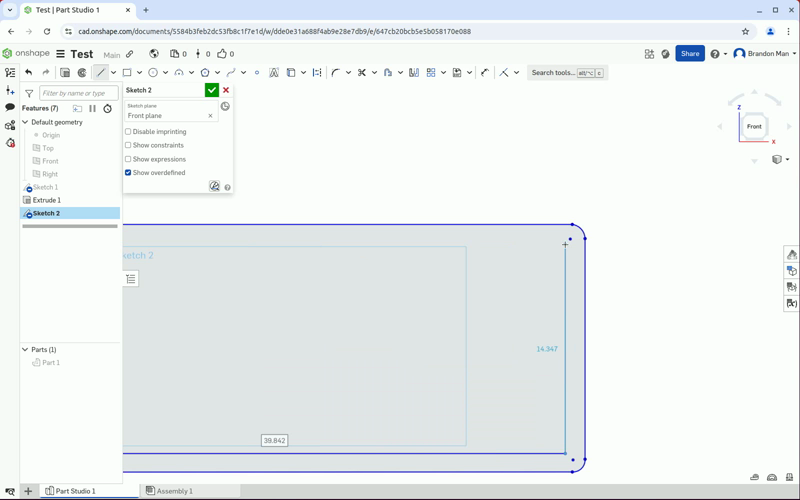
scroll(6)
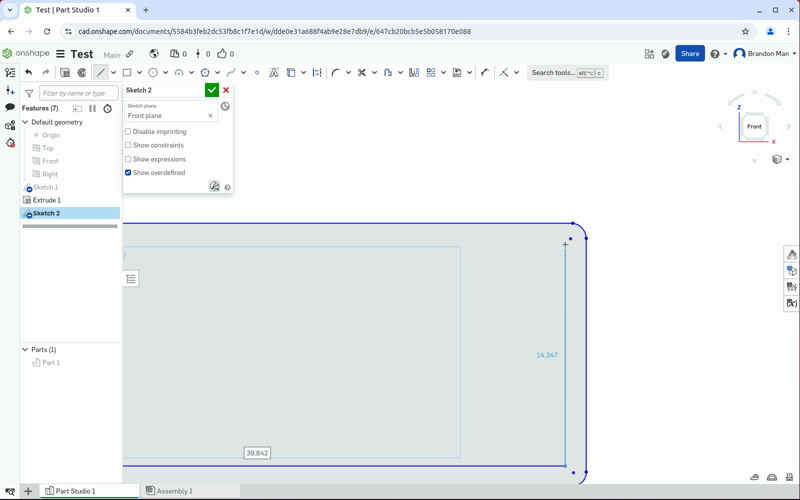
scroll(6)
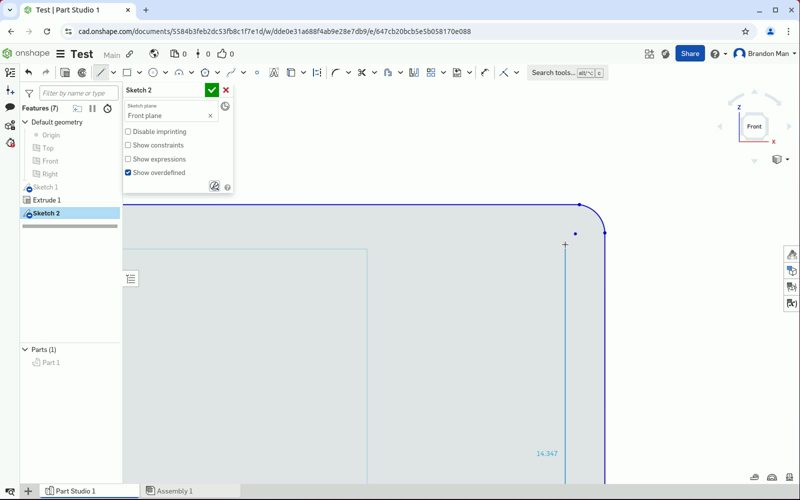
scroll(6)
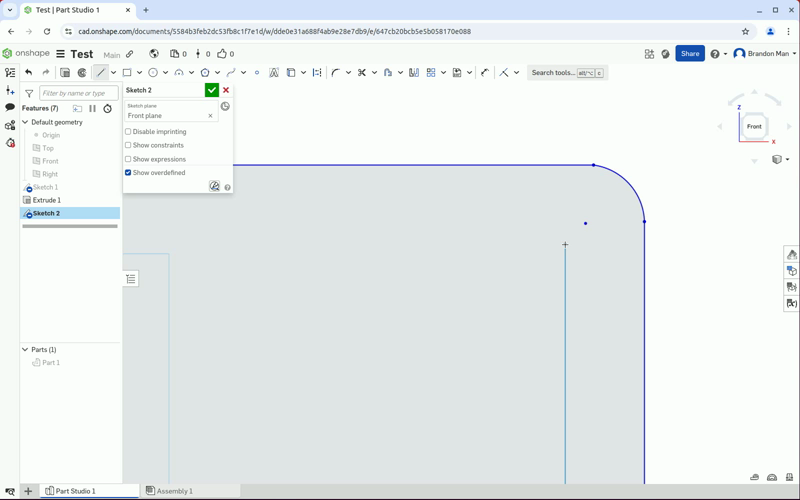
click(565, 244)
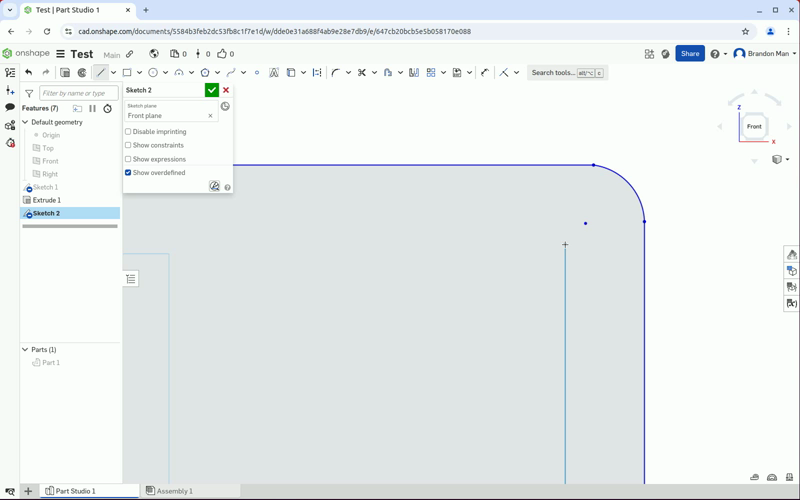
scroll(-6)
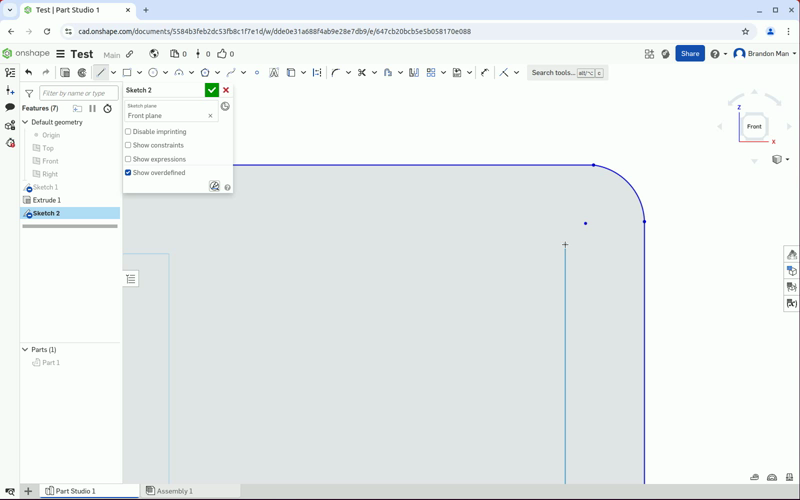
scroll(-6)
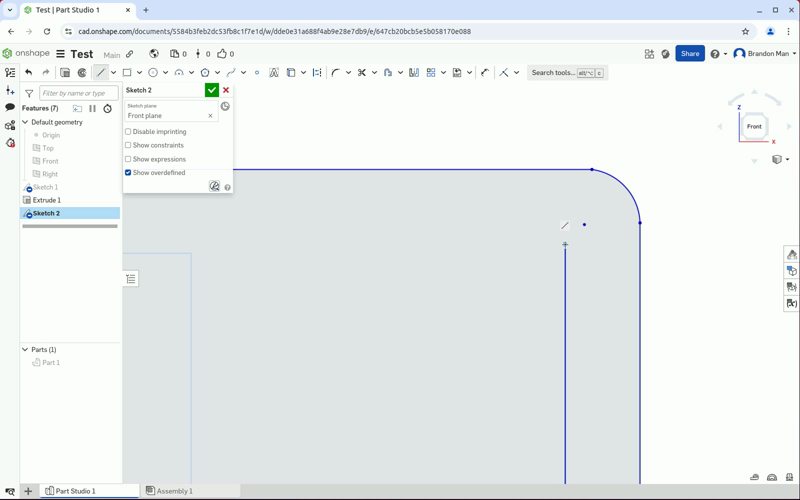
scroll(-6)
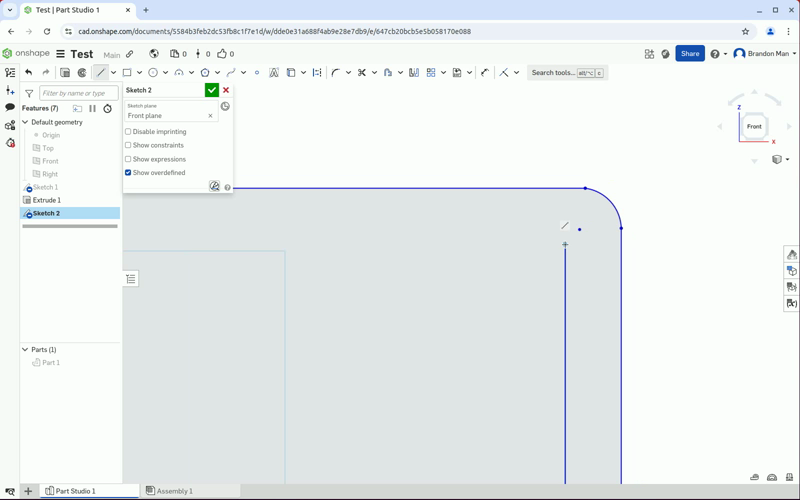
scroll(-6)
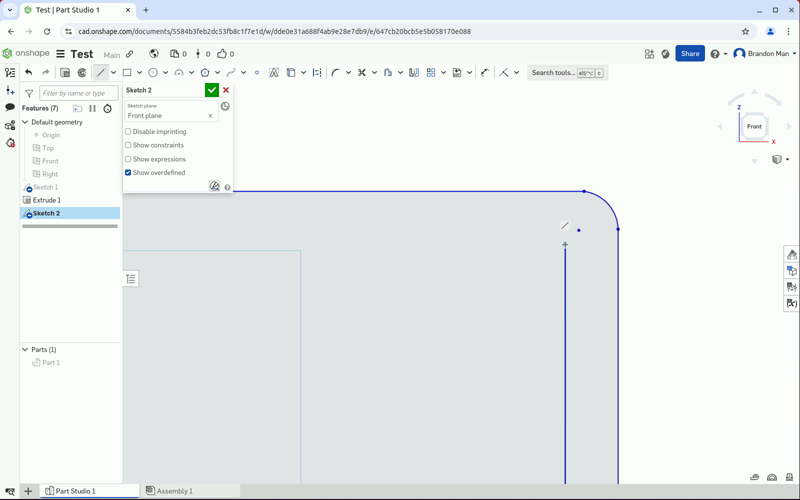
scroll(-6)
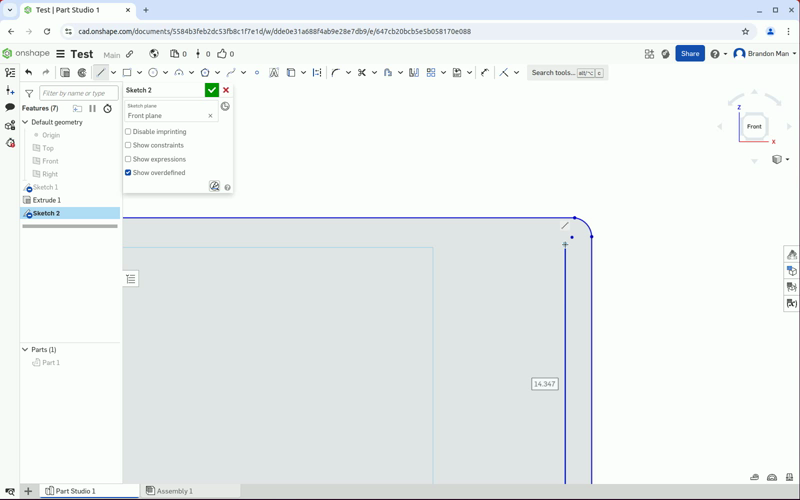
scroll(-6)
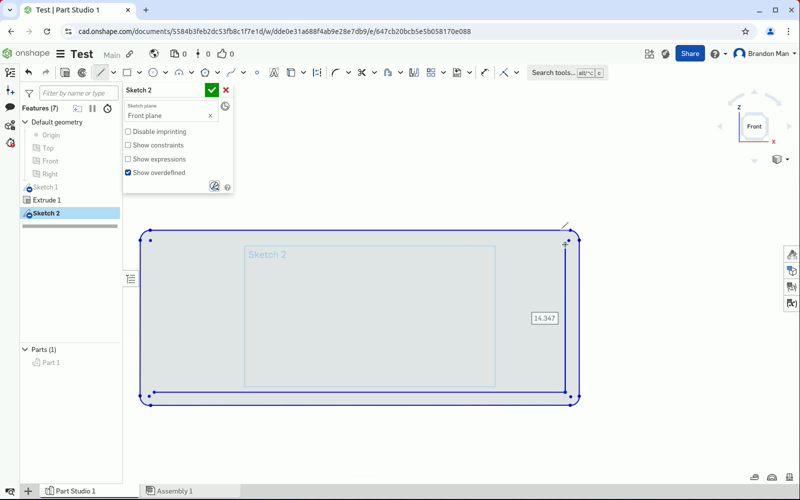
scroll(-6)
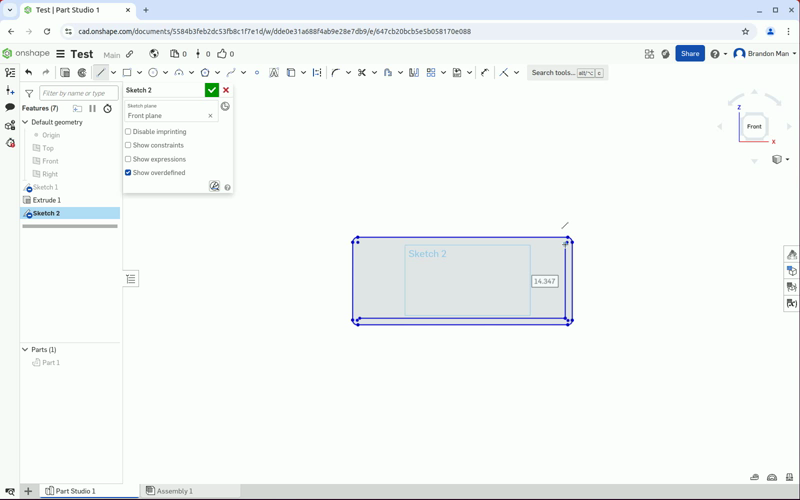
key_up(shift)
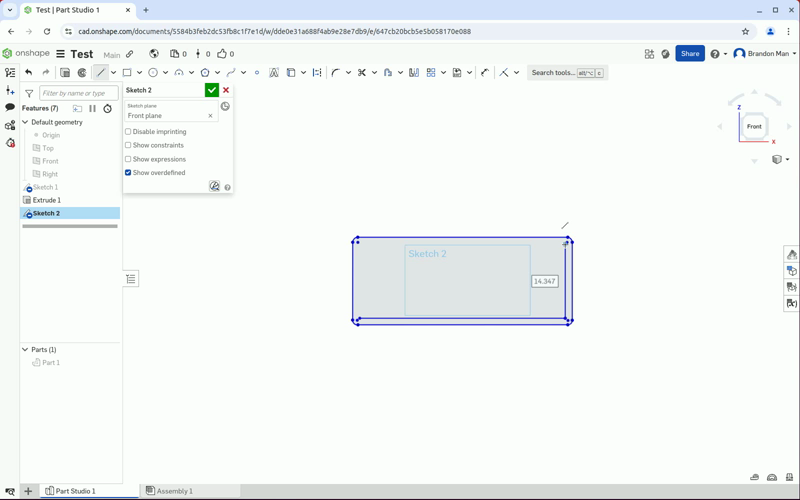
key_down(shift)
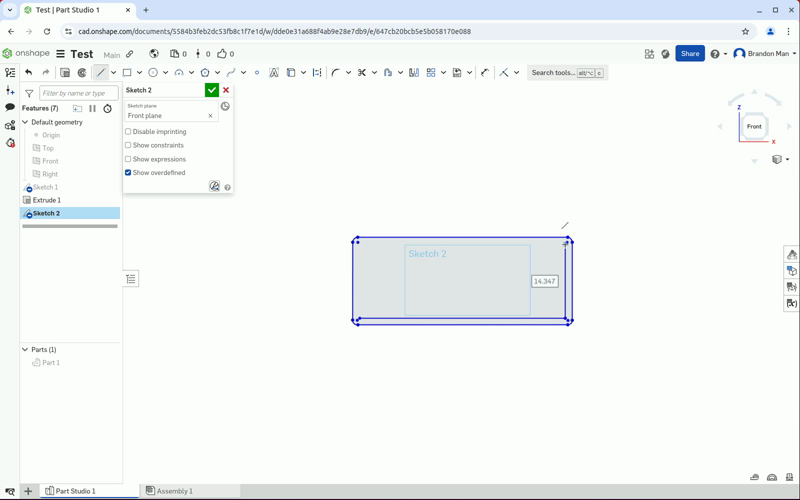
mouse_move(359, 244)
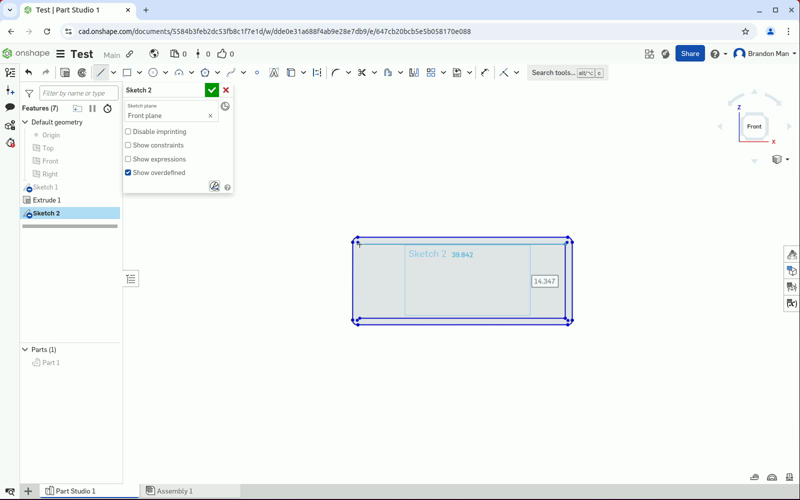
scroll(6)
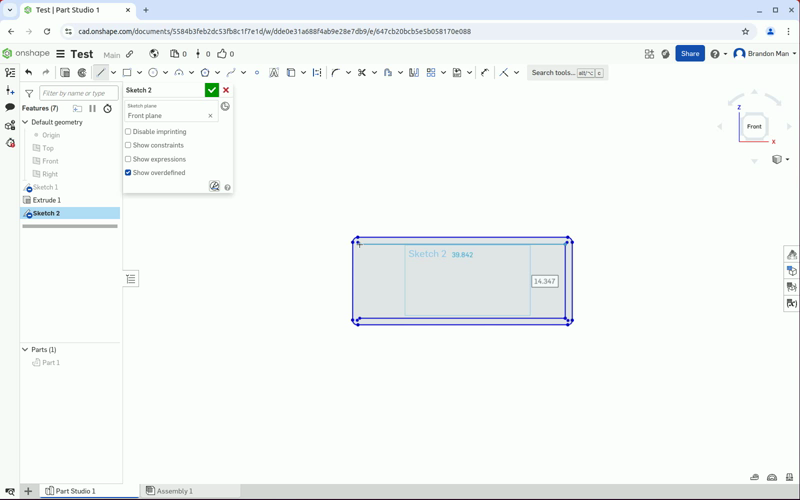
scroll(6)
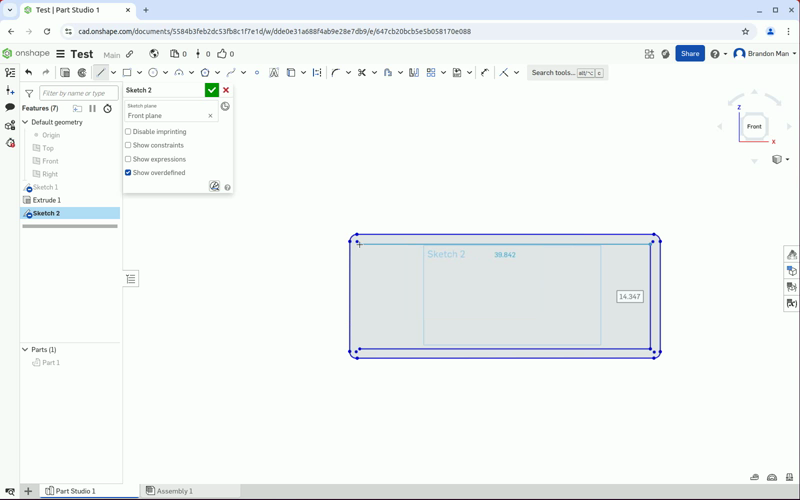
scroll(6)
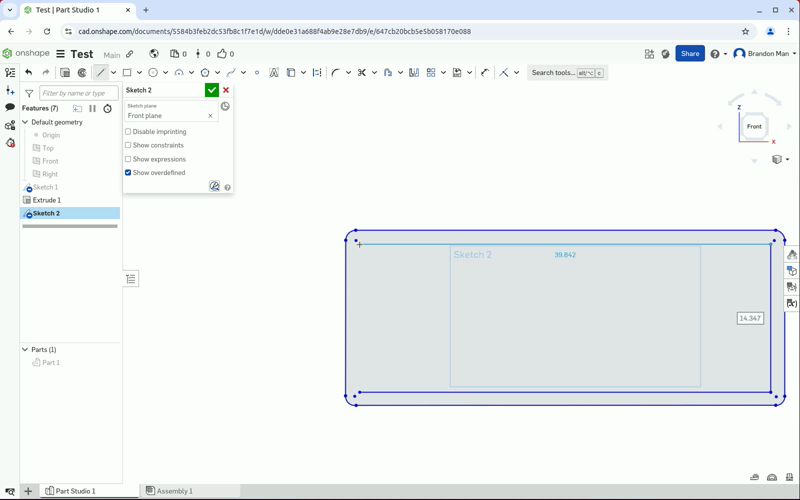
scroll(6)
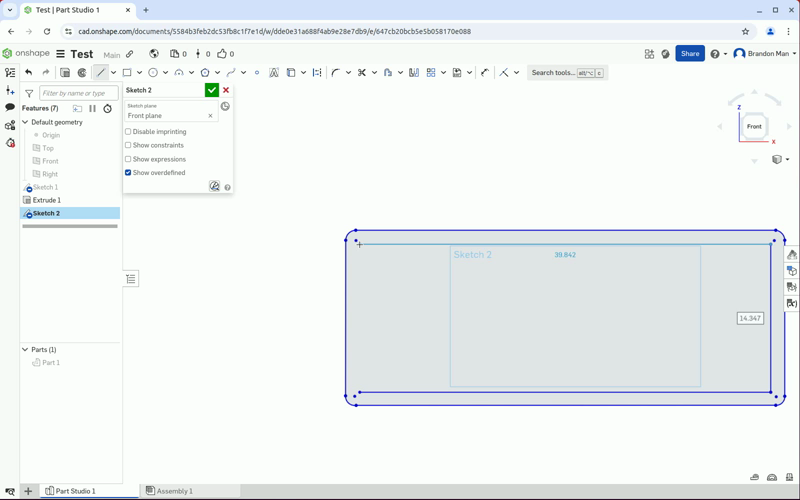
scroll(6)
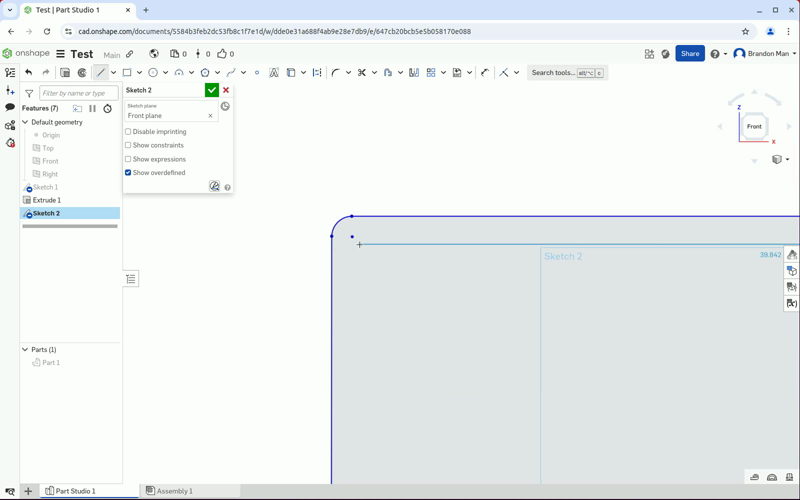
scroll(6)
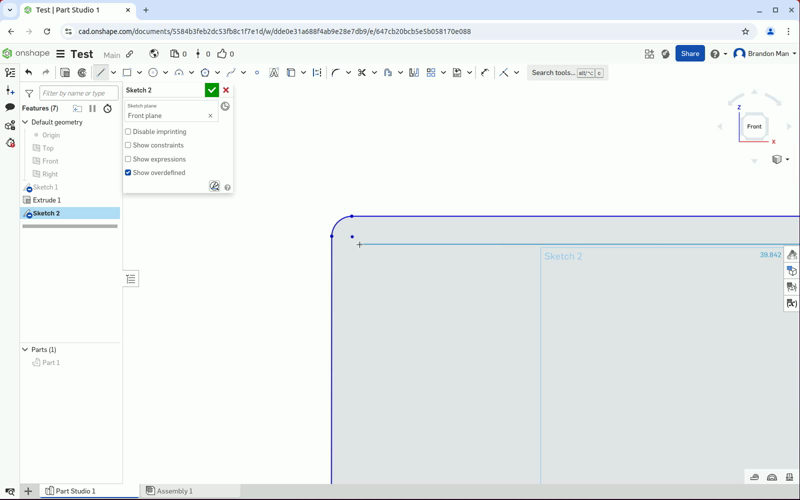
scroll(6)
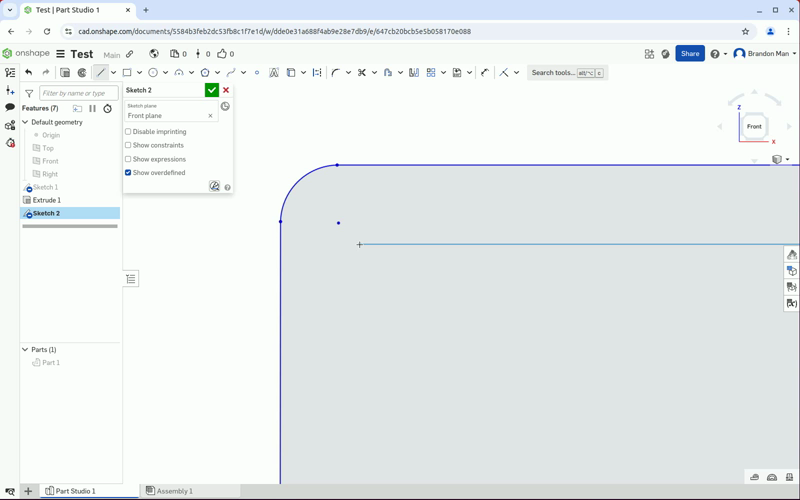
click(359, 244)
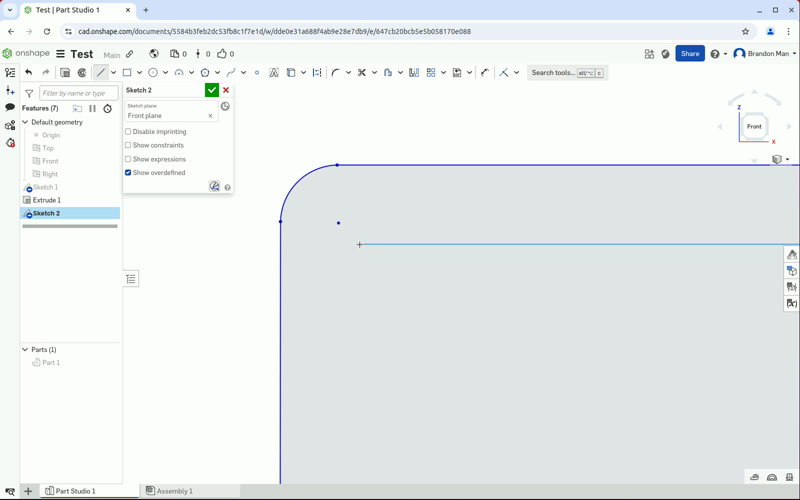
scroll(-6)
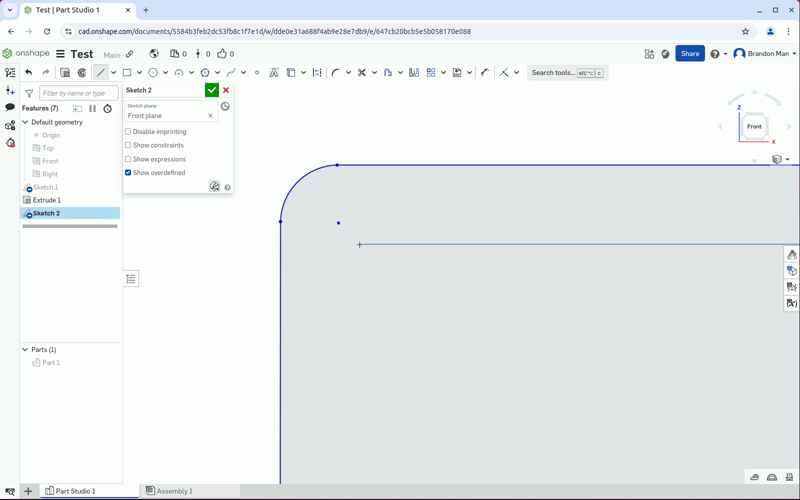
scroll(-6)
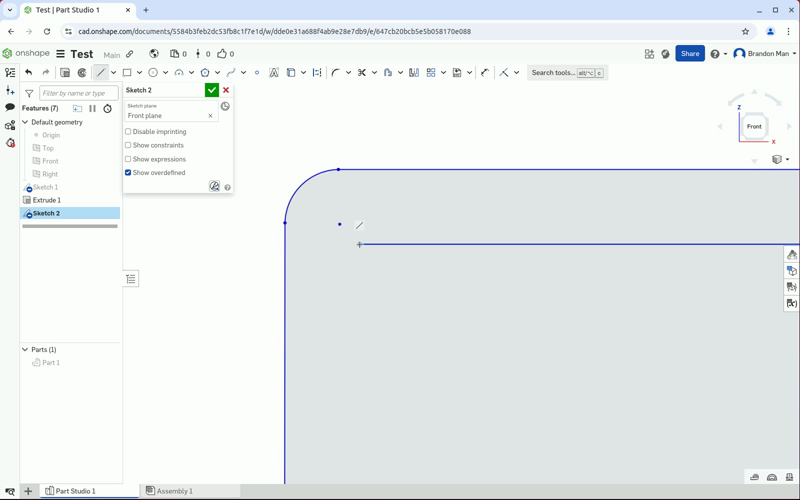
scroll(-6)
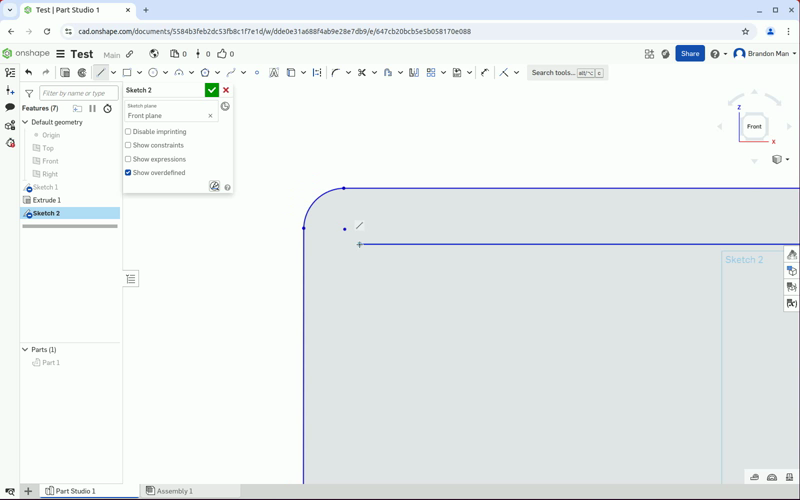
scroll(-6)
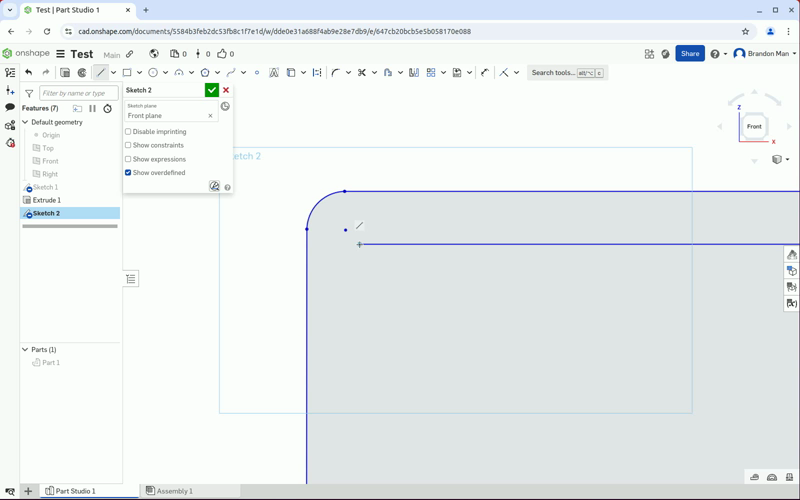
scroll(-6)
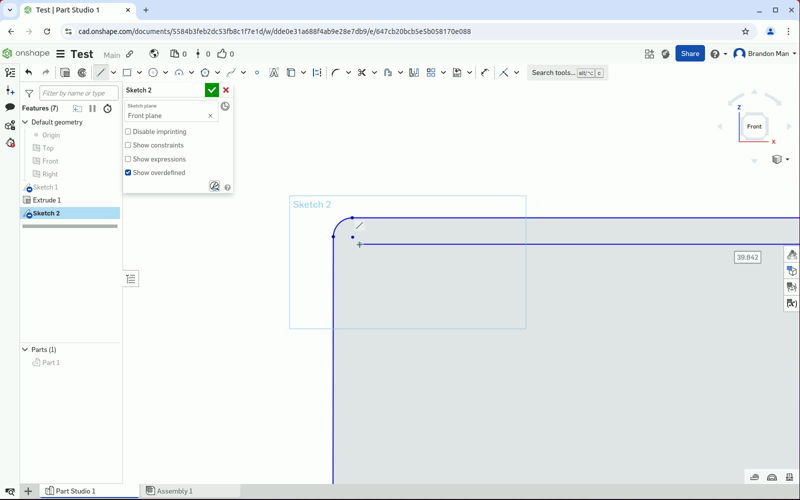
scroll(-6)
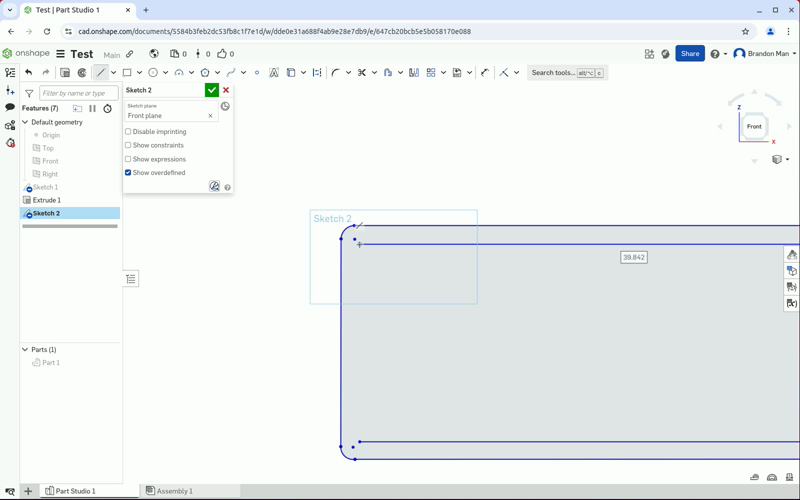
scroll(-6)
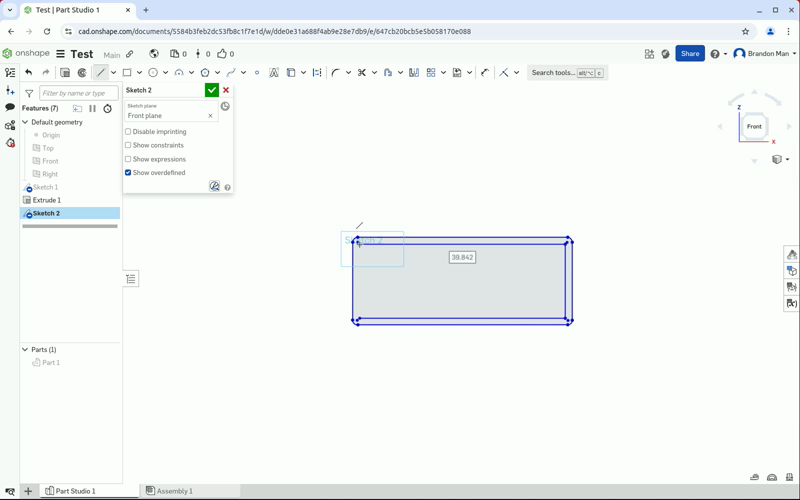
key_up(shift)
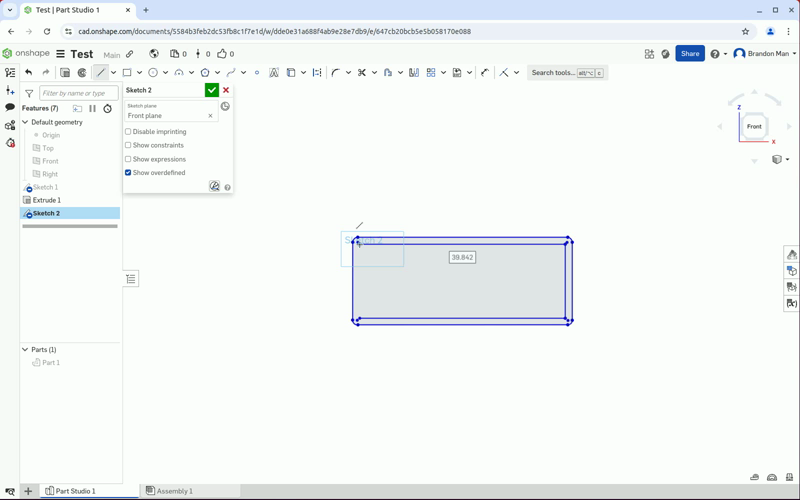
key_down(shift)
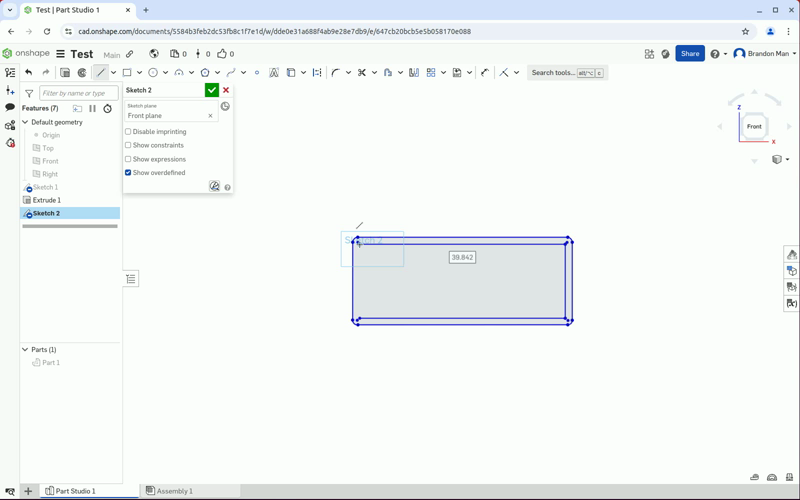
mouse_move(359, 318)
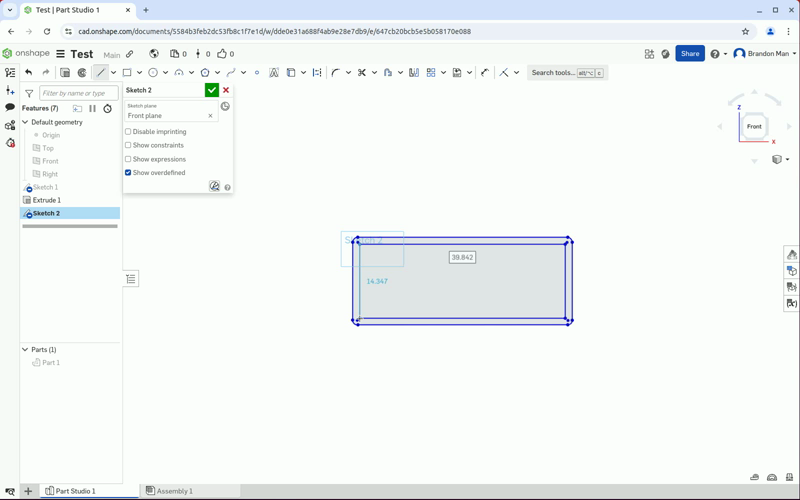
scroll(6)
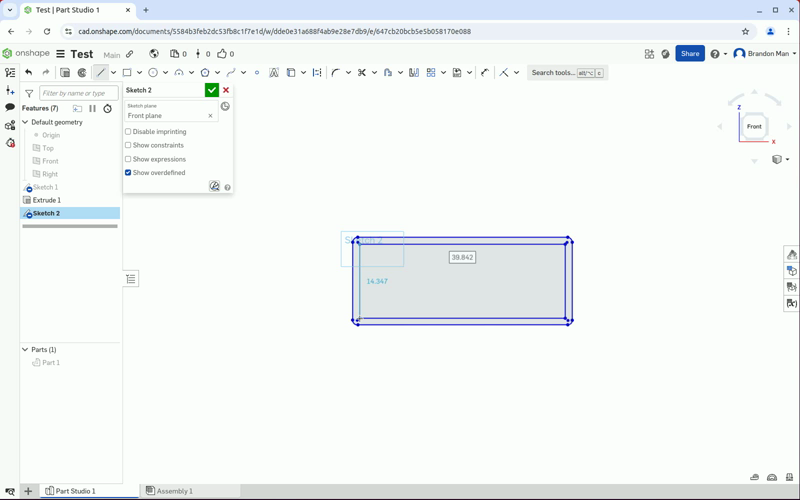
scroll(6)
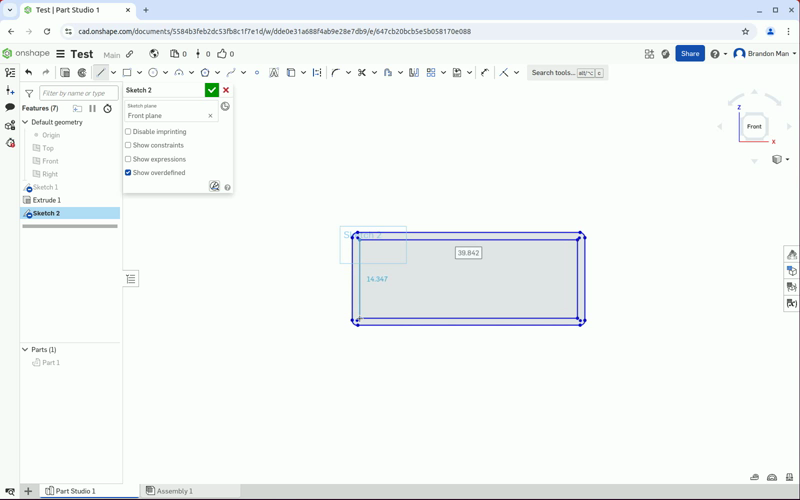
scroll(6)
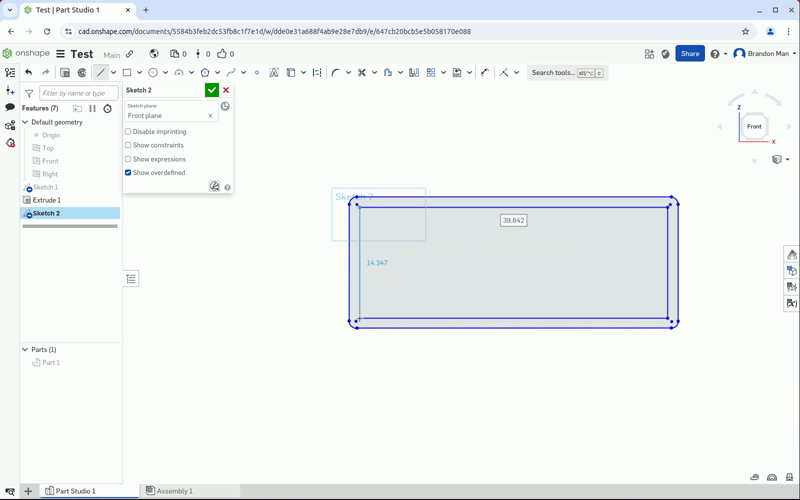
scroll(6)
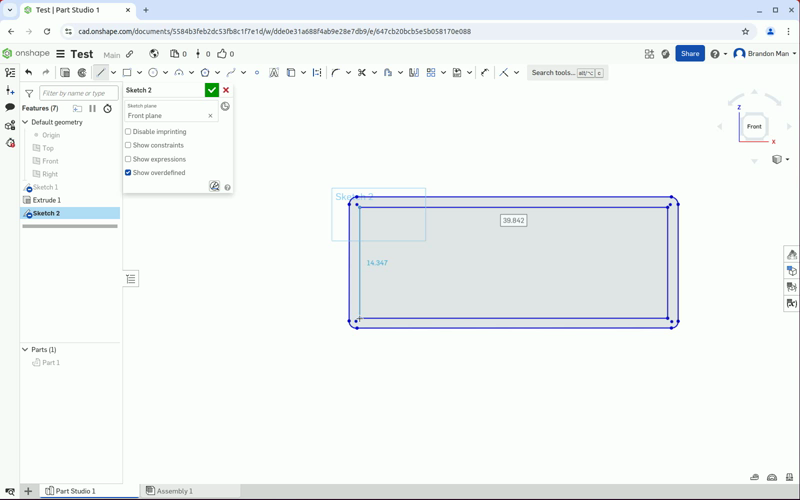
scroll(6)
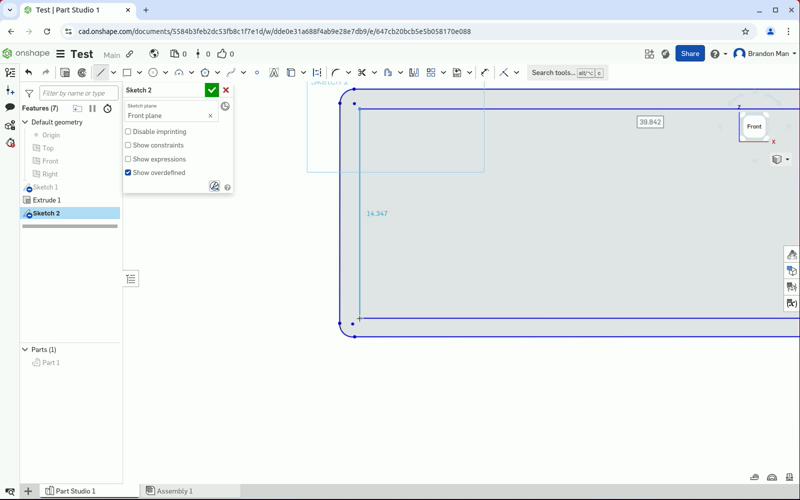
scroll(6)
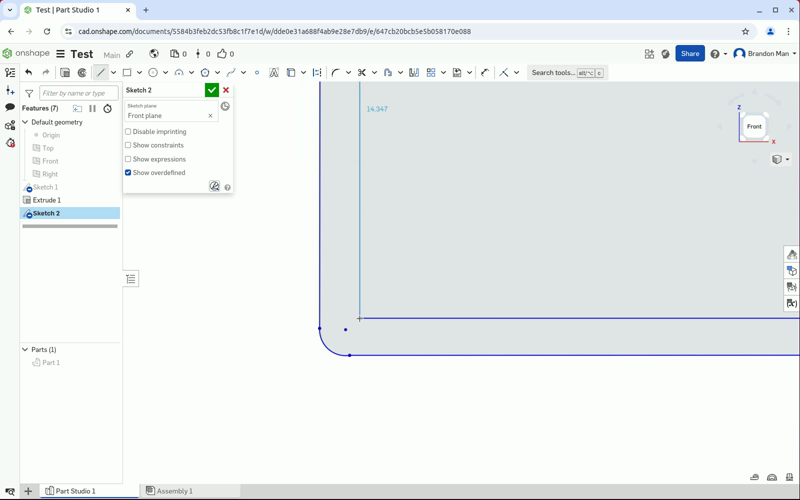
scroll(6)
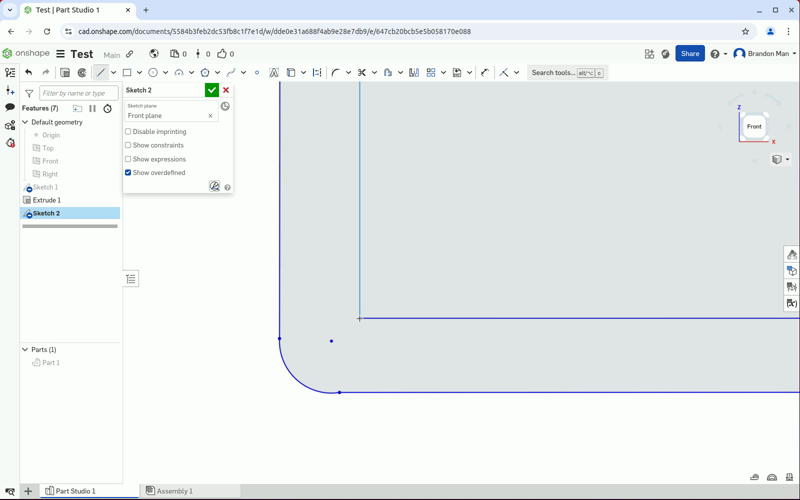
key_up(shift)
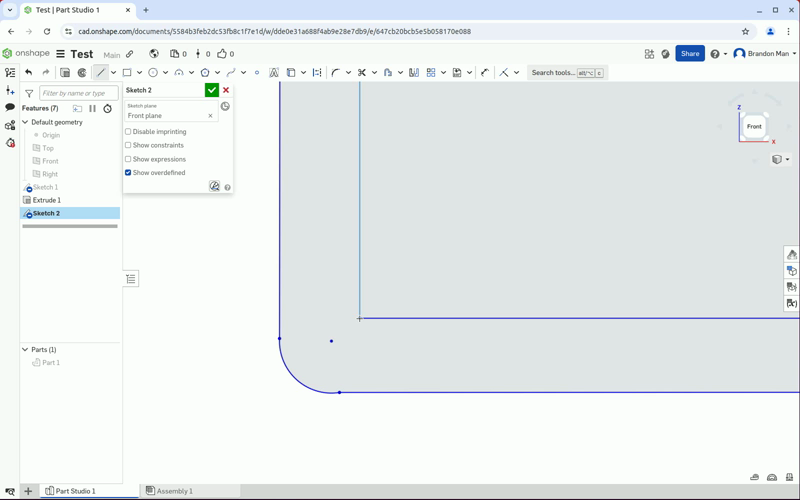
click(359, 318)
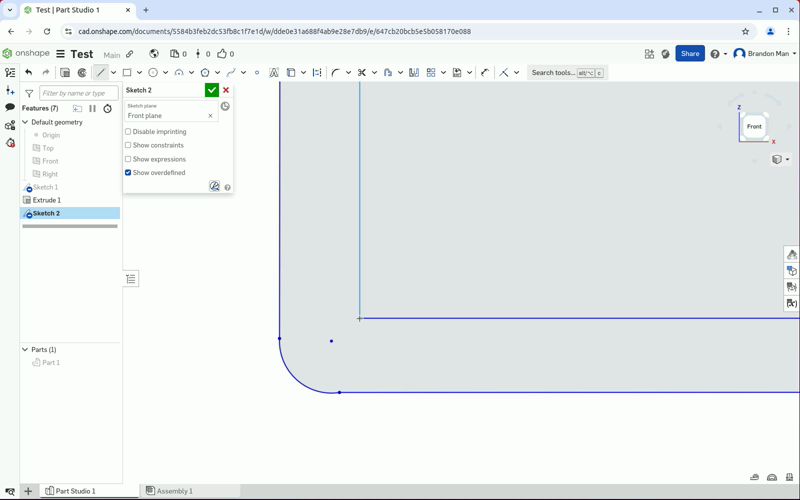
scroll(-6)
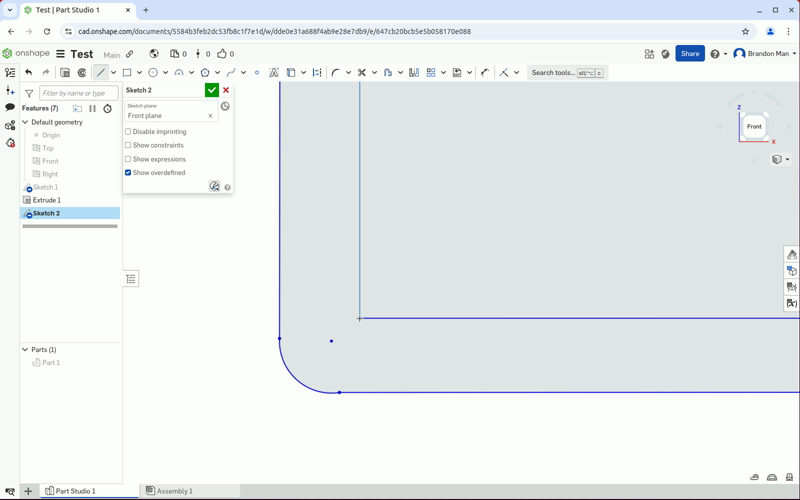
scroll(-6)
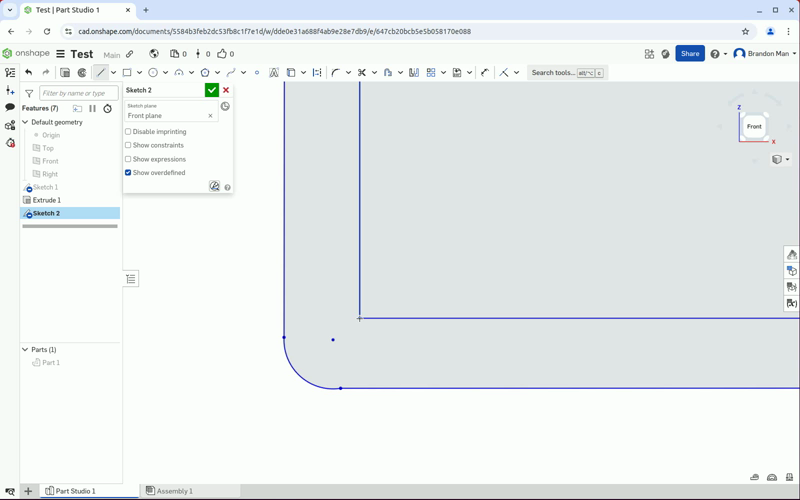
scroll(-6)
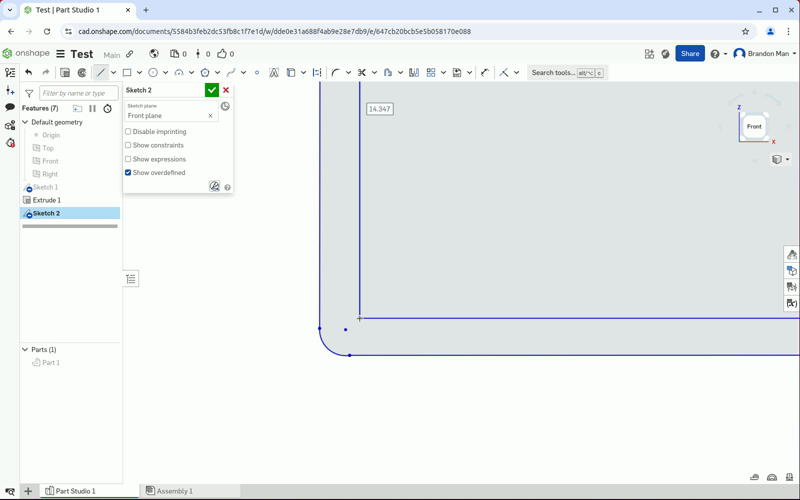
scroll(-6)
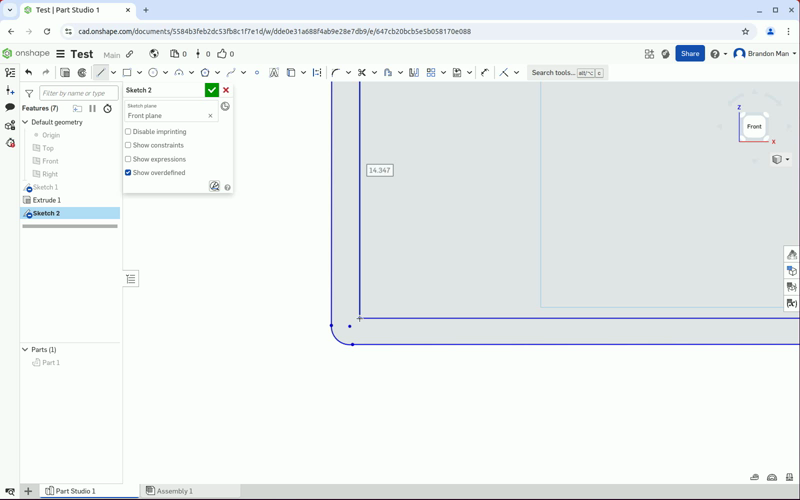
scroll(-6)
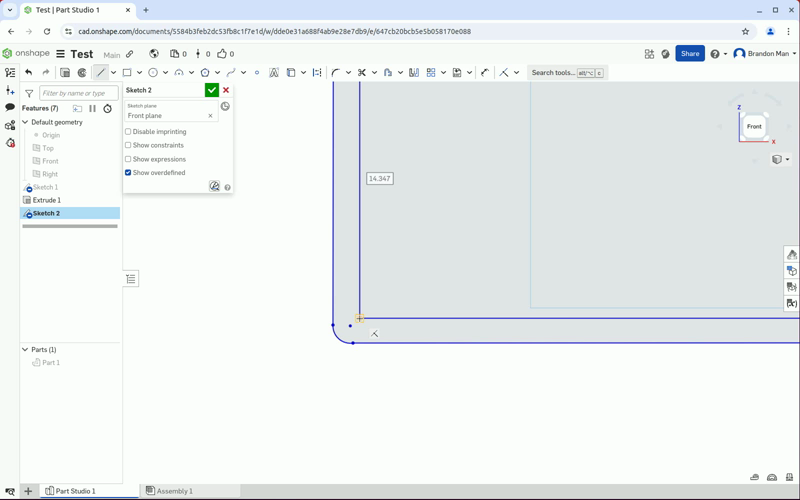
scroll(-6)
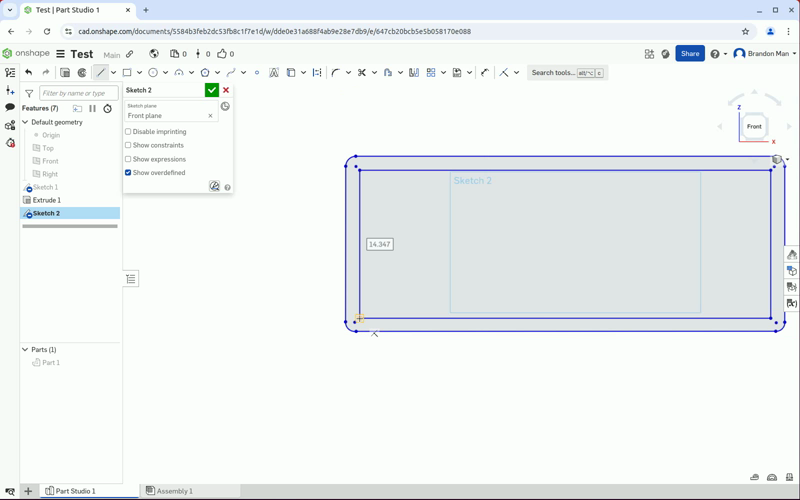
scroll(-6)
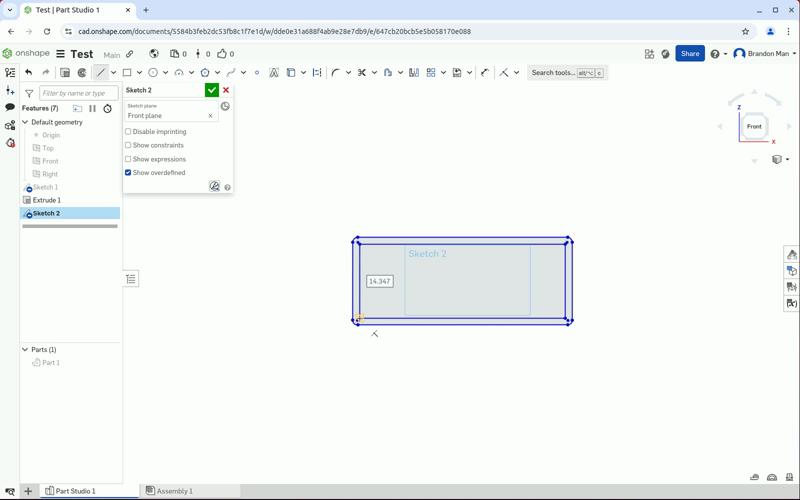
key(esc)
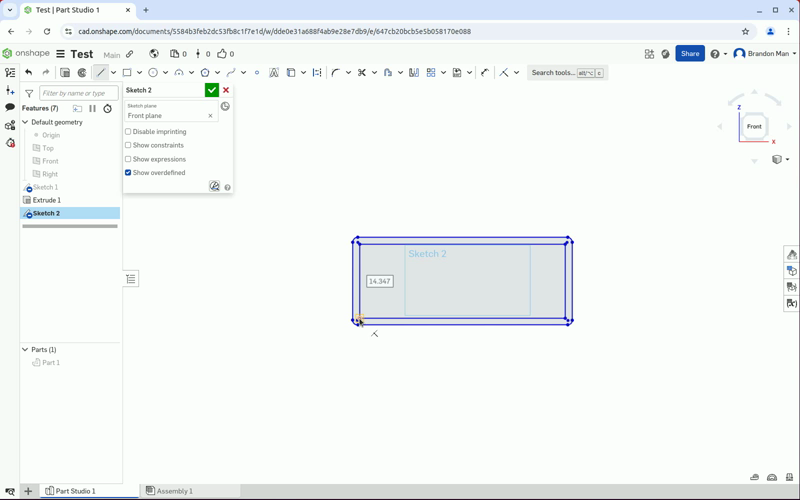
mouse_move(434, 321)
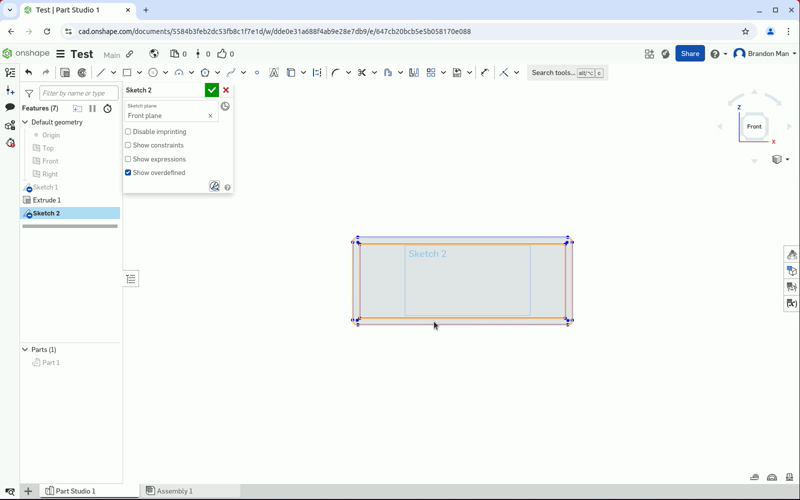
click(434, 321)
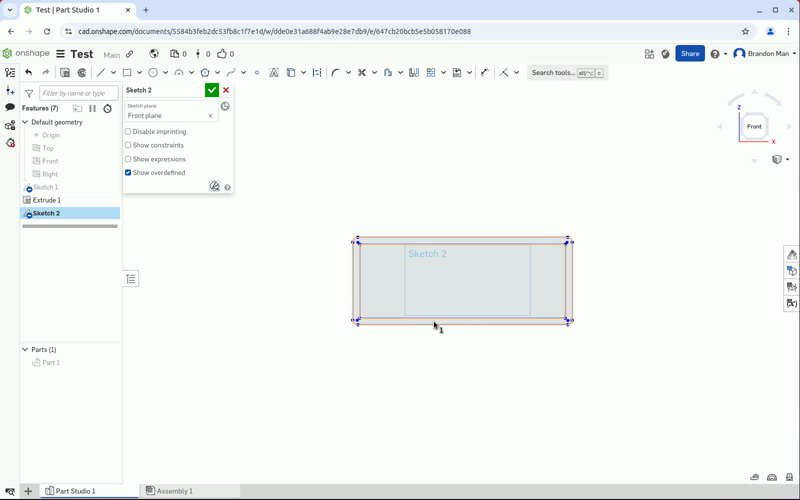
mouse_move(73, 352)
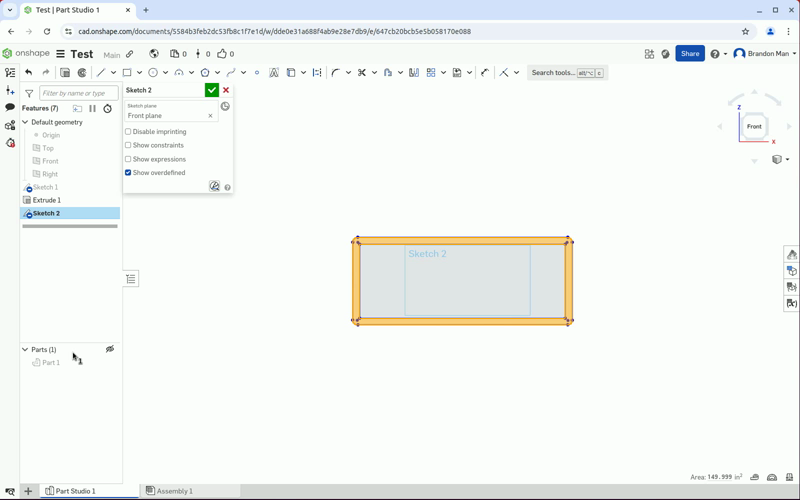
key(shift+y)
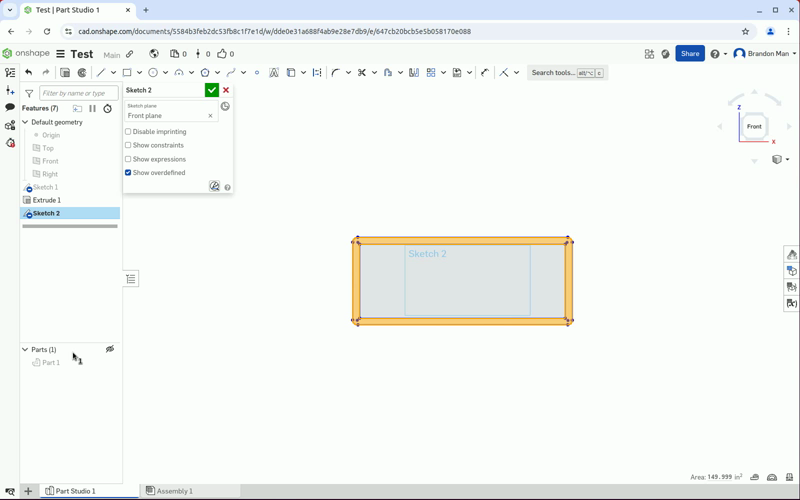
key(shift+e)
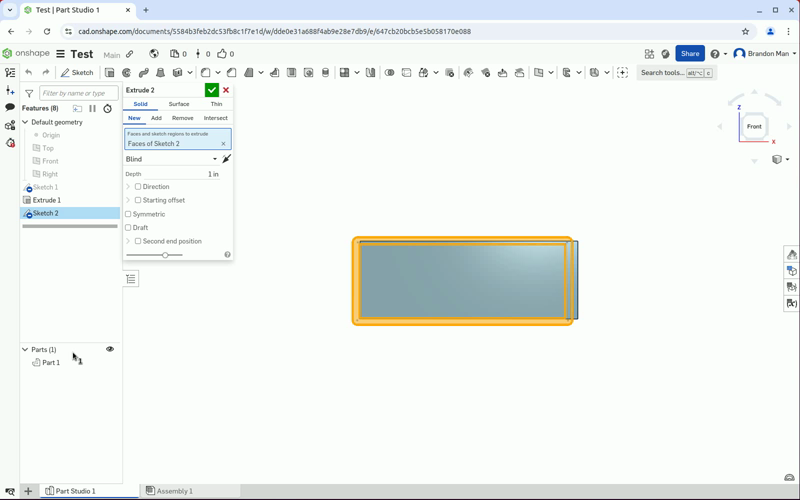
mouse_move(143, 106)
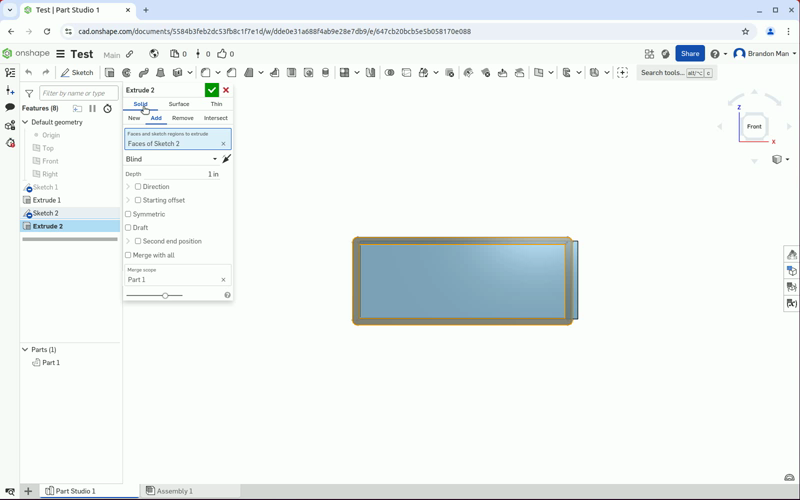
click(143, 106)
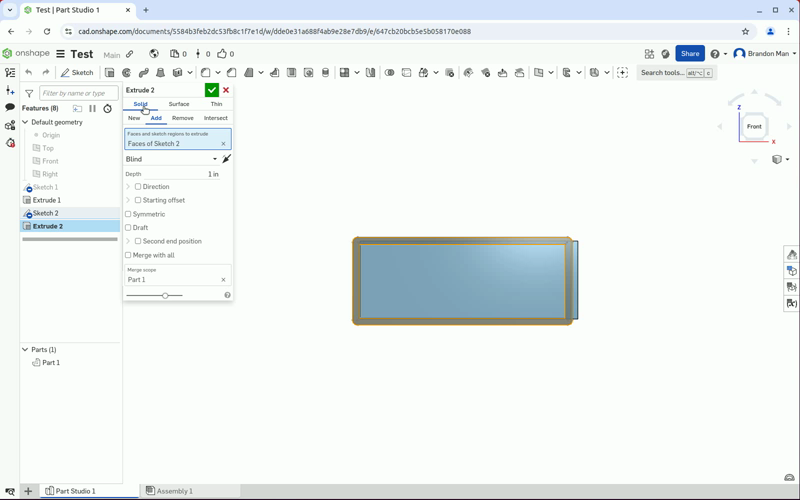
mouse_move(137, 120)
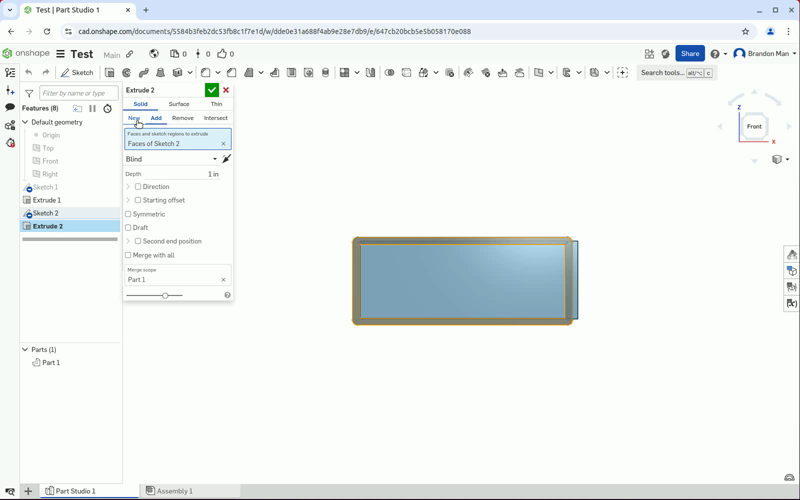
click(137, 120)
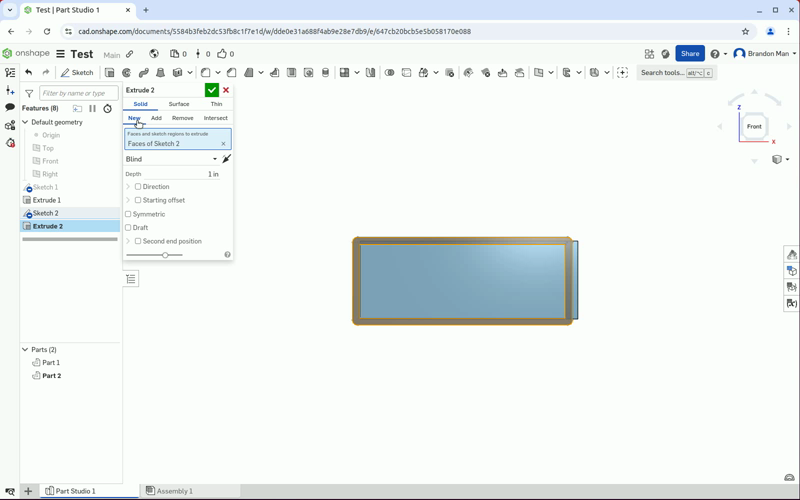
key(tab, 4)
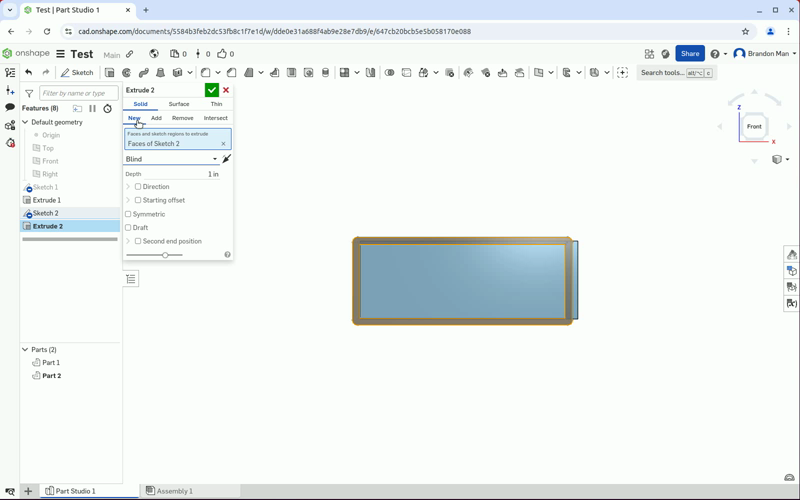
text(0.963)
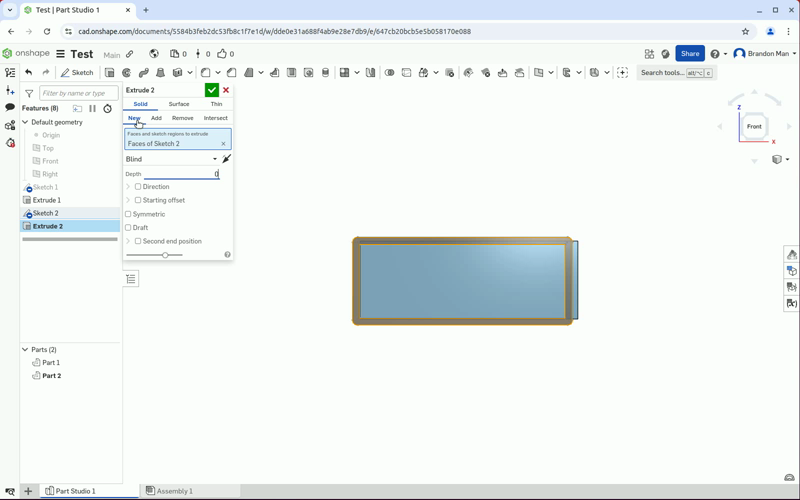
key(enter)
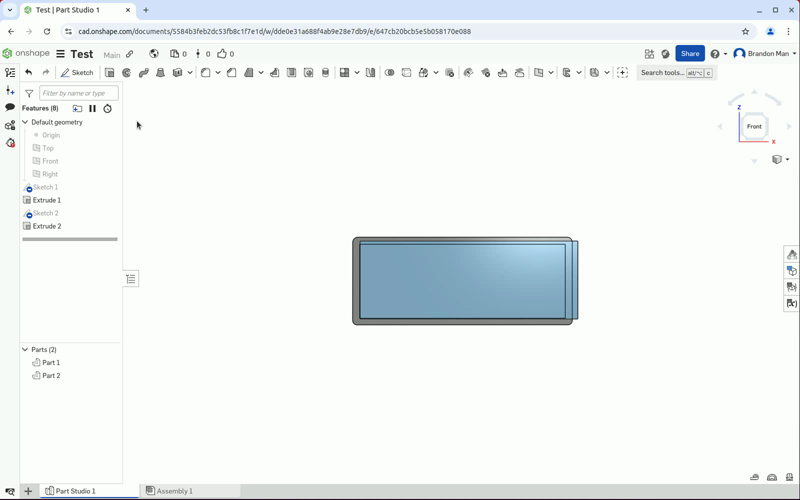
key(shift+h)
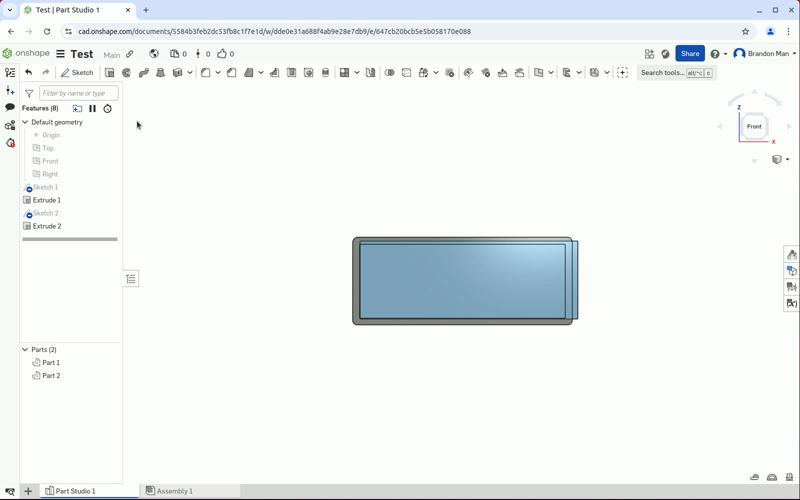
key(shift+h)
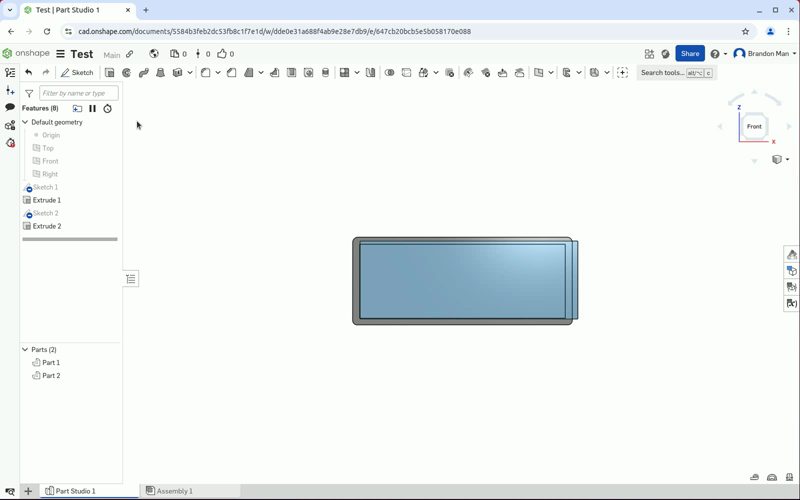
mouse_move(73, 189)
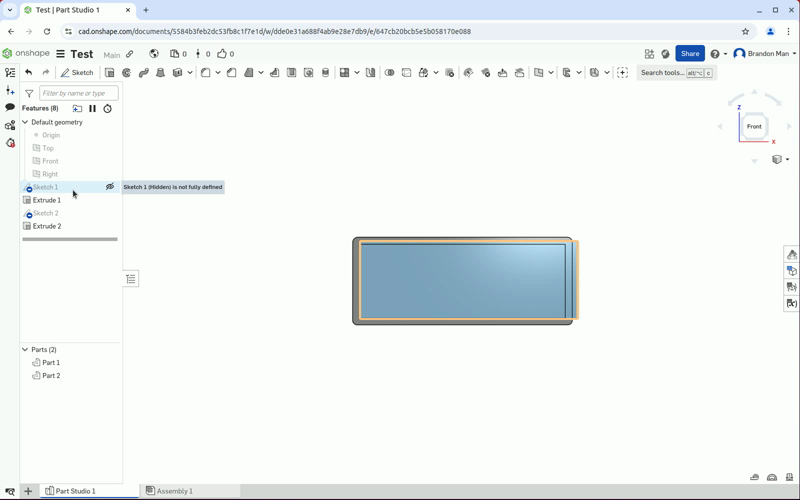
click(73, 189)
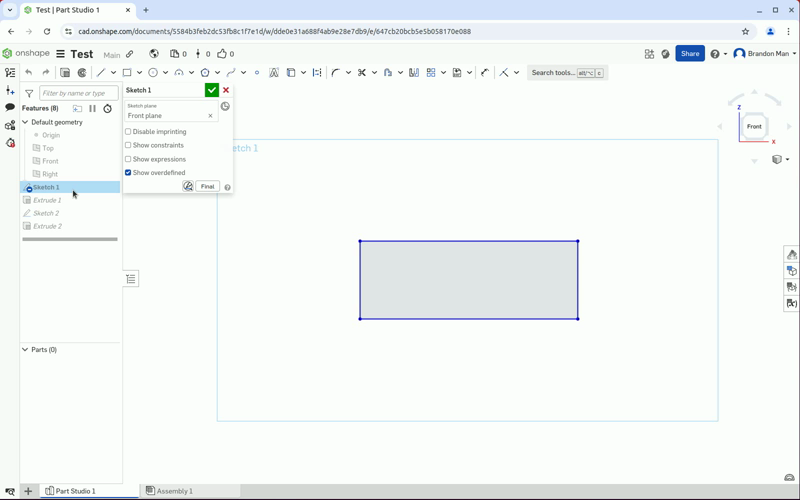
mouse_move(229, 92)
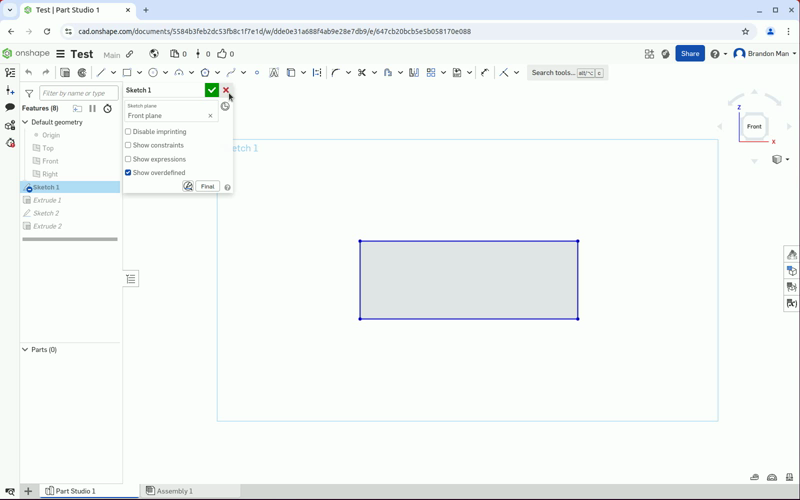
click(229, 92)
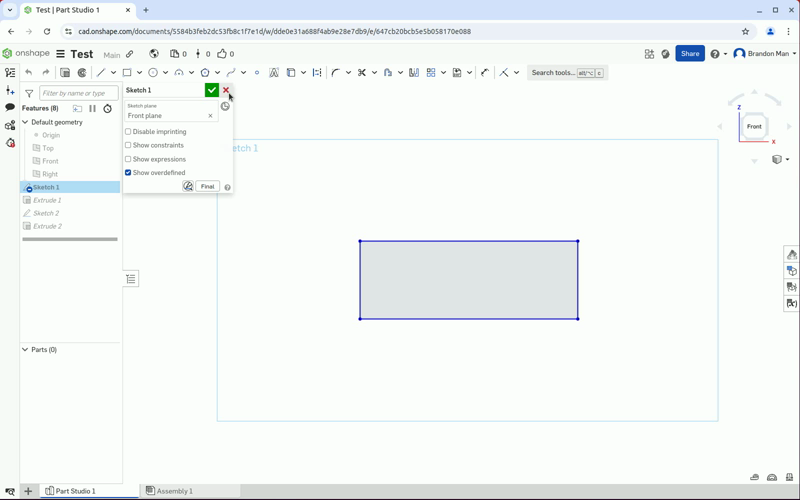
key(shift+s)
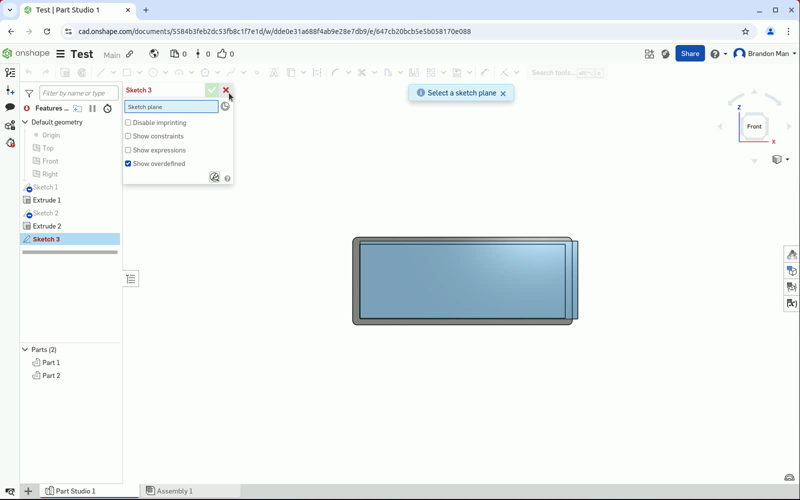
mouse_move(73, 163)
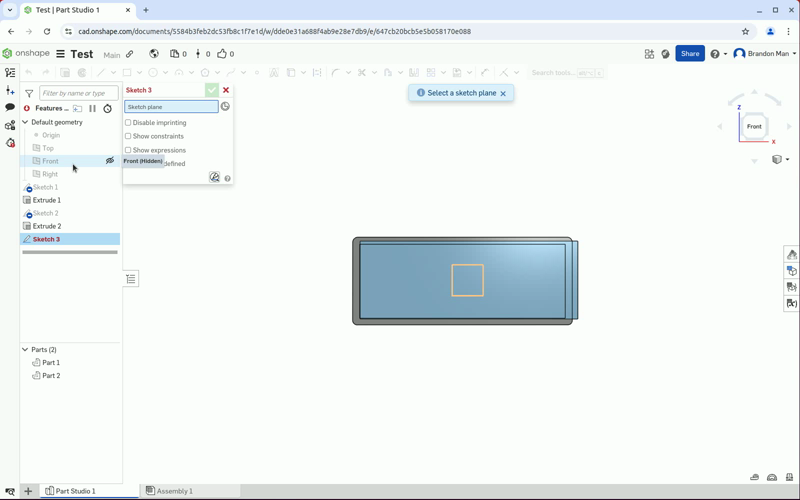
click(73, 163)
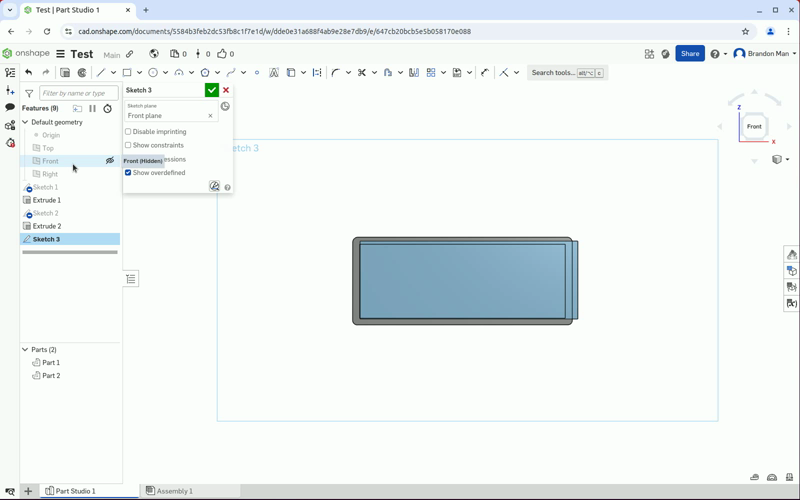
mouse_move(73, 352)
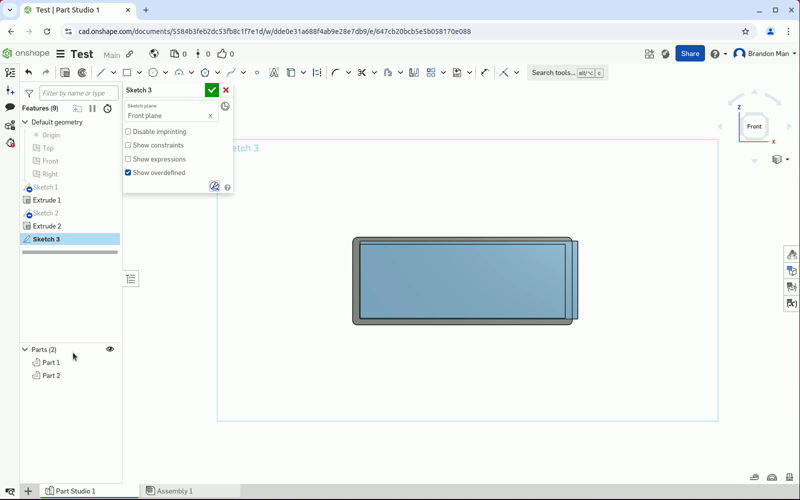
key(y)
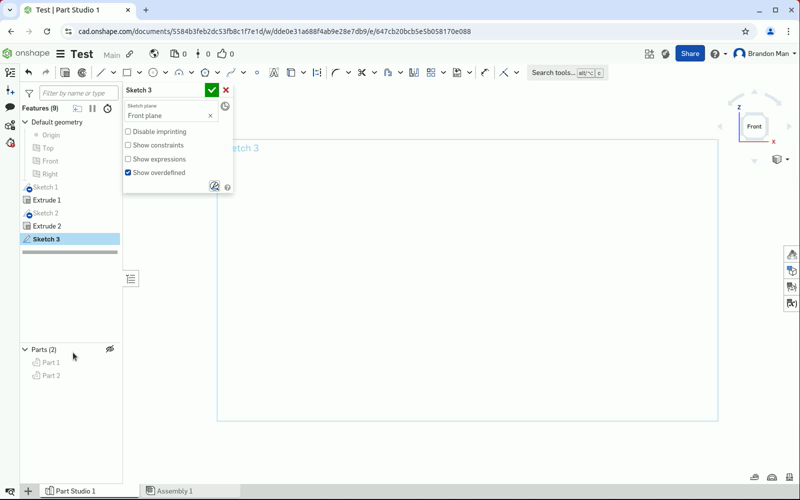
key(l)
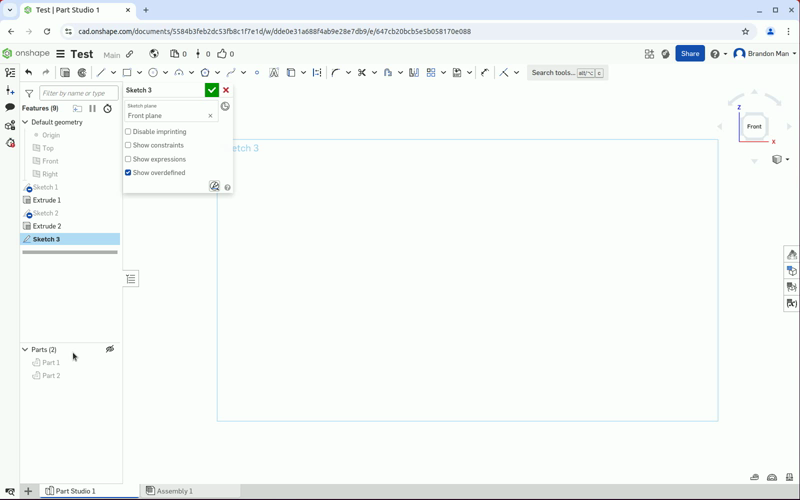
key_down(shift)
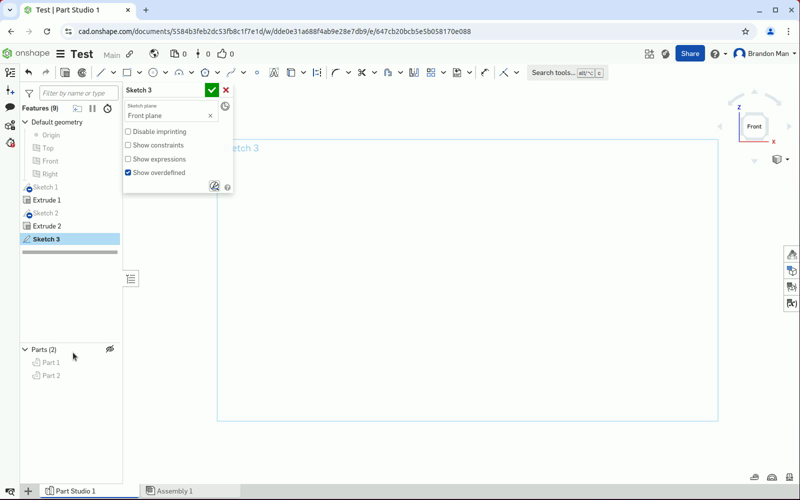
mouse_move(359, 319)
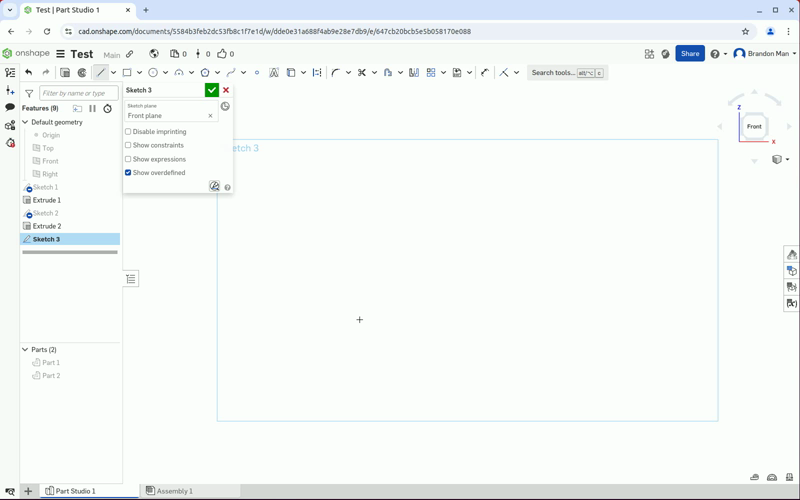
click(359, 319)
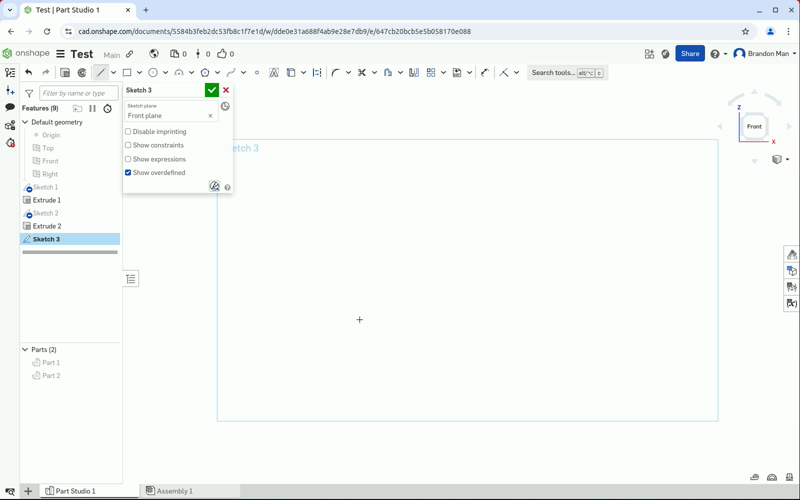
key_up(shift)
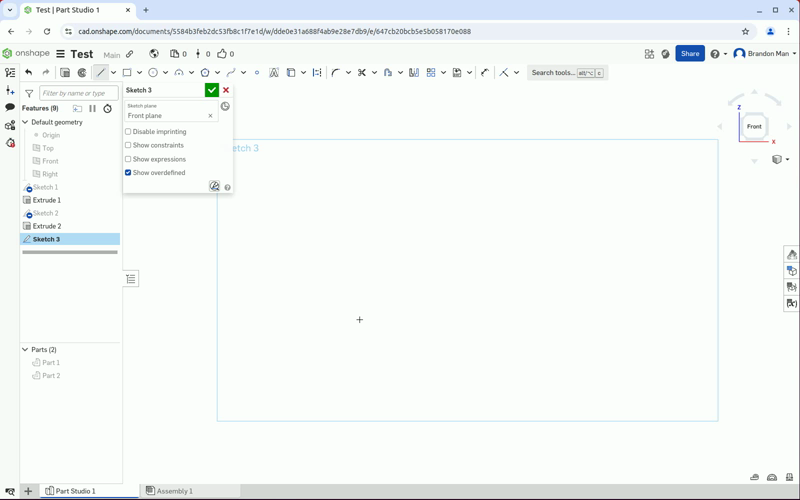
key_down(shift)
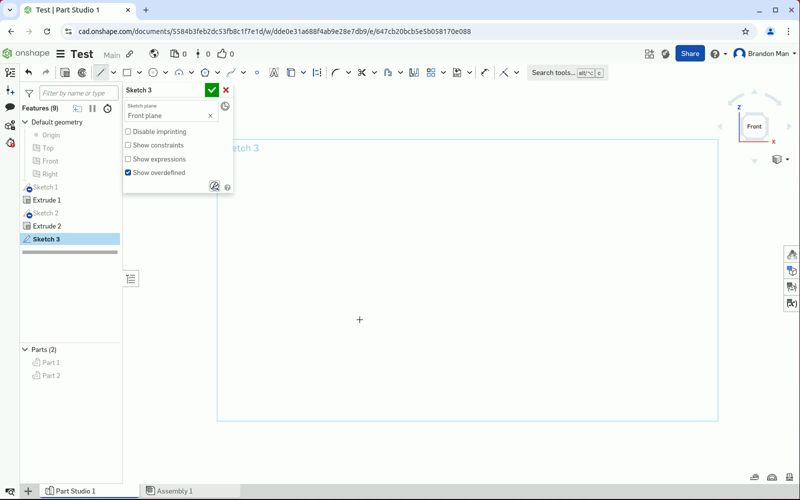
mouse_move(565, 319)
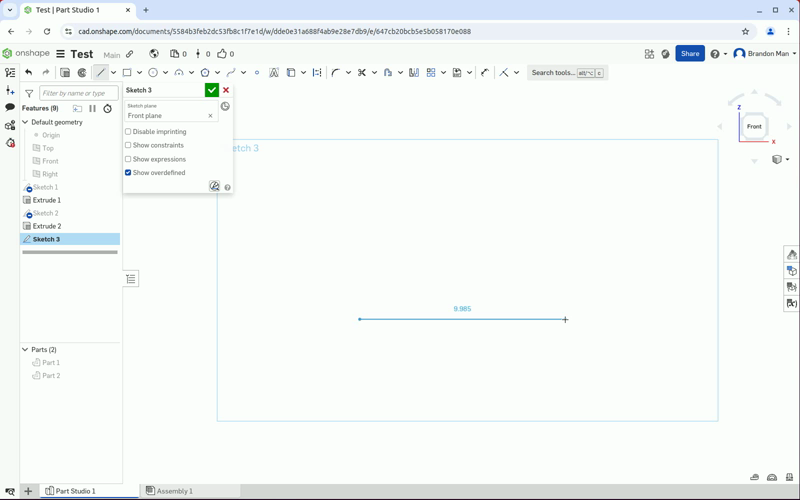
click(565, 319)
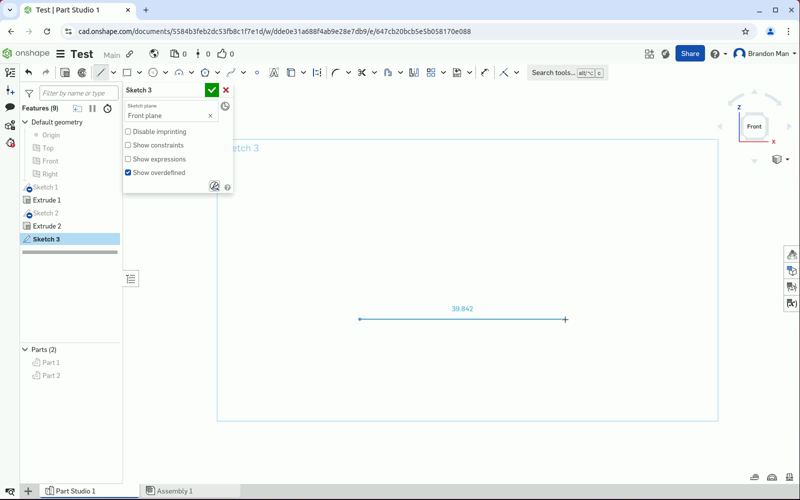
key_up(shift)
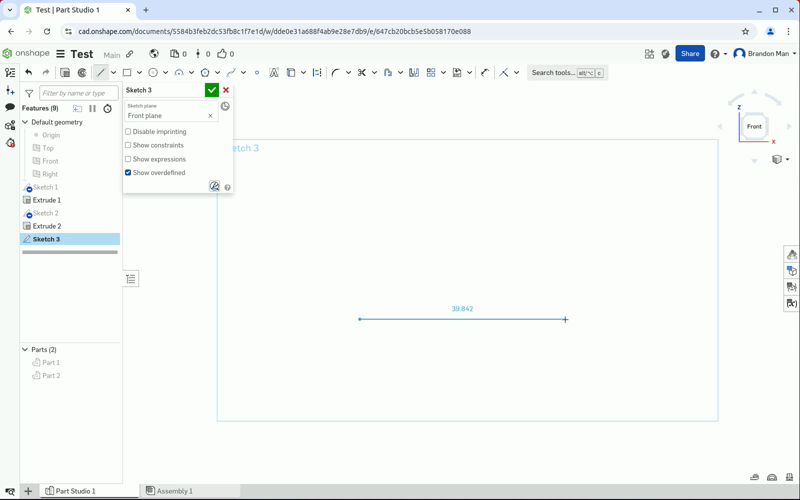
key_down(shift)
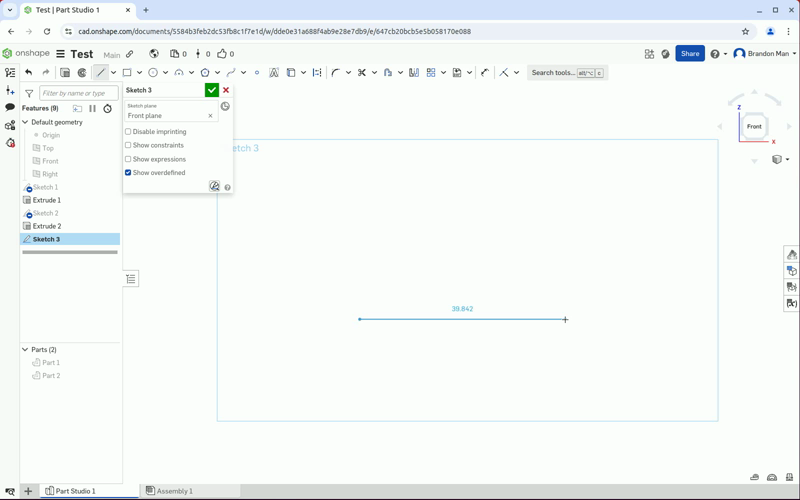
mouse_move(565, 245)
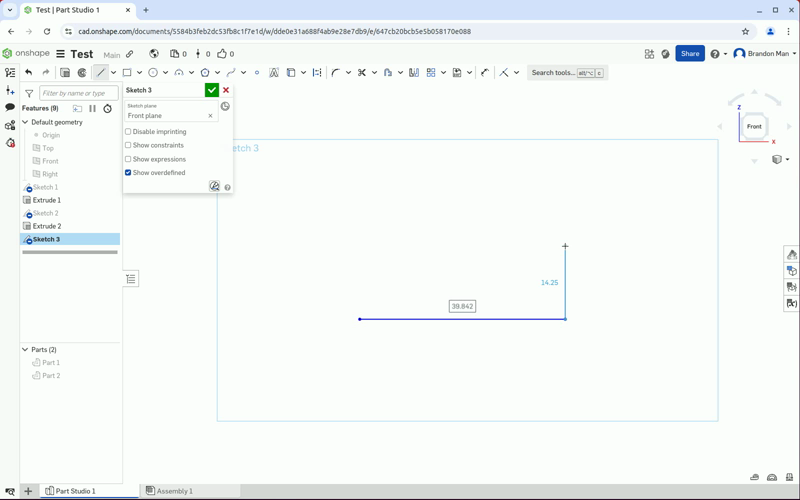
click(565, 245)
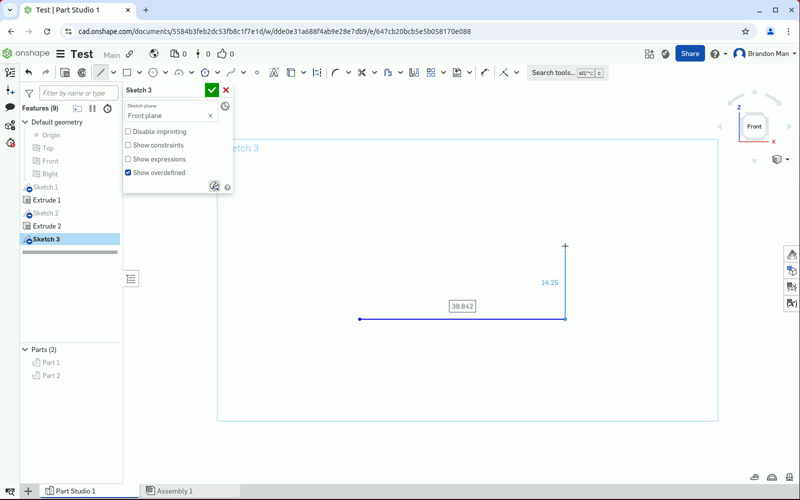
key_up(shift)
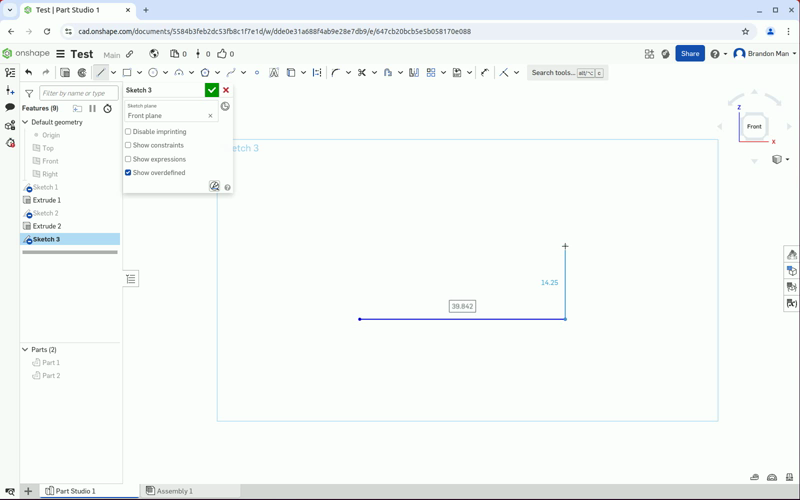
key_down(shift)
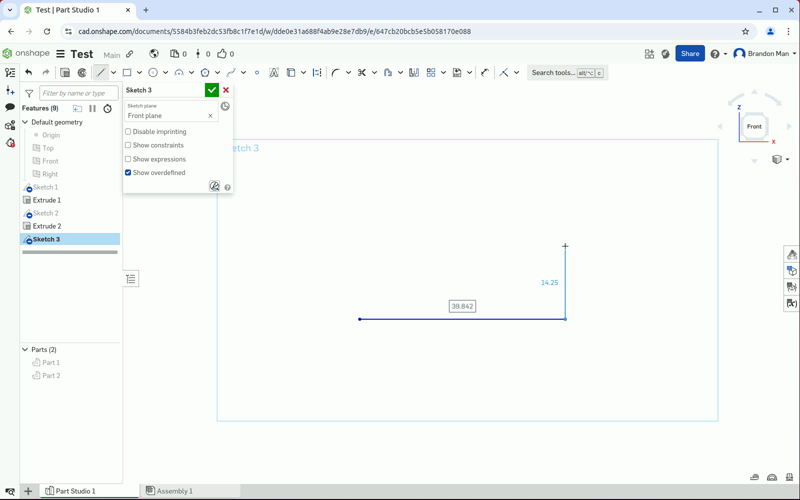
mouse_move(359, 245)
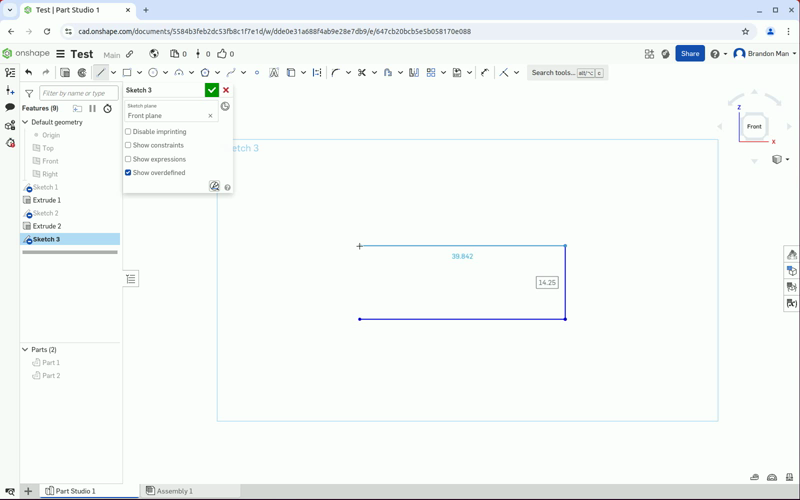
click(359, 245)
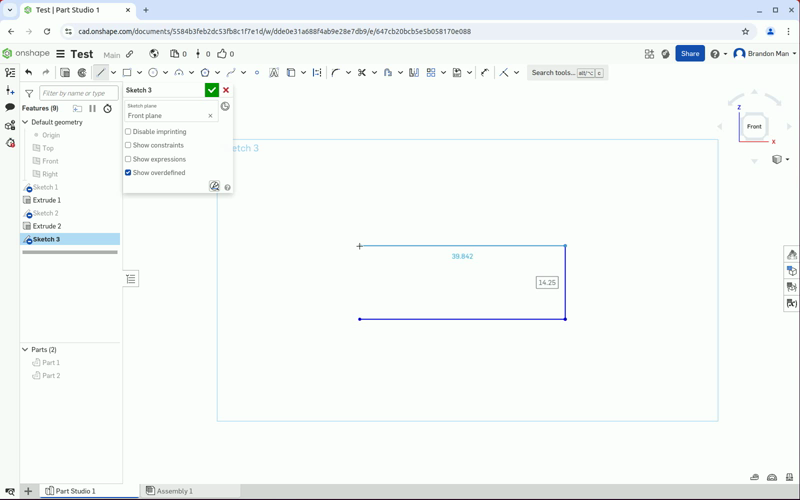
key_up(shift)
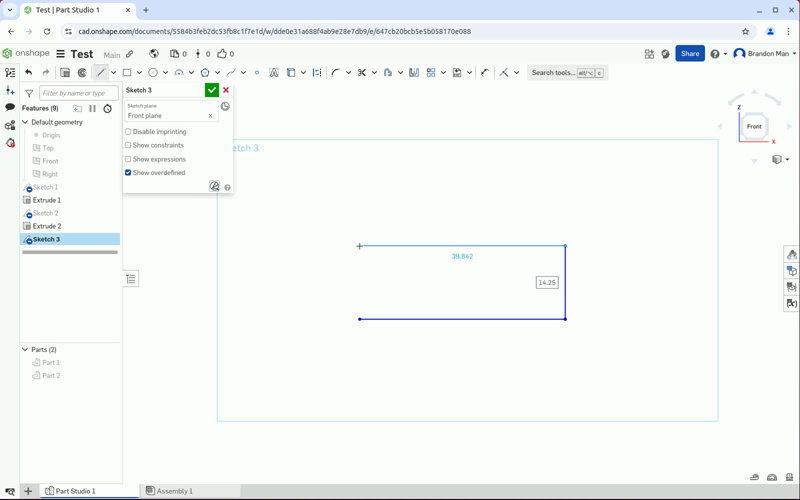
key_down(shift)
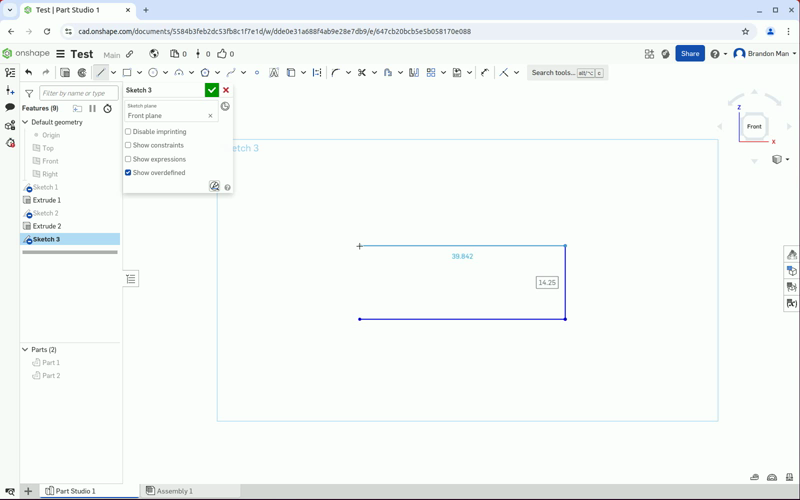
mouse_move(359, 319)
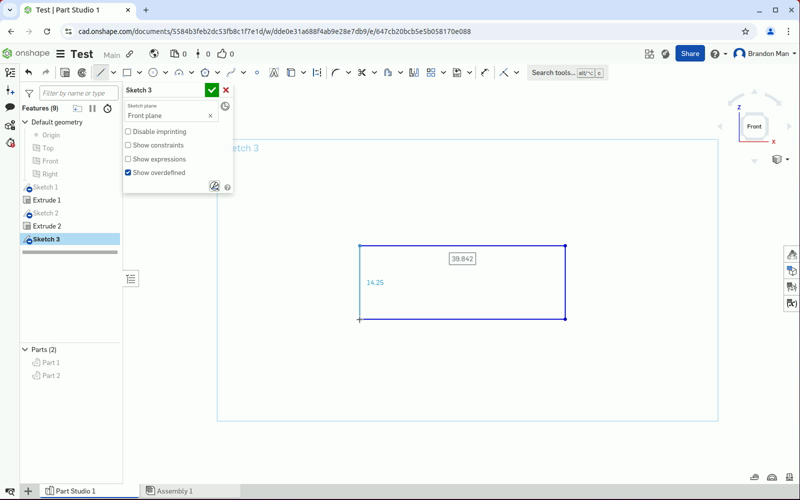
key_up(shift)
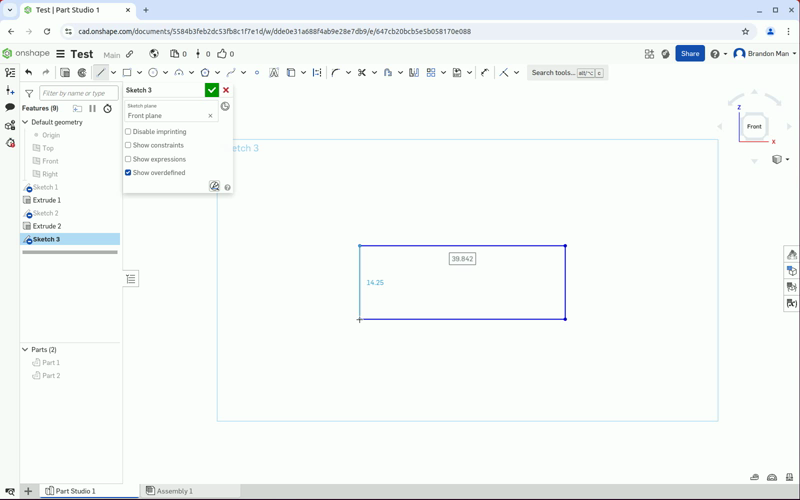
click(359, 319)
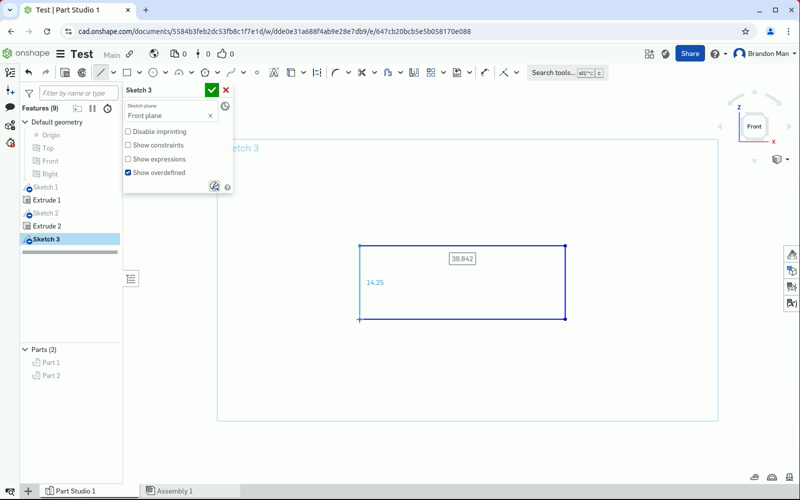
key(esc)
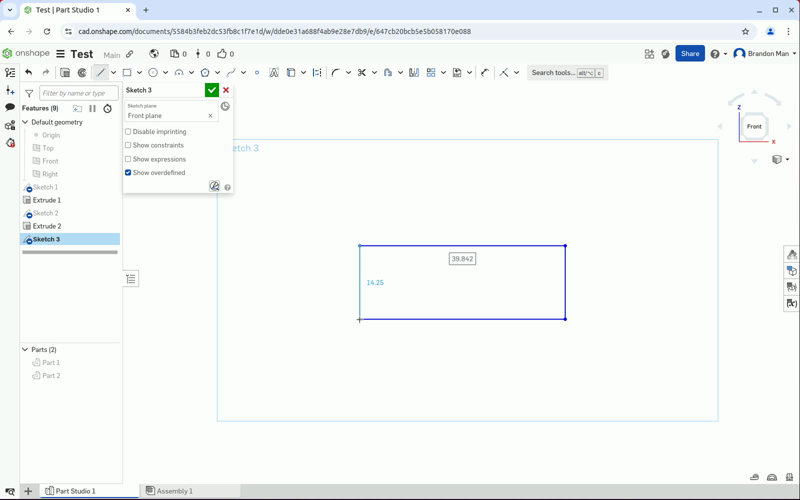
mouse_move(492, 277)
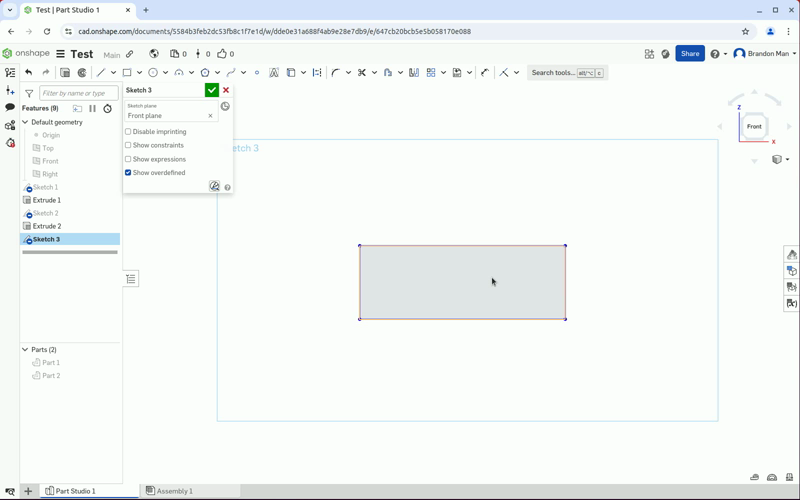
click(492, 277)
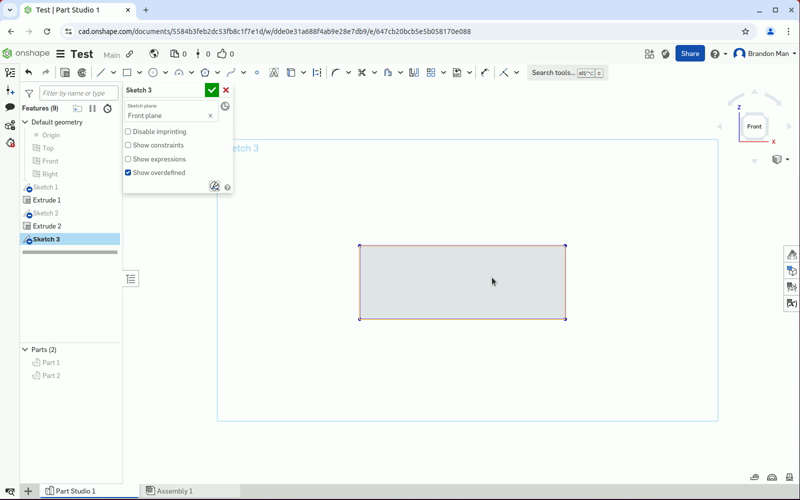
mouse_move(73, 352)
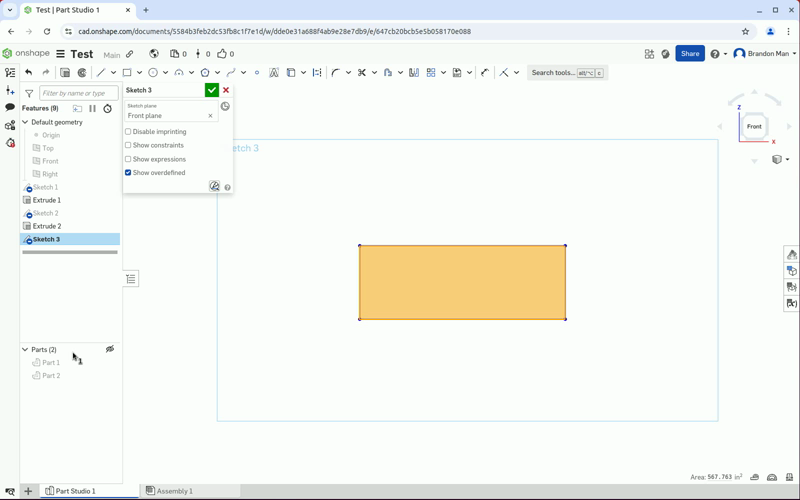
key(shift+y)
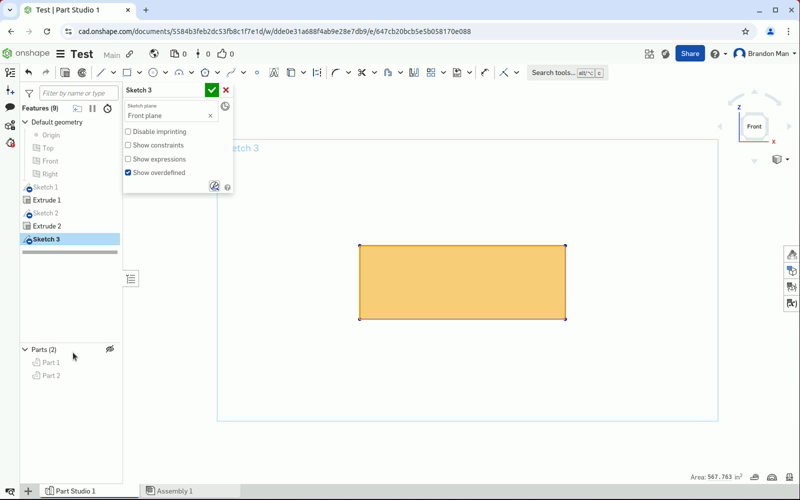
key(shift+e)
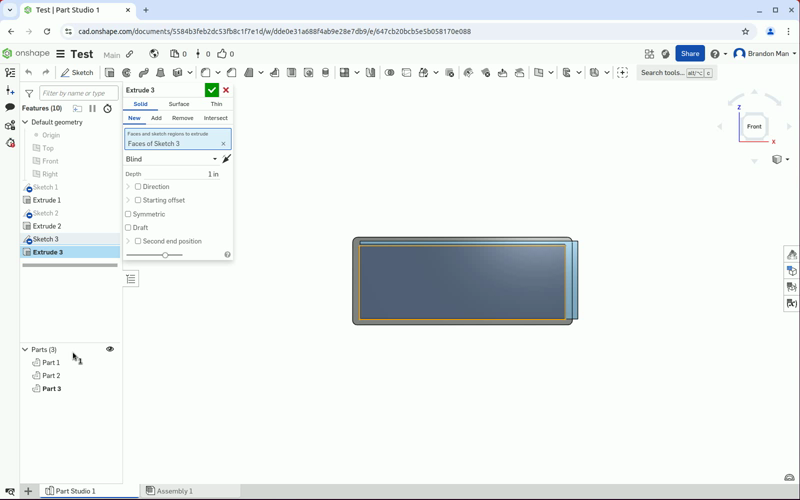
mouse_move(143, 106)
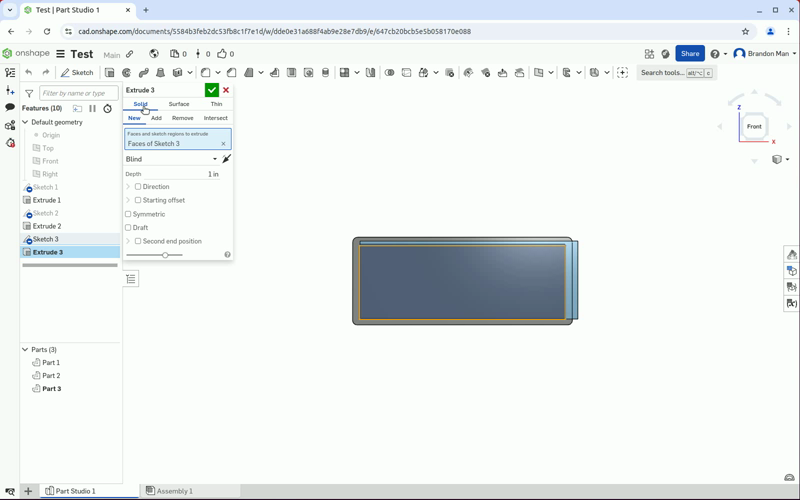
click(143, 106)
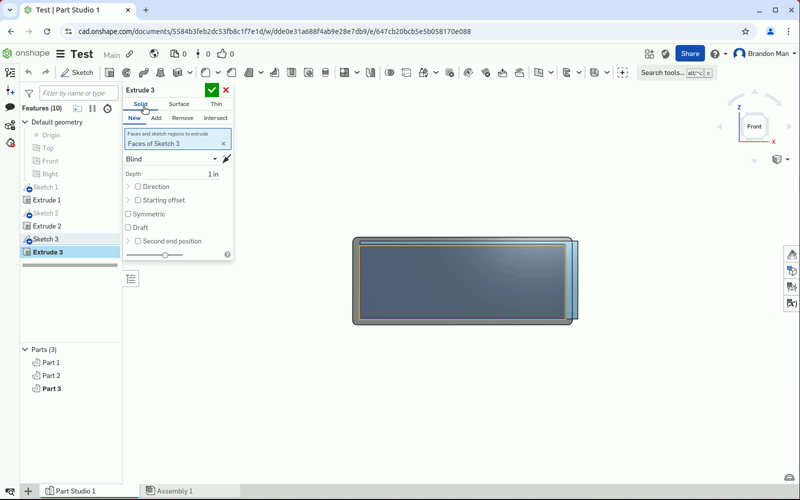
mouse_move(137, 120)
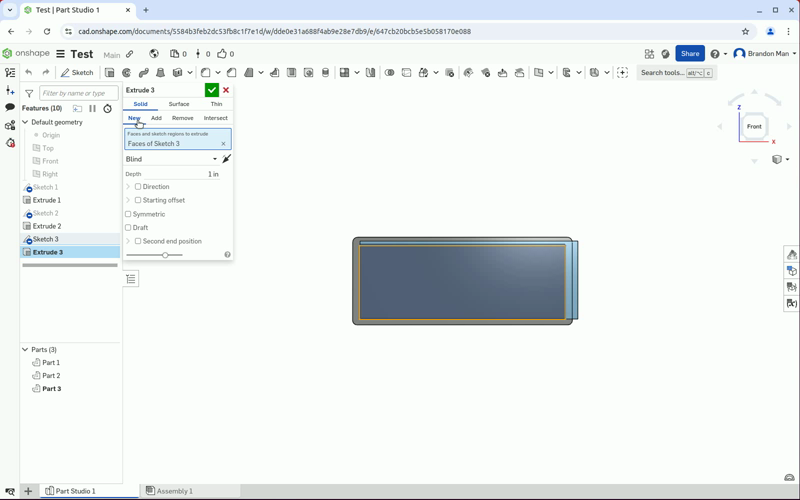
click(137, 120)
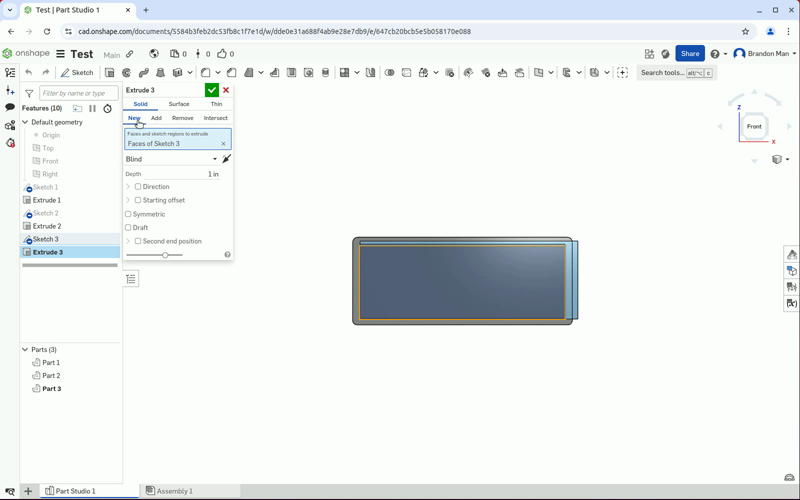
key(tab, 4)
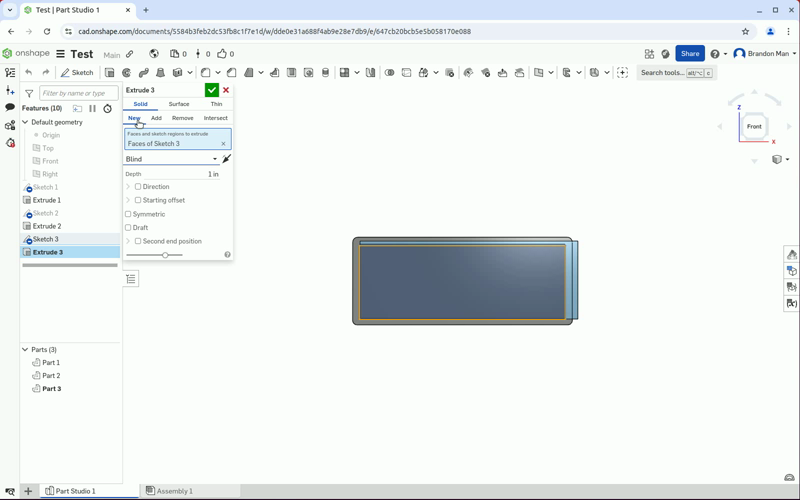
text(-0.963)
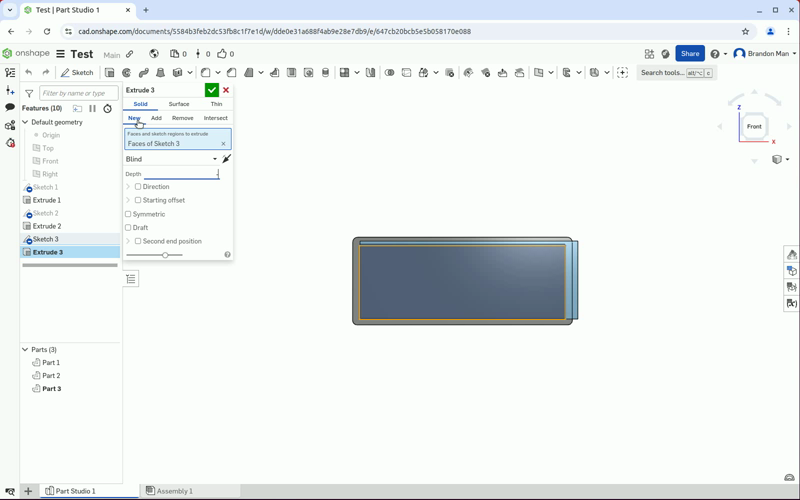
key(enter)
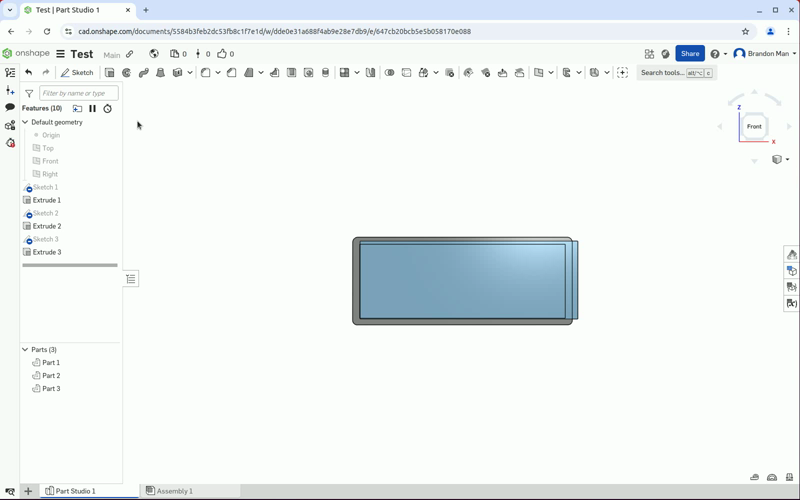
key(shift+h)
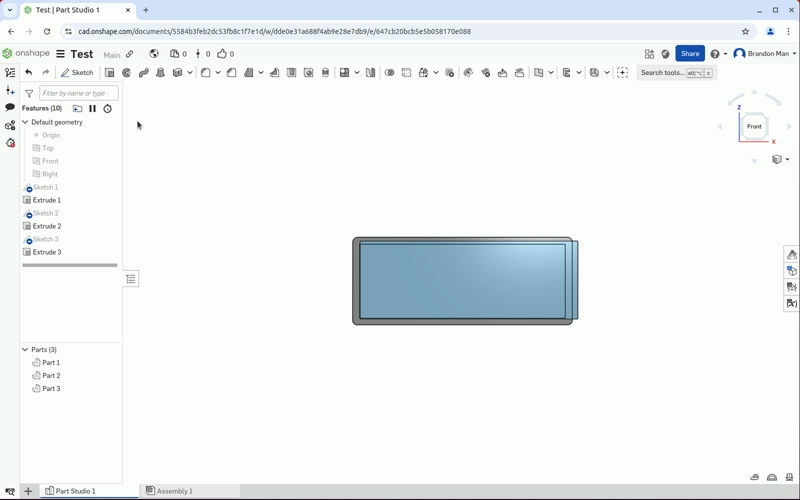
key(shift+h)
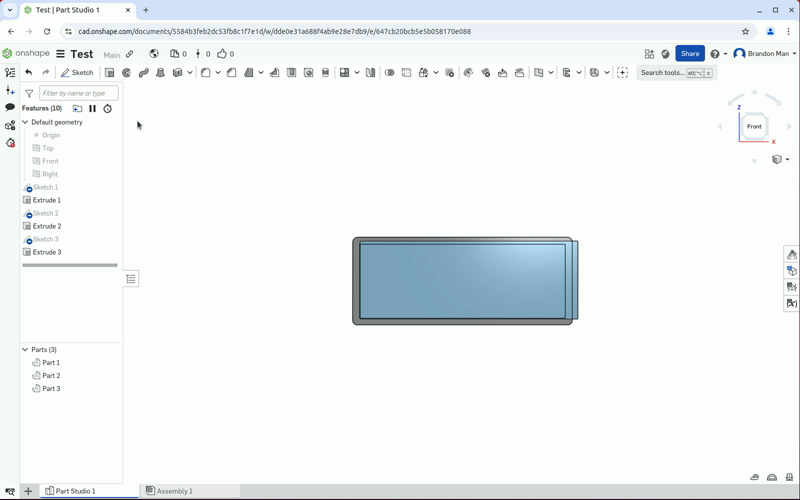
key(shift+7)
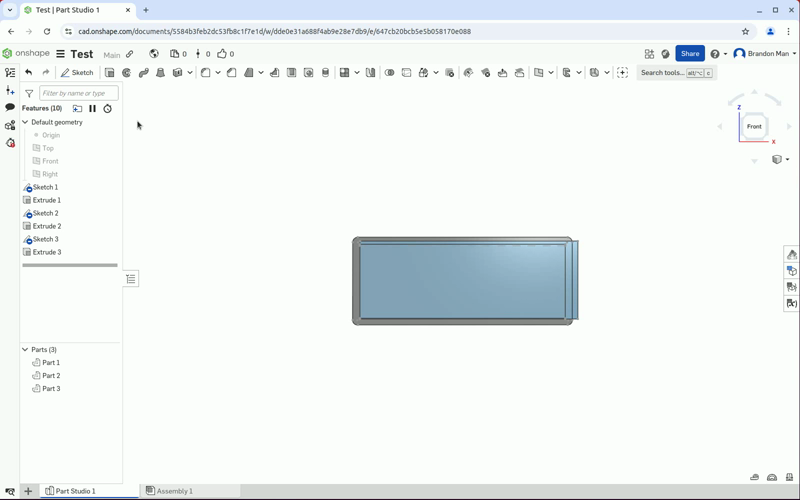
key(left, 2)
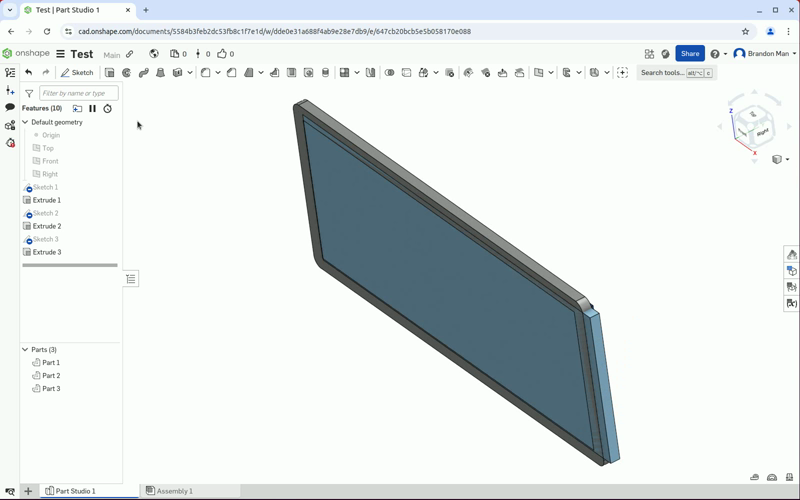
key(down, 2)
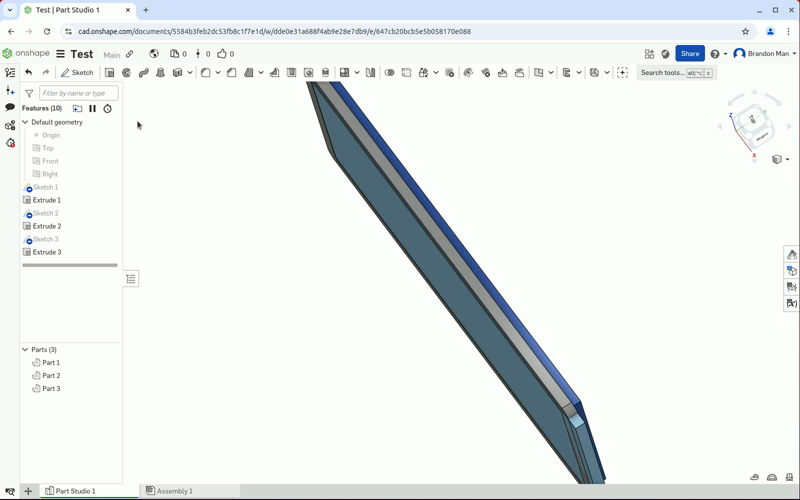
key(up, 2)
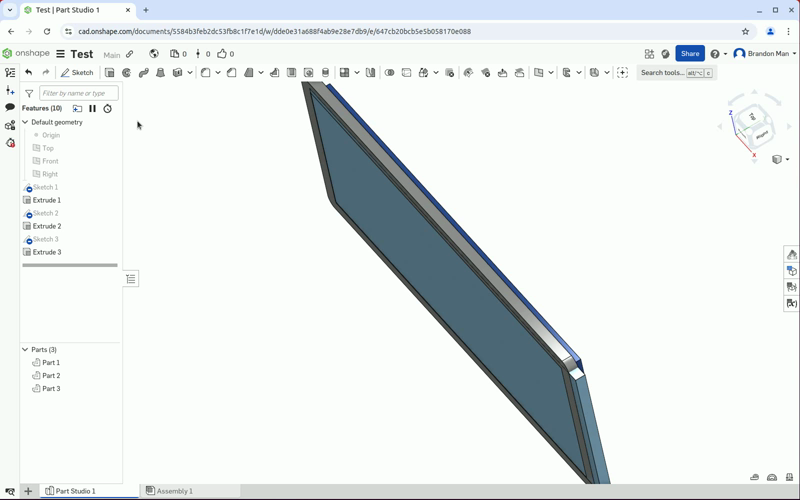
key(right, 2)
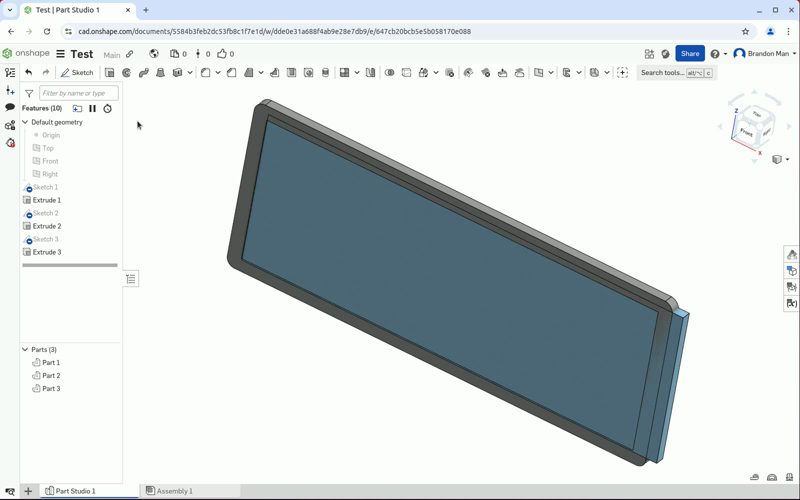
mouse_move(73, 189)
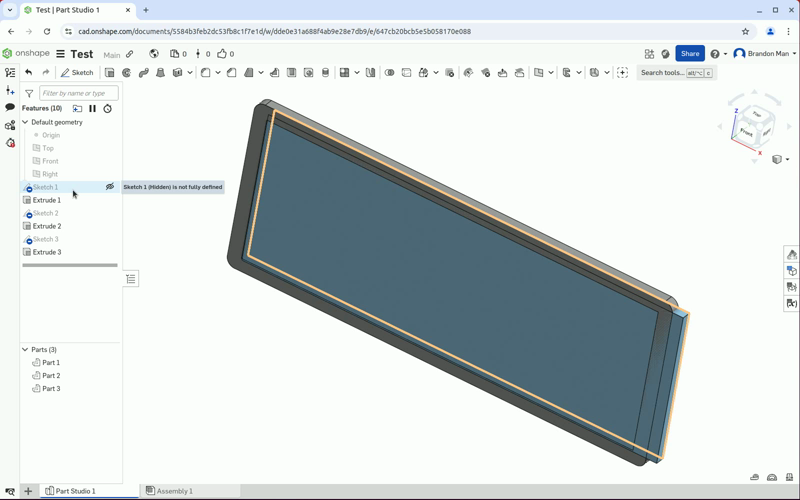
click(73, 189)